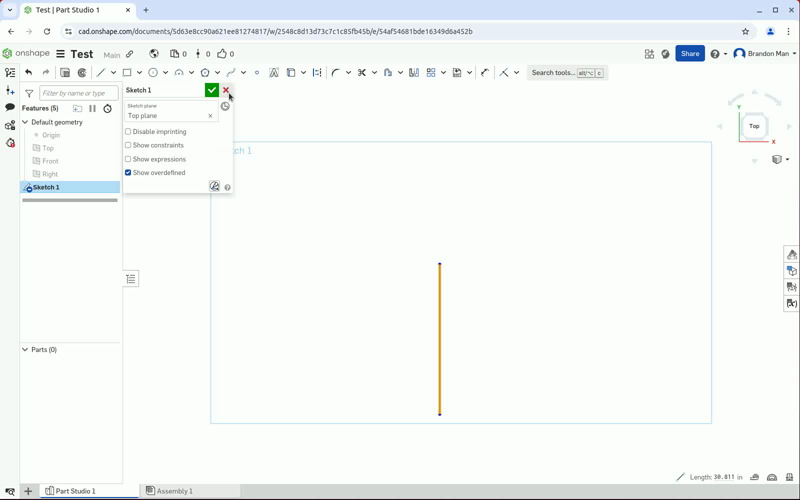
key(shift+h)
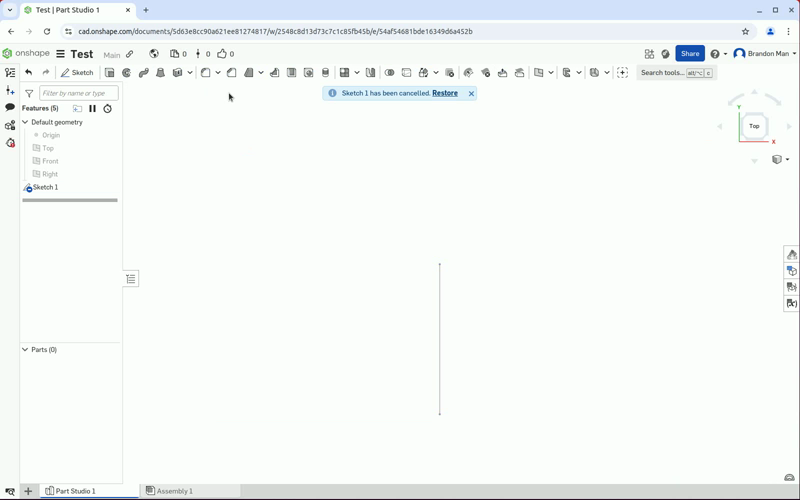
key(shift+s)
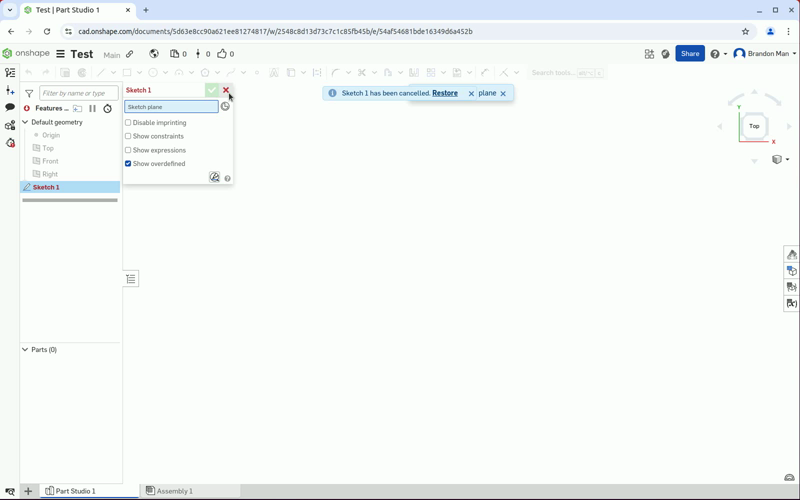
mouse_move(73, 150)
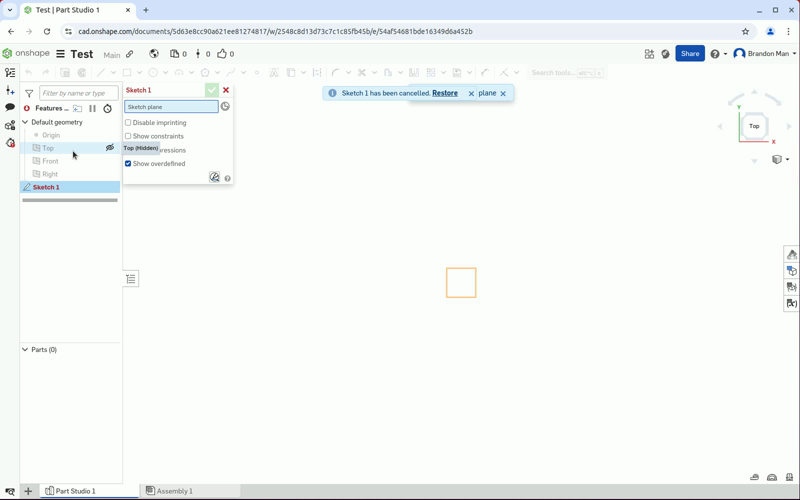
click(73, 150)
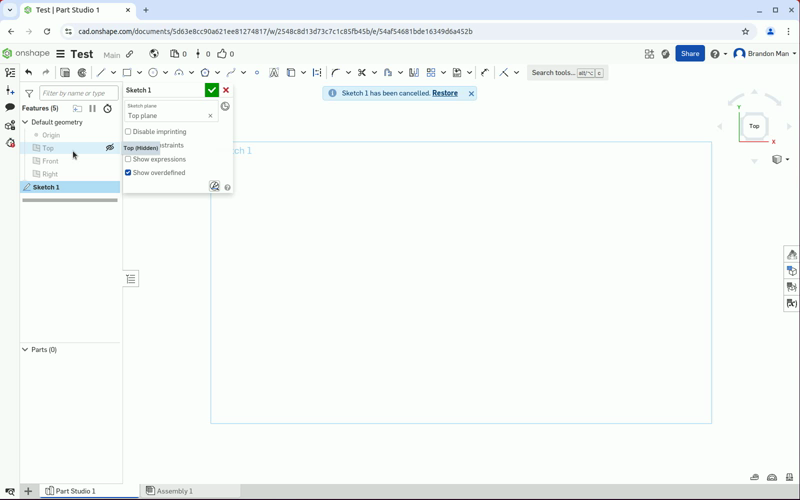
mouse_move(73, 352)
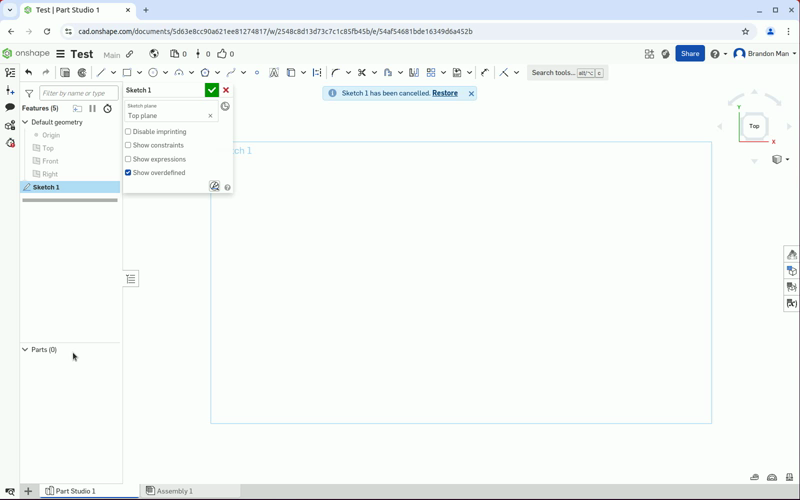
key(y)
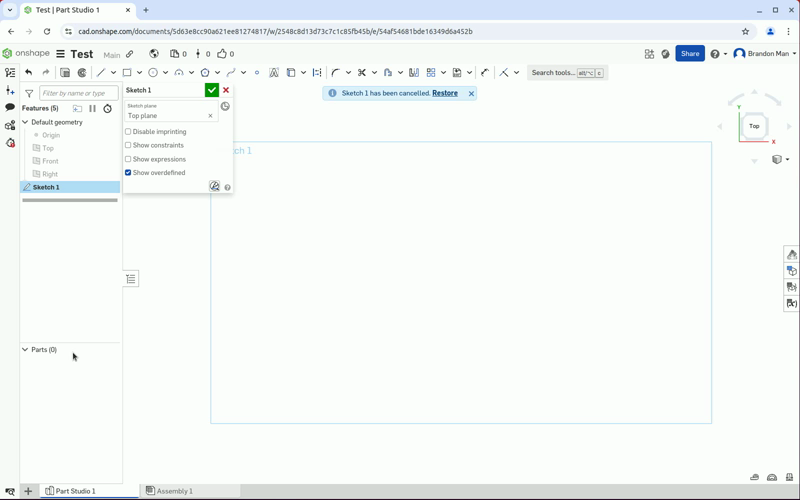
key(l)
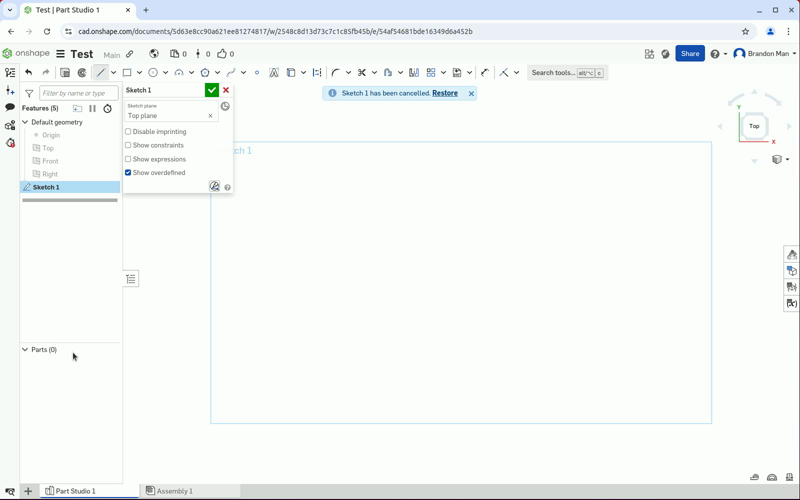
key_down(shift)
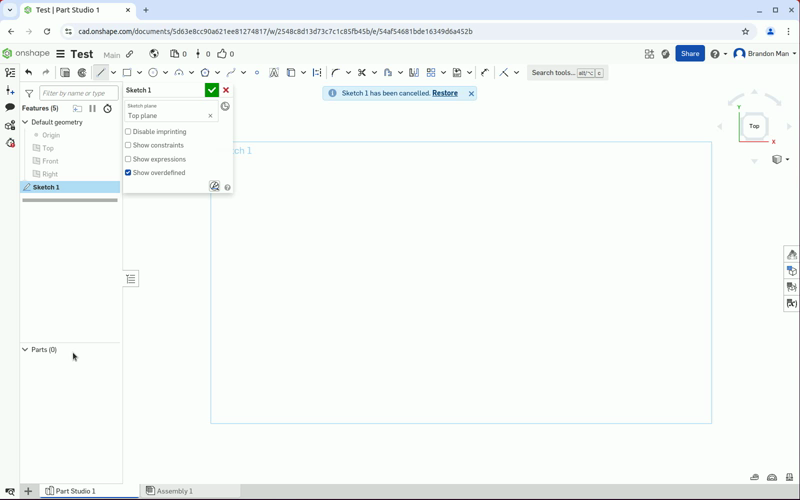
mouse_move(460, 306)
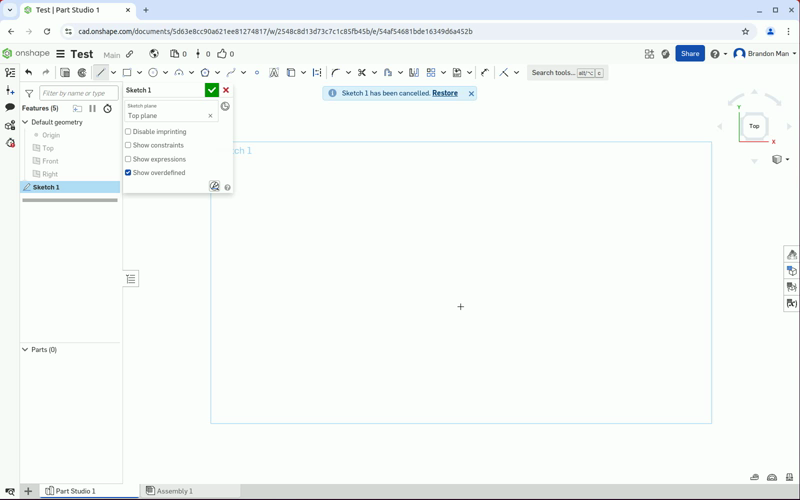
click(460, 306)
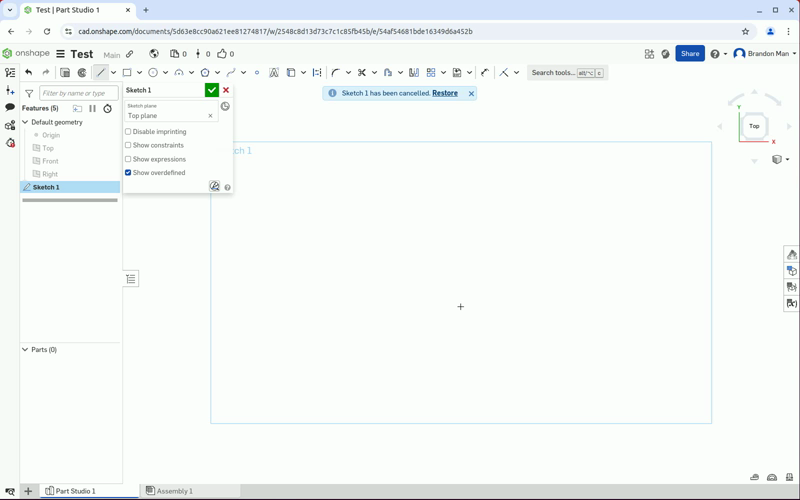
key_up(shift)
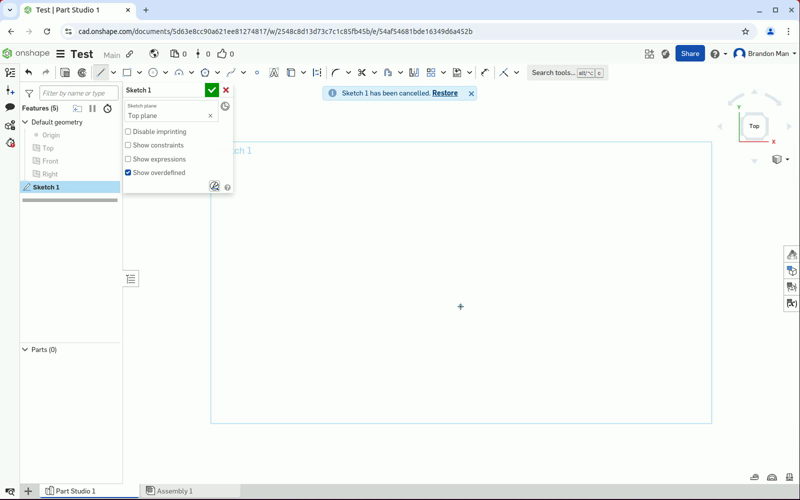
key_down(shift)
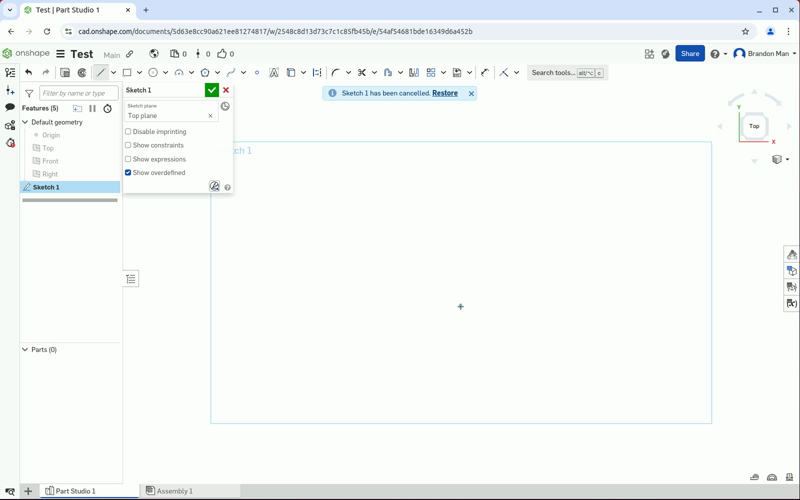
mouse_move(573, 306)
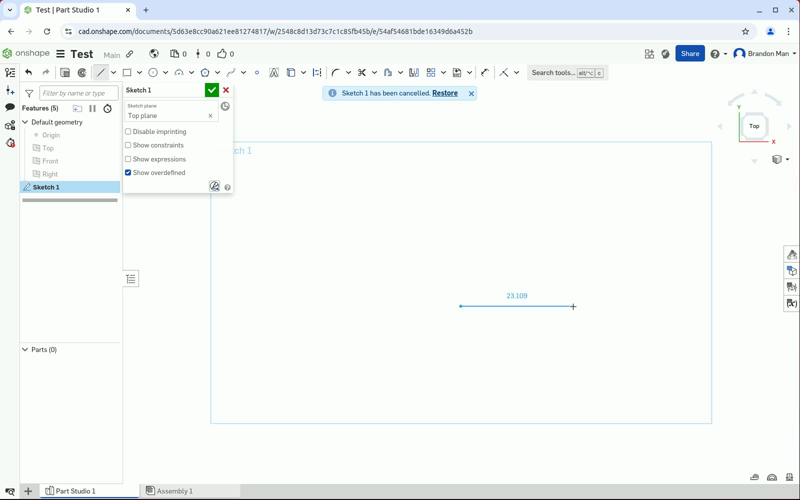
click(573, 306)
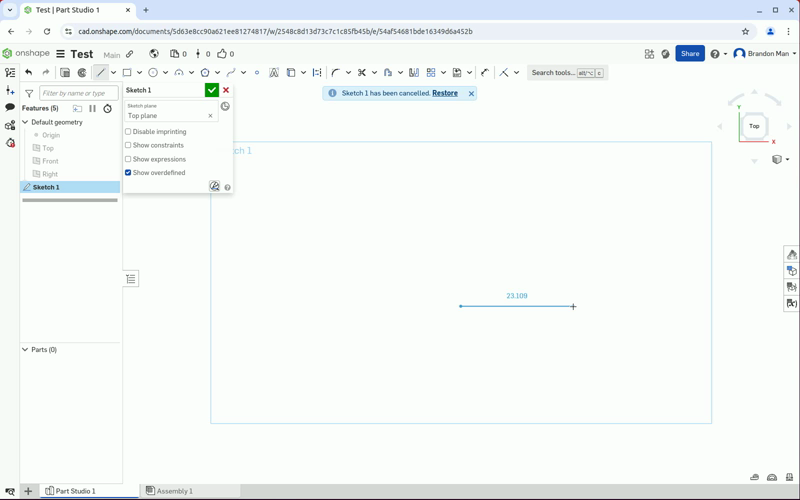
key_up(shift)
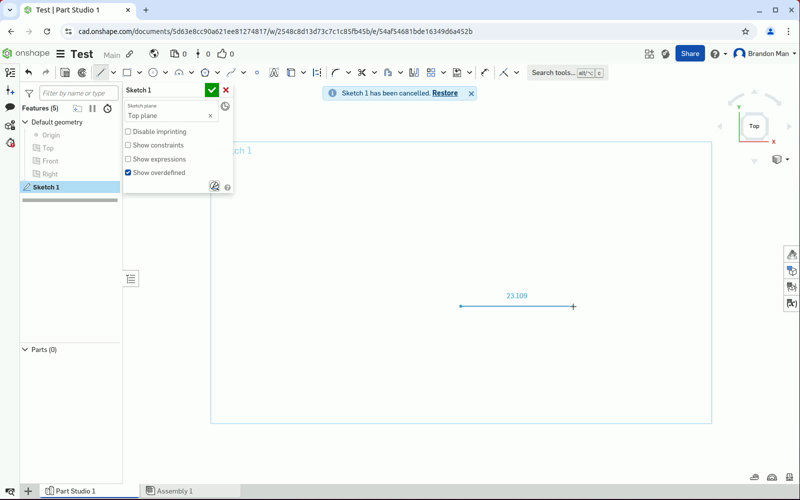
key_down(shift)
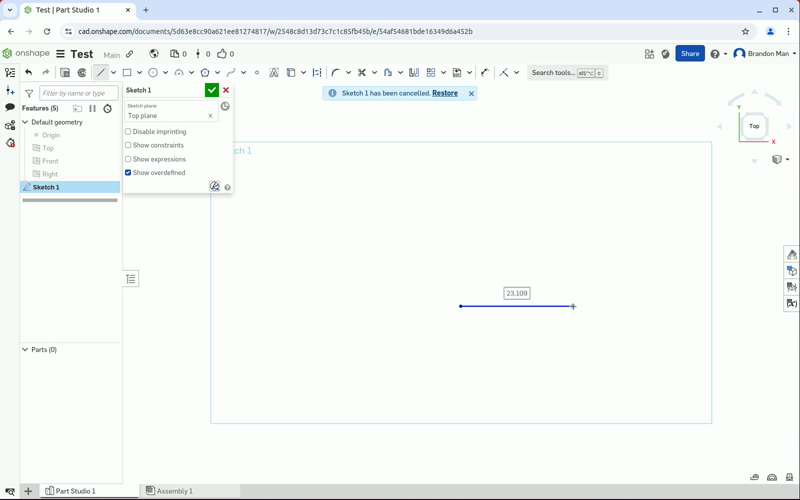
mouse_move(589, 306)
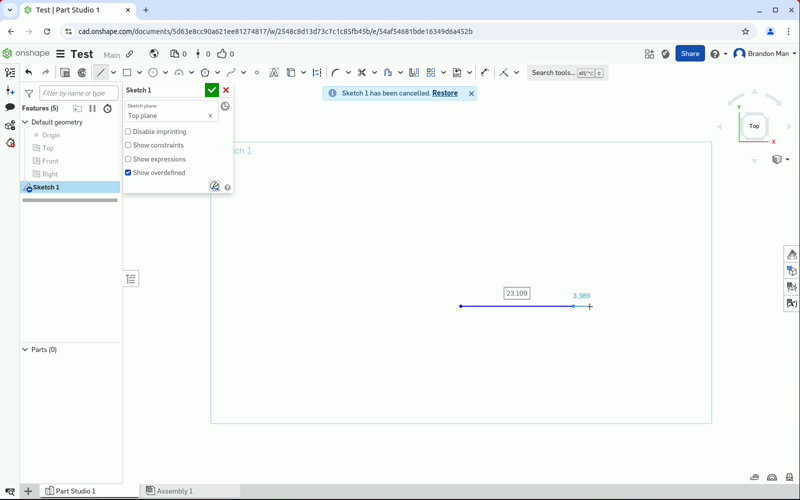
mouse_move(573, 282)
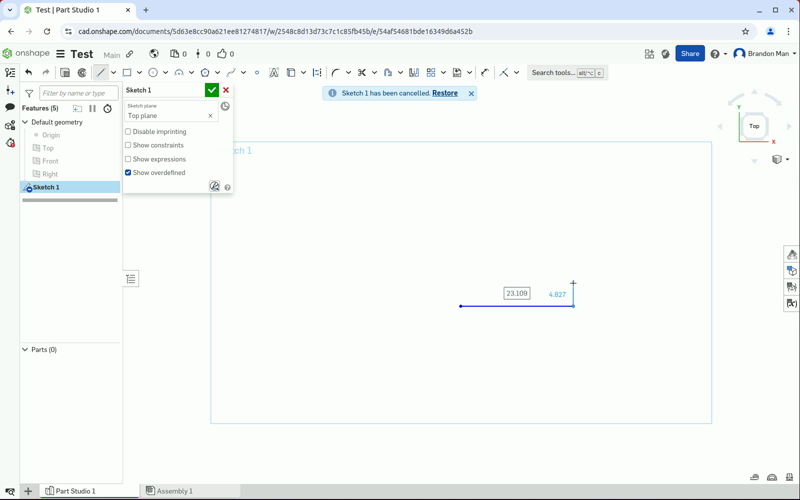
click(573, 282)
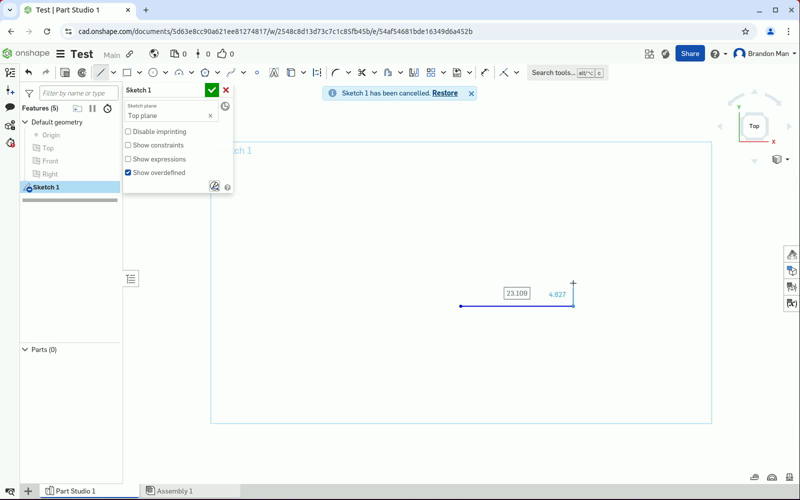
key_up(shift)
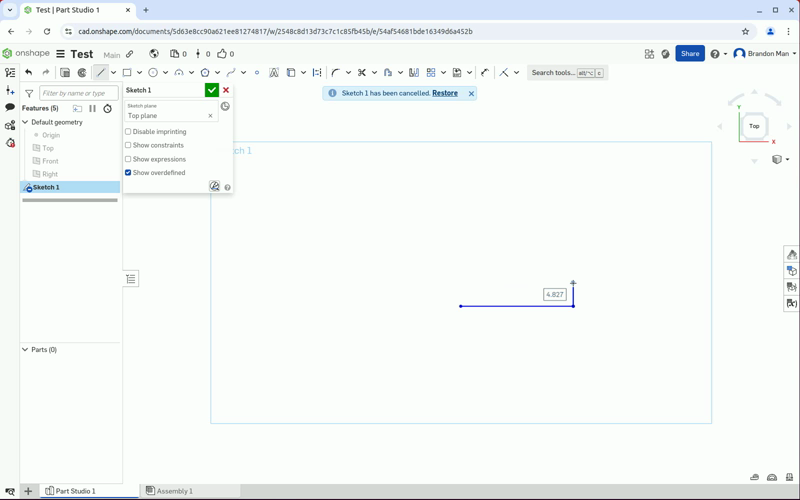
key_down(shift)
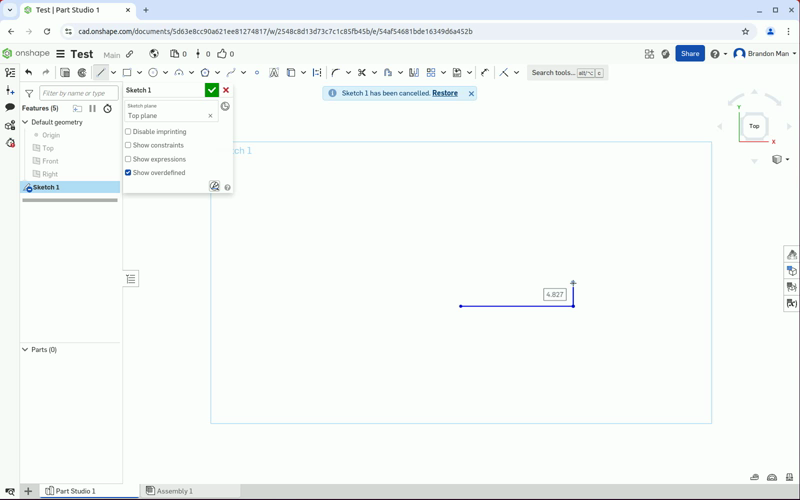
mouse_move(460, 282)
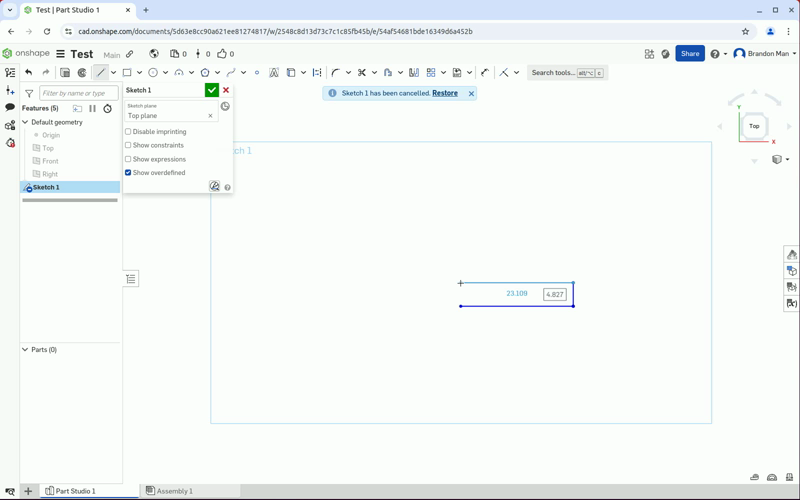
click(460, 282)
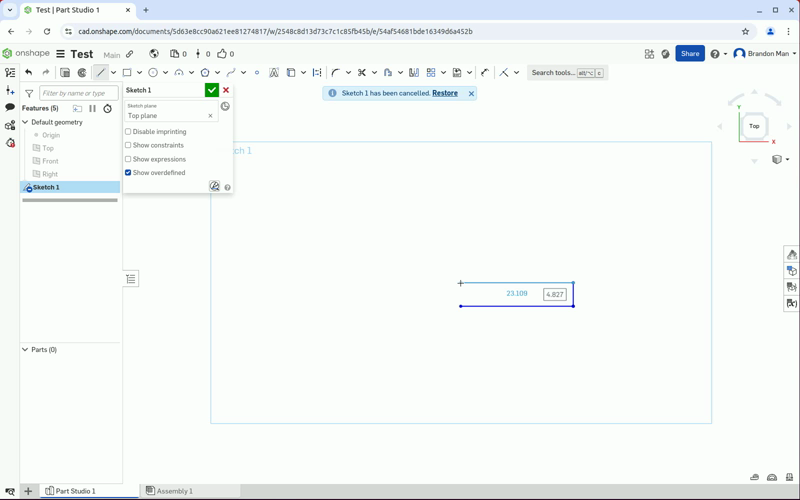
key_up(shift)
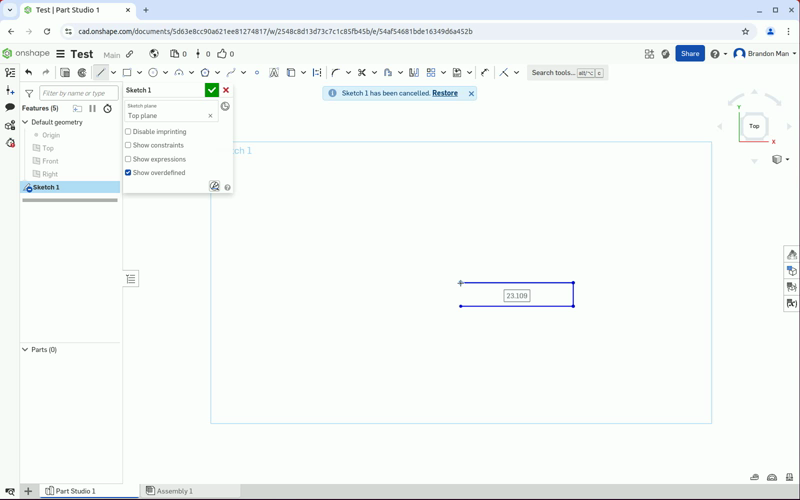
mouse_move(490, 282)
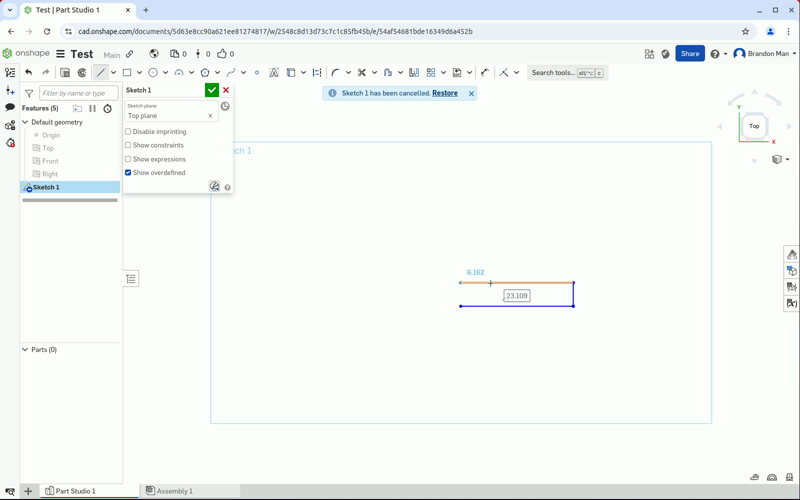
key_down(shift)
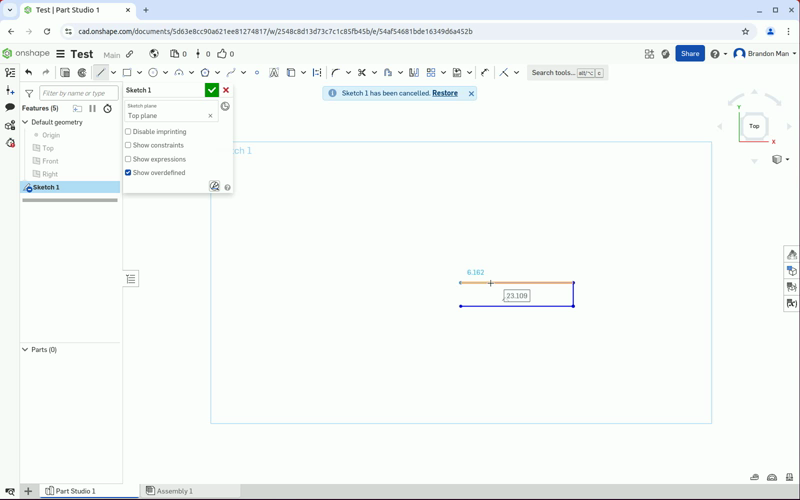
mouse_move(460, 306)
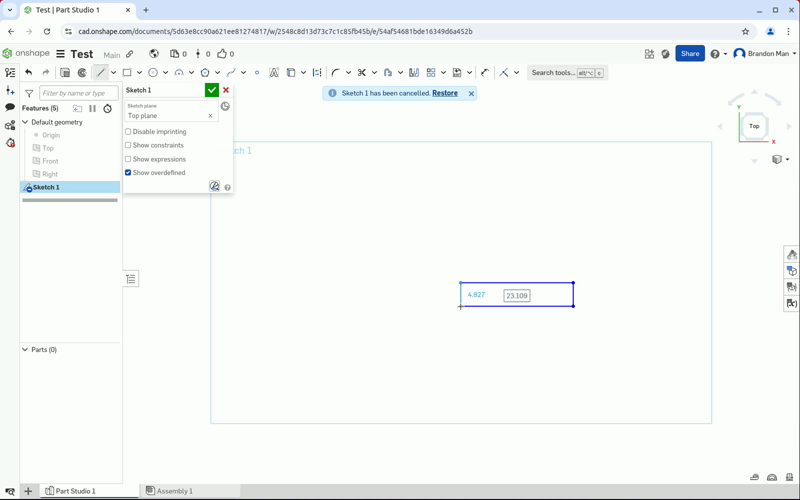
key_up(shift)
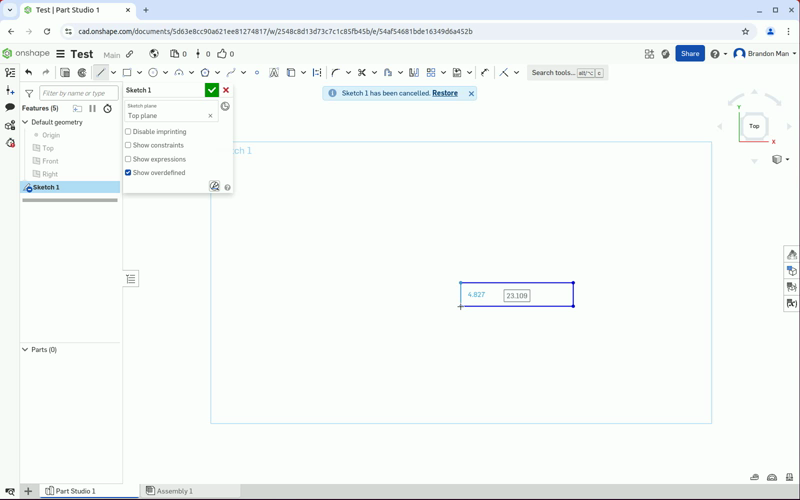
click(460, 306)
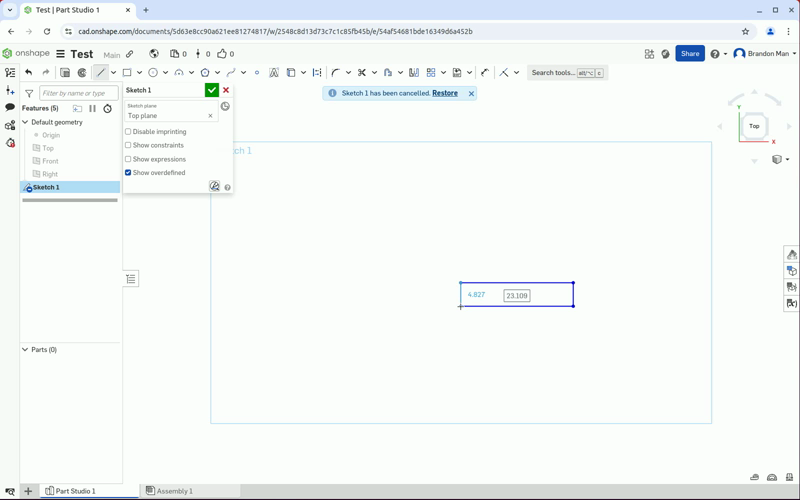
key(esc)
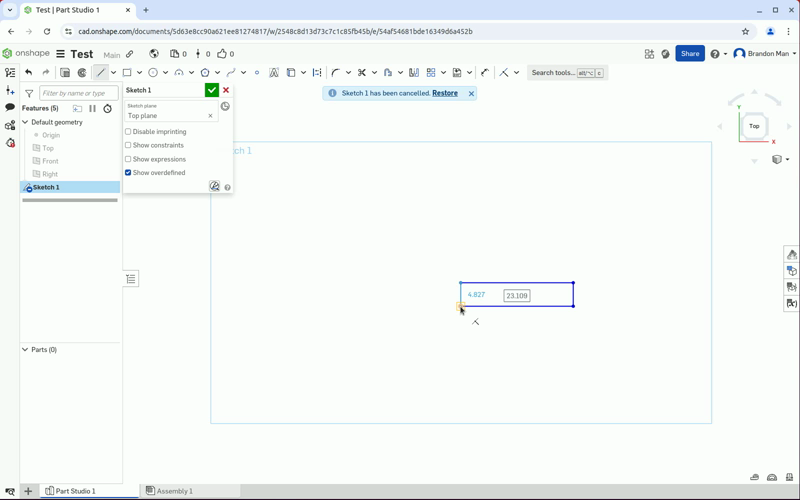
mouse_move(565, 293)
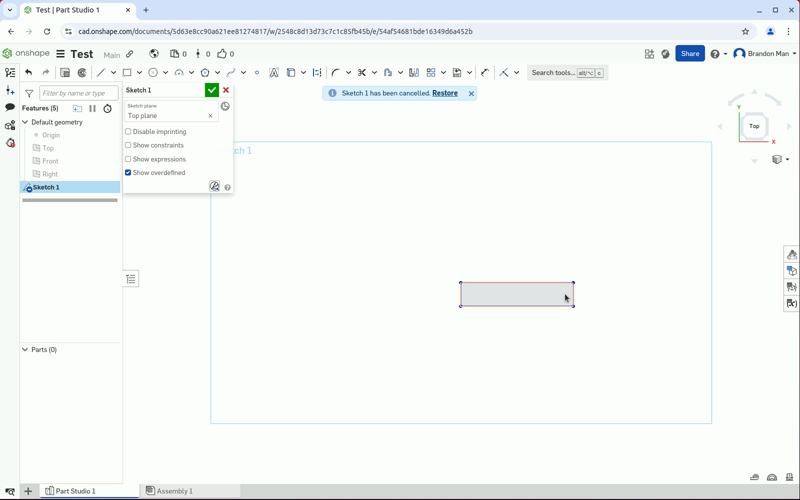
click(565, 293)
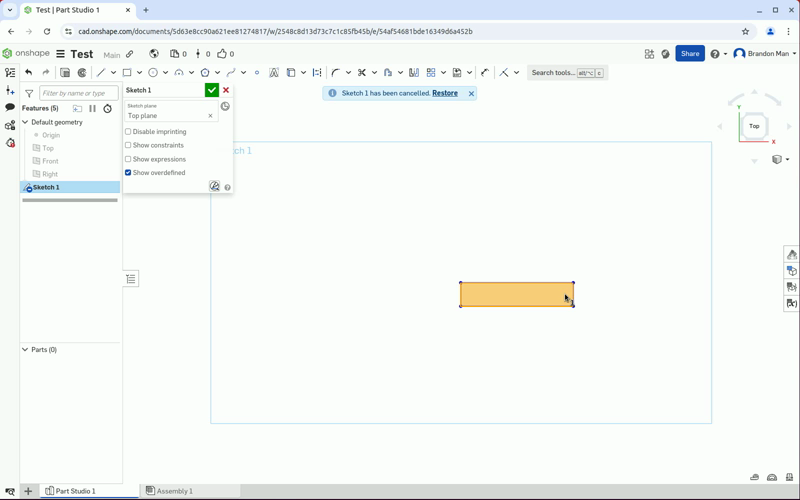
mouse_move(73, 352)
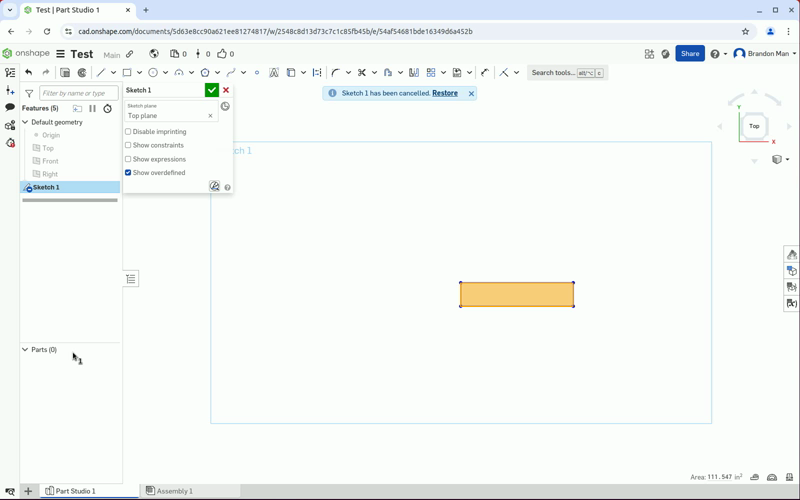
key(shift+y)
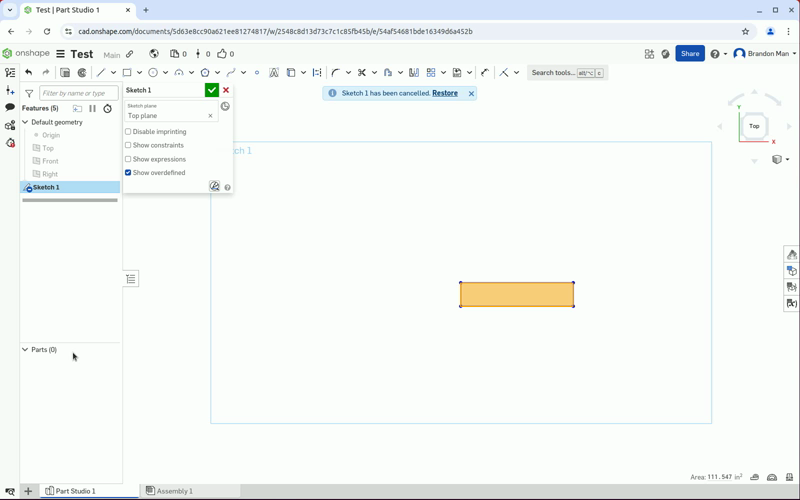
key(shift+e)
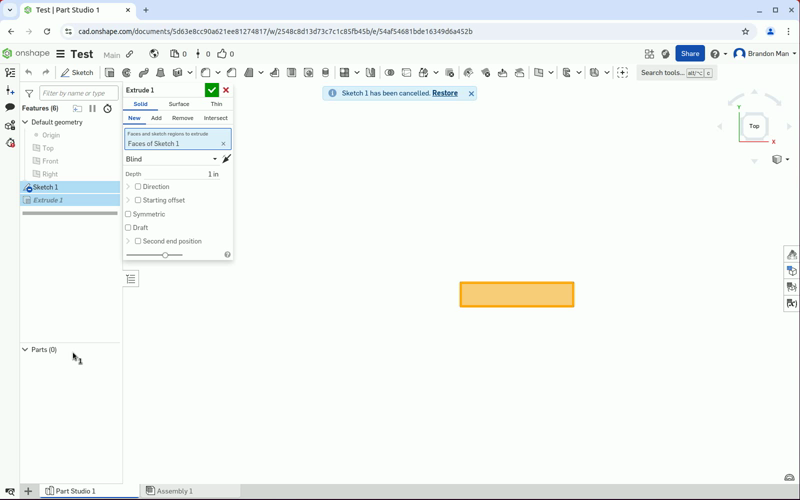
mouse_move(143, 106)
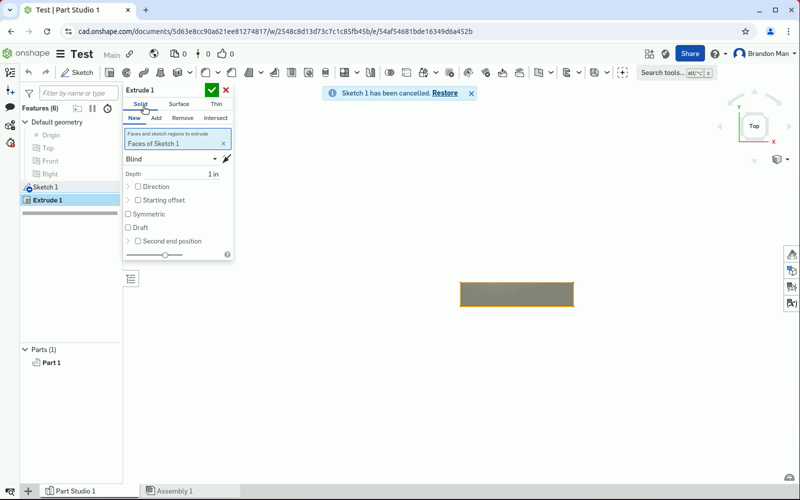
click(143, 106)
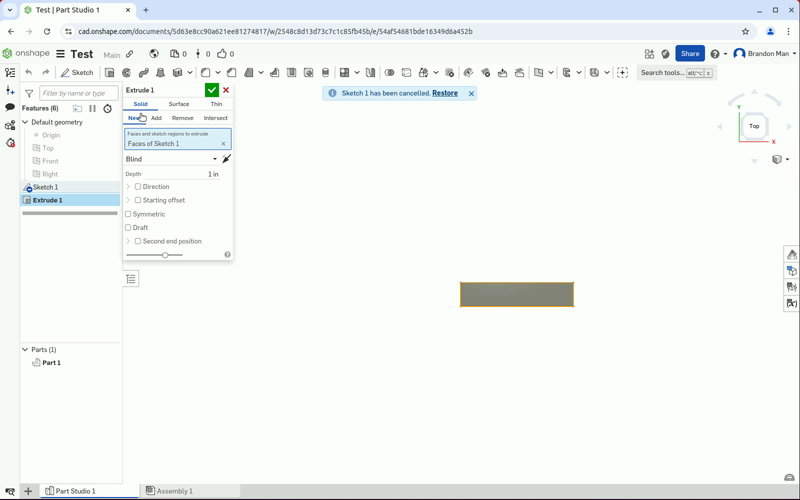
mouse_move(137, 120)
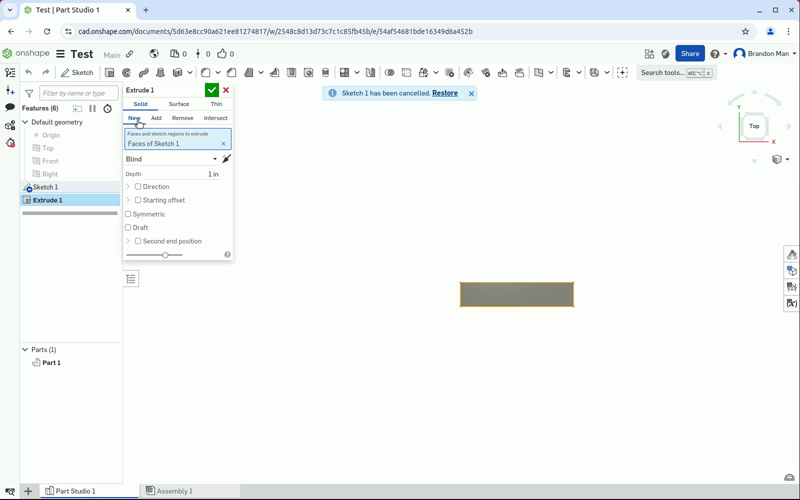
click(137, 120)
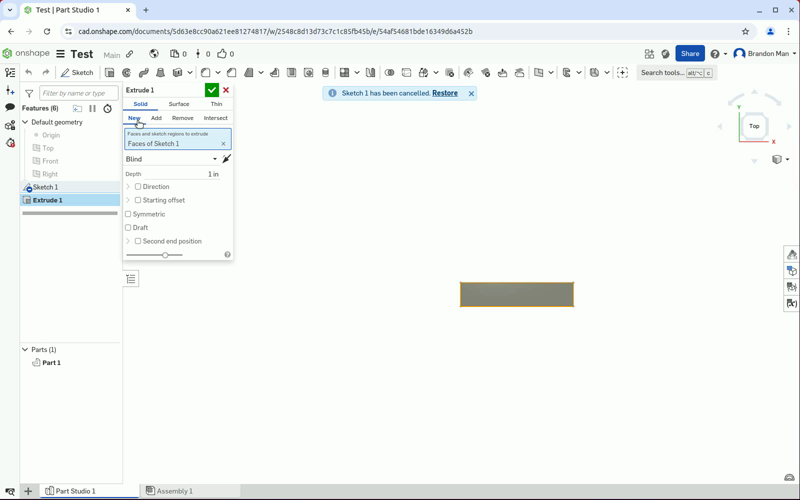
key(tab, 4)
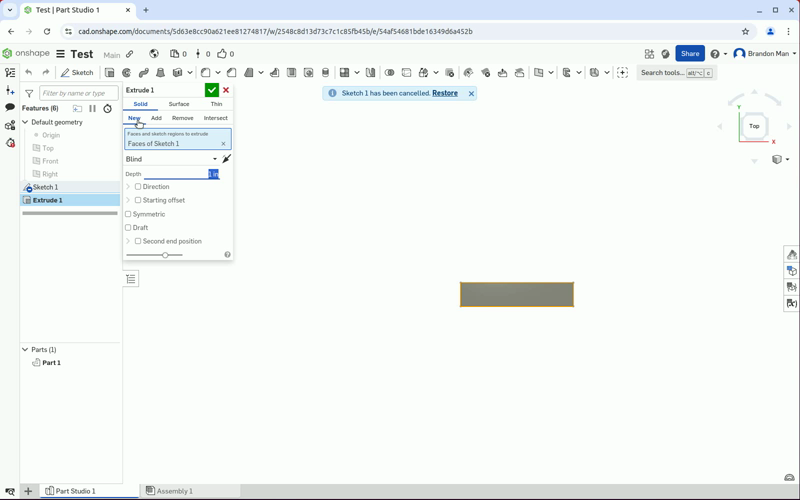
text(-0.241)
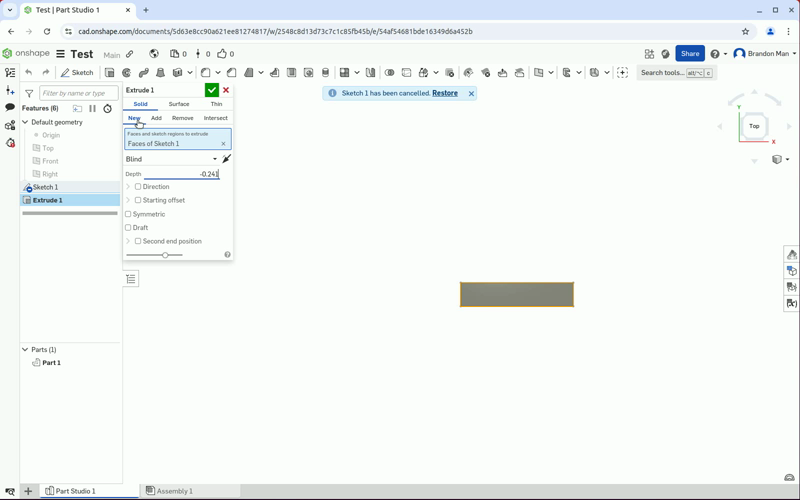
key(enter)
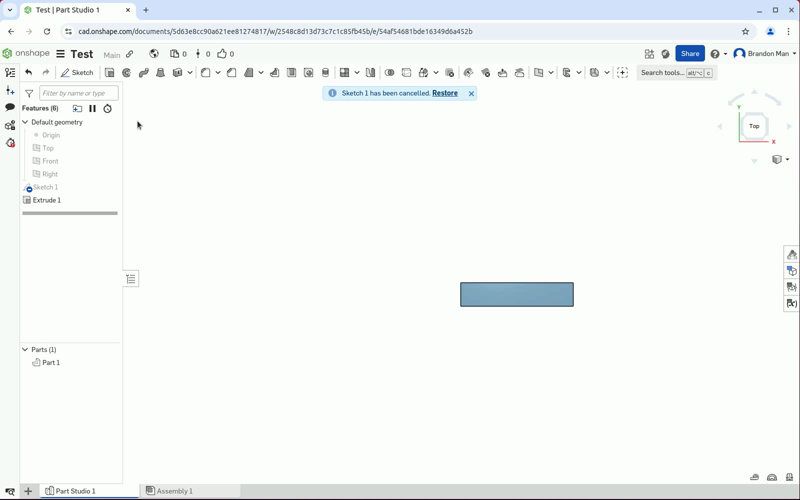
key(shift+h)
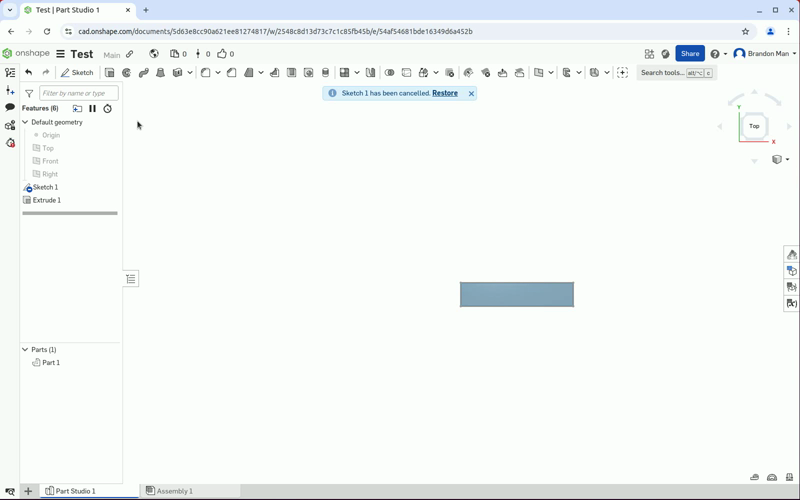
key(shift+h)
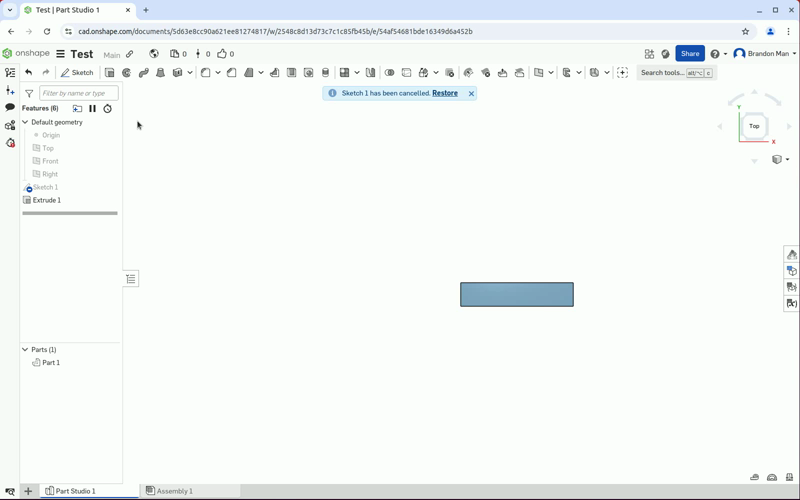
mouse_move(73, 189)
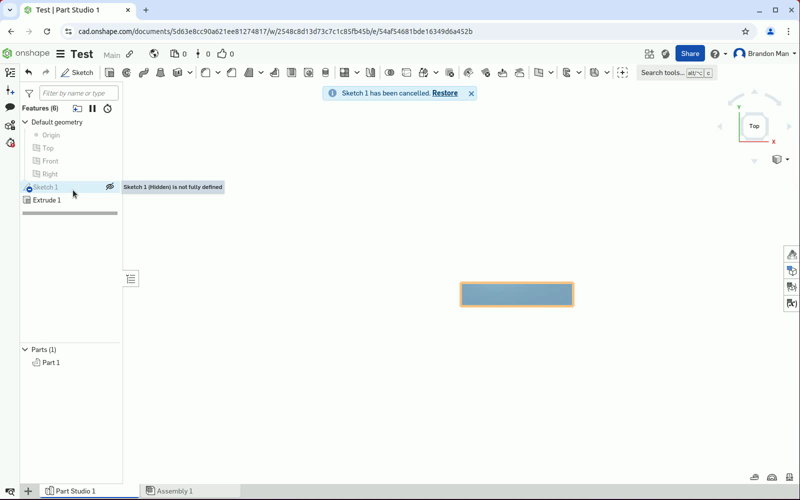
click(73, 189)
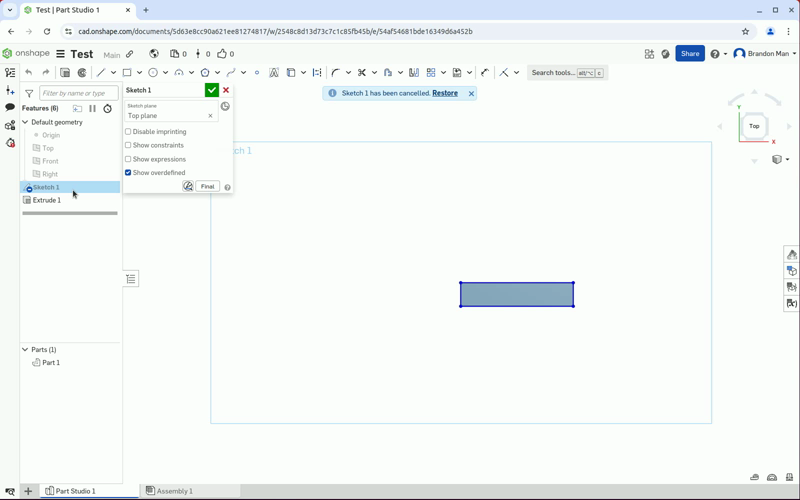
mouse_move(229, 92)
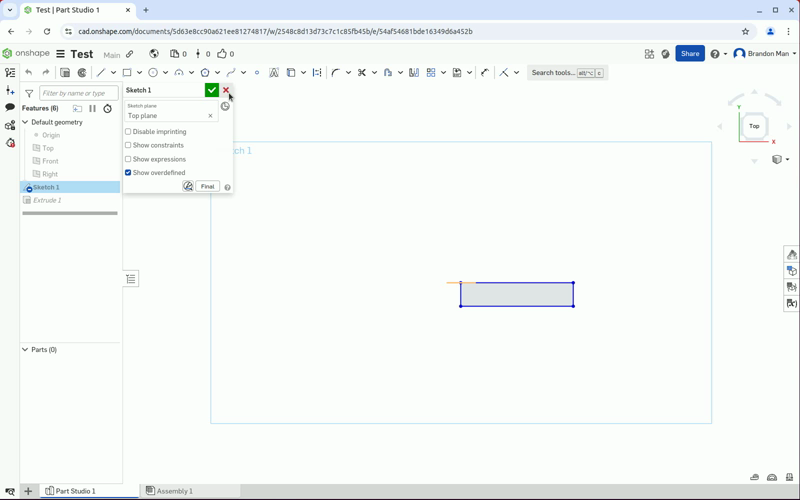
click(229, 92)
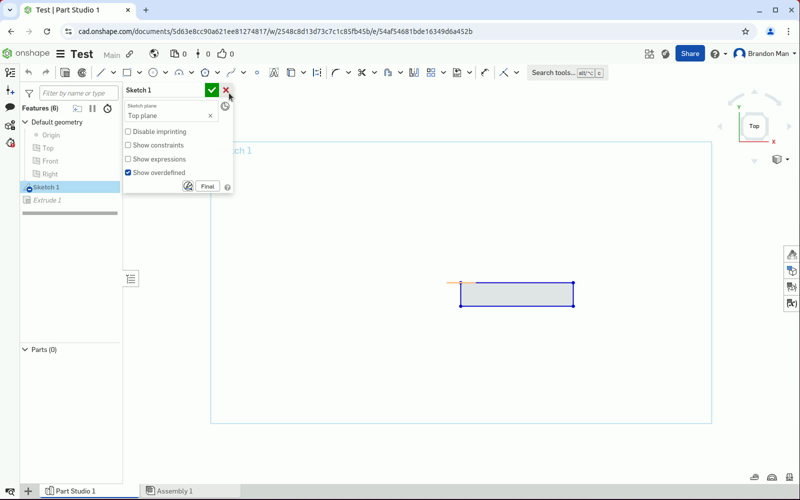
key(shift+s)
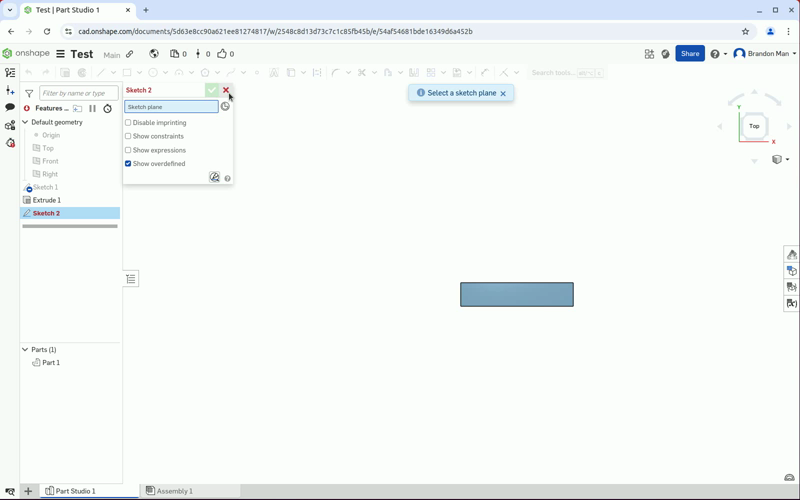
mouse_move(73, 150)
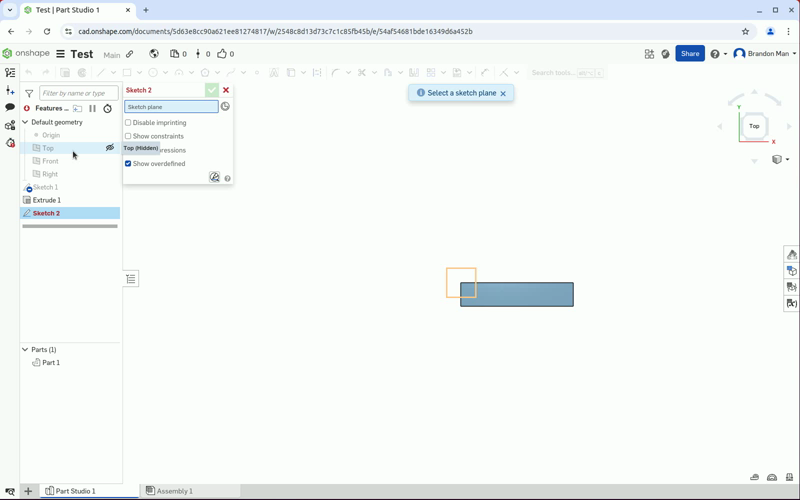
click(73, 150)
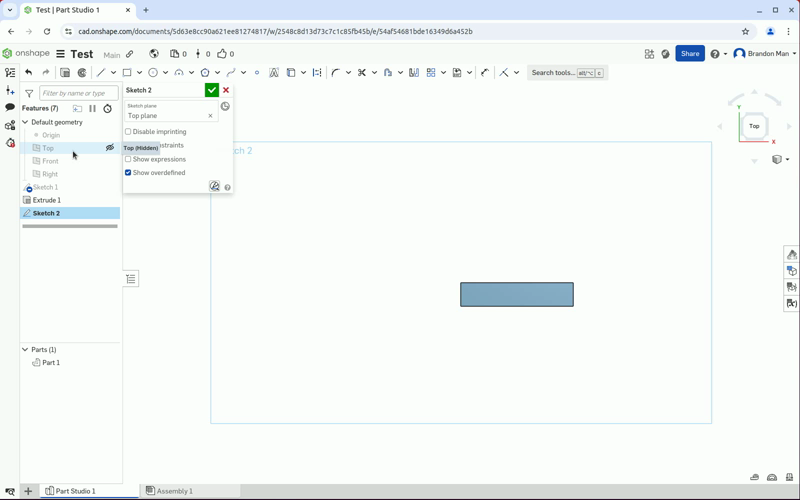
mouse_move(73, 352)
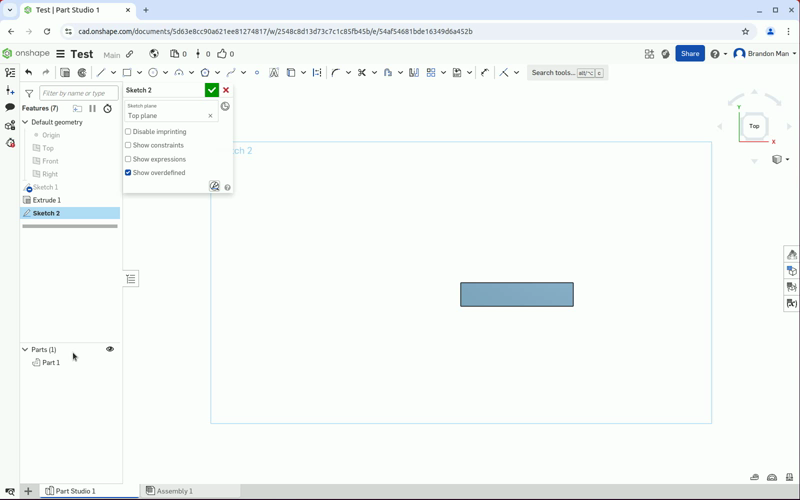
key(y)
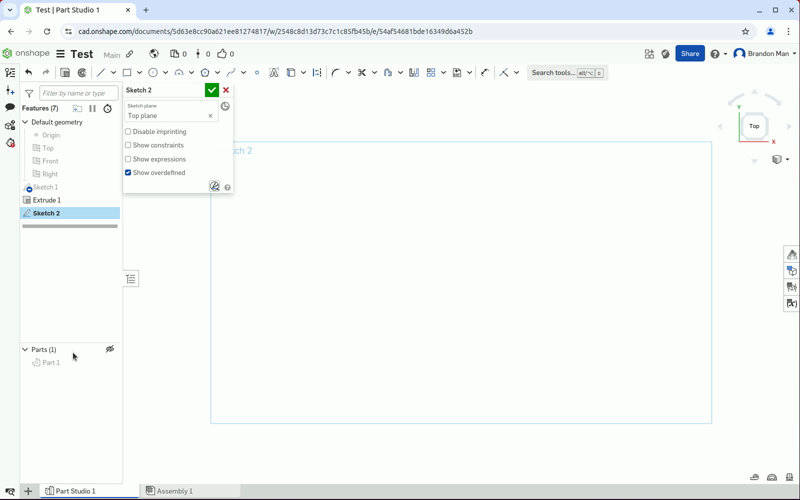
key(c)
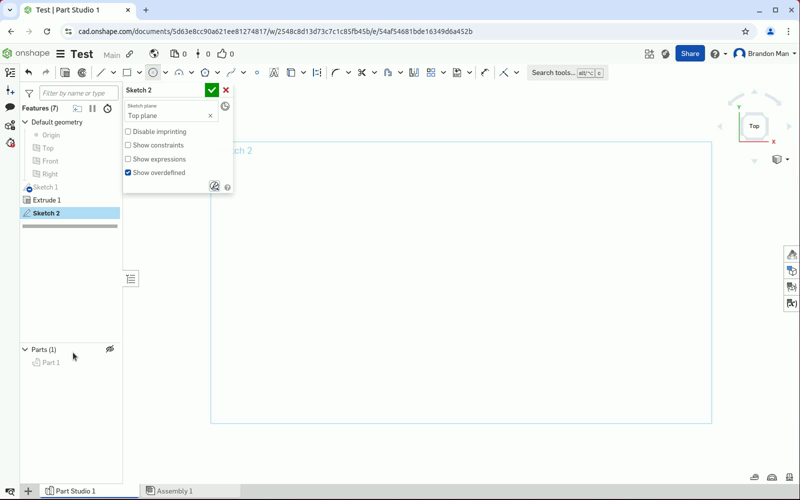
key_down(shift)
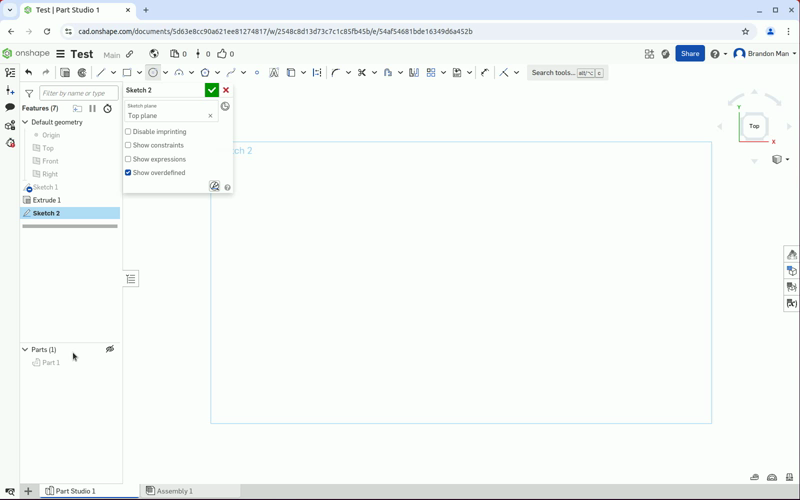
mouse_move(495, 294)
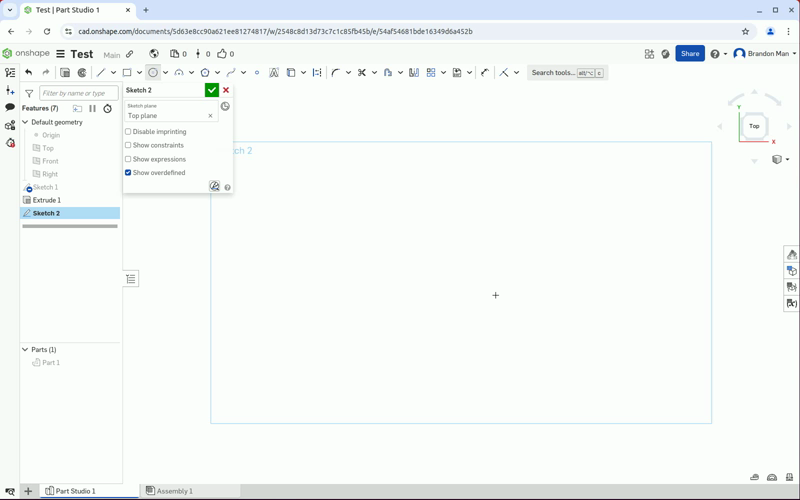
click(495, 294)
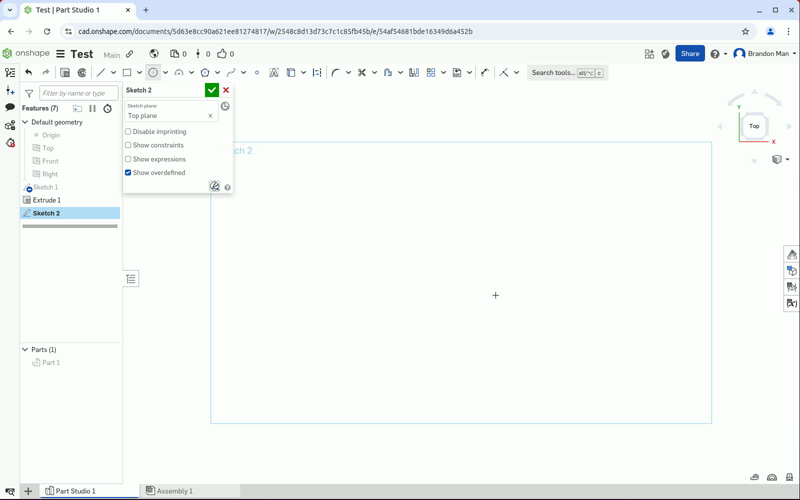
key_up(shift)
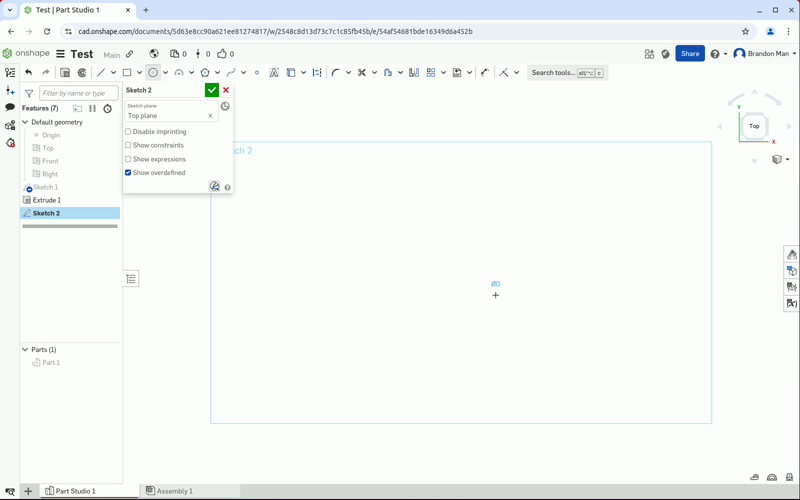
mouse_move(498, 294)
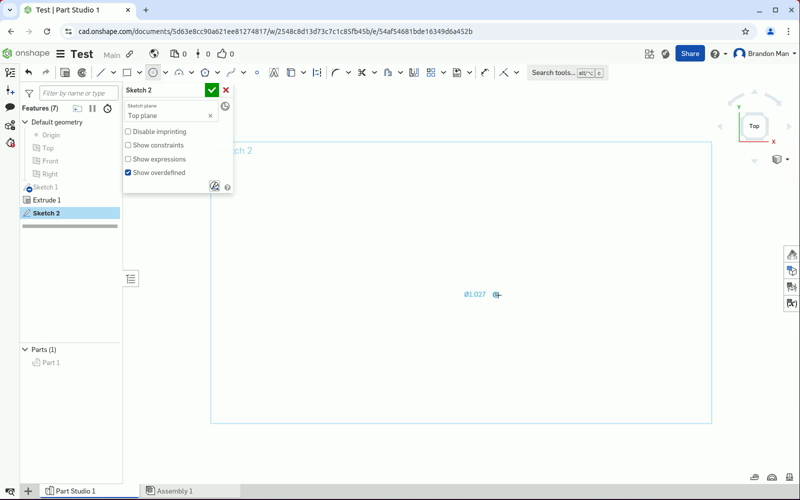
scroll(6)
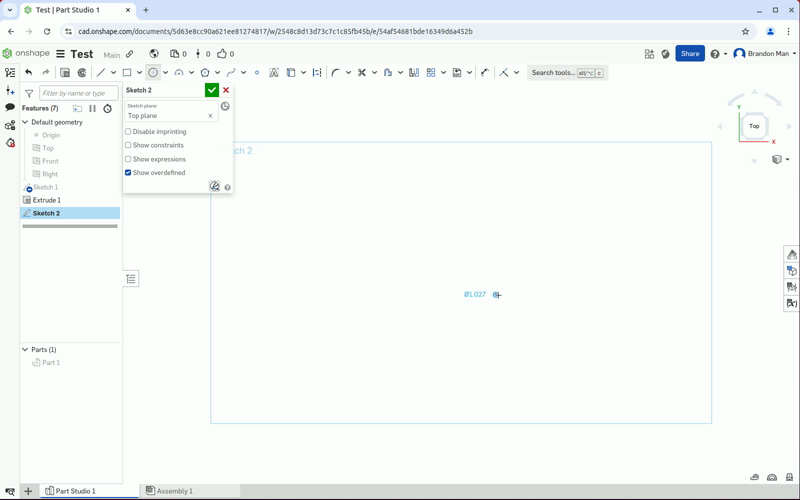
scroll(6)
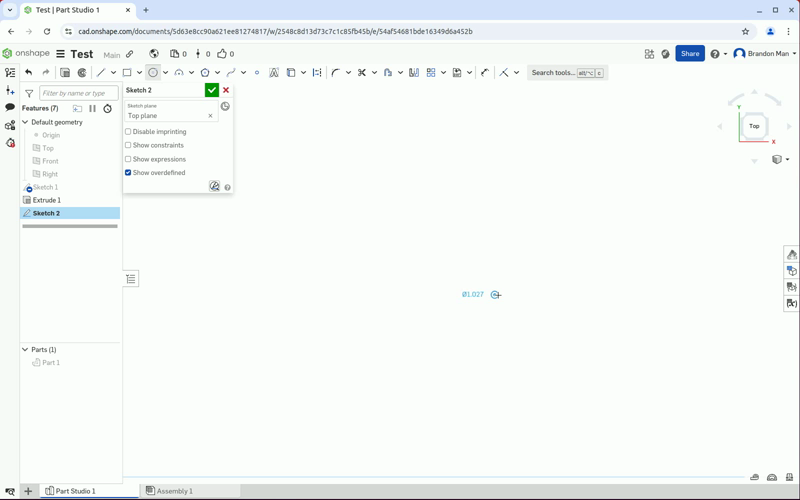
scroll(6)
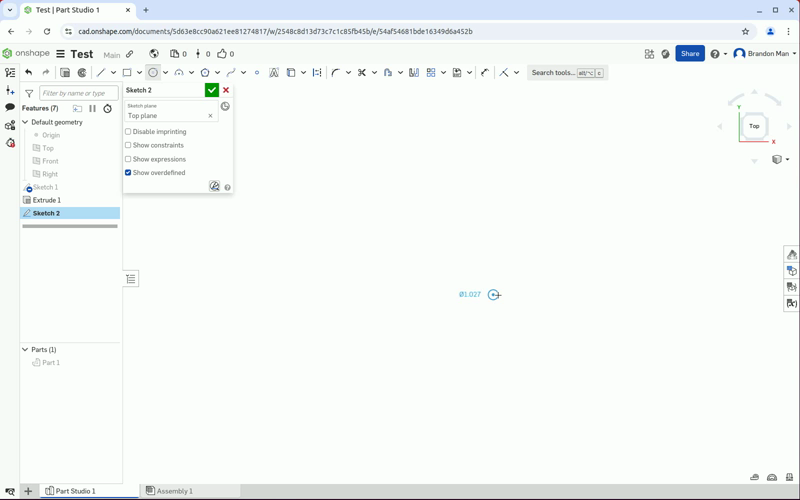
scroll(6)
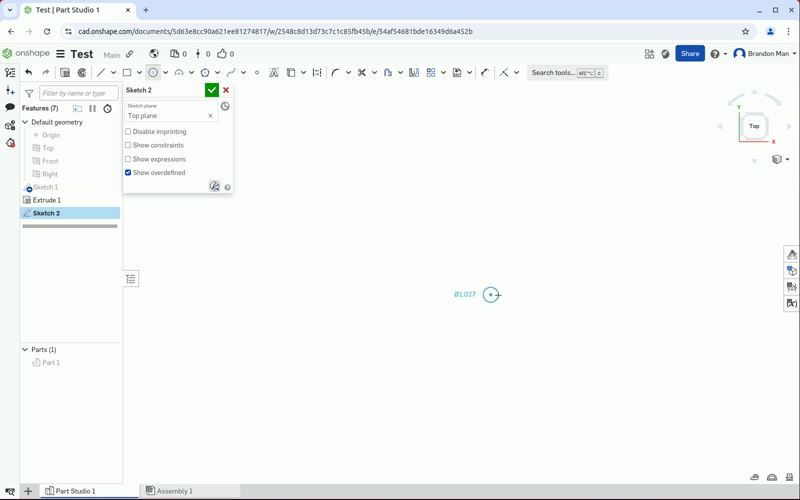
scroll(6)
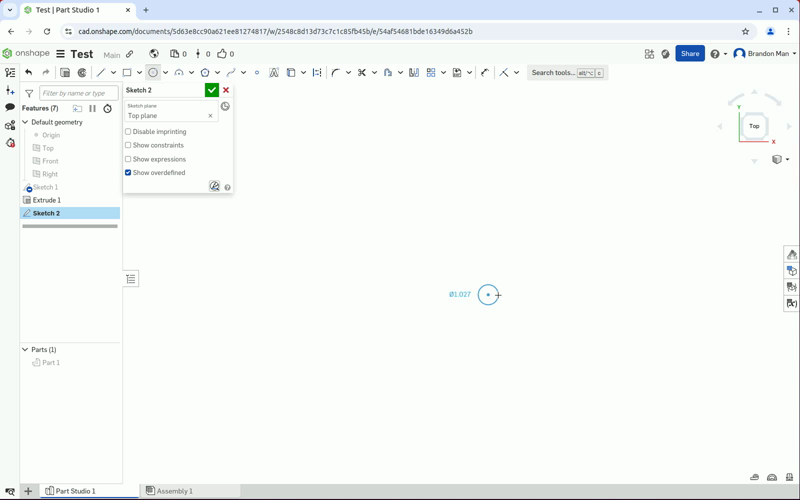
scroll(6)
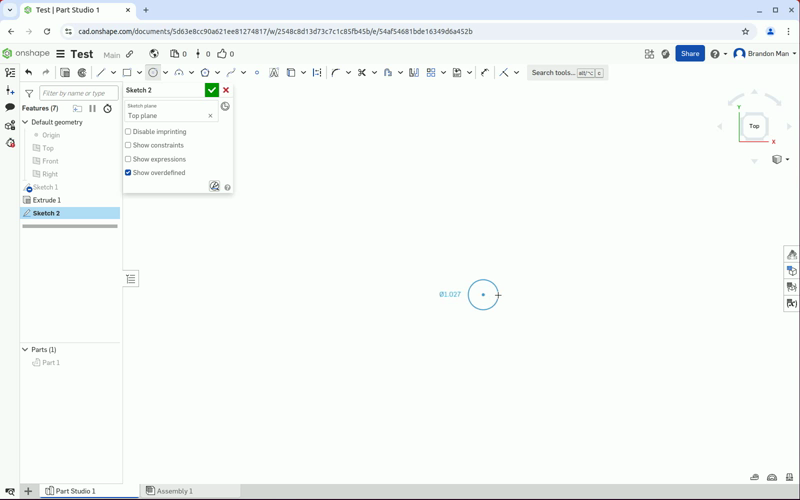
scroll(6)
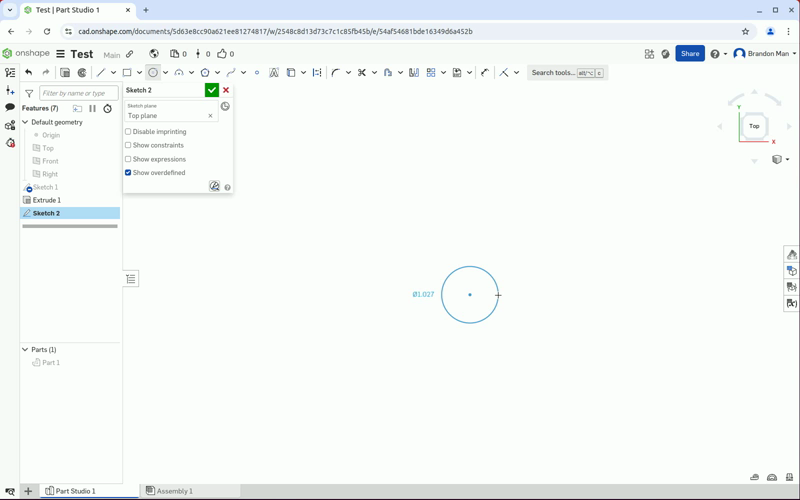
click(498, 294)
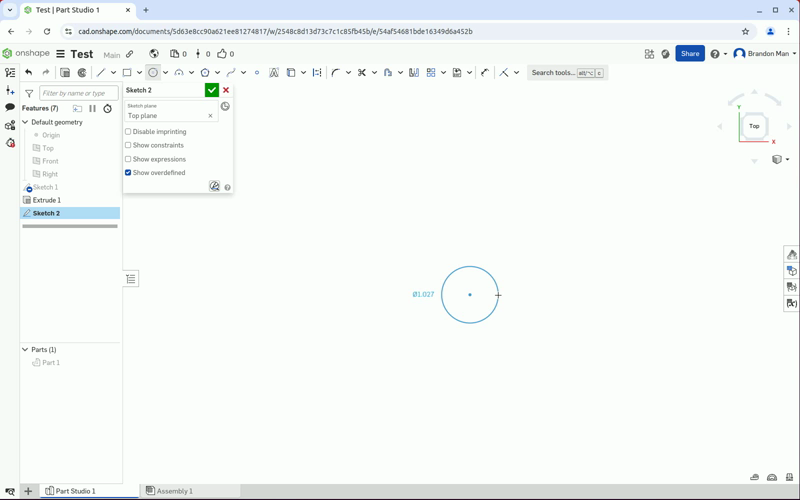
scroll(-6)
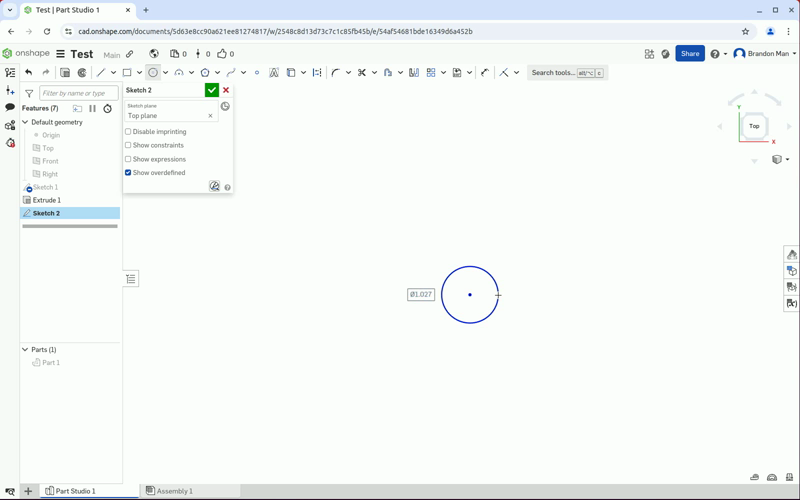
scroll(-6)
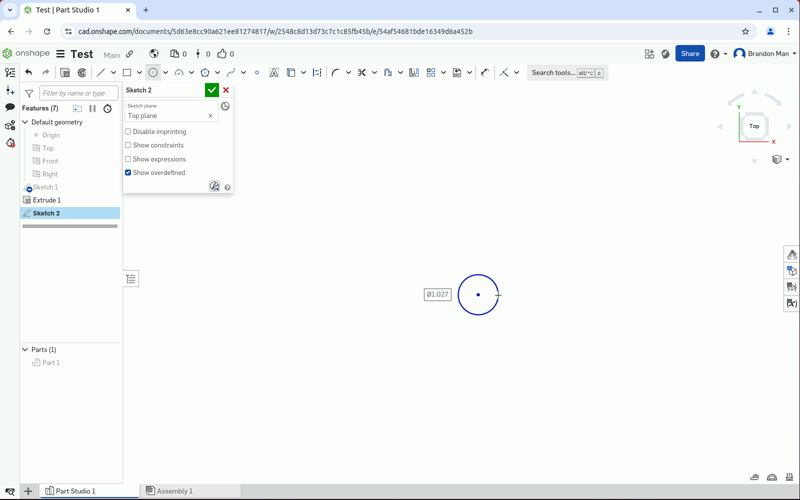
scroll(-6)
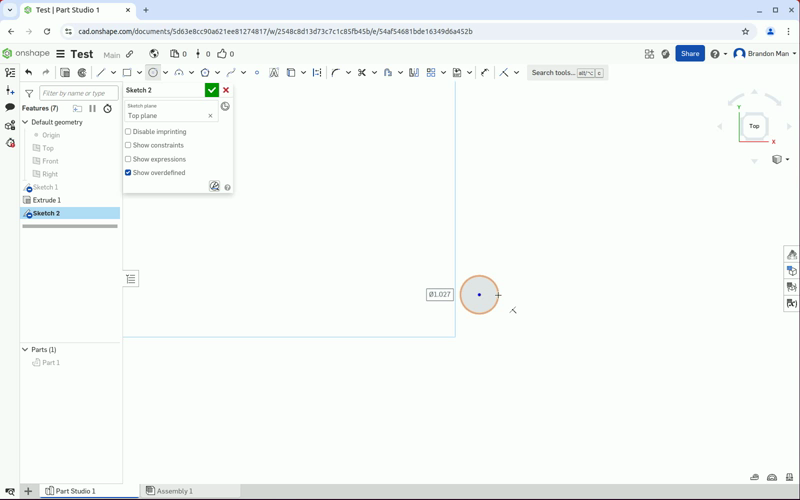
scroll(-6)
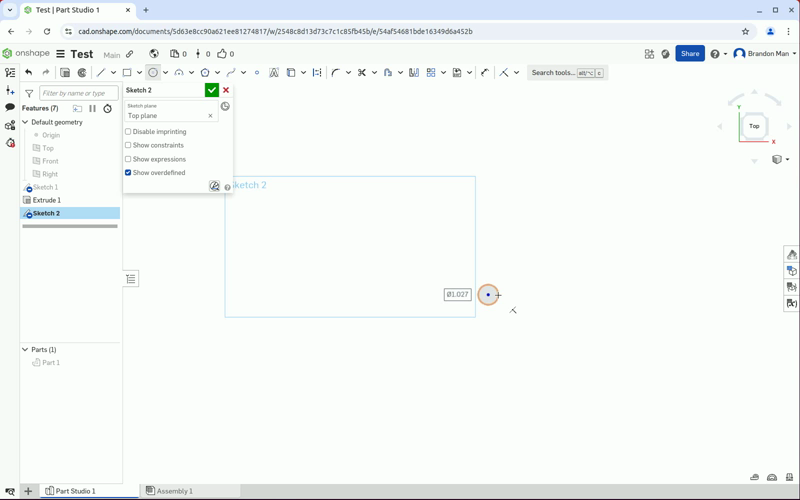
scroll(-6)
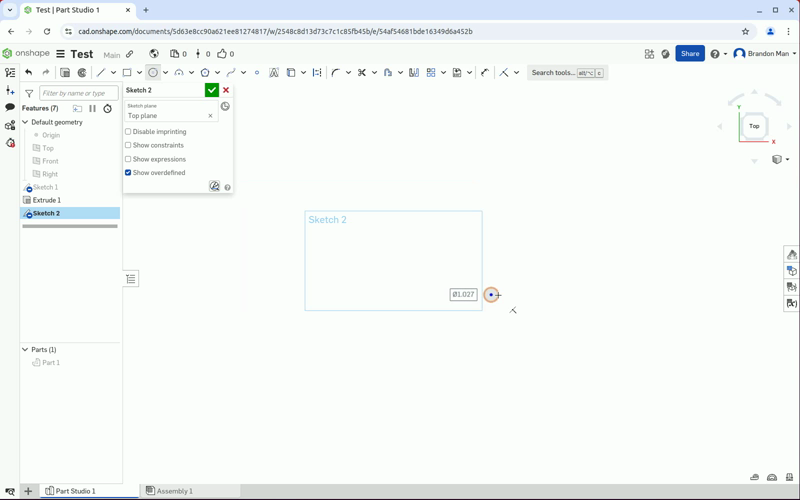
scroll(-6)
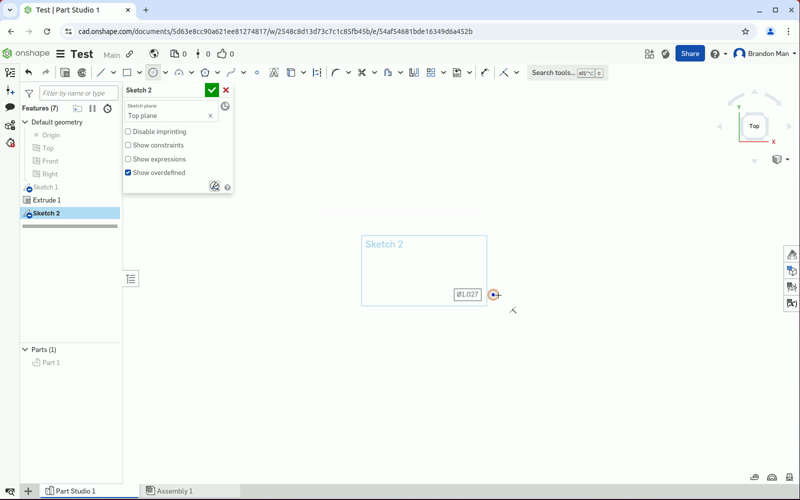
scroll(-6)
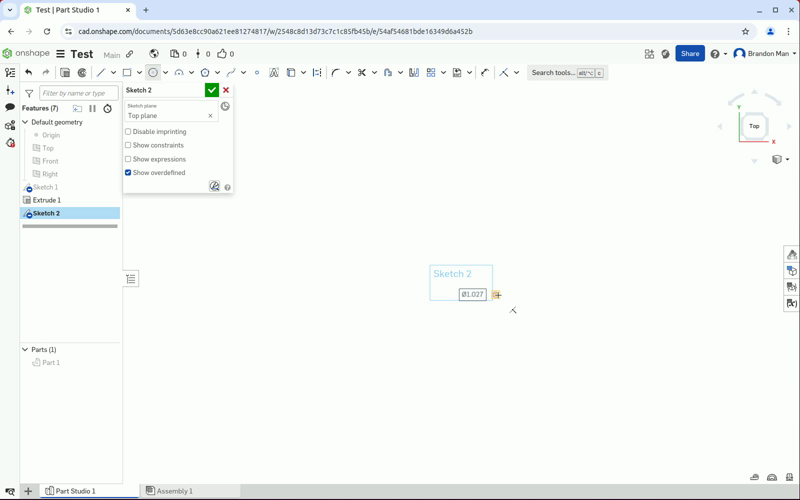
key(esc)
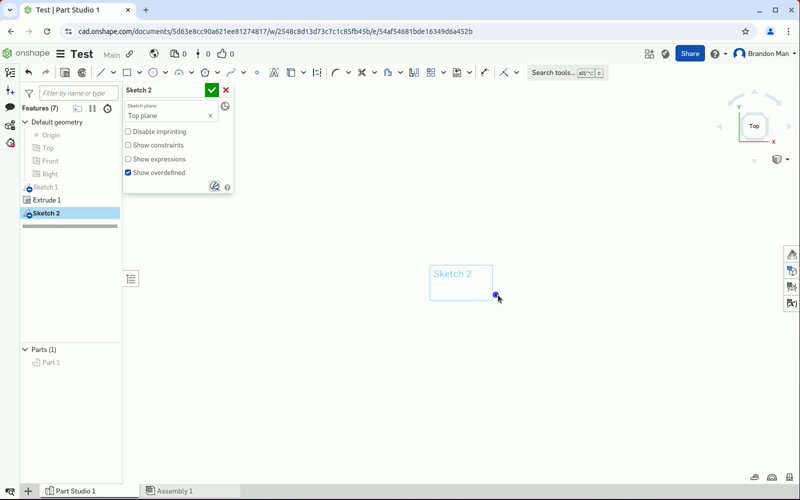
mouse_move(497, 294)
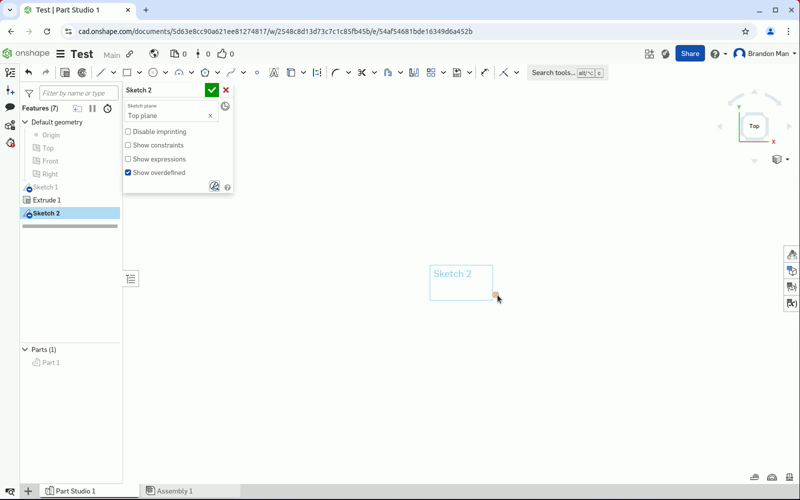
scroll(6)
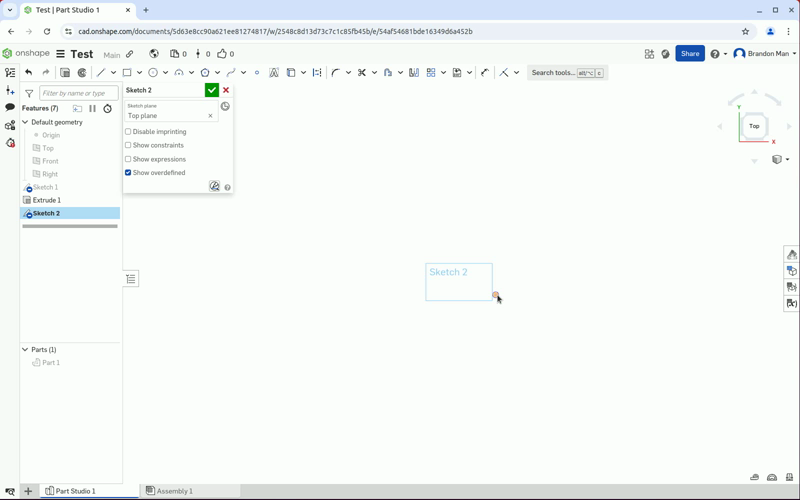
scroll(6)
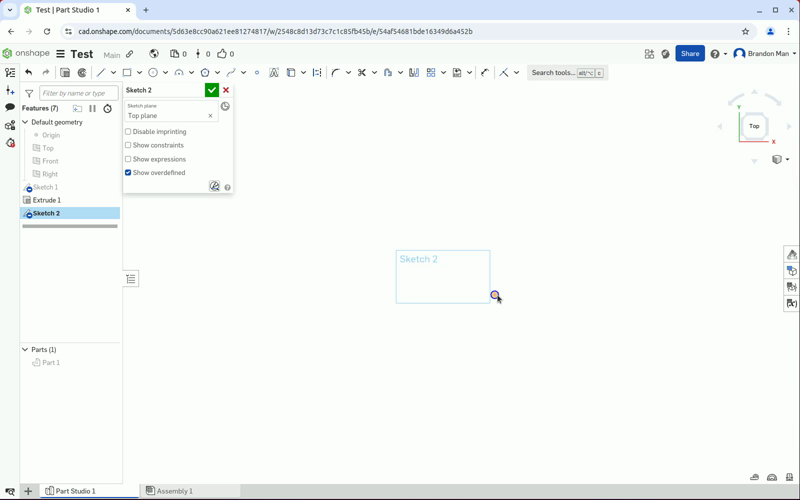
scroll(6)
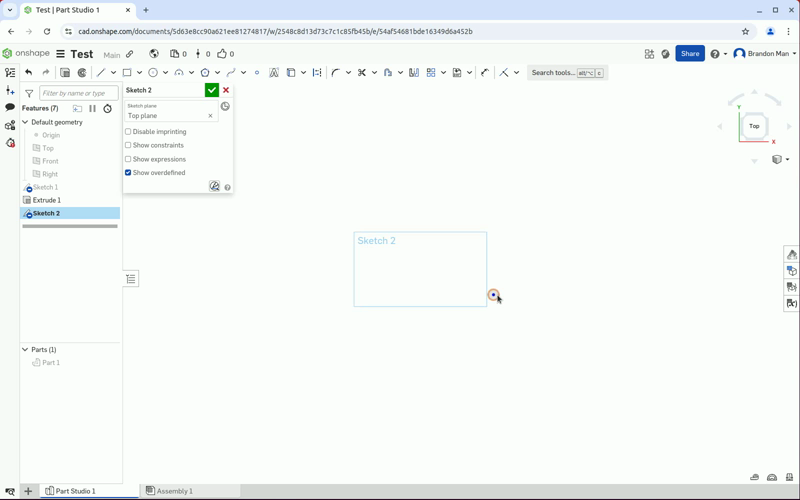
scroll(6)
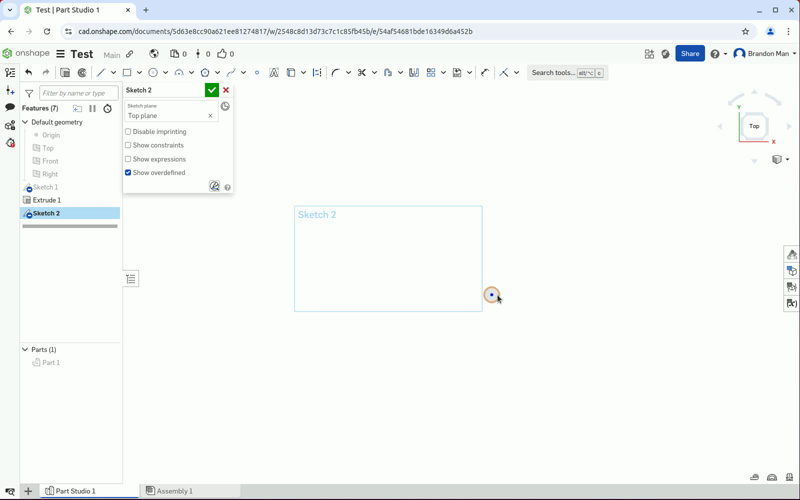
scroll(6)
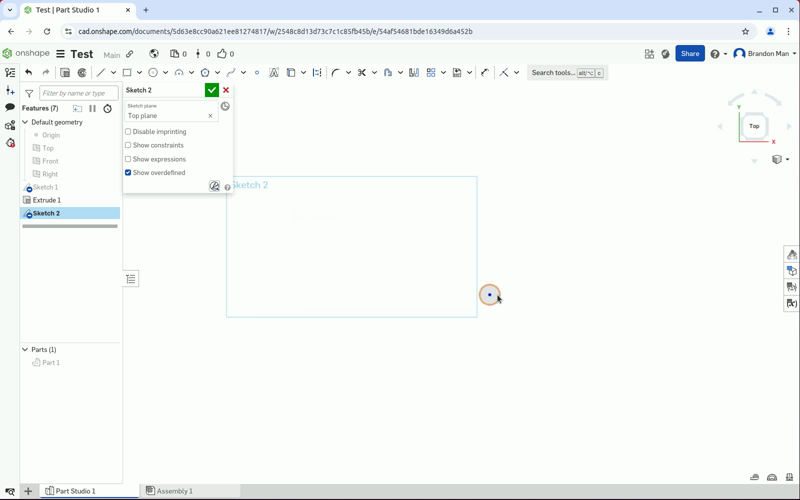
scroll(6)
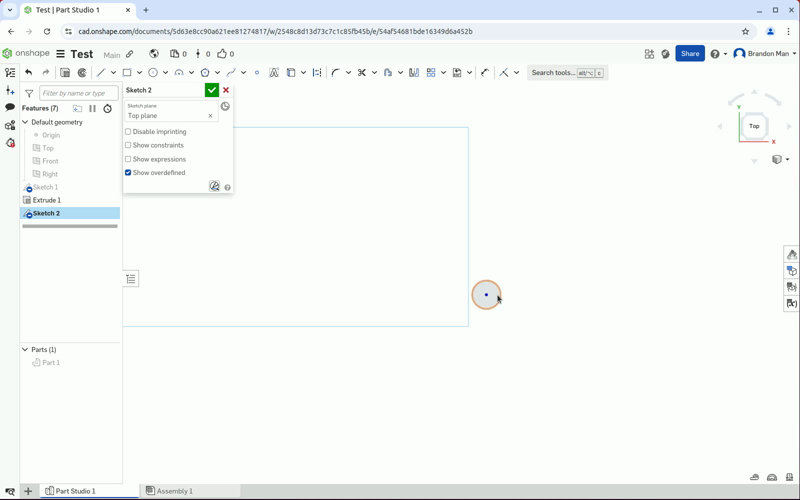
scroll(6)
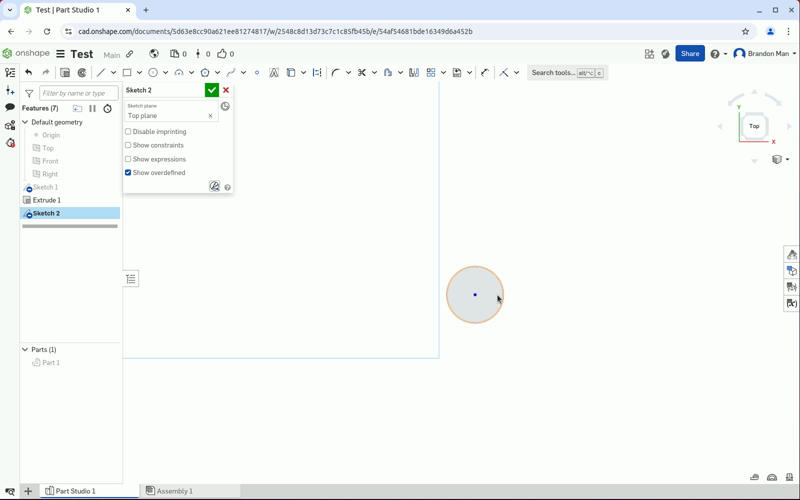
click(497, 294)
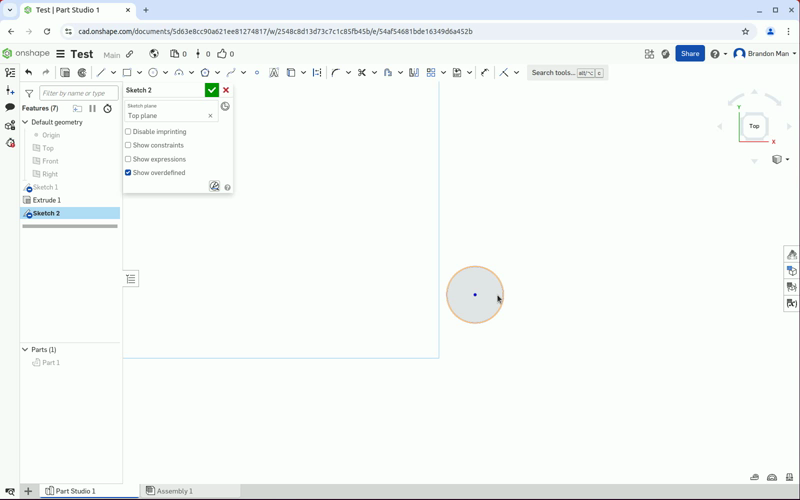
scroll(-6)
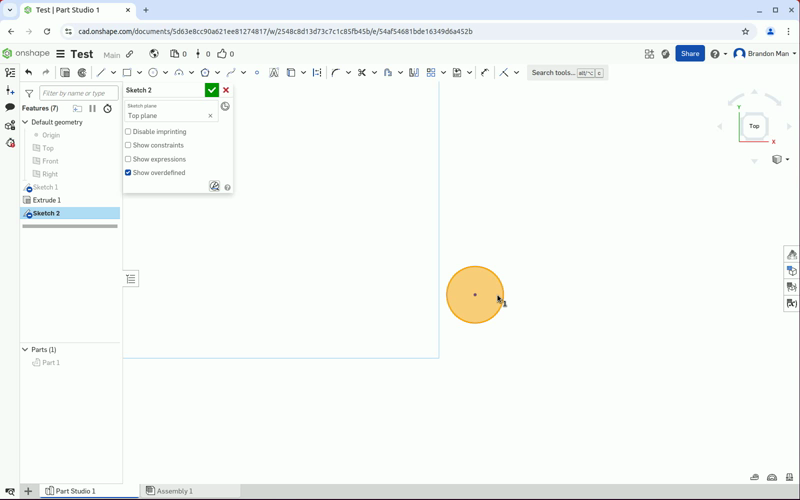
scroll(-6)
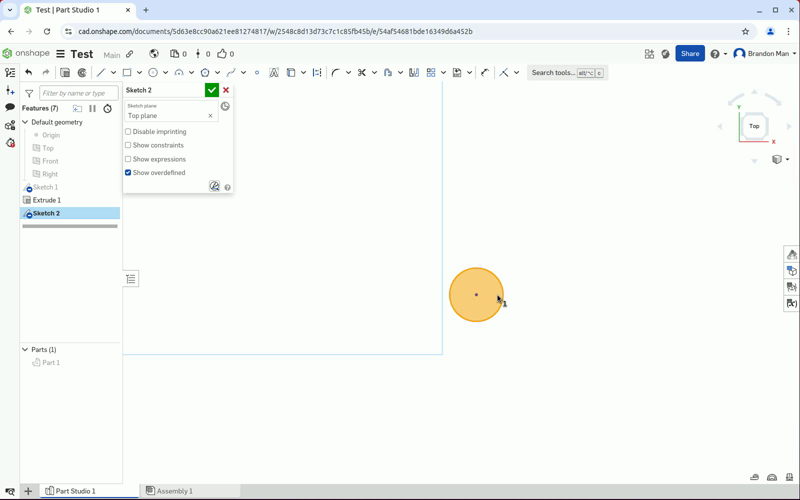
scroll(-6)
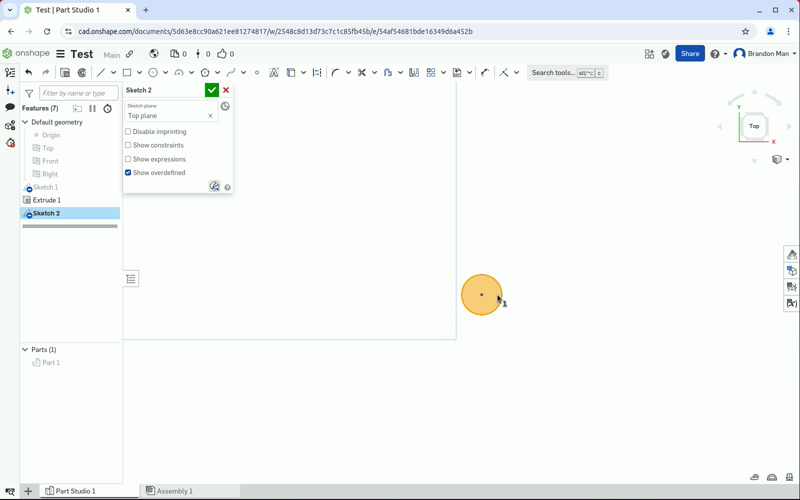
scroll(-6)
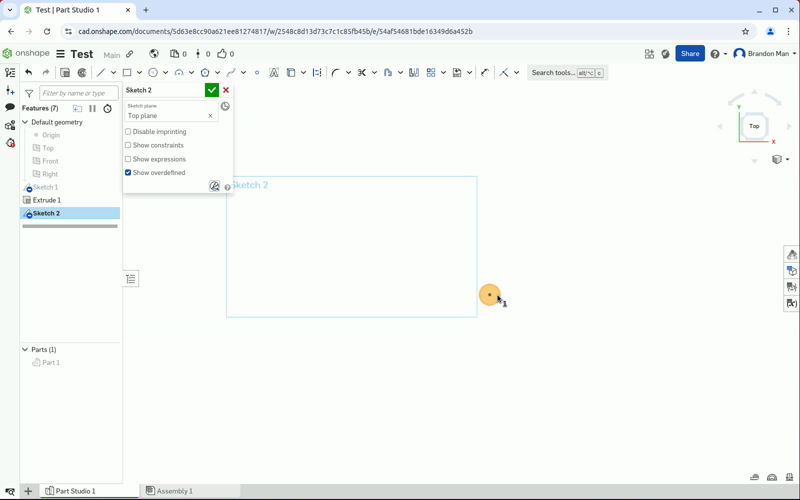
scroll(-6)
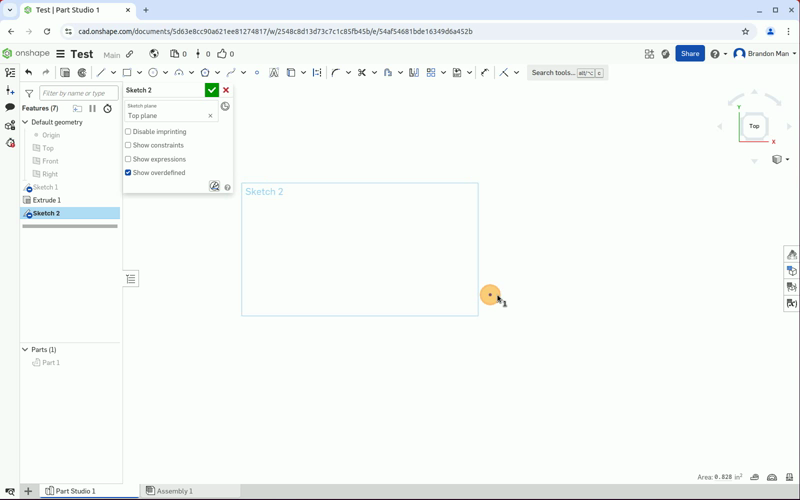
scroll(-6)
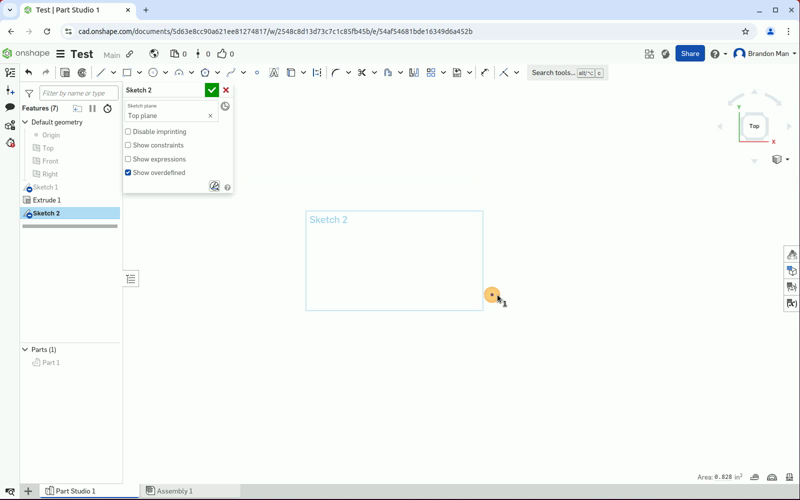
scroll(-6)
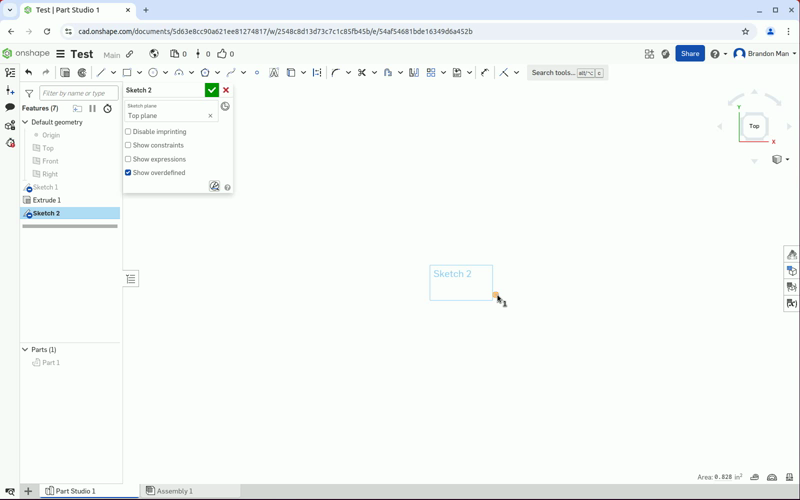
mouse_move(73, 352)
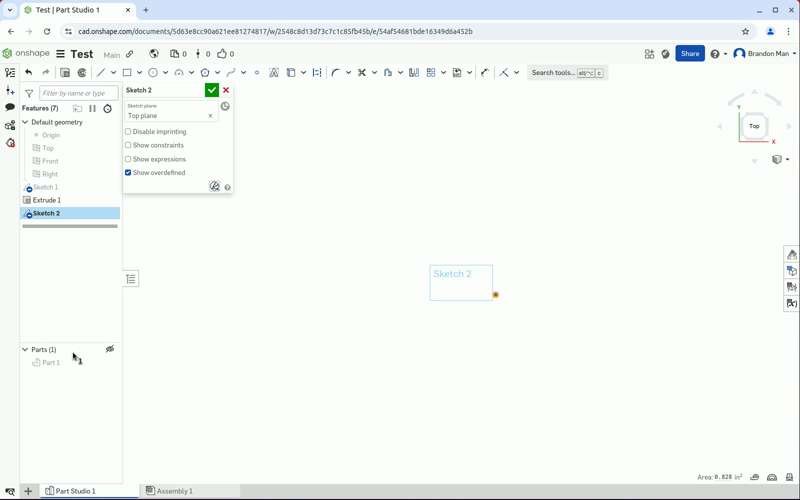
key(shift+y)
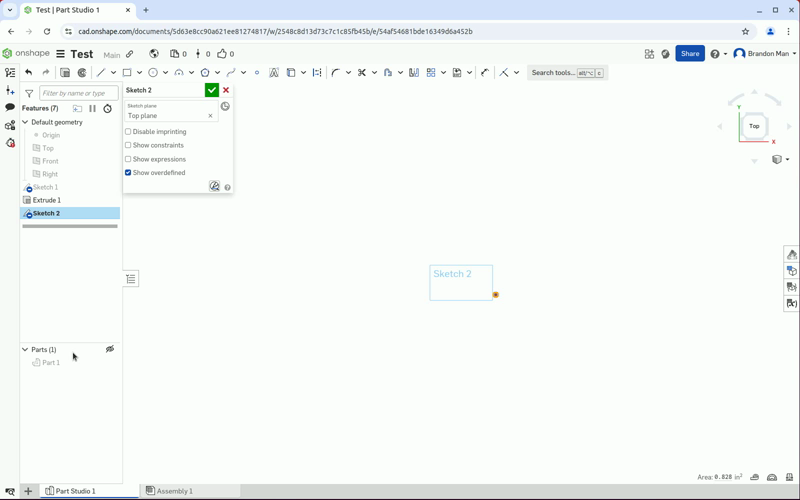
key(shift+e)
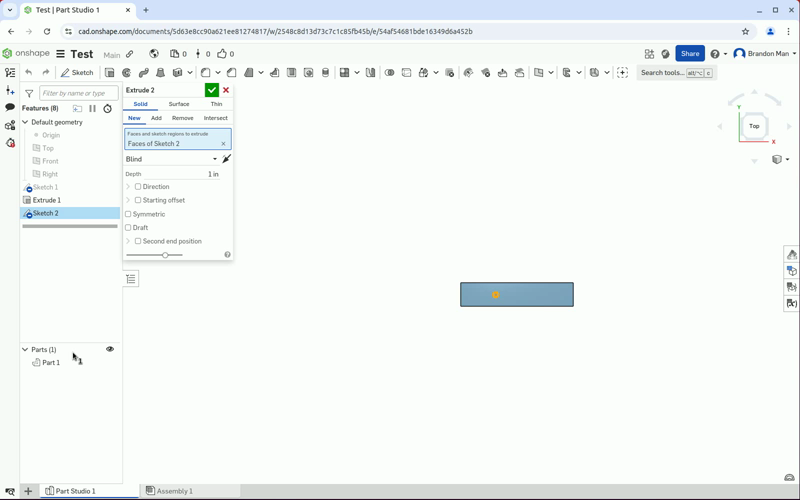
mouse_move(143, 106)
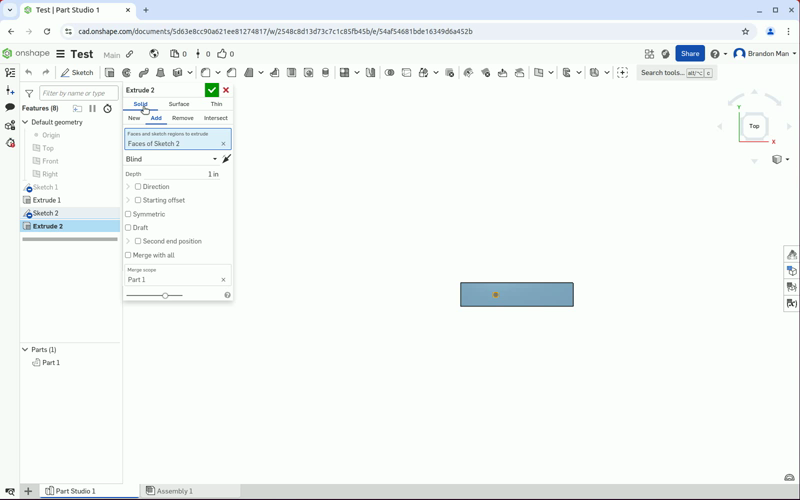
click(143, 106)
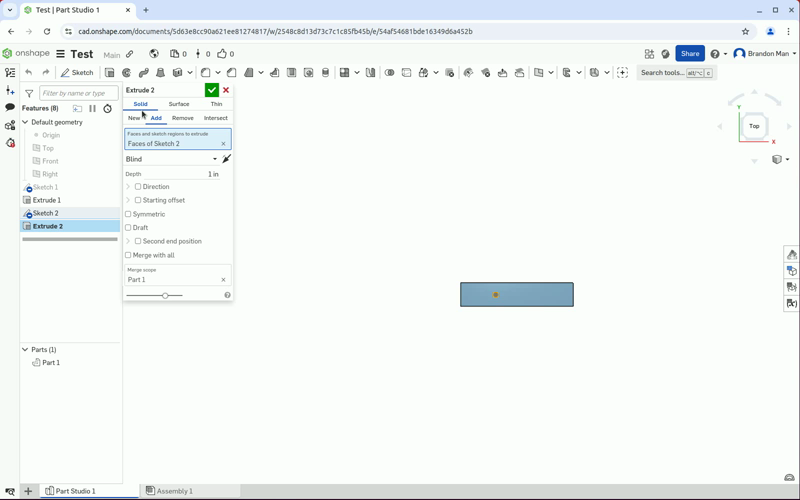
mouse_move(137, 120)
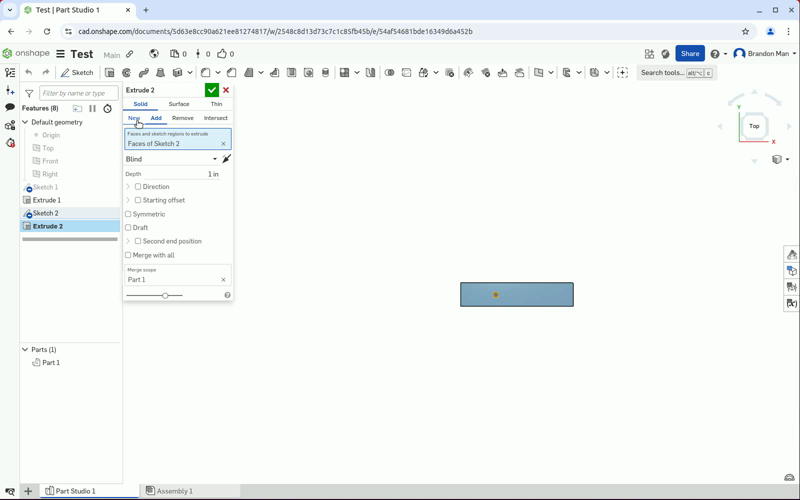
click(137, 120)
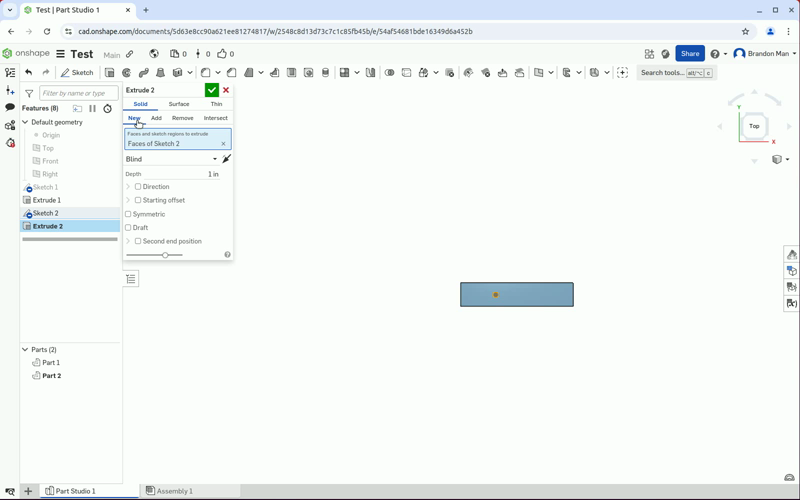
key(tab, 4)
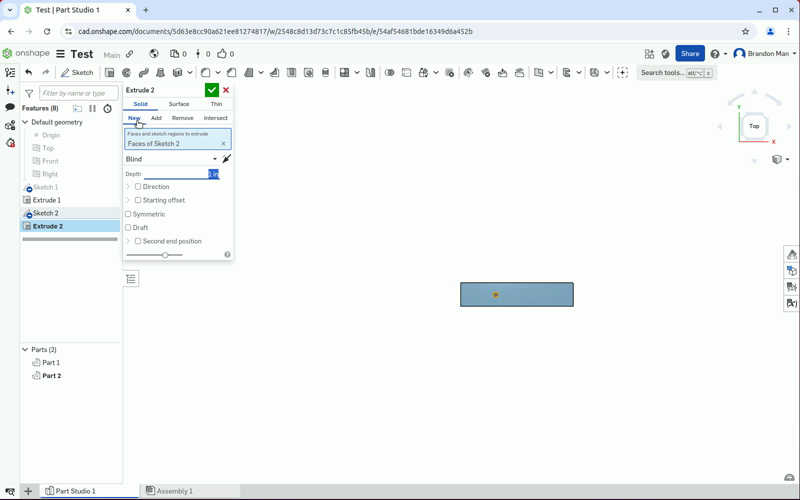
text(0.963)
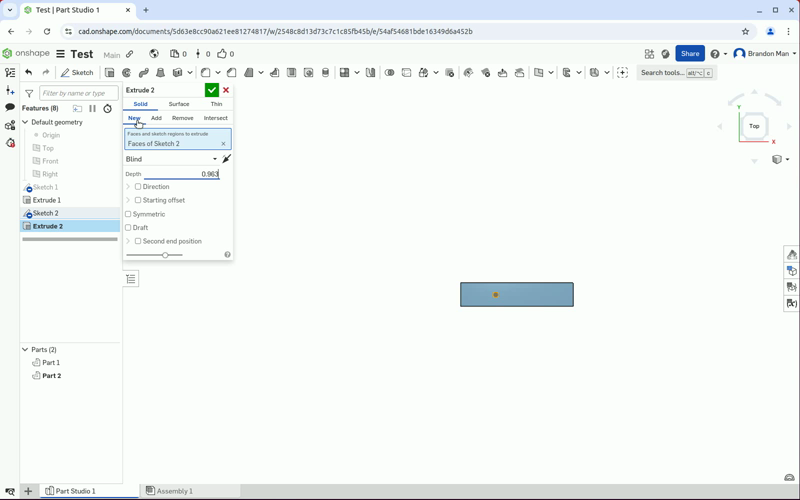
key(enter)
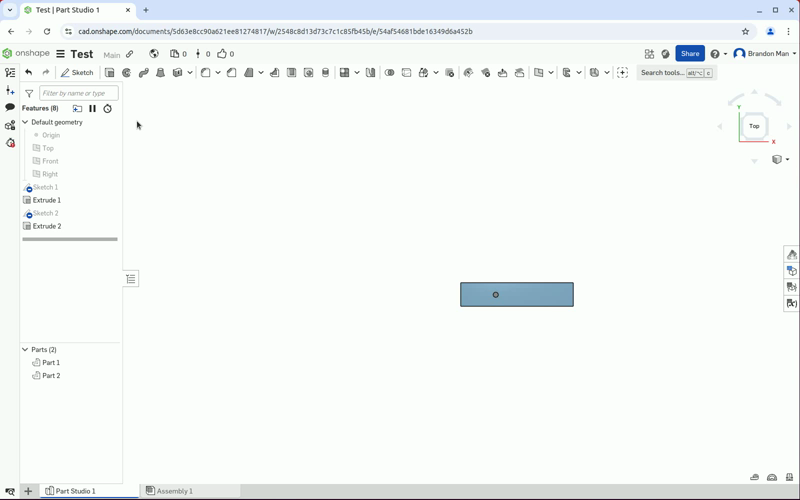
key(shift+h)
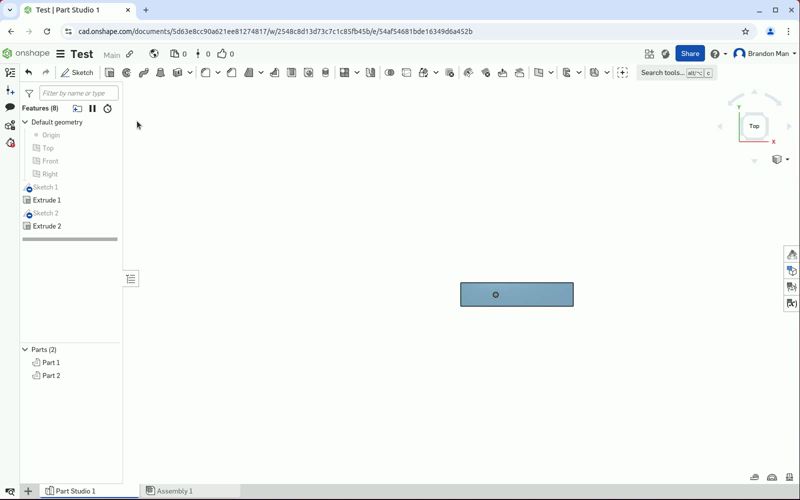
key(shift+h)
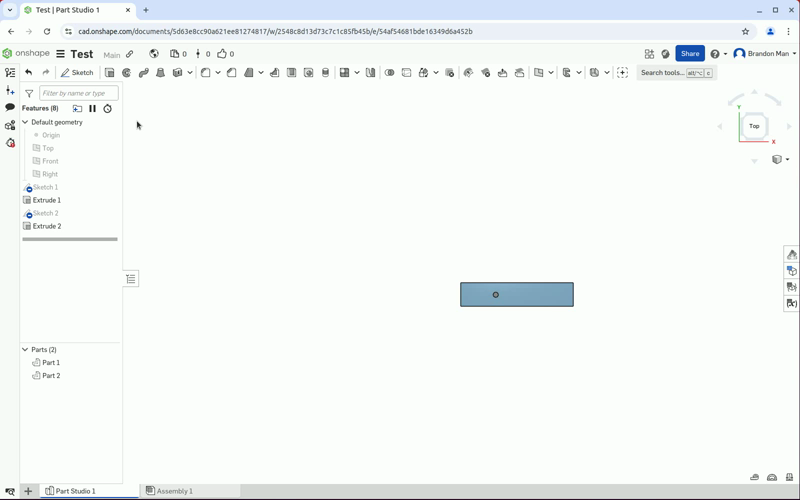
mouse_move(73, 189)
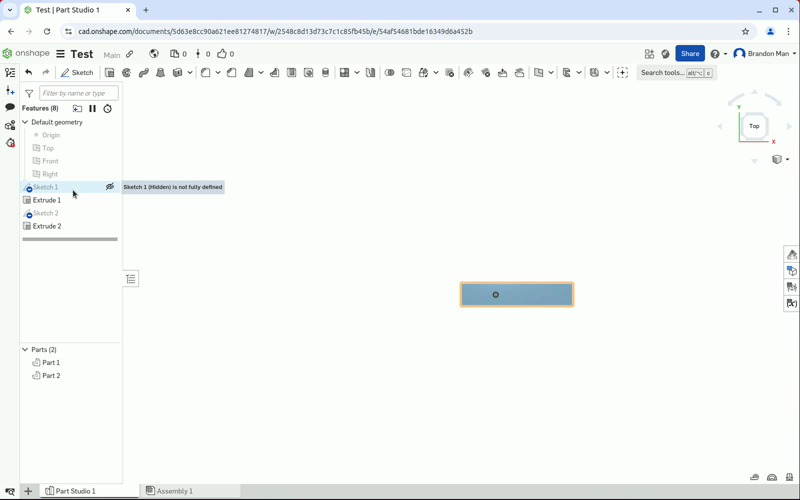
click(73, 189)
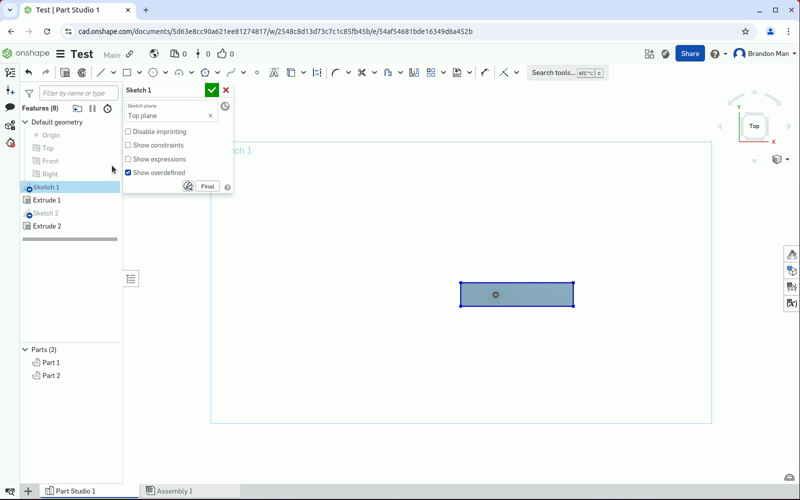
mouse_move(229, 92)
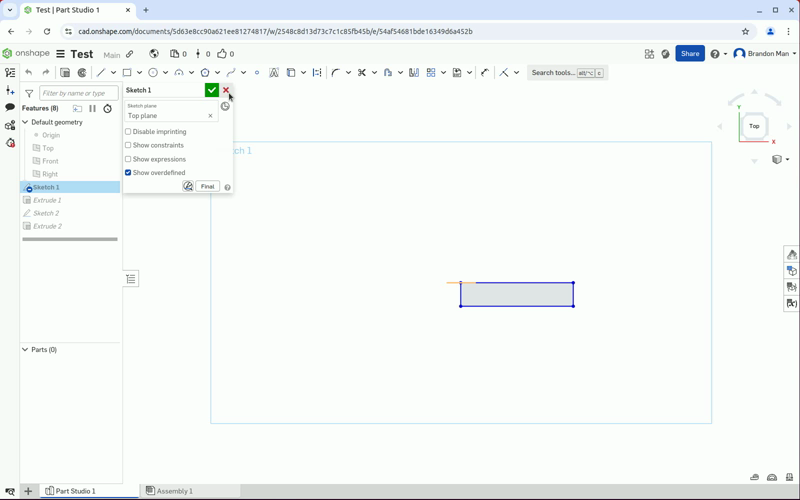
click(229, 92)
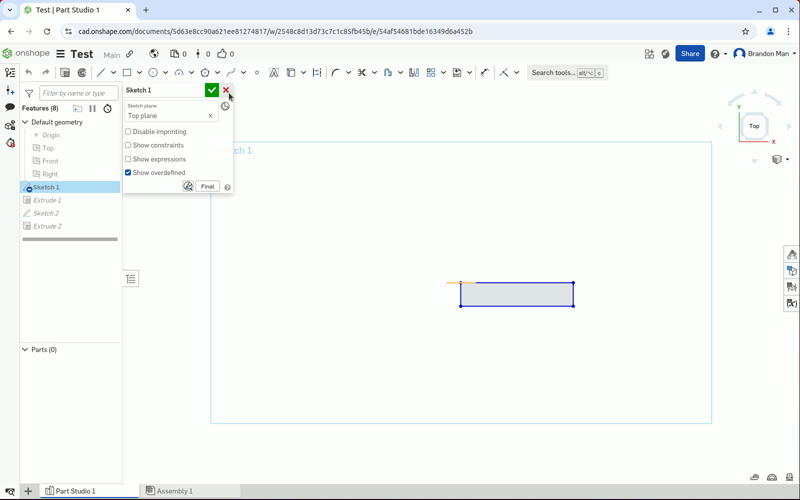
key(shift+s)
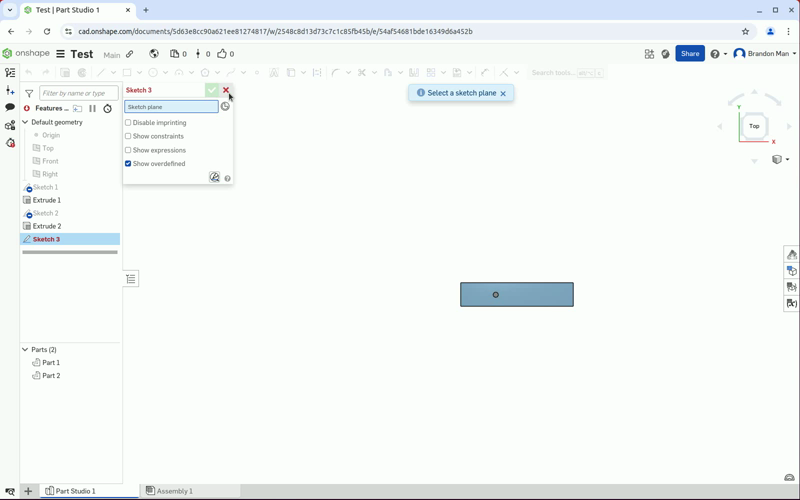
mouse_move(73, 150)
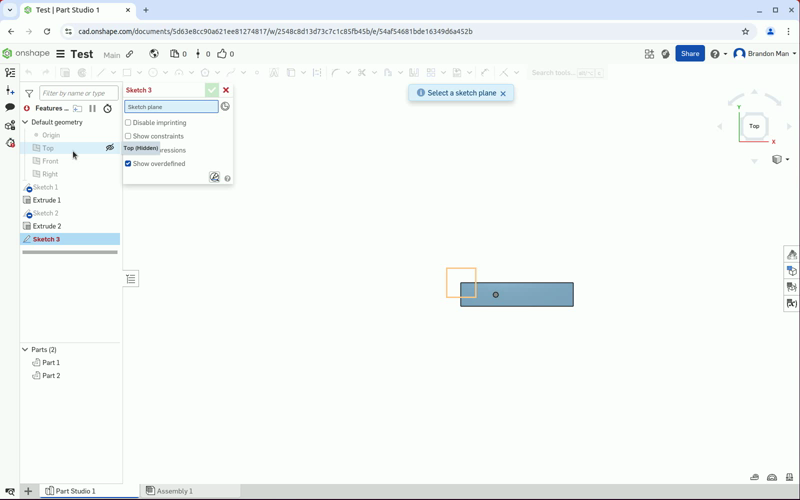
click(73, 150)
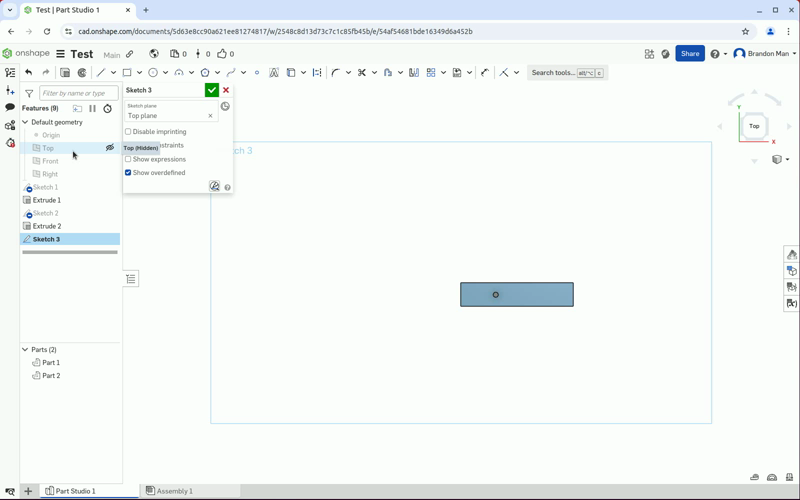
mouse_move(73, 352)
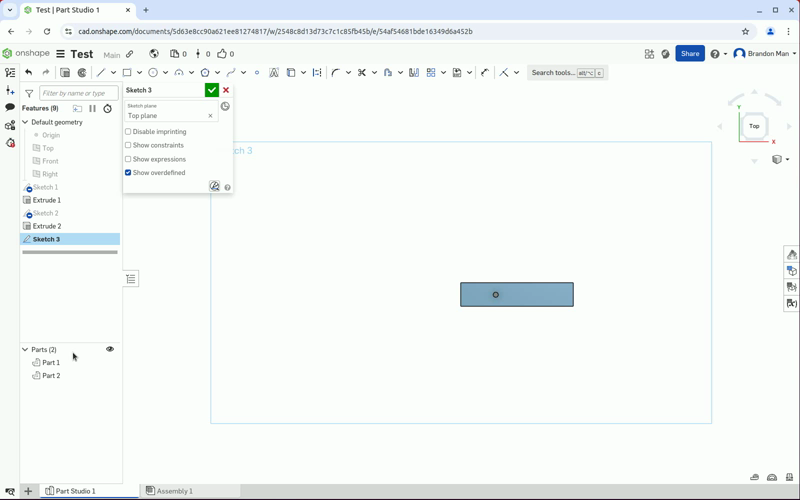
key(y)
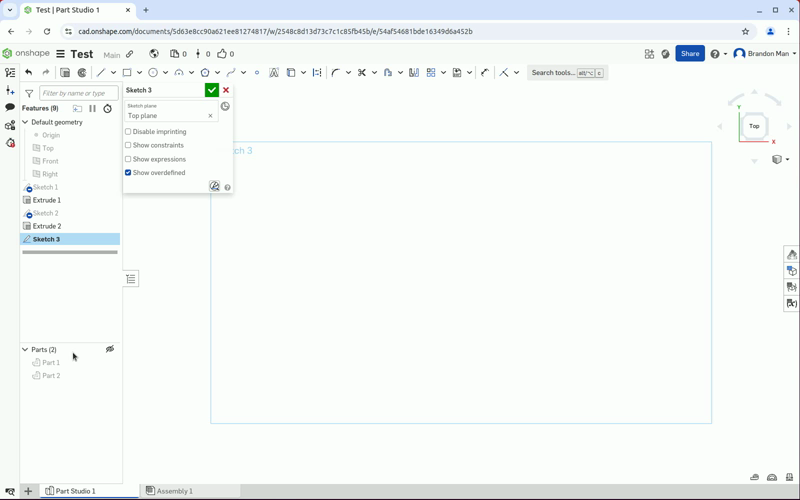
key(c)
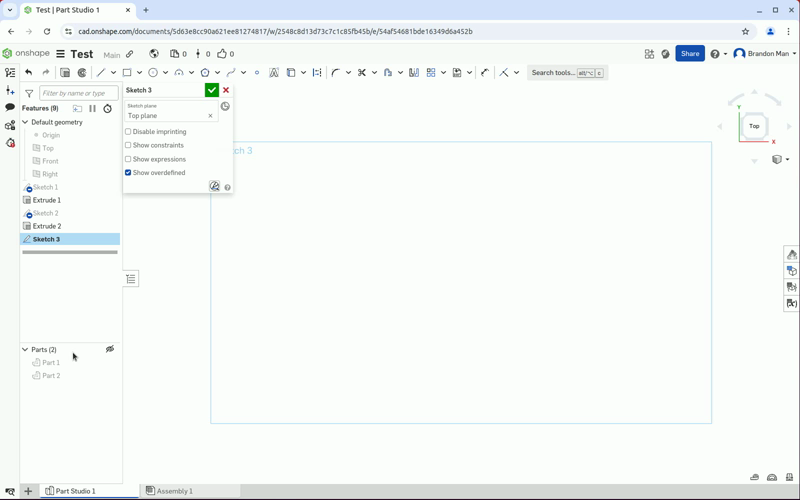
key_down(shift)
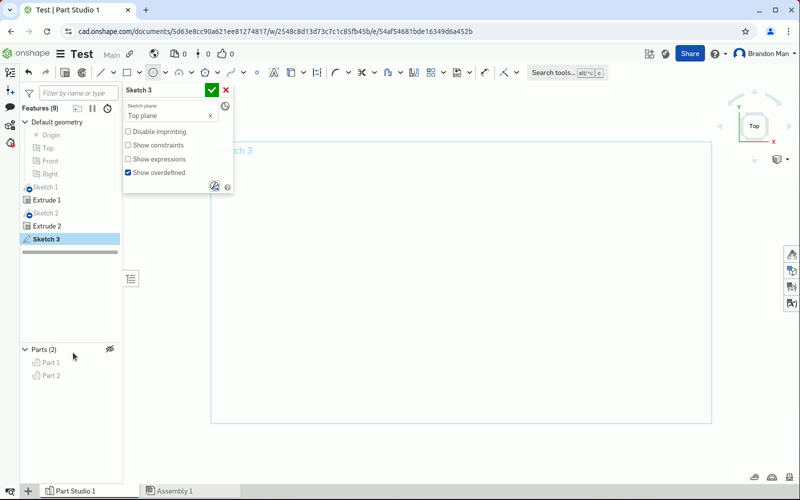
mouse_move(510, 294)
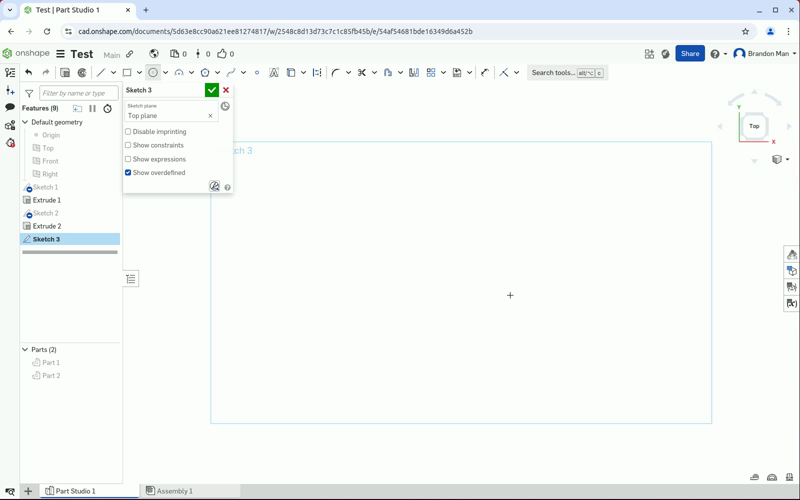
click(510, 294)
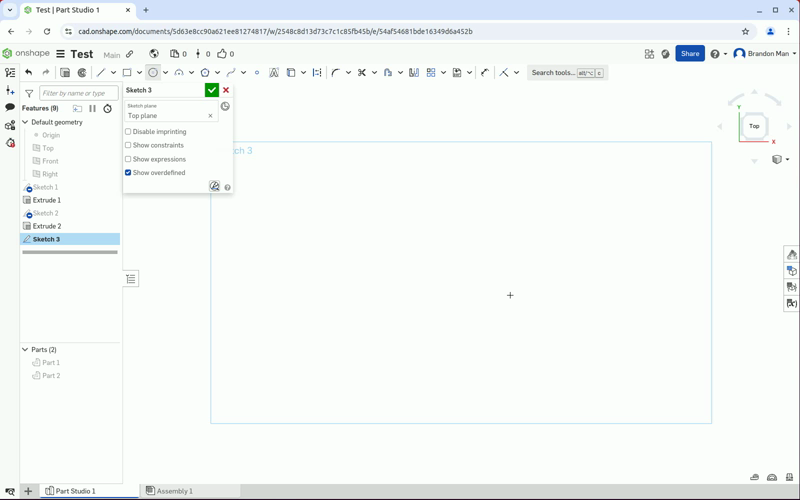
key_up(shift)
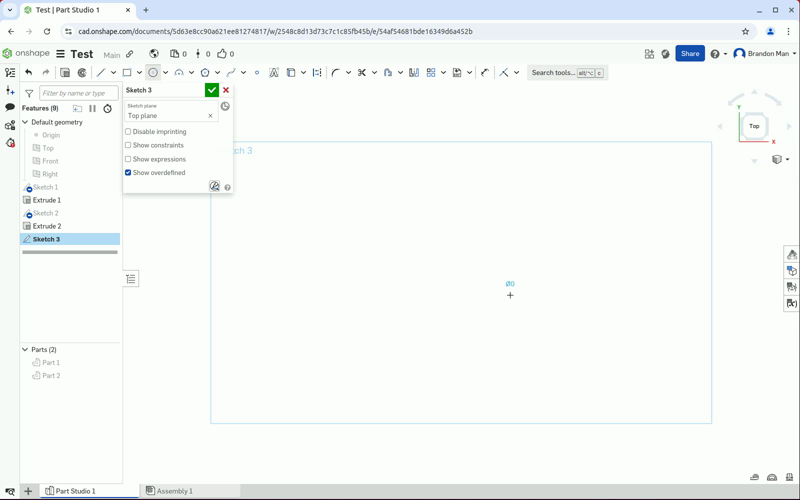
mouse_move(512, 294)
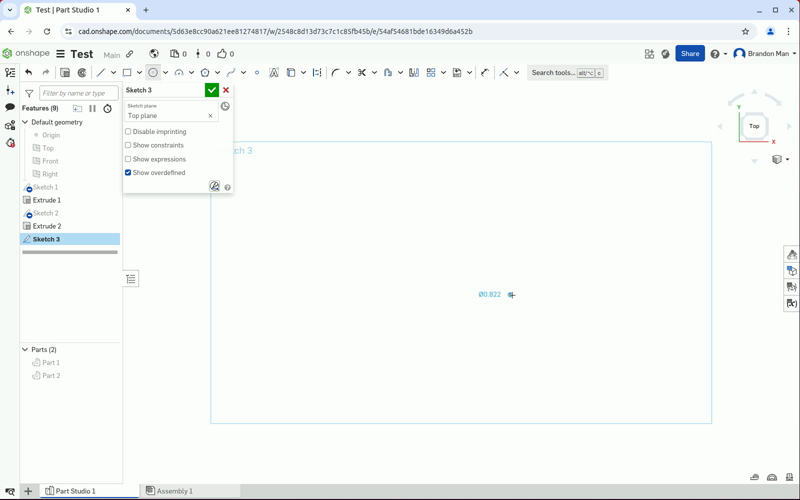
scroll(6)
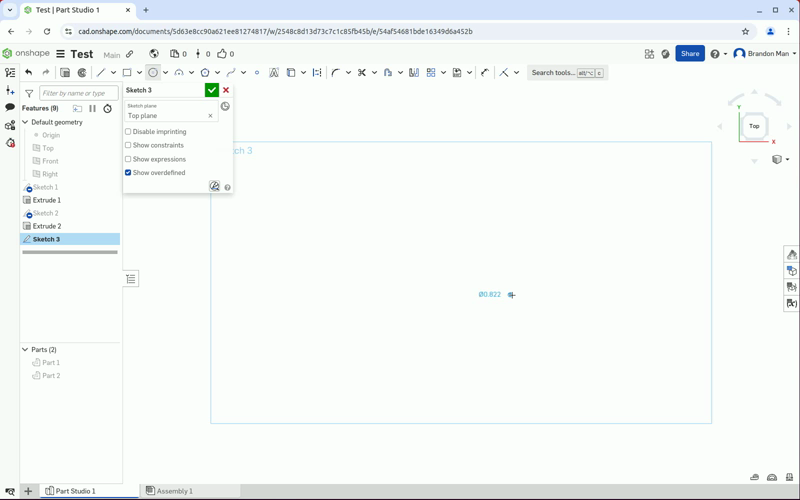
scroll(6)
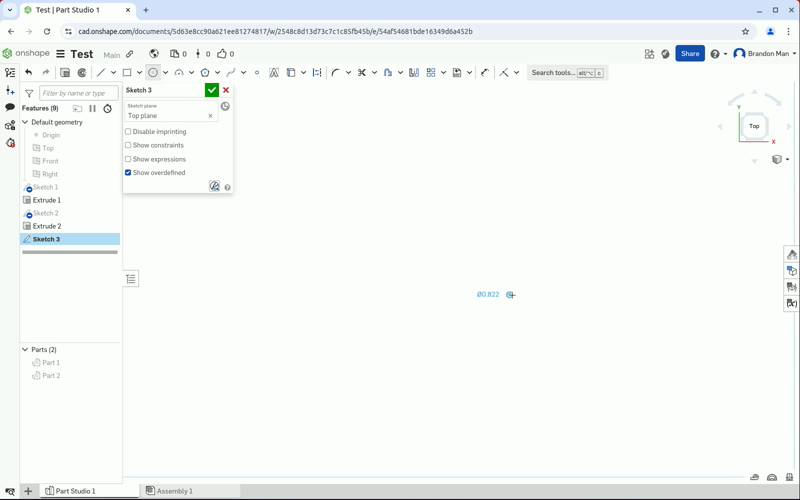
scroll(6)
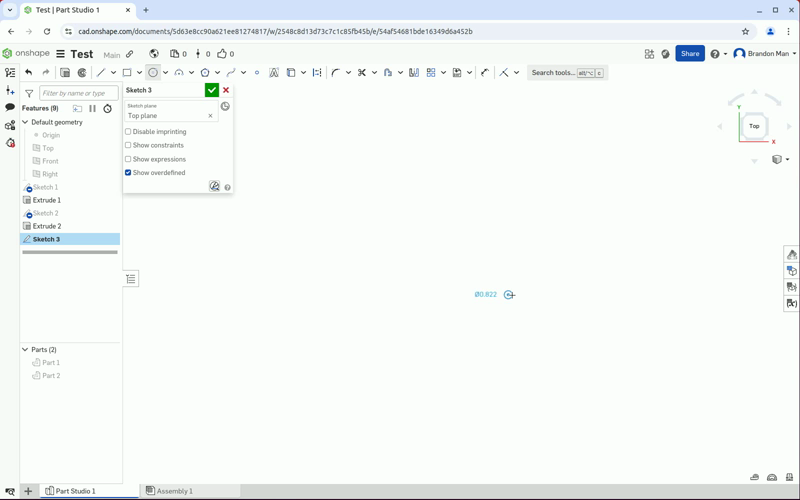
scroll(6)
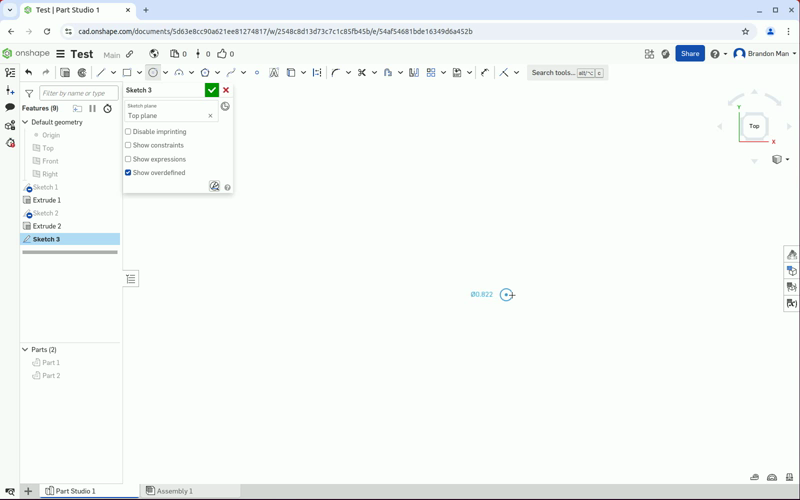
scroll(6)
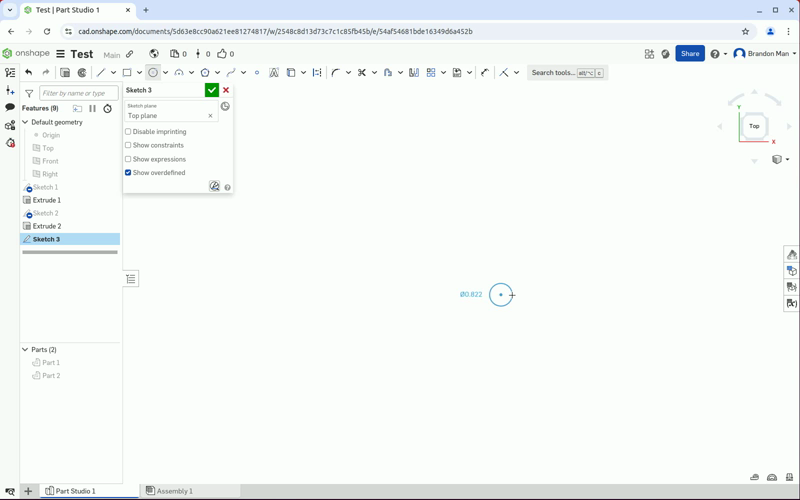
scroll(6)
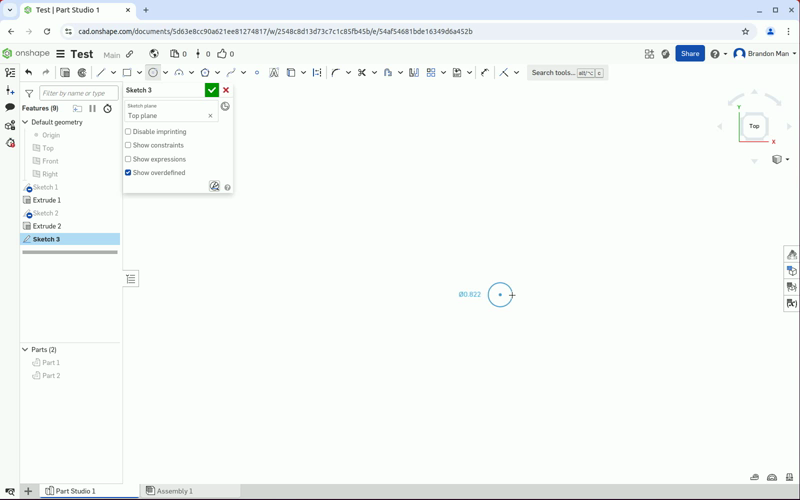
scroll(6)
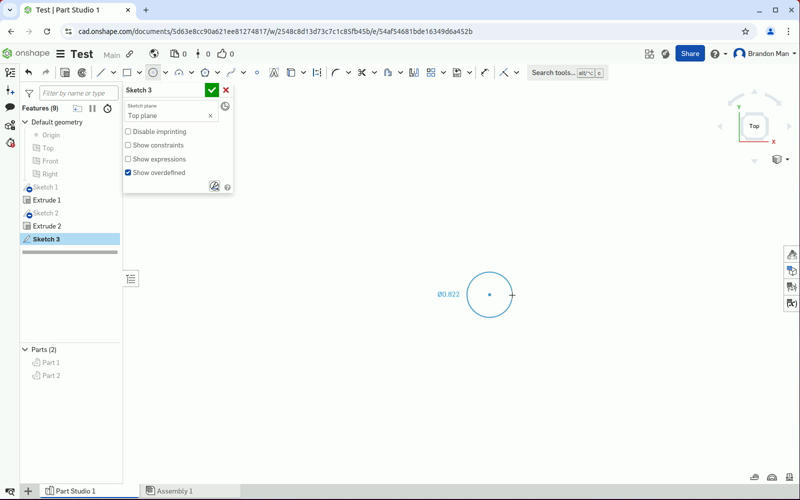
click(512, 294)
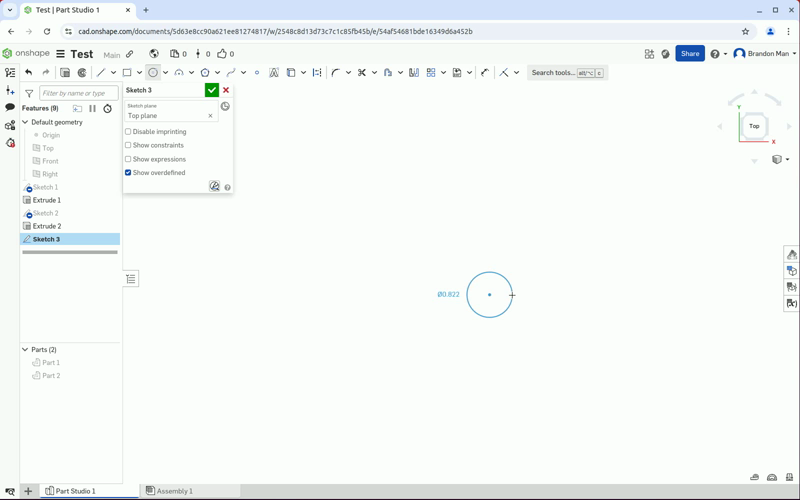
scroll(-6)
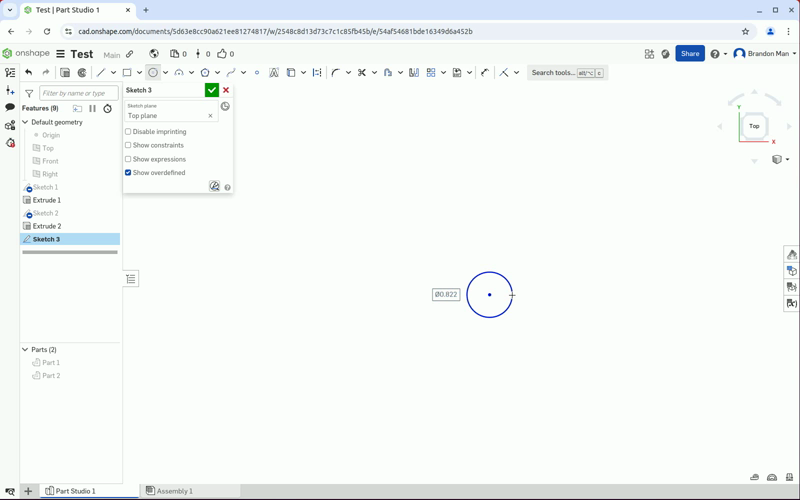
scroll(-6)
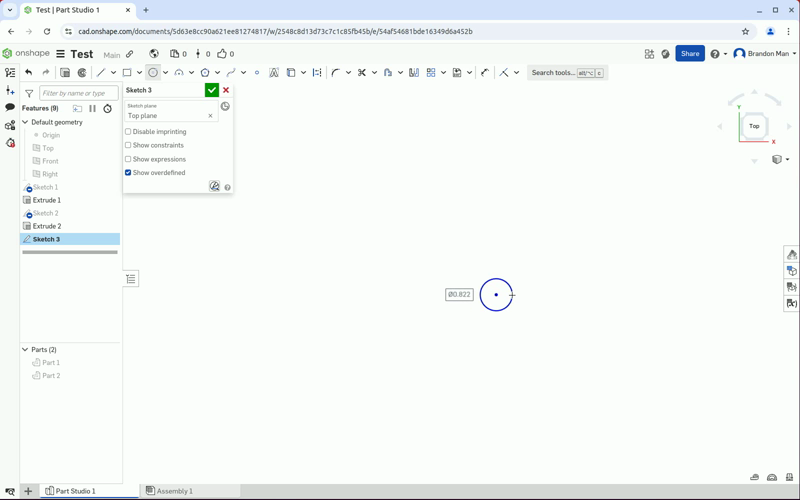
scroll(-6)
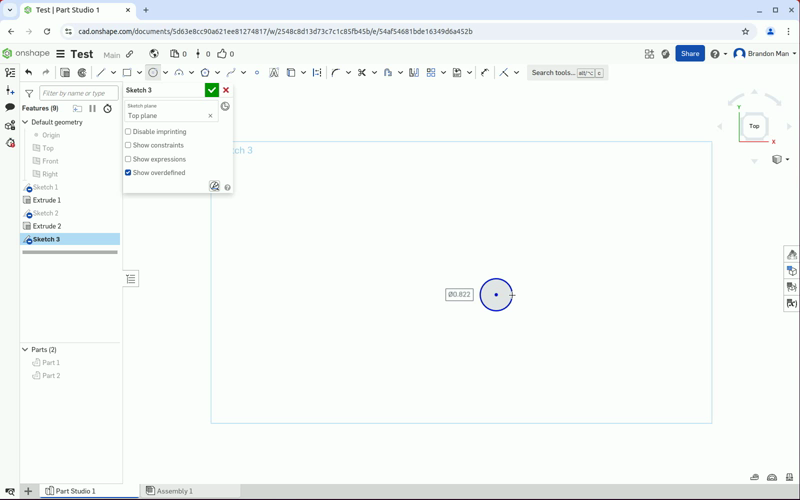
scroll(-6)
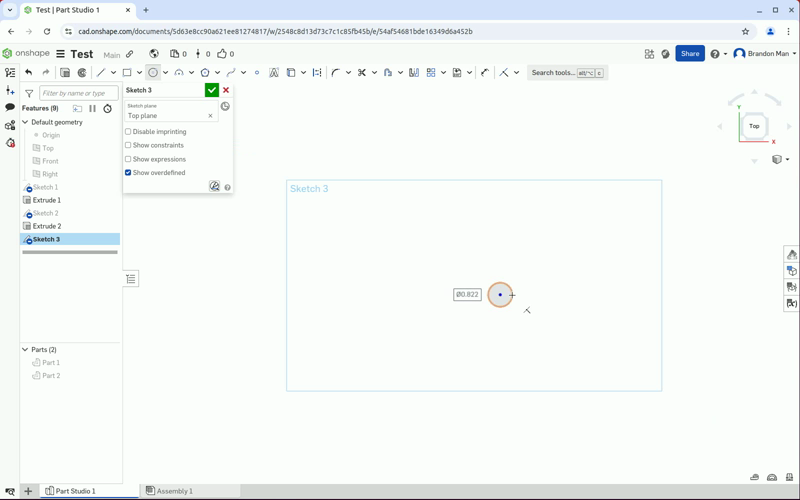
scroll(-6)
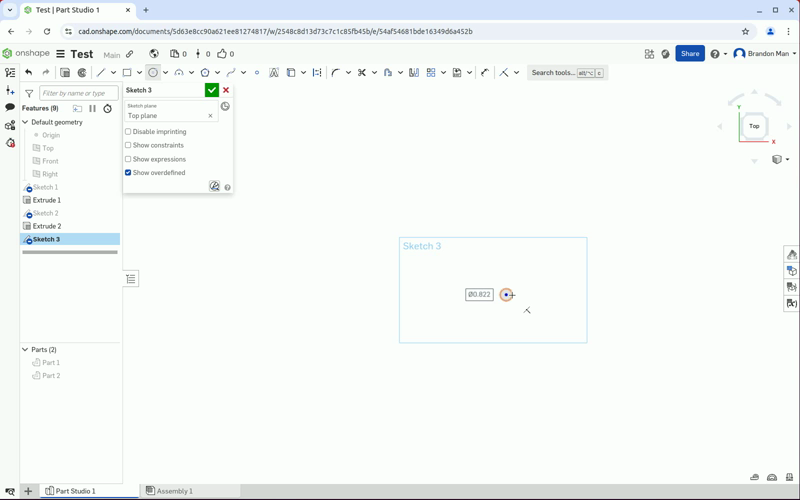
scroll(-6)
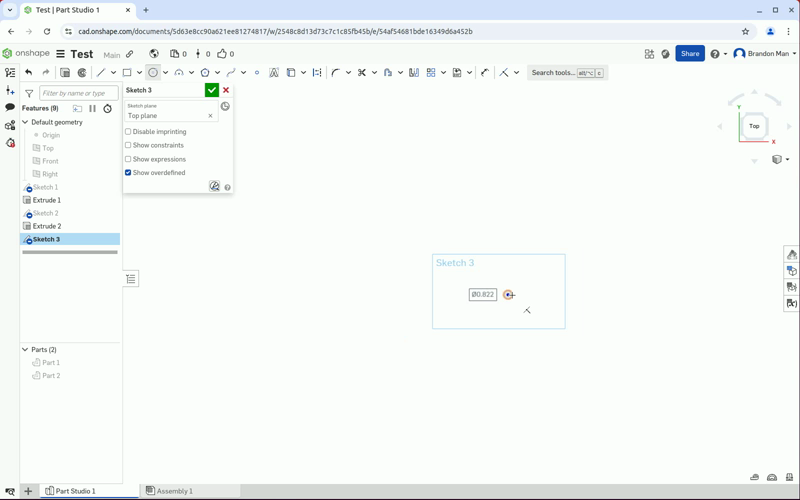
scroll(-6)
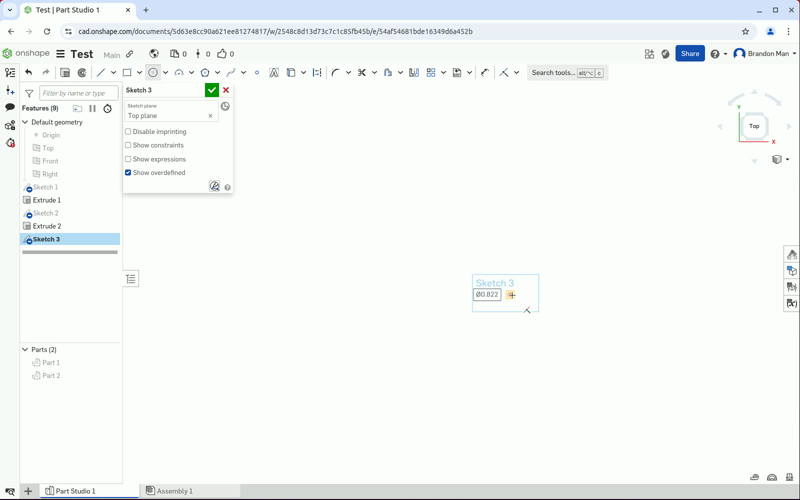
key(esc)
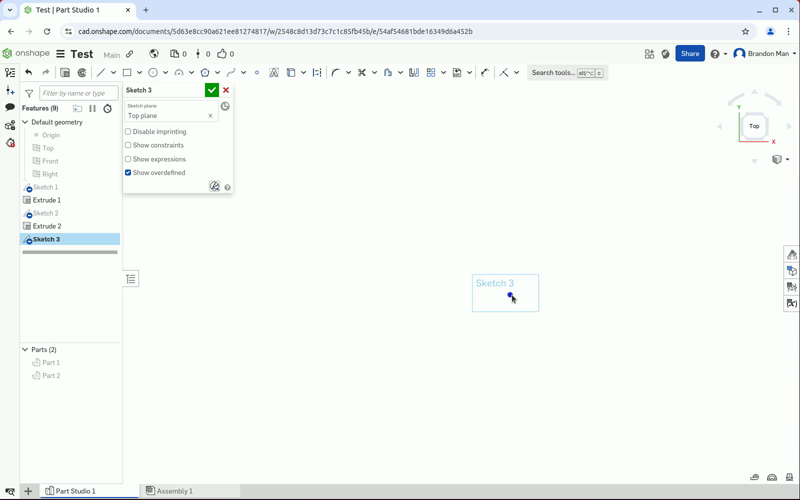
mouse_move(508, 293)
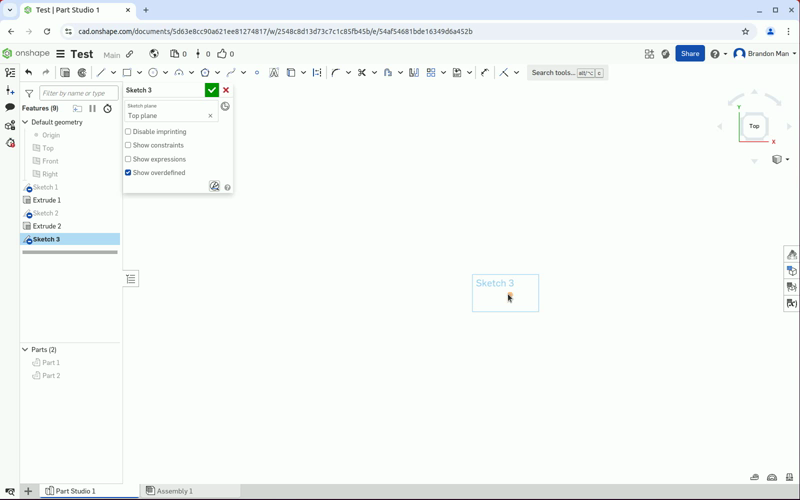
scroll(6)
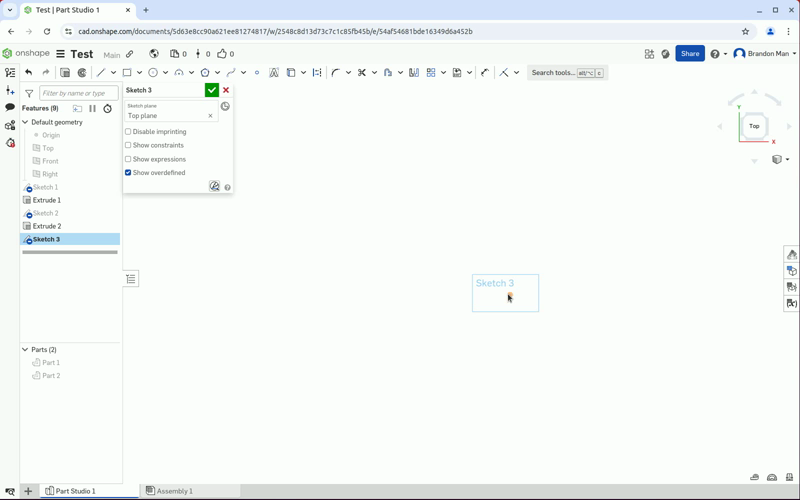
scroll(6)
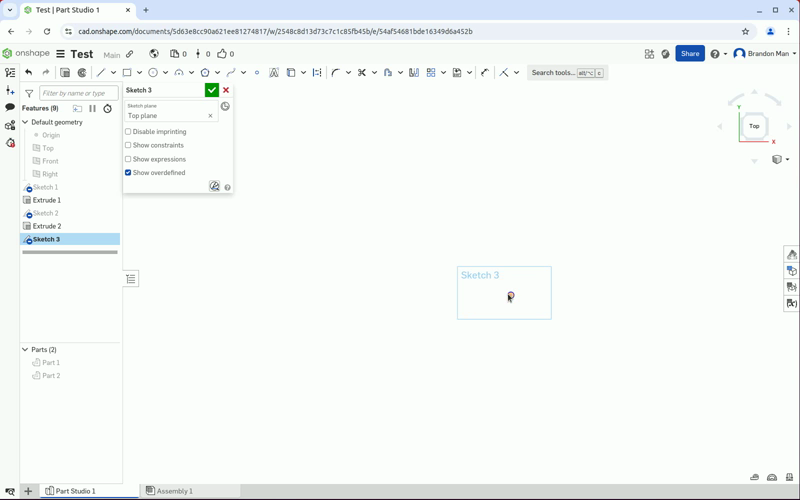
scroll(6)
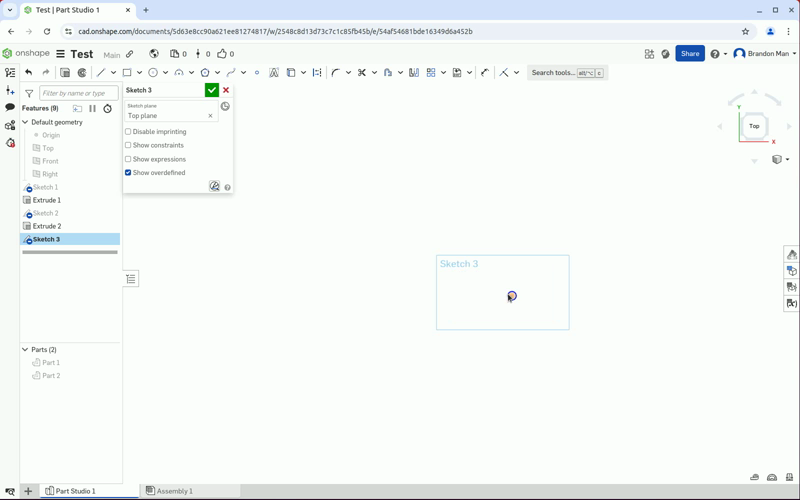
scroll(6)
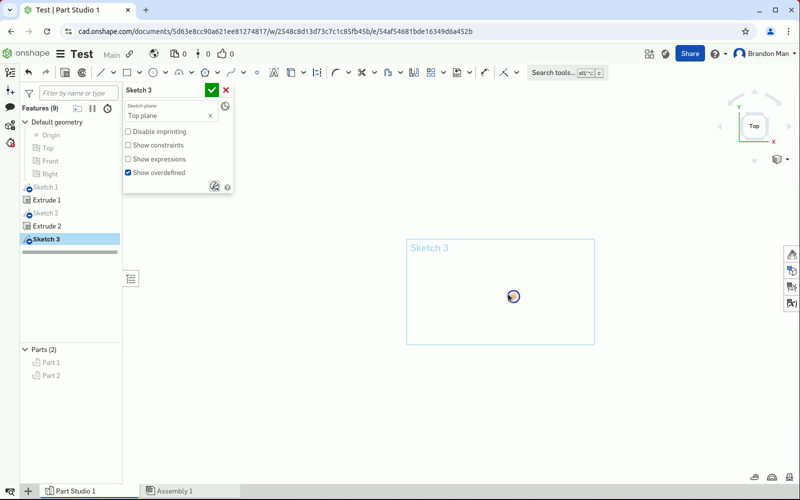
scroll(6)
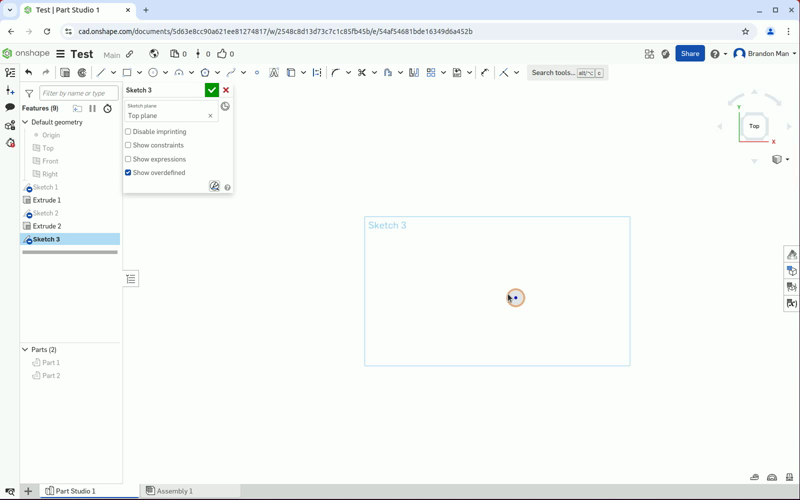
scroll(6)
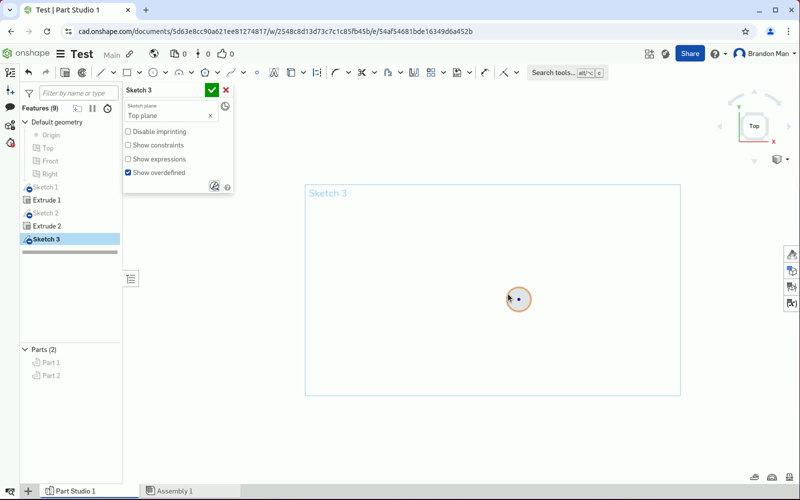
scroll(6)
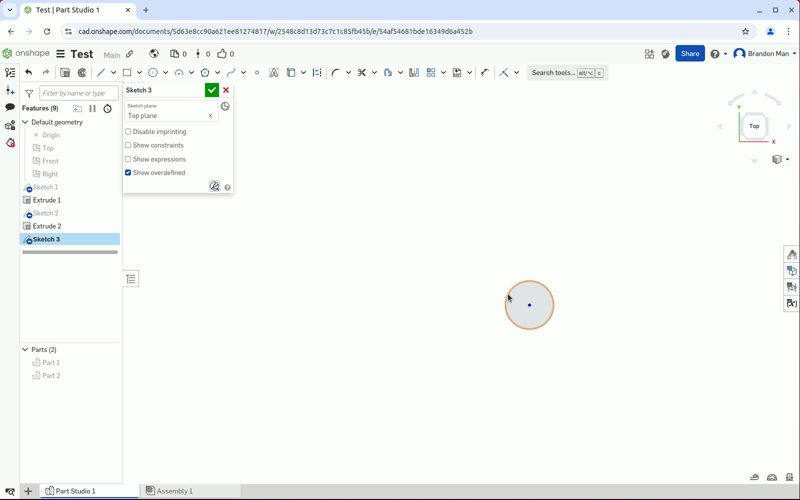
click(508, 293)
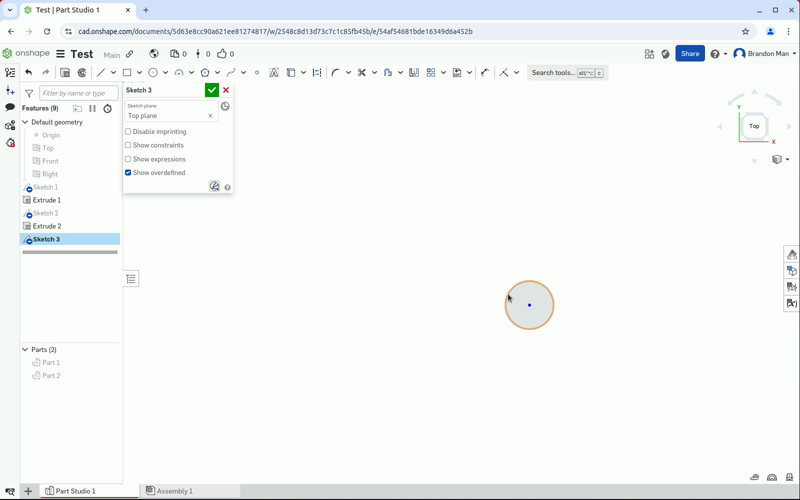
scroll(-6)
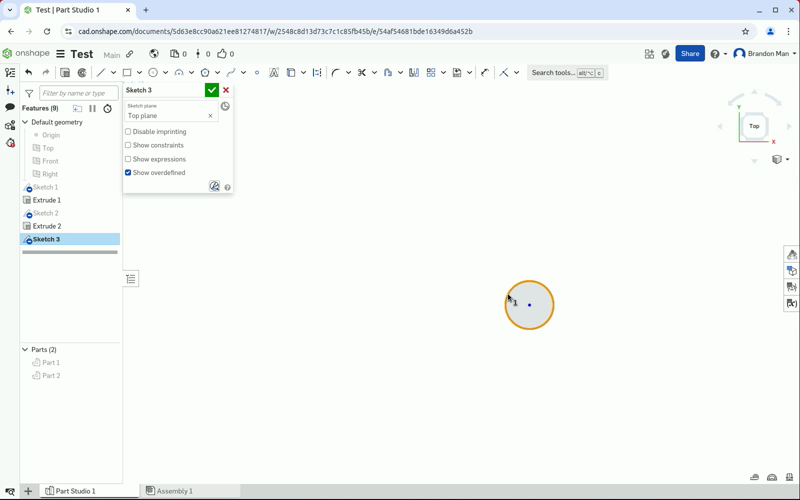
scroll(-6)
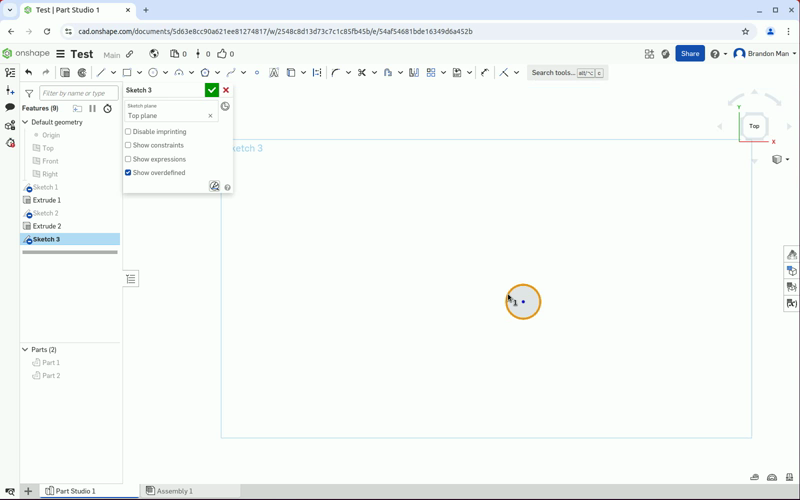
scroll(-6)
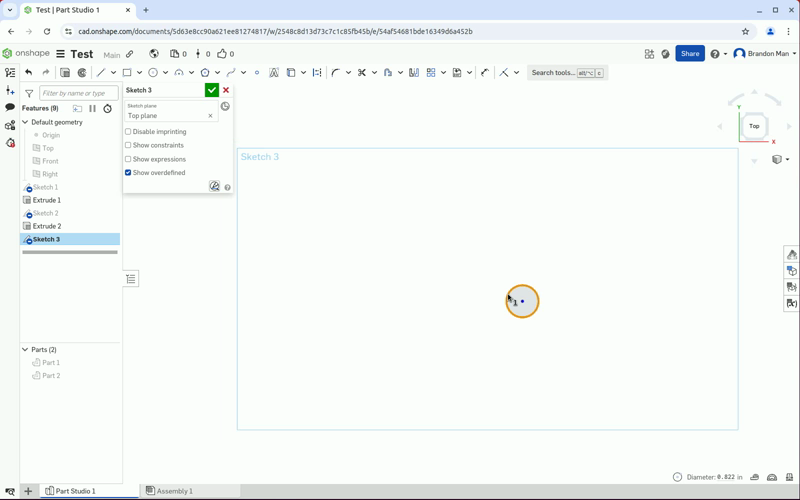
scroll(-6)
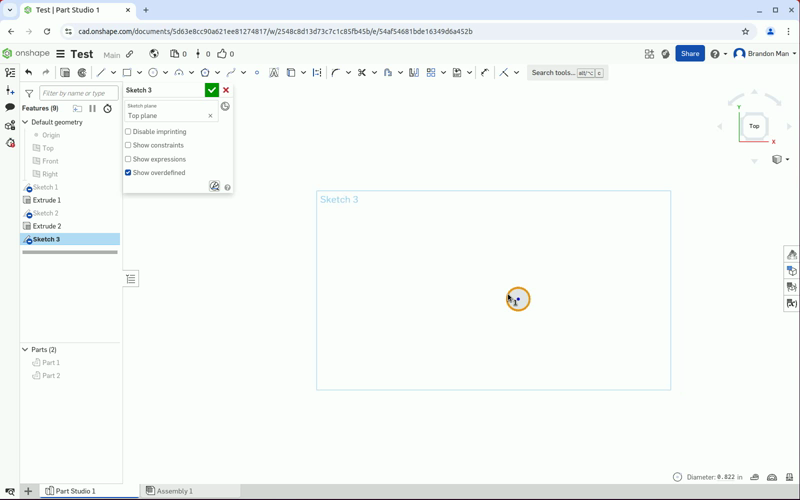
scroll(-6)
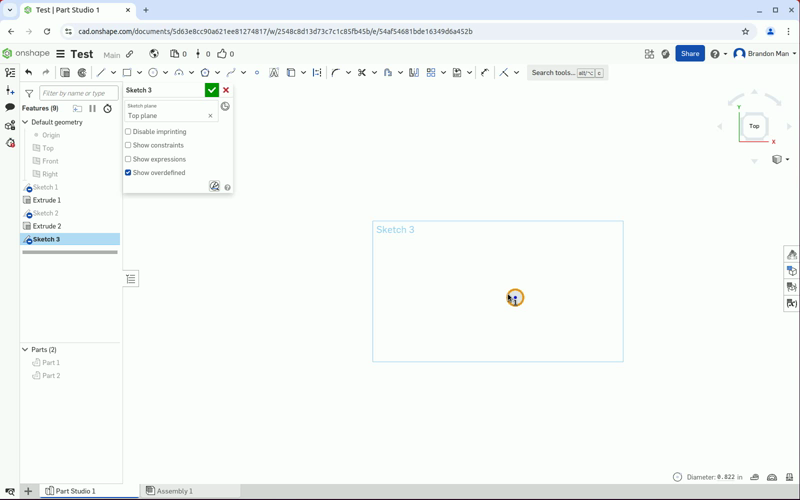
scroll(-6)
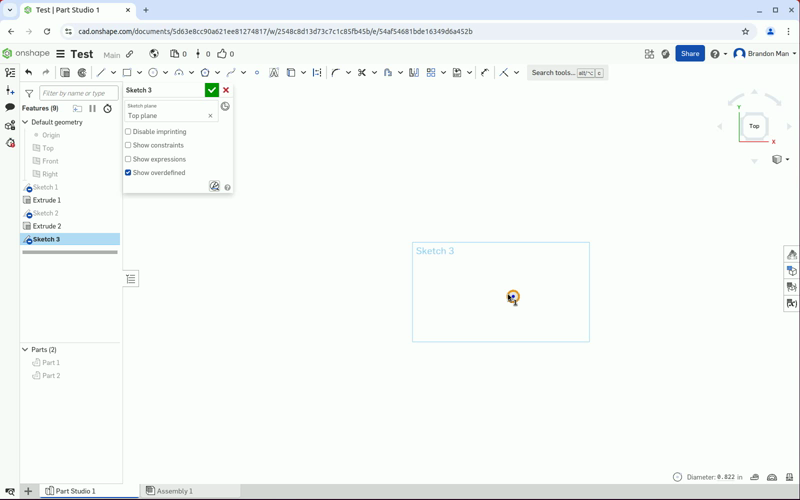
scroll(-6)
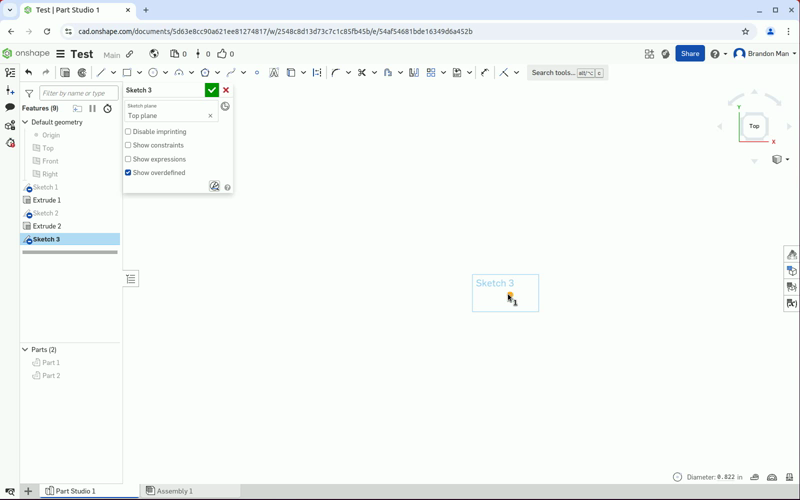
mouse_move(73, 352)
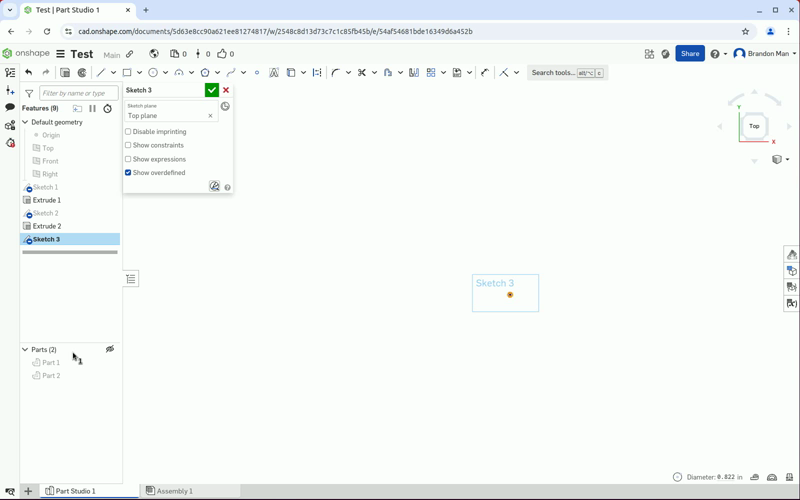
key(shift+y)
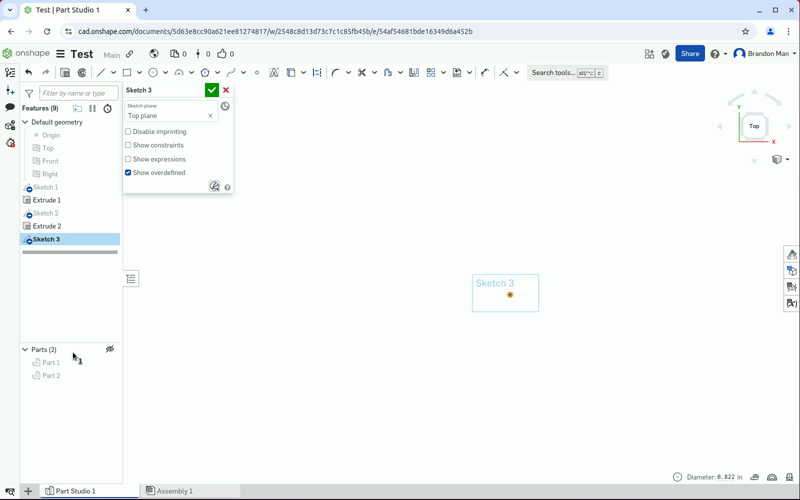
key(shift+e)
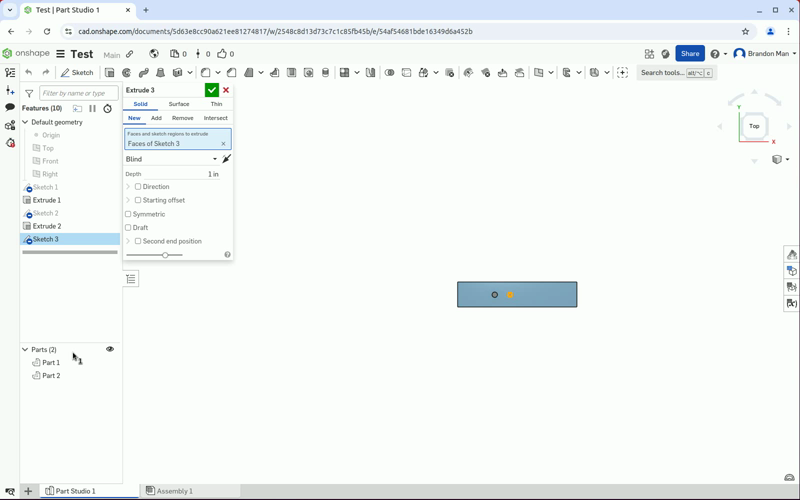
mouse_move(143, 106)
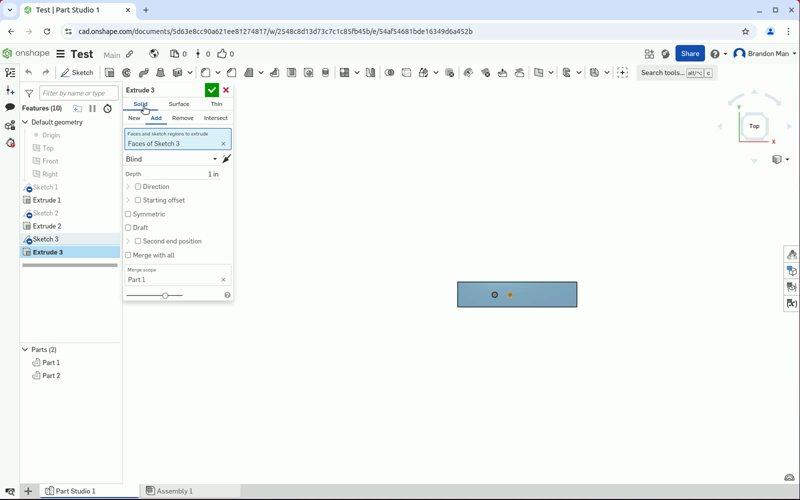
click(143, 106)
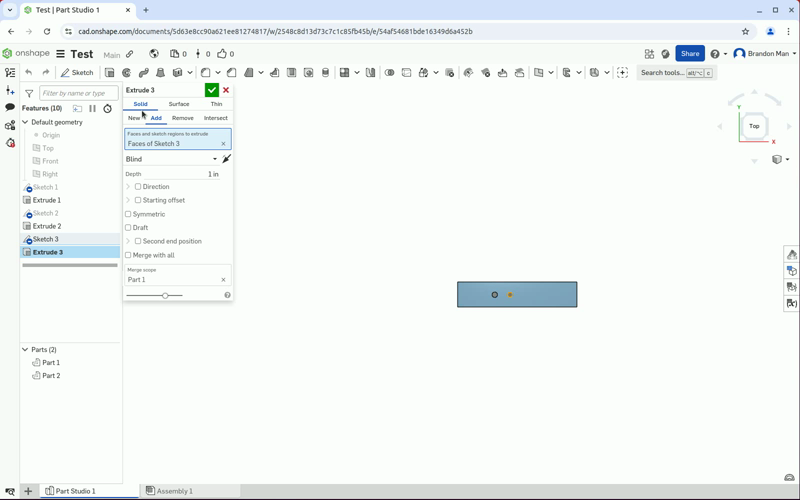
mouse_move(137, 120)
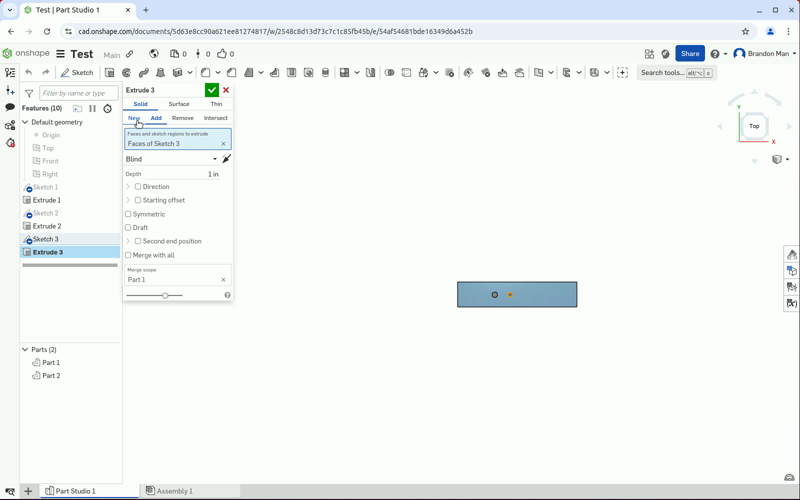
click(137, 120)
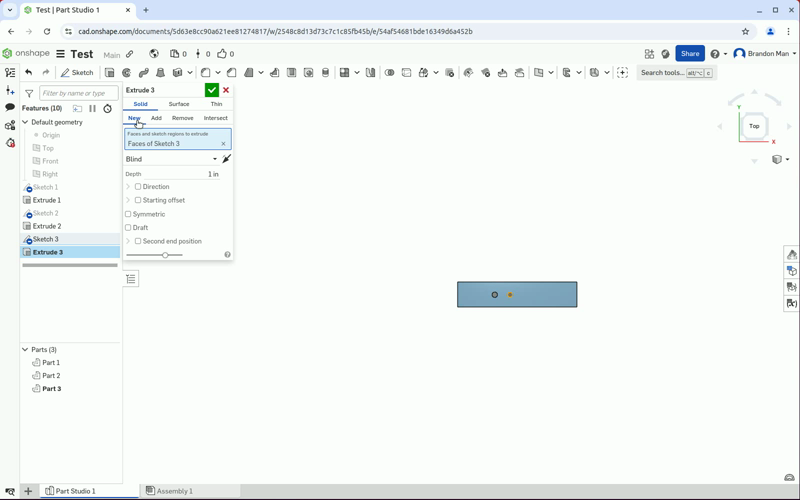
key(tab, 4)
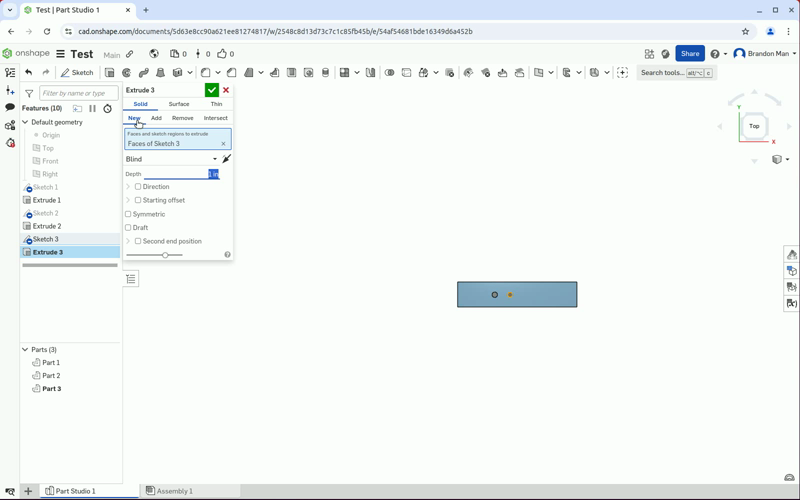
text(0.963)
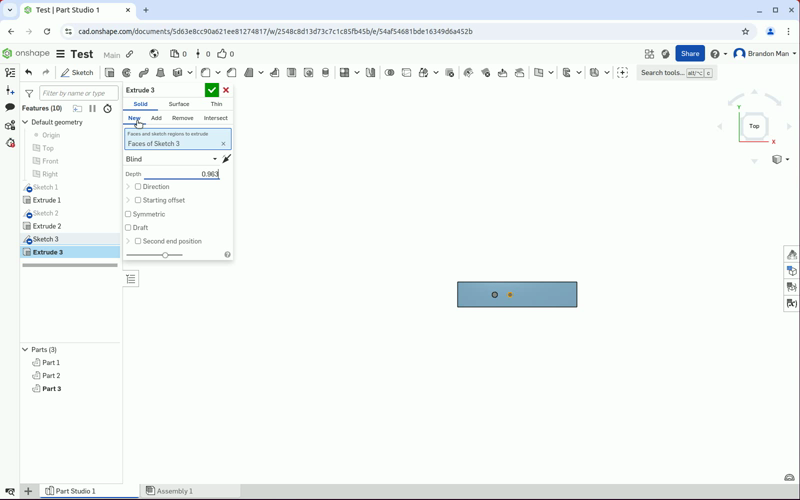
key(enter)
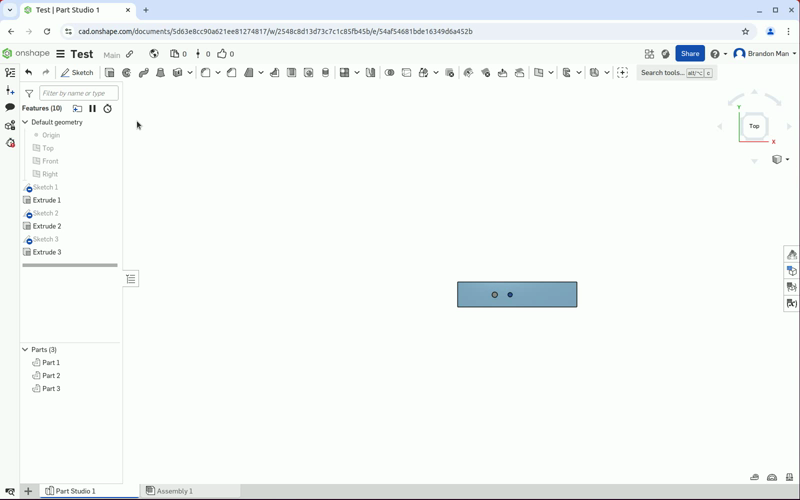
key(shift+h)
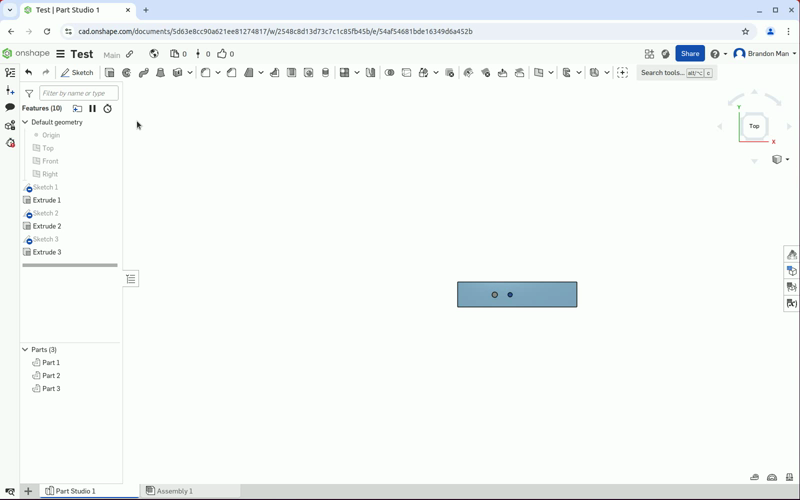
key(shift+h)
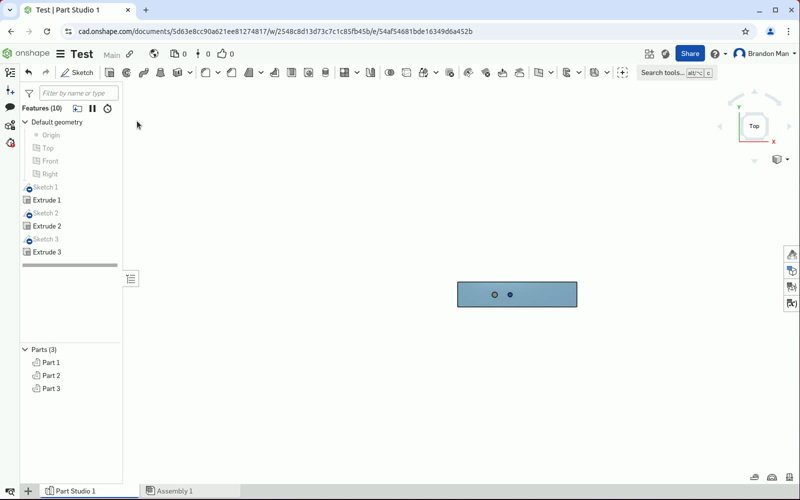
mouse_move(73, 189)
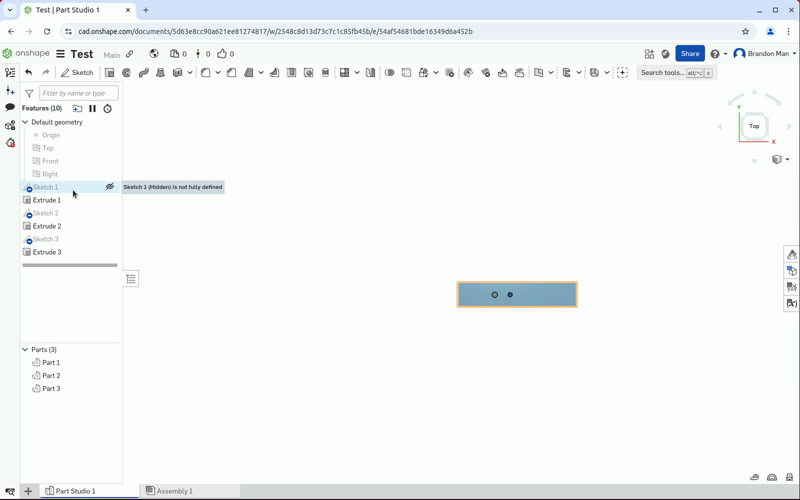
click(73, 189)
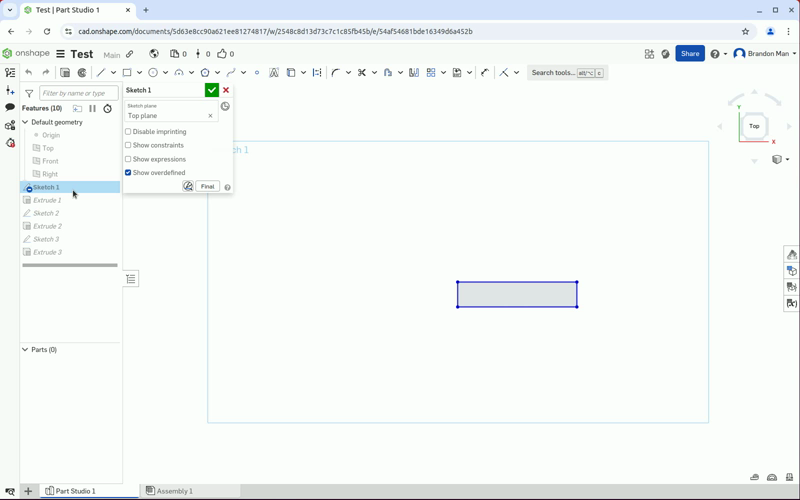
mouse_move(229, 92)
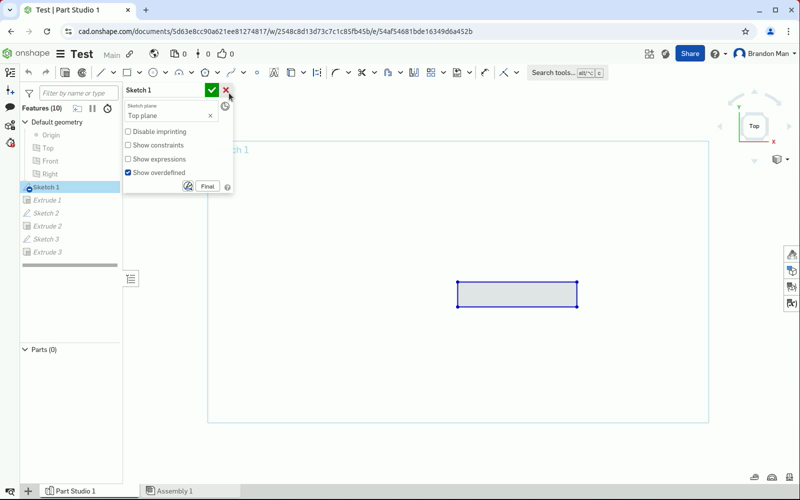
click(229, 92)
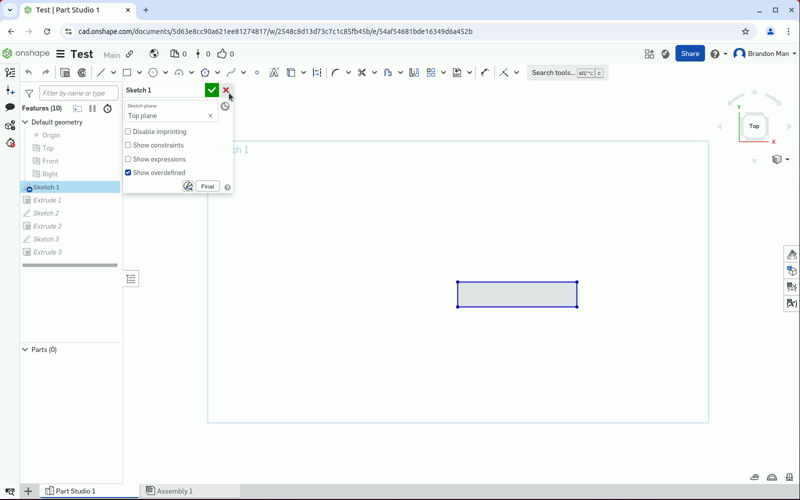
key(shift+s)
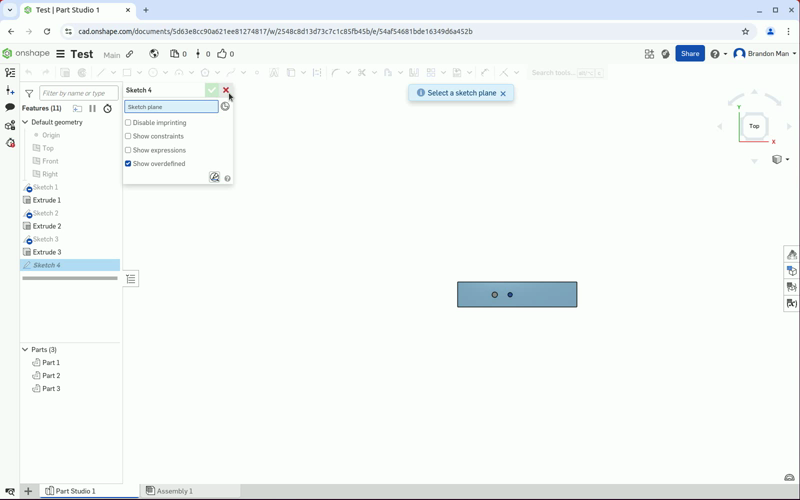
mouse_move(73, 150)
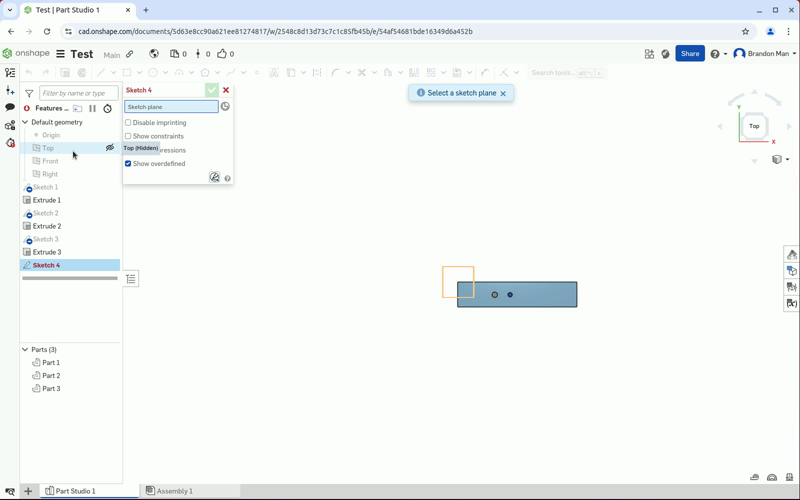
click(73, 150)
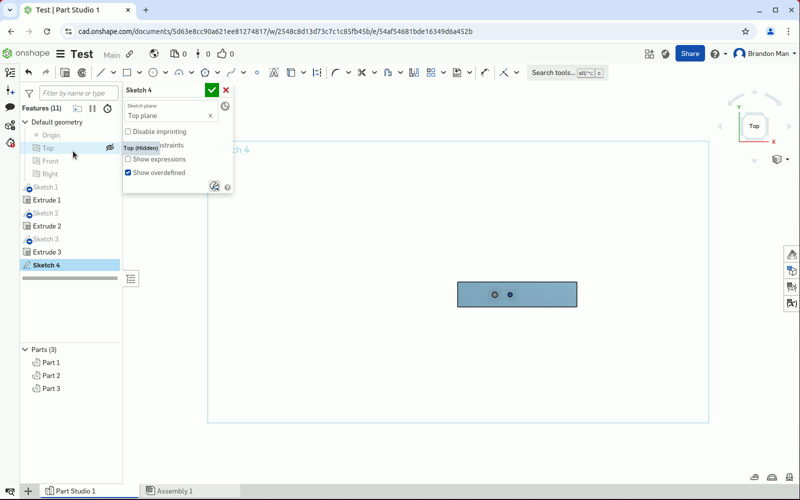
mouse_move(73, 352)
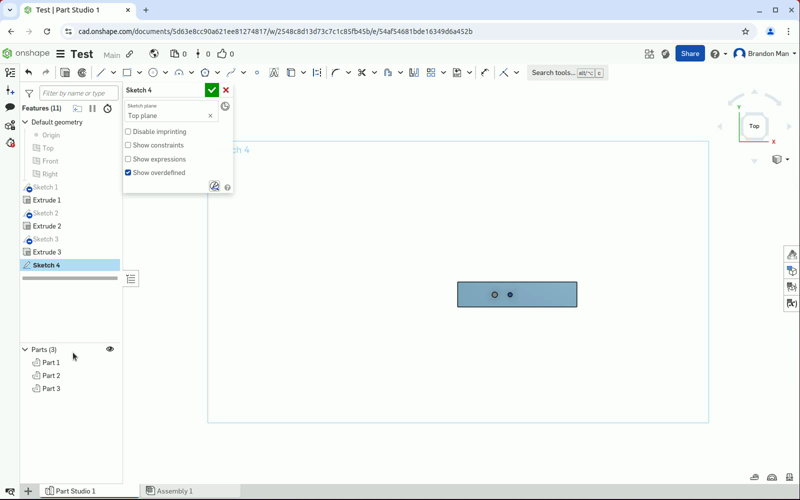
key(y)
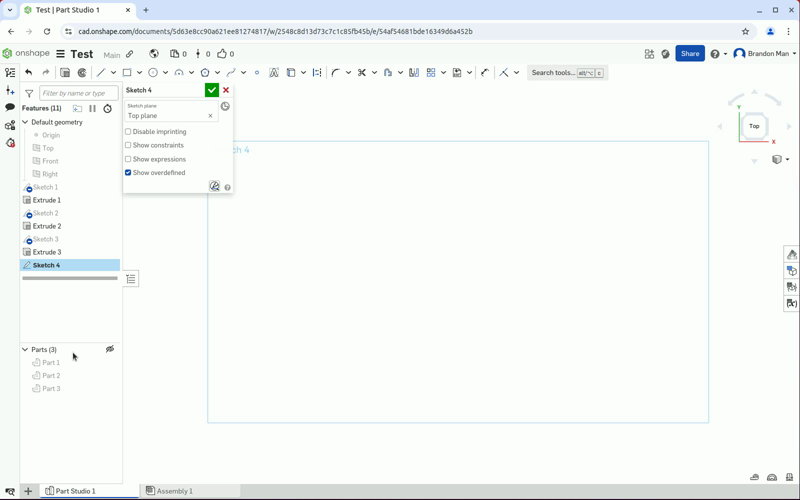
key(c)
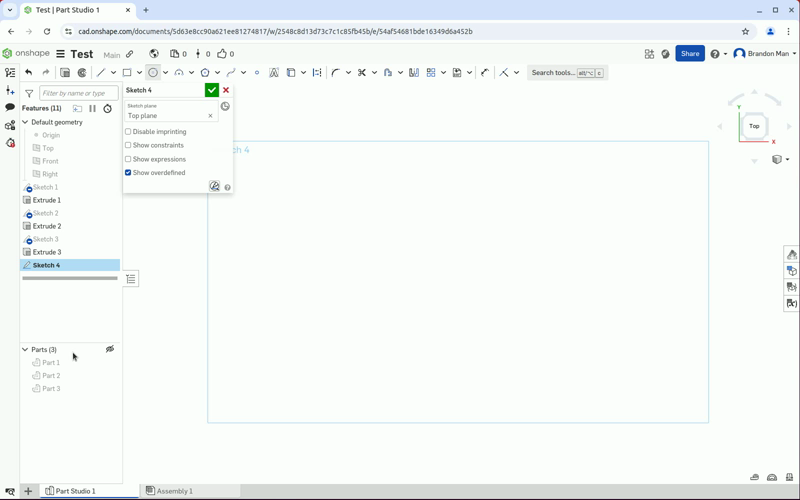
key_down(shift)
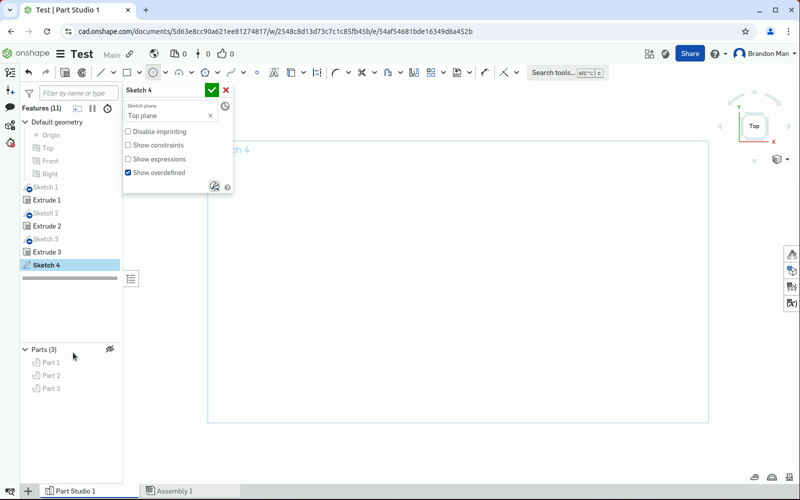
mouse_move(524, 294)
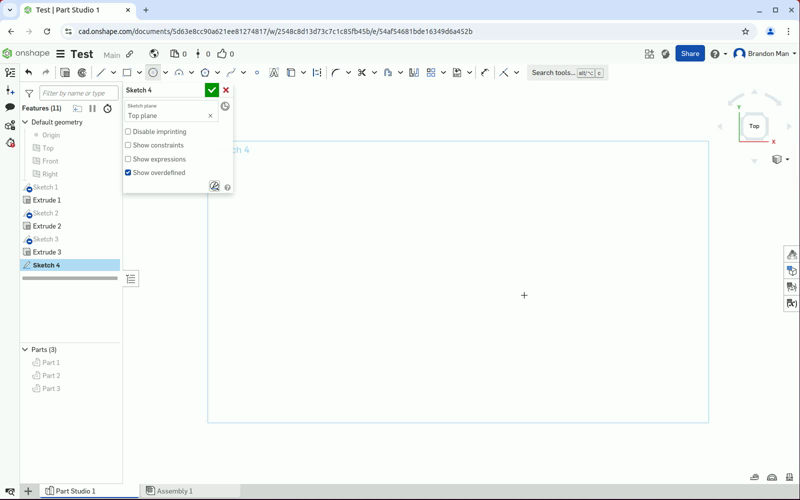
click(524, 294)
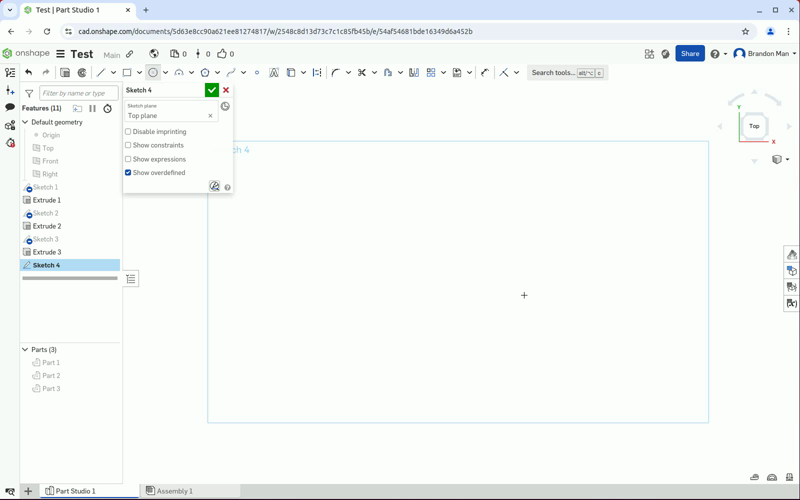
key_up(shift)
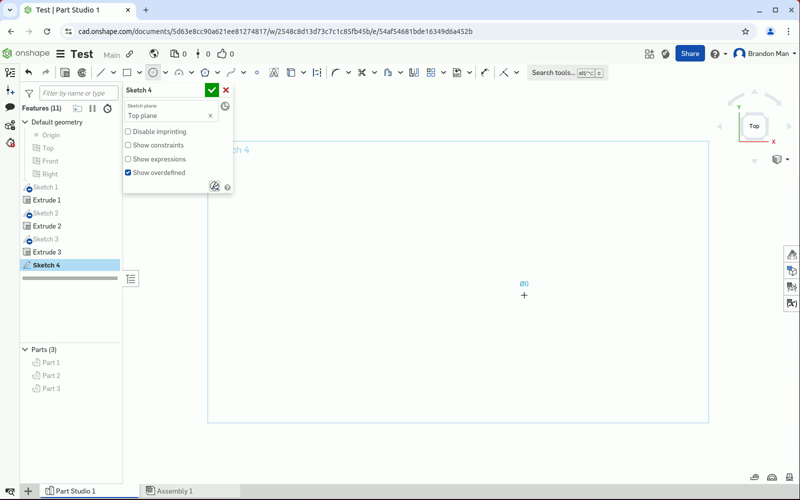
mouse_move(526, 294)
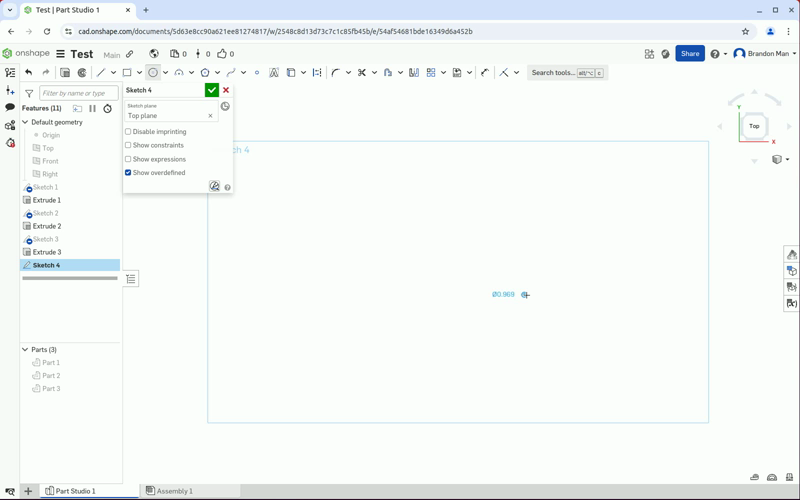
scroll(6)
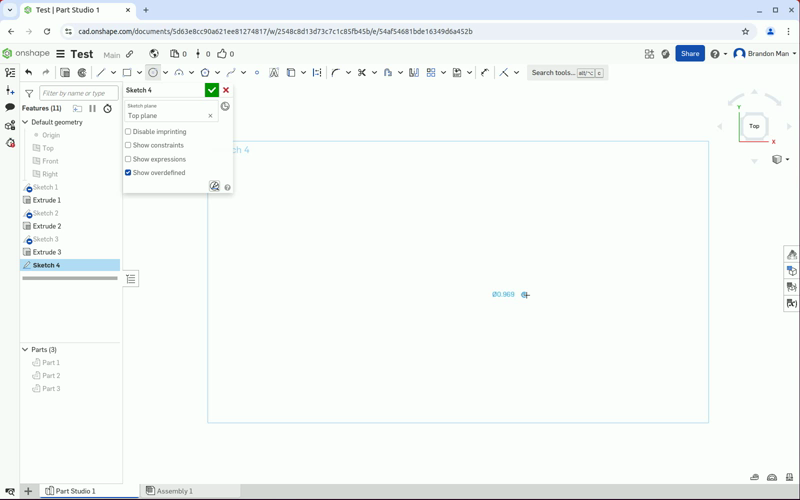
scroll(6)
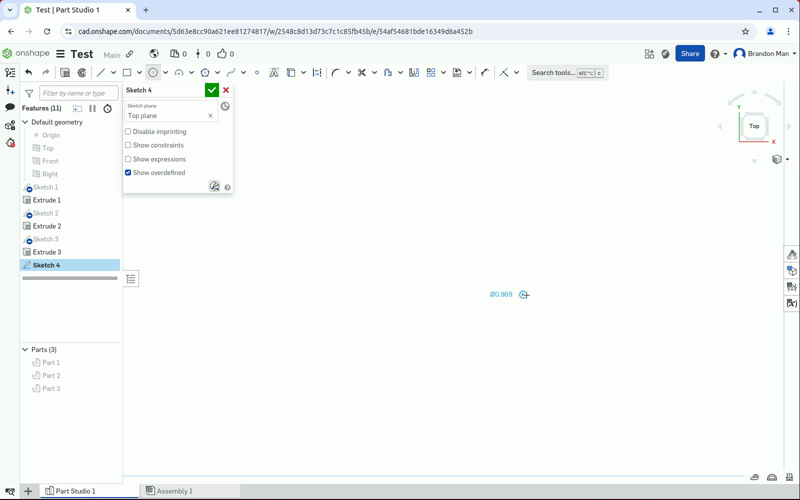
scroll(6)
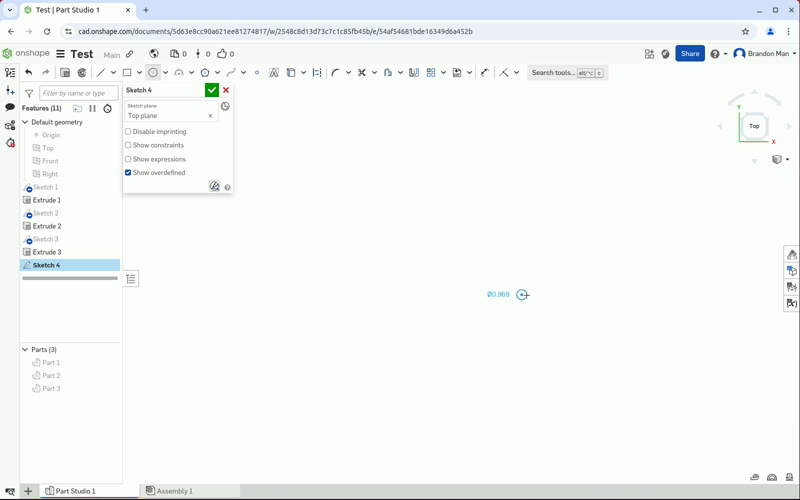
scroll(6)
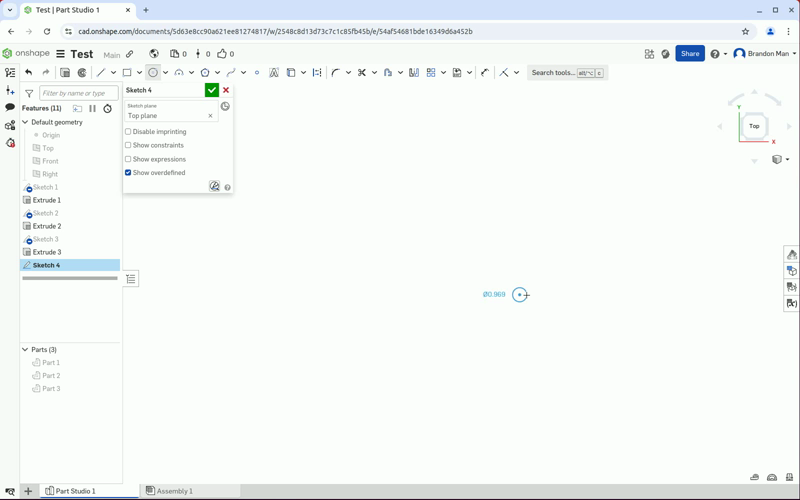
scroll(6)
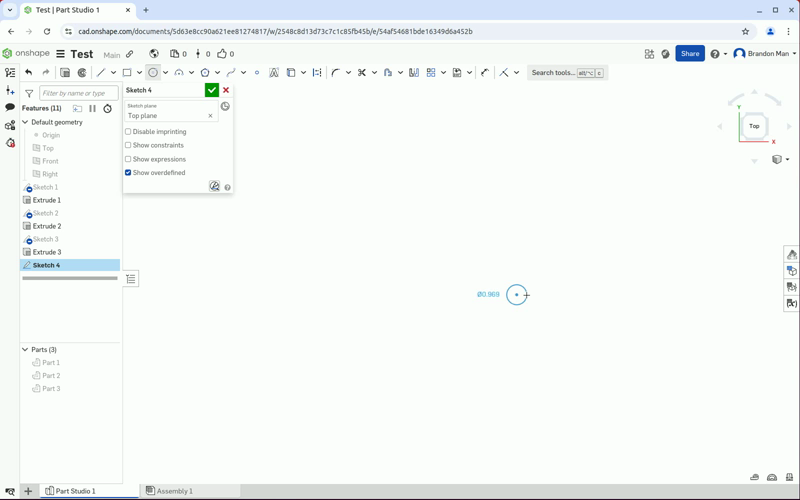
scroll(6)
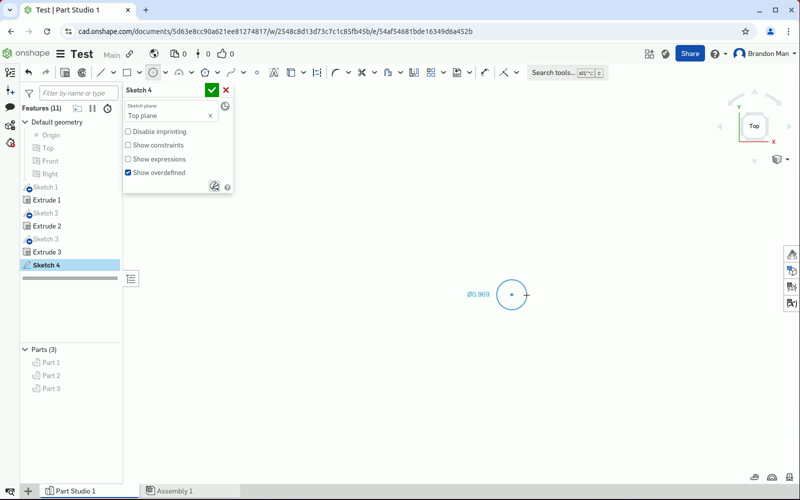
scroll(6)
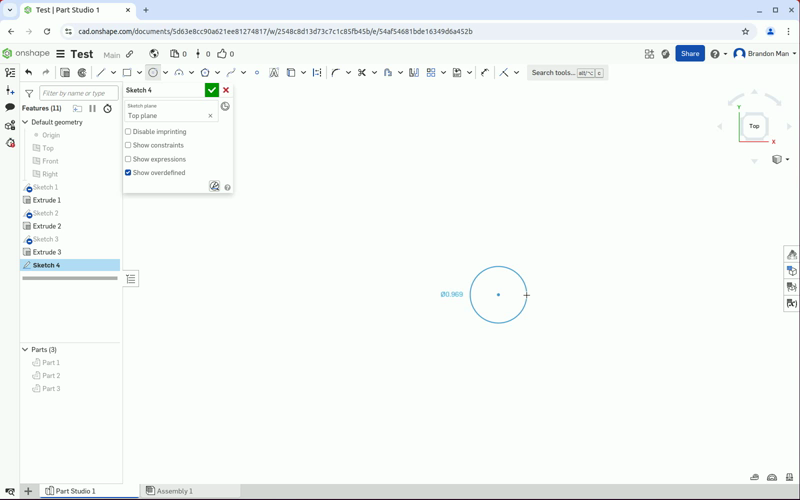
click(526, 294)
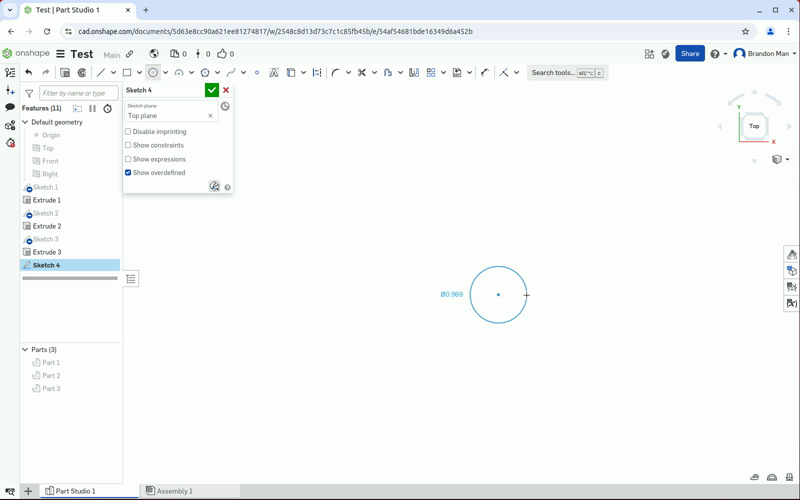
scroll(-6)
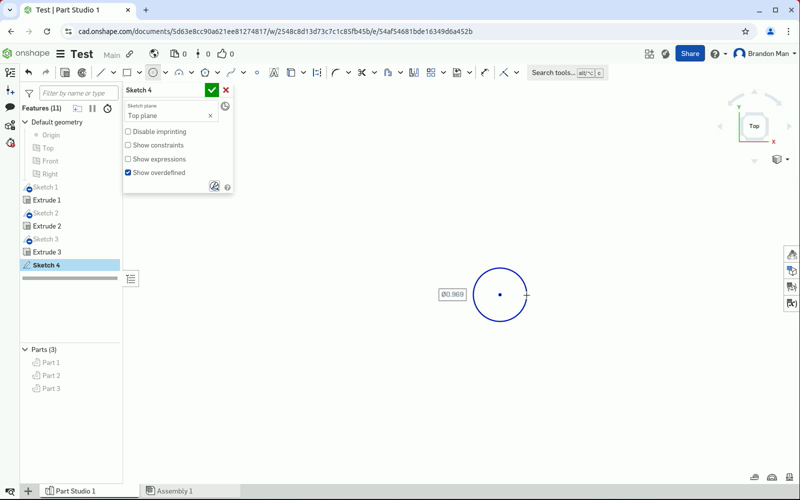
scroll(-6)
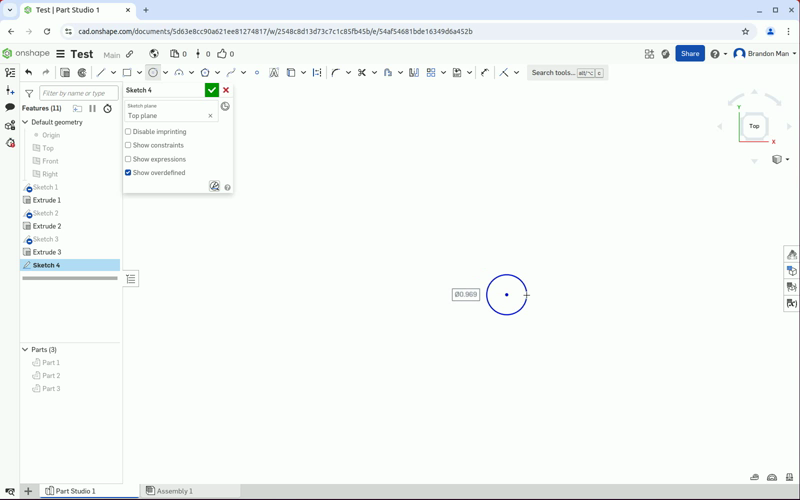
scroll(-6)
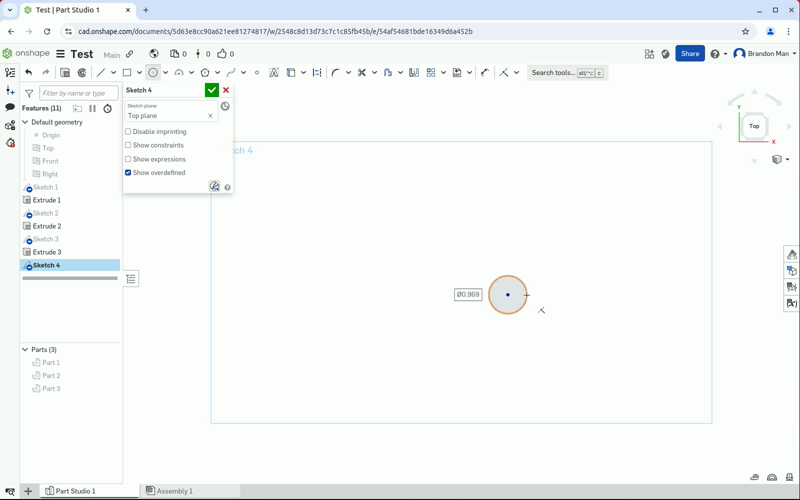
scroll(-6)
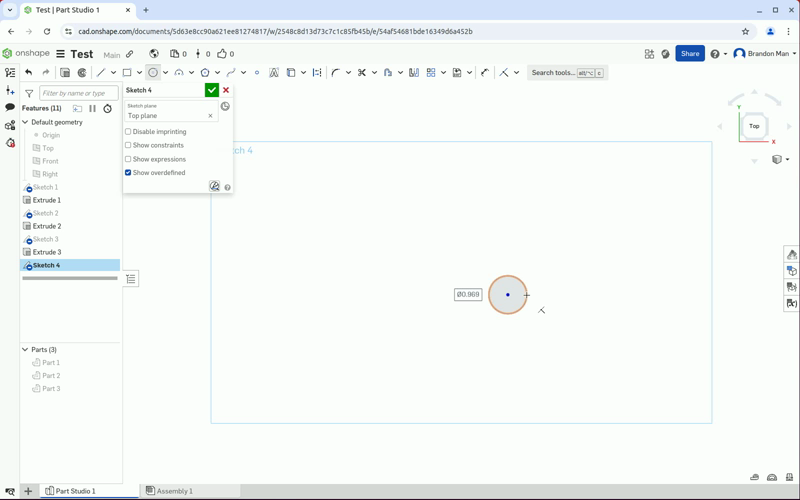
scroll(-6)
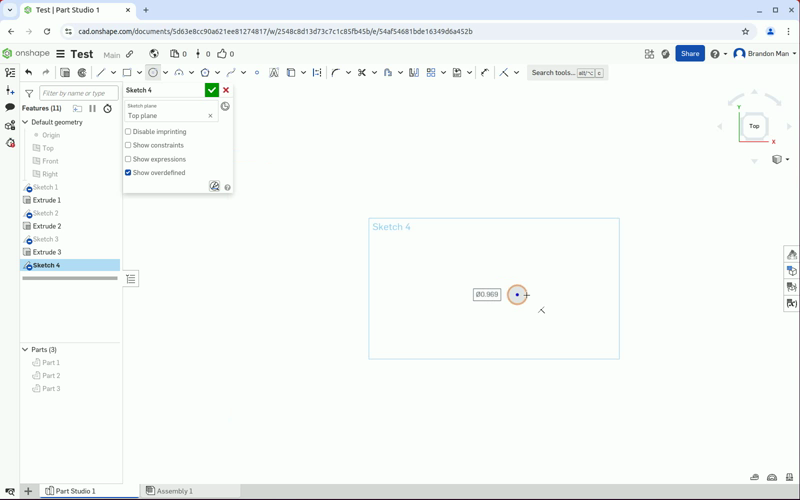
scroll(-6)
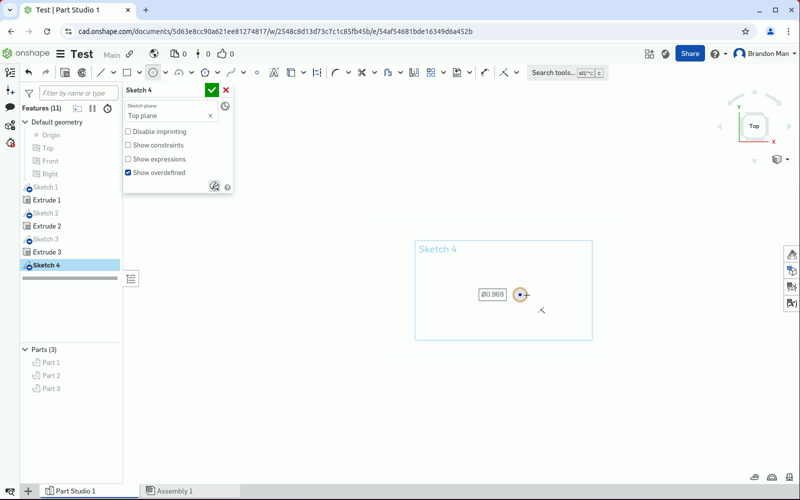
scroll(-6)
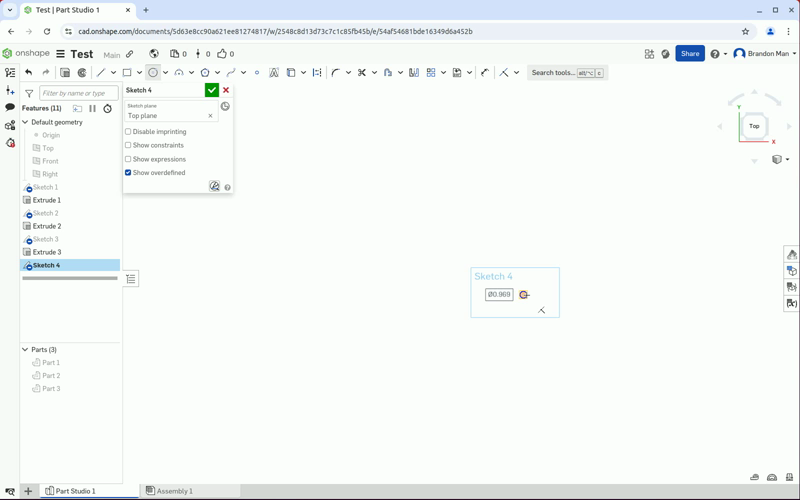
key(esc)
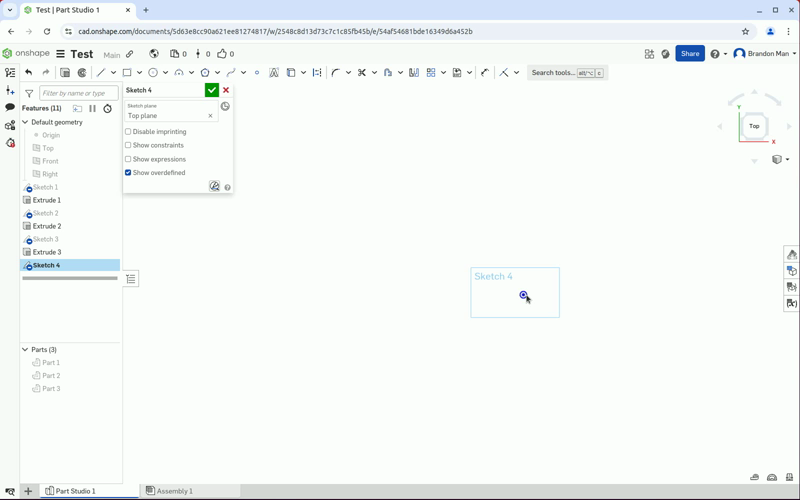
mouse_move(524, 294)
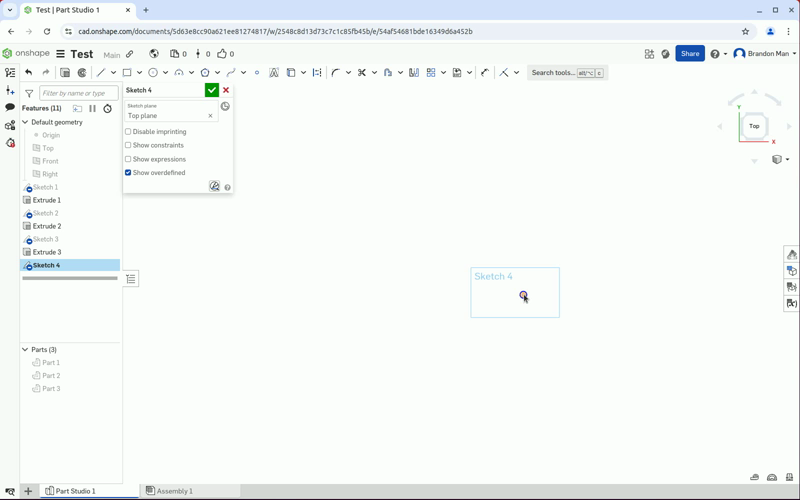
scroll(6)
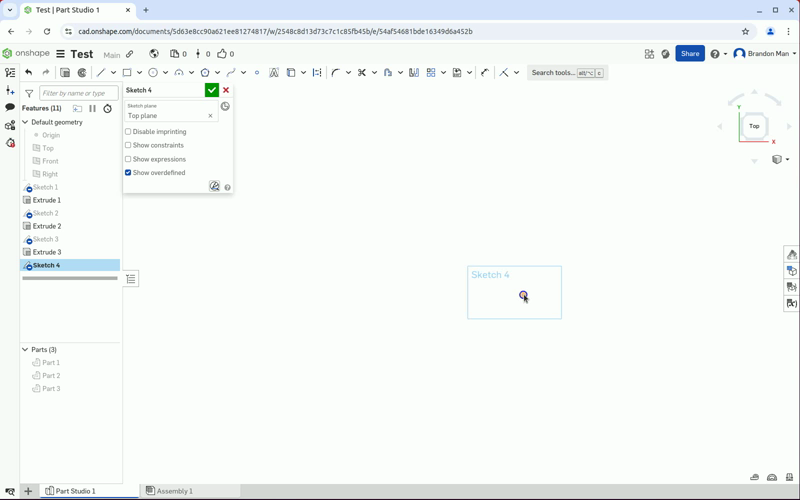
scroll(6)
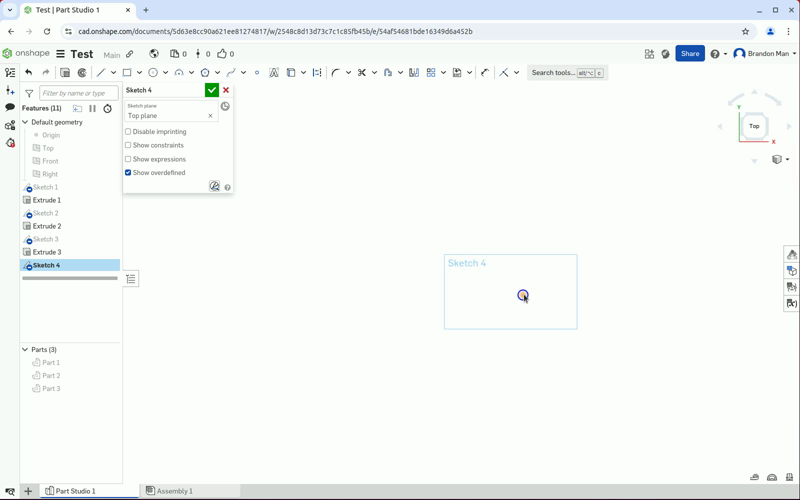
scroll(6)
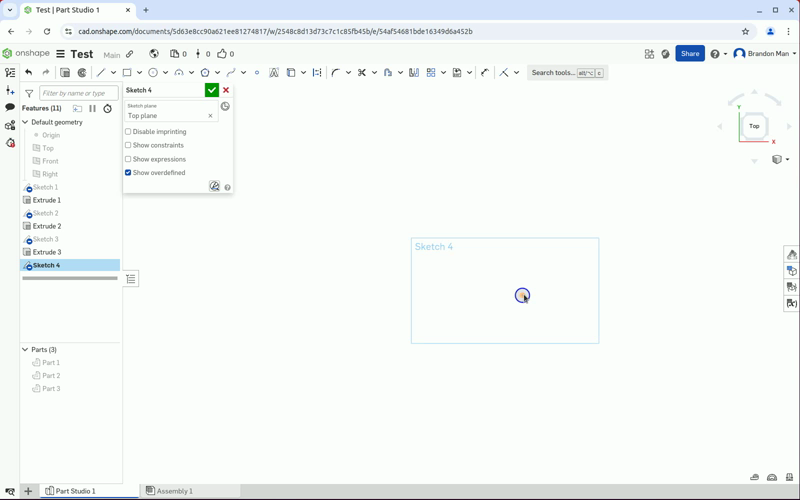
scroll(6)
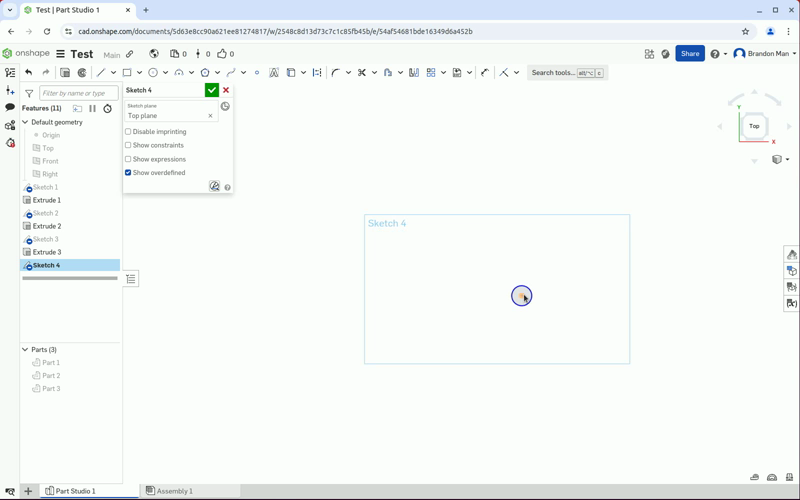
scroll(6)
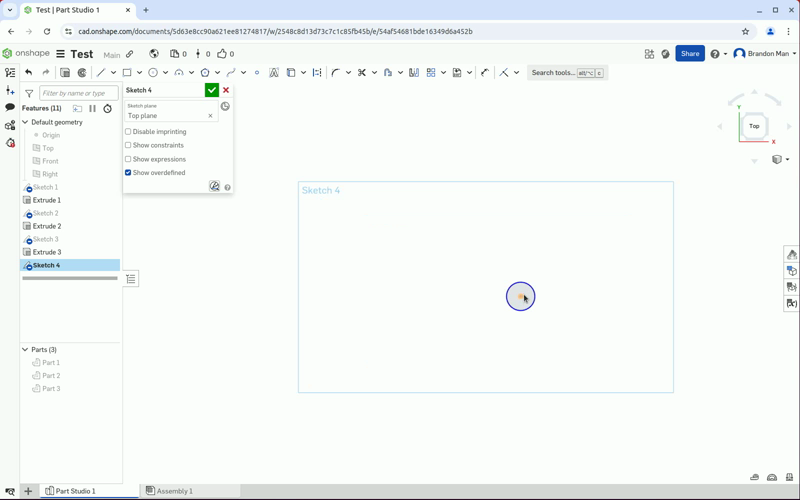
scroll(6)
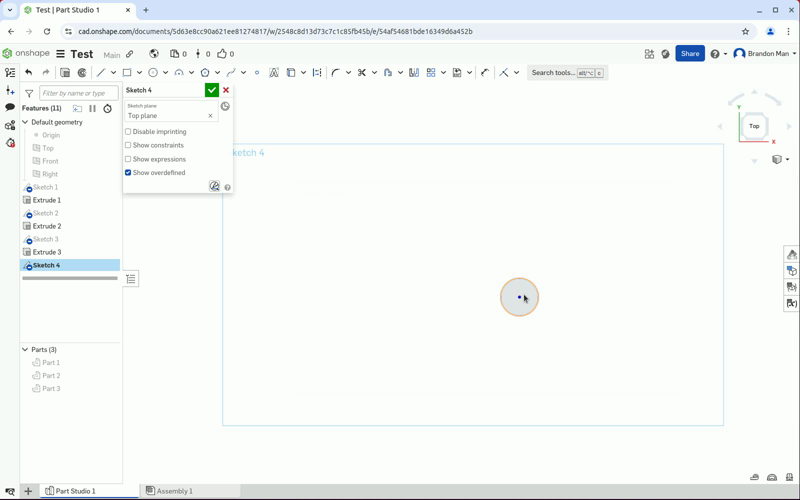
scroll(6)
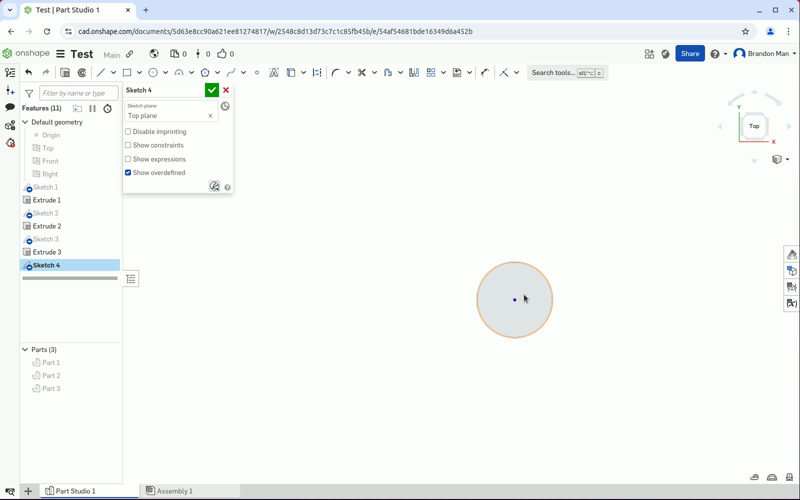
click(524, 294)
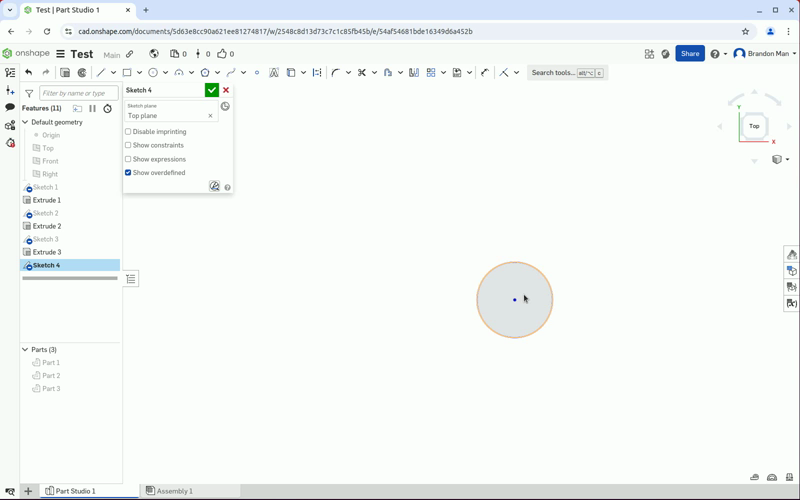
scroll(-6)
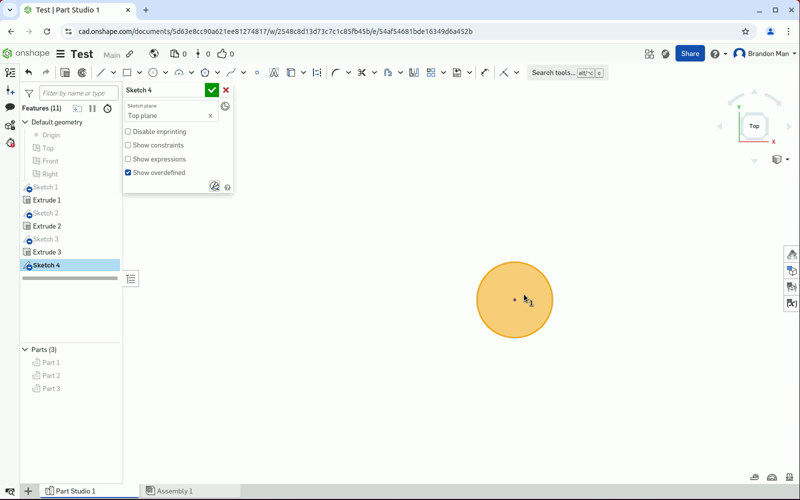
scroll(-6)
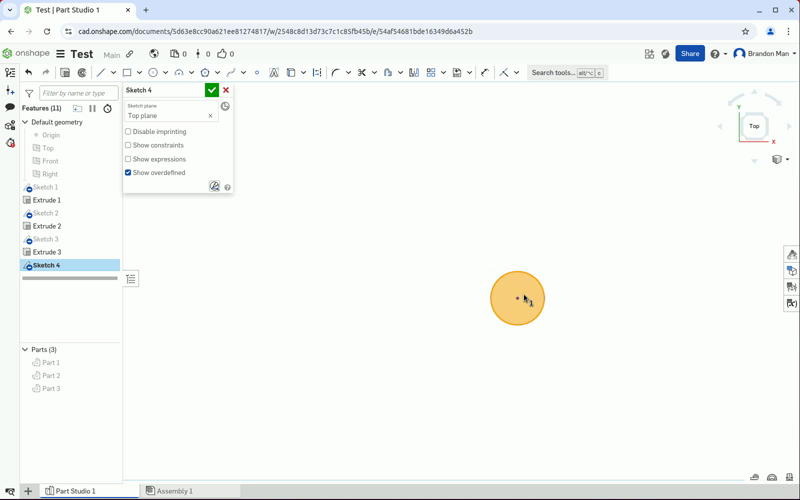
scroll(-6)
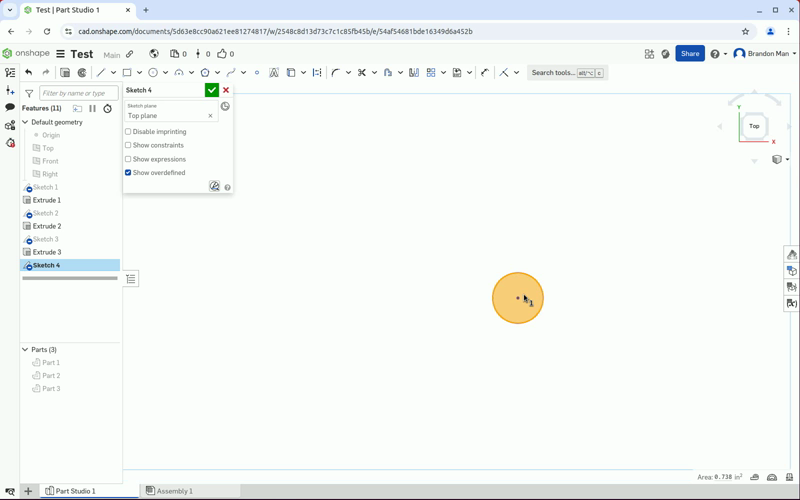
scroll(-6)
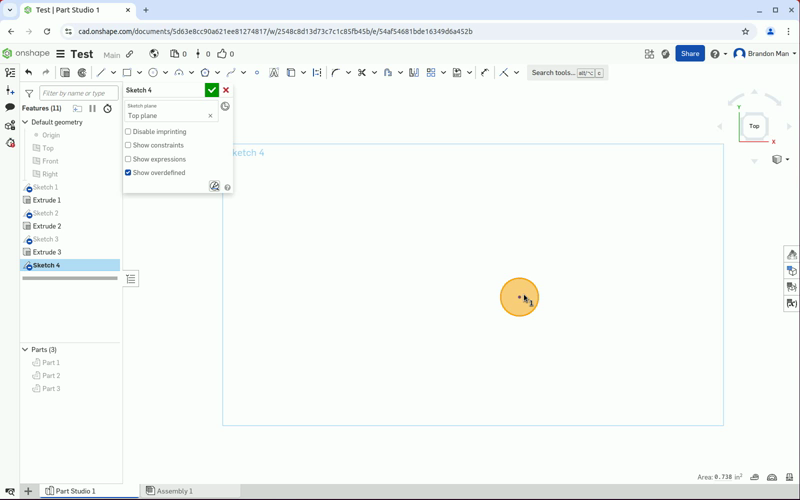
scroll(-6)
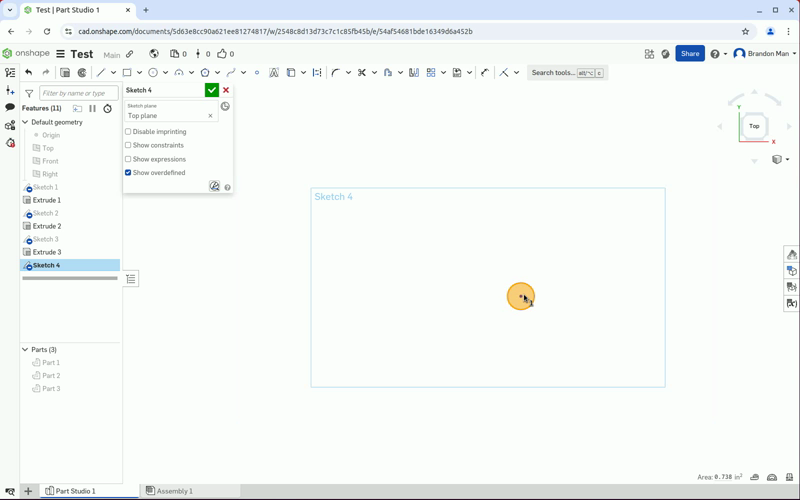
scroll(-6)
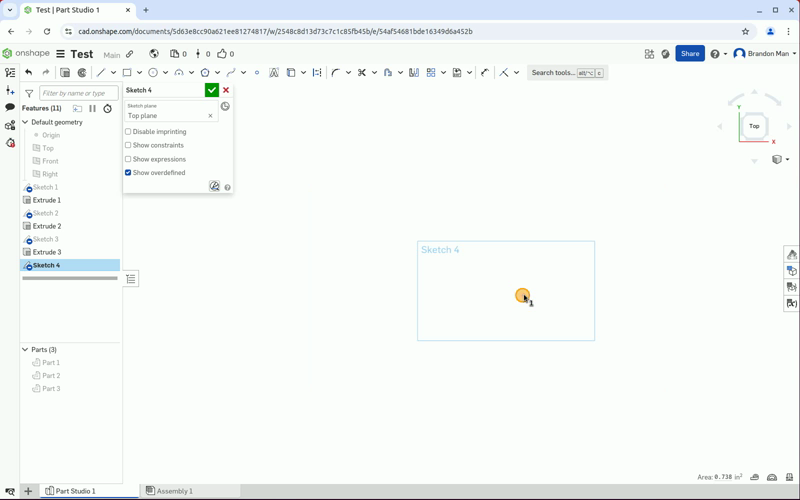
scroll(-6)
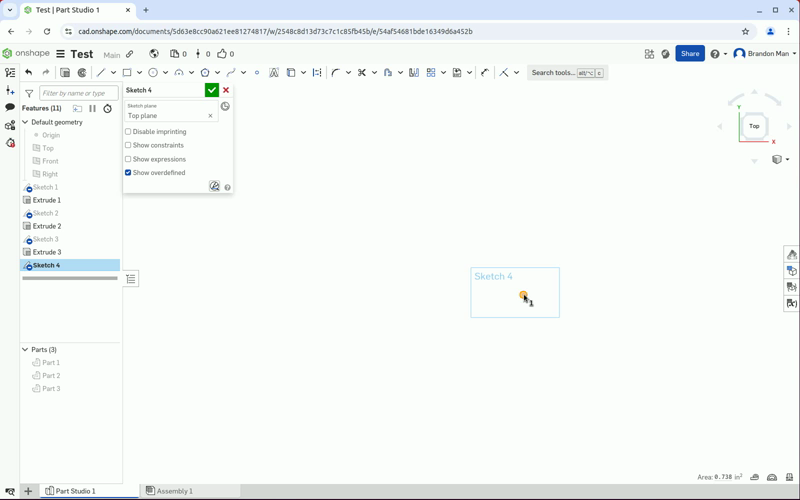
mouse_move(73, 352)
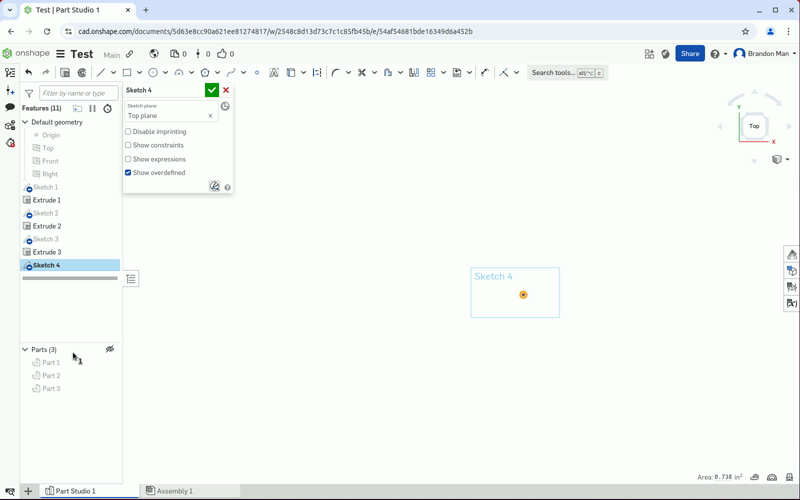
key(shift+y)
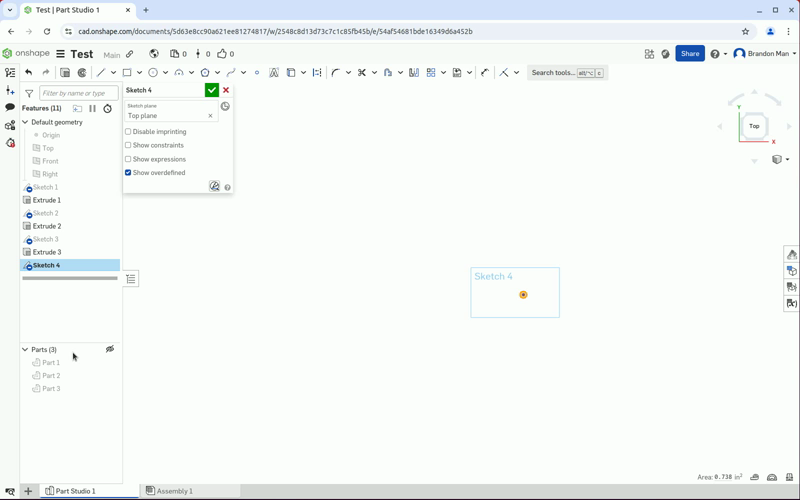
key(shift+e)
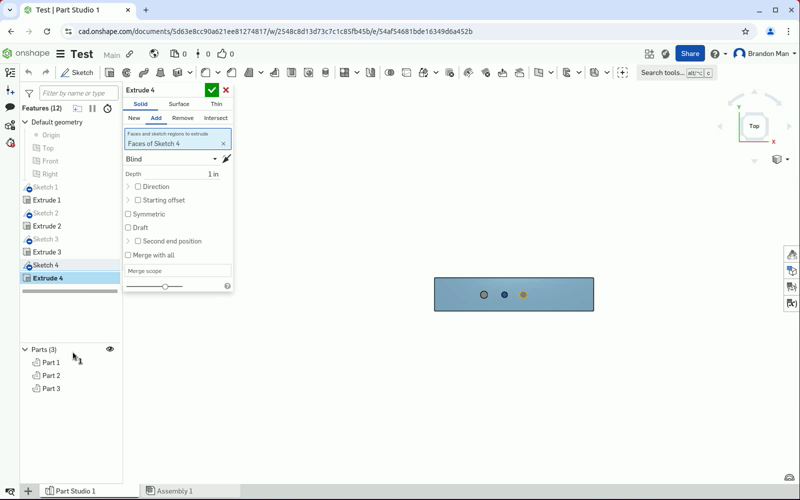
mouse_move(143, 106)
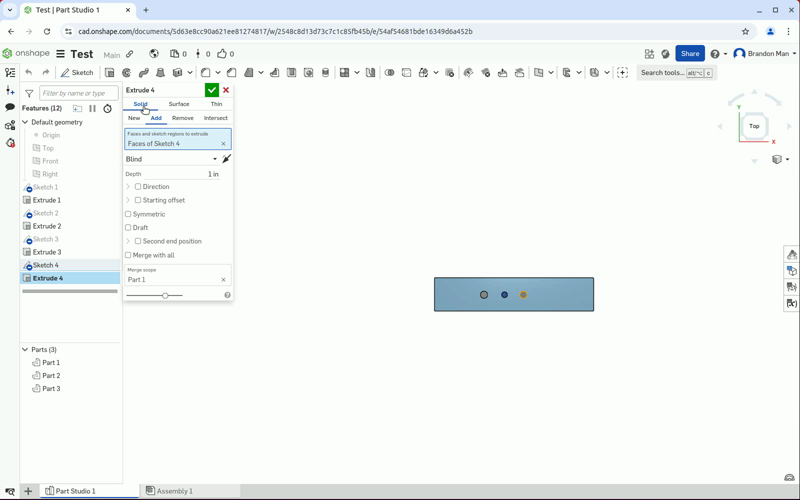
click(143, 106)
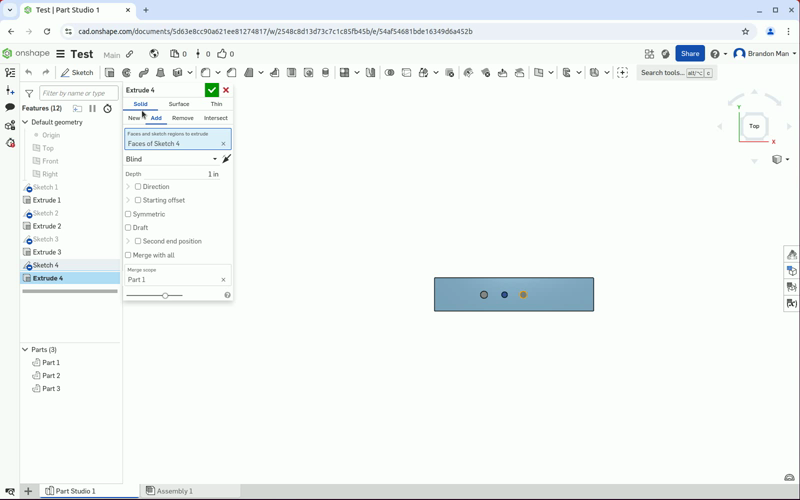
mouse_move(137, 120)
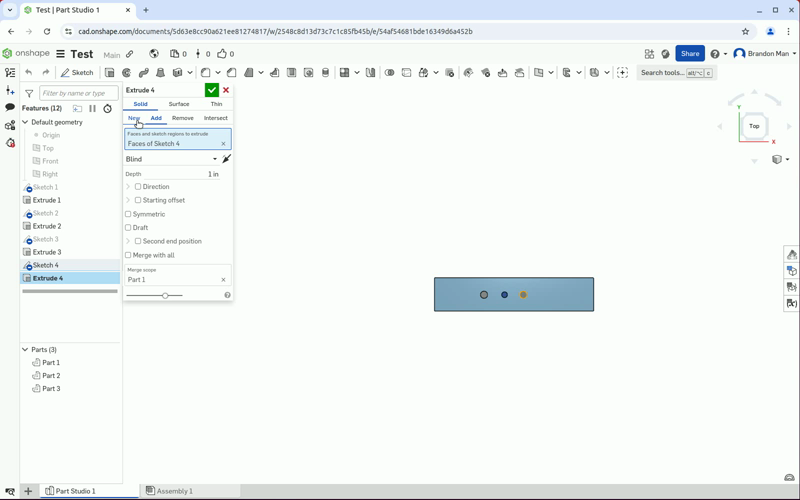
click(137, 120)
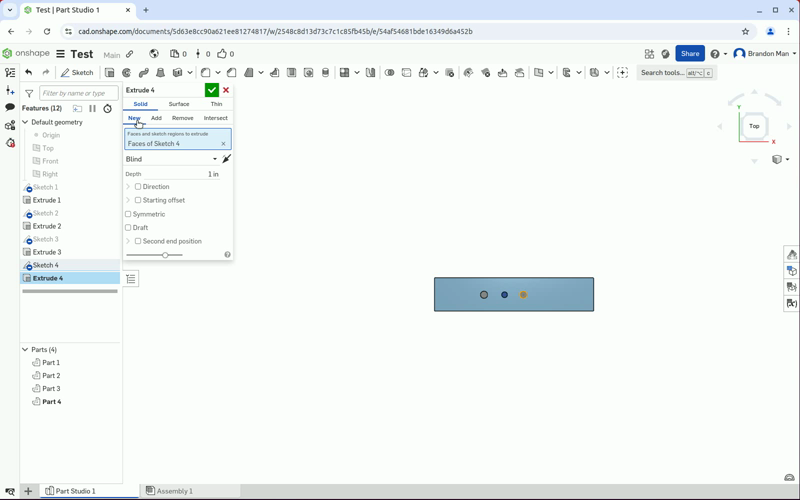
key(tab, 4)
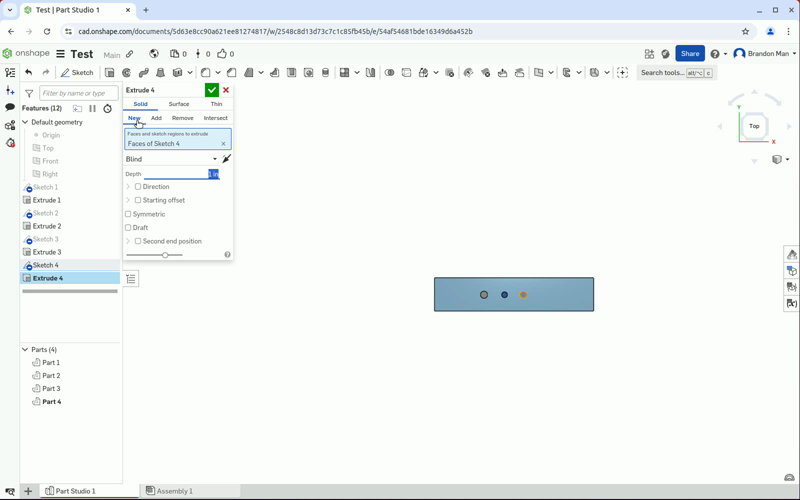
text(0.963)
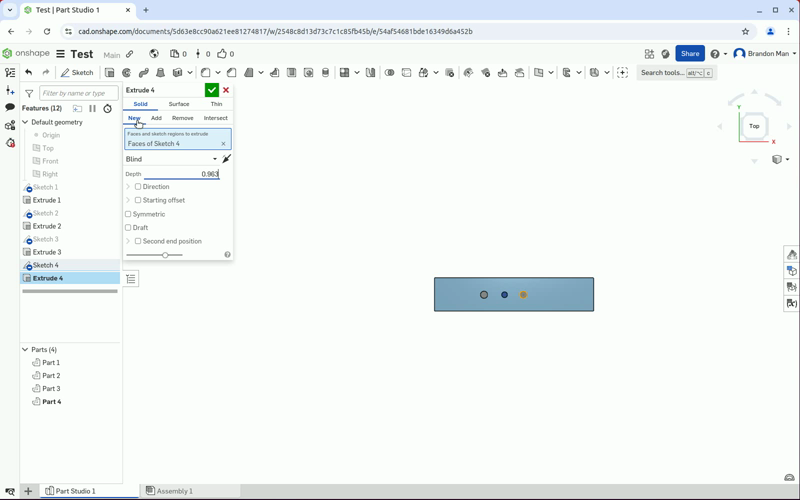
key(enter)
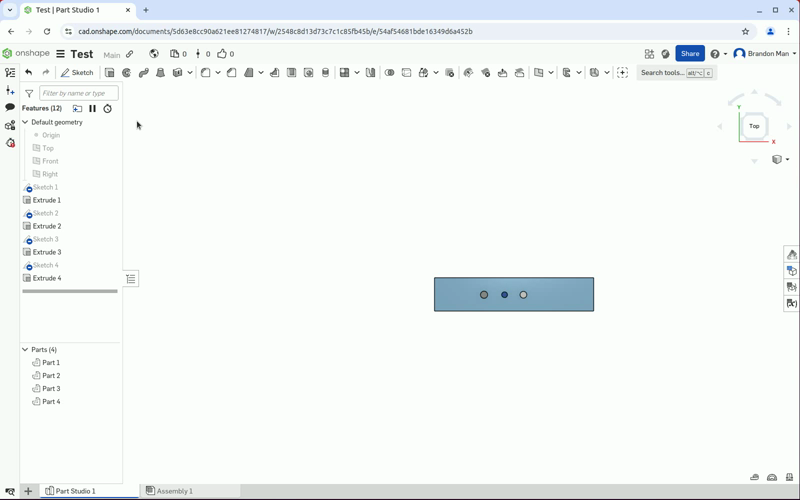
key(shift+h)
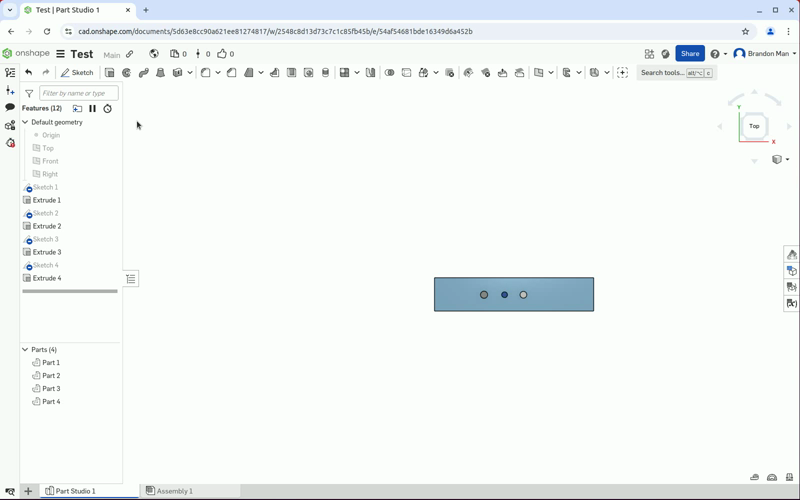
key(shift+h)
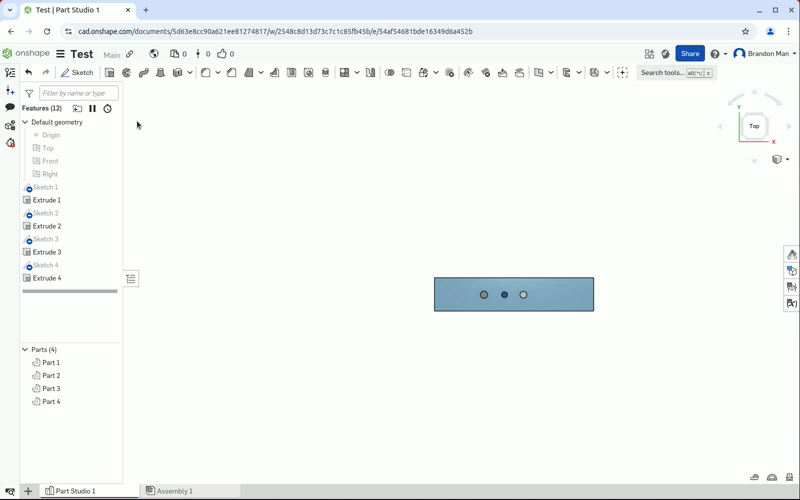
mouse_move(73, 189)
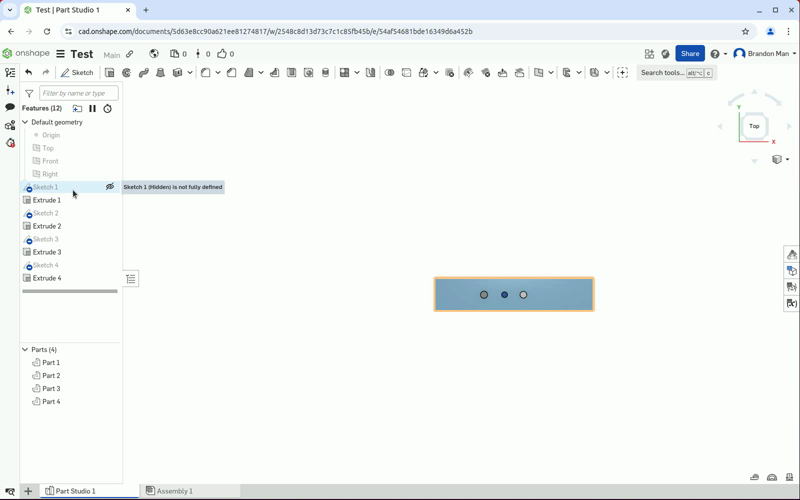
click(73, 189)
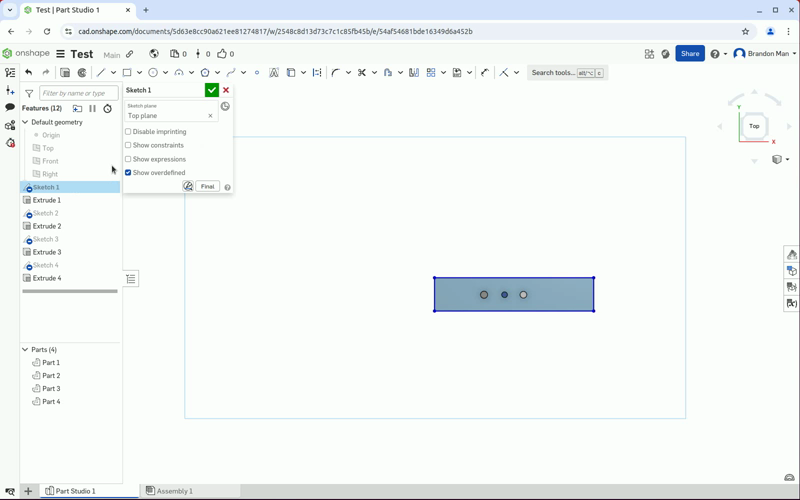
mouse_move(229, 92)
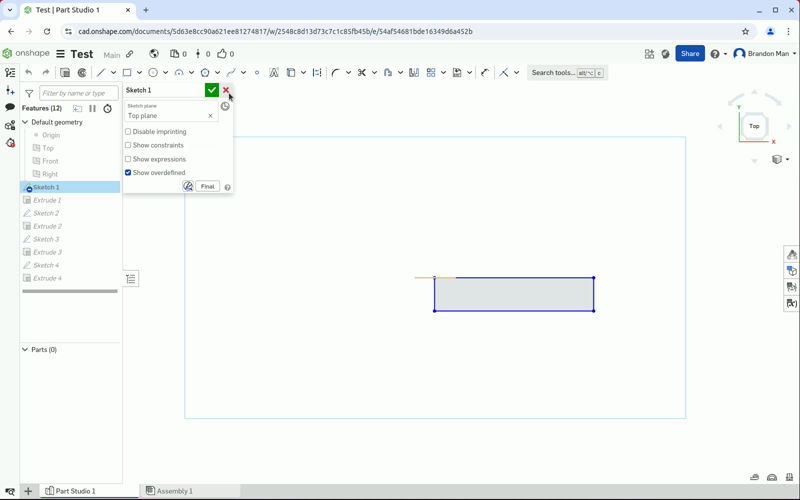
click(229, 92)
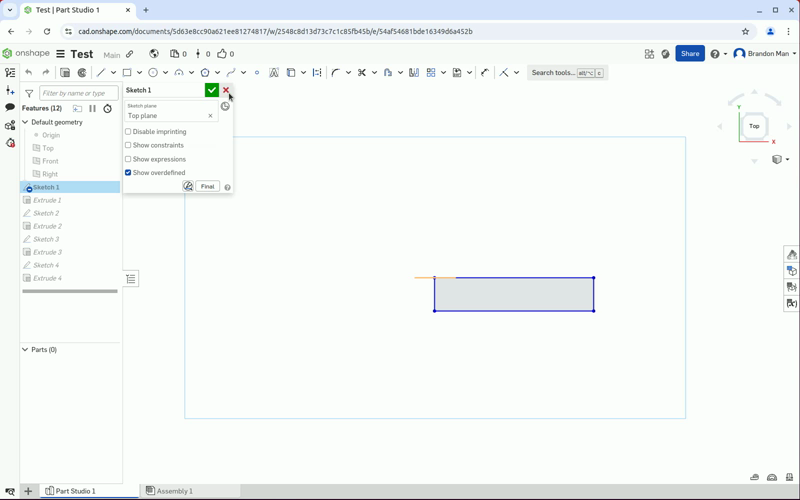
key(shift+s)
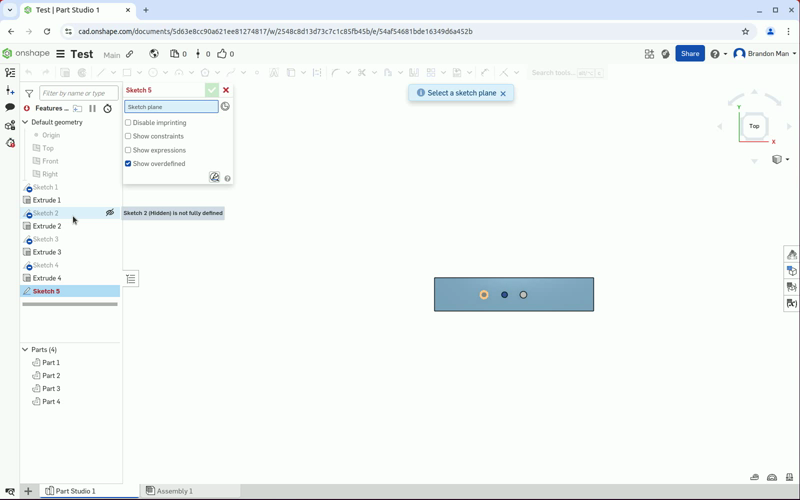
scroll(3)
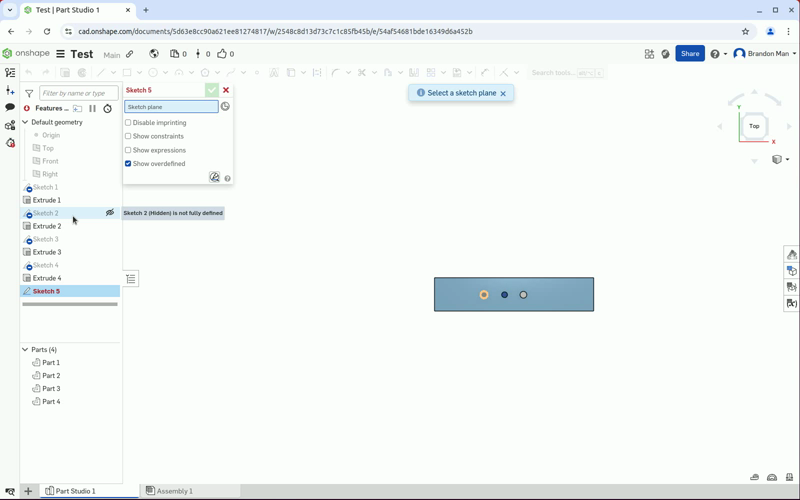
mouse_move(73, 150)
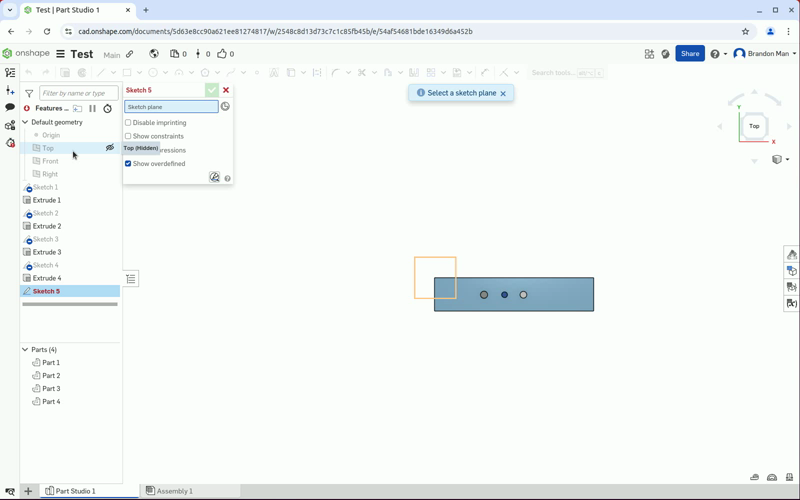
click(73, 150)
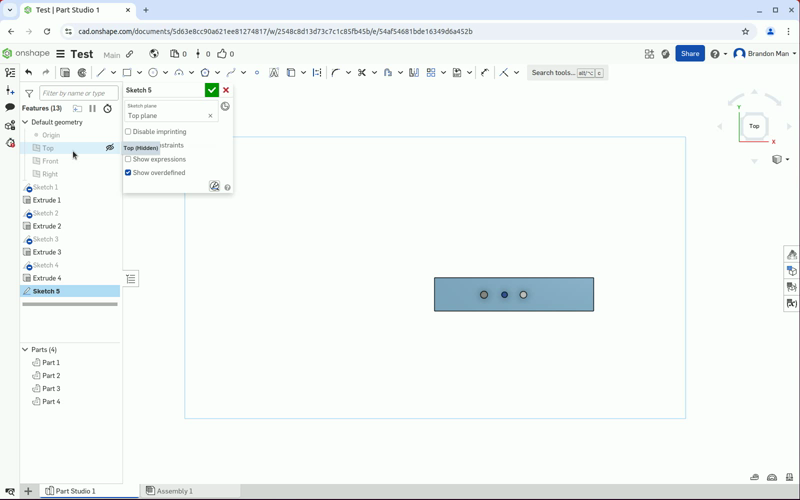
mouse_move(73, 352)
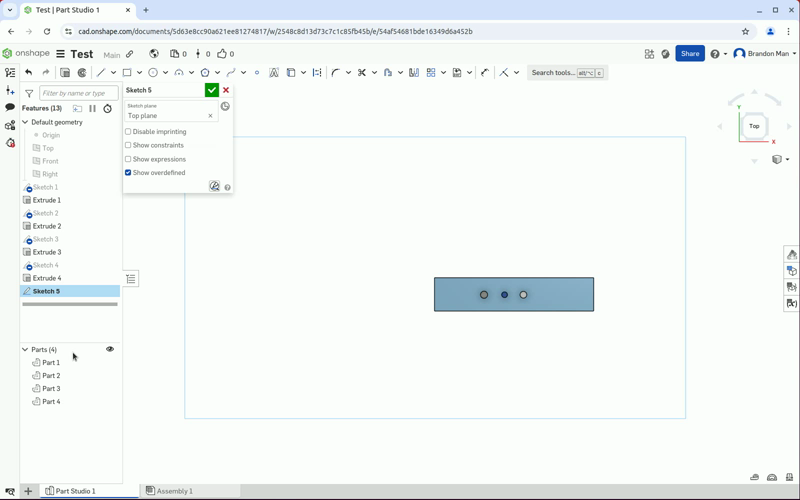
key(y)
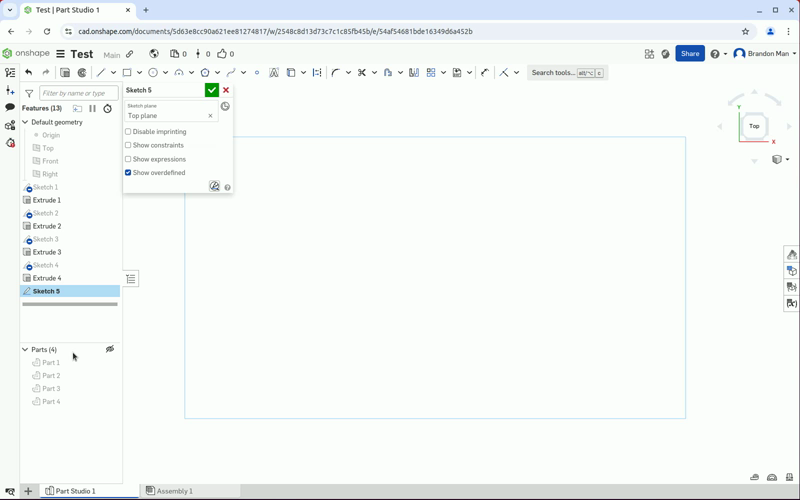
key(c)
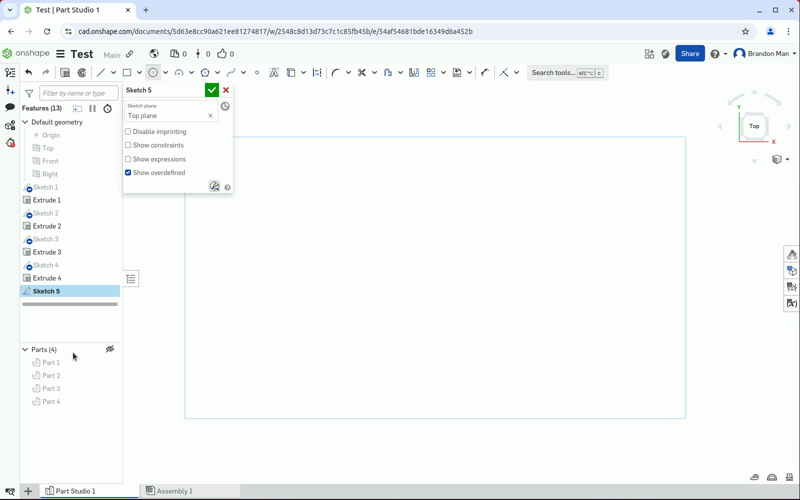
key_down(shift)
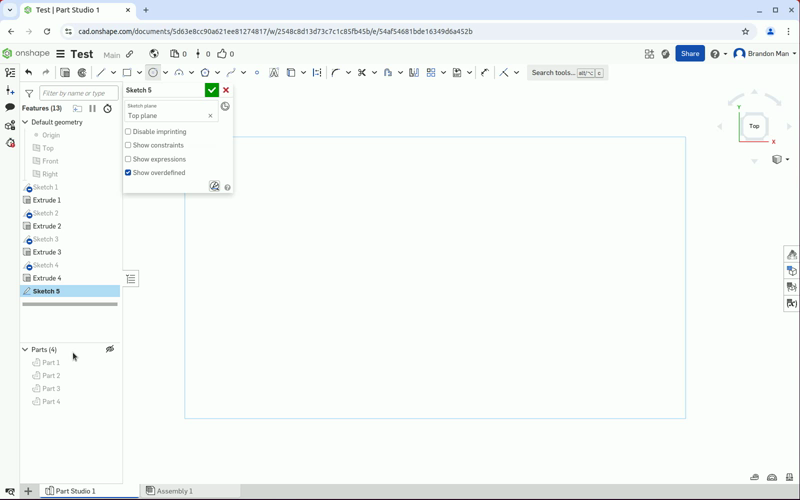
mouse_move(552, 294)
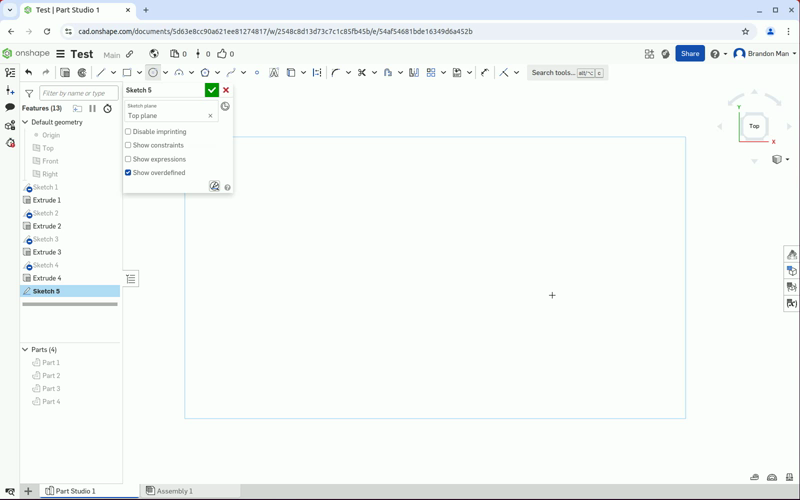
click(552, 294)
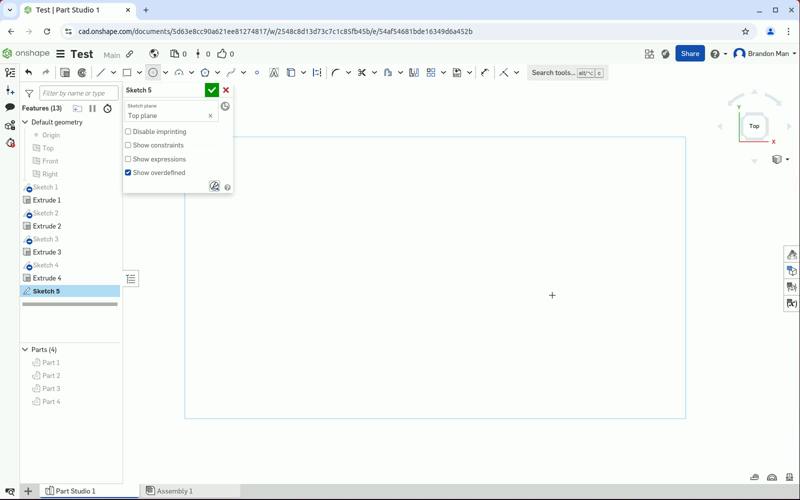
key_up(shift)
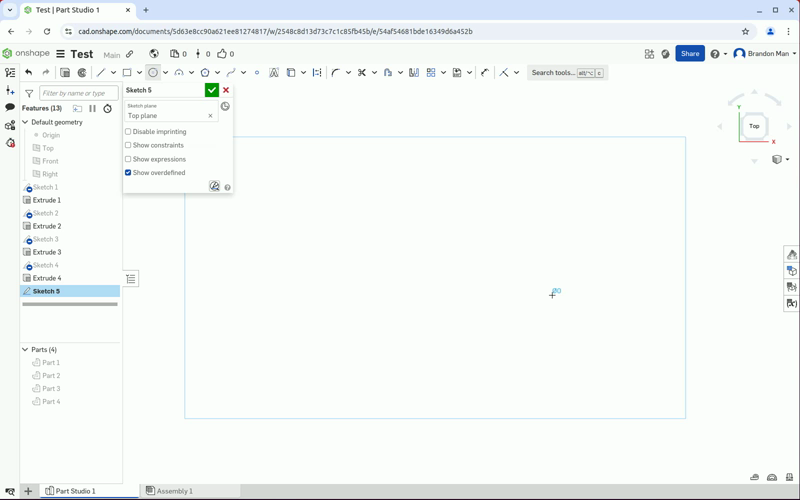
mouse_move(554, 294)
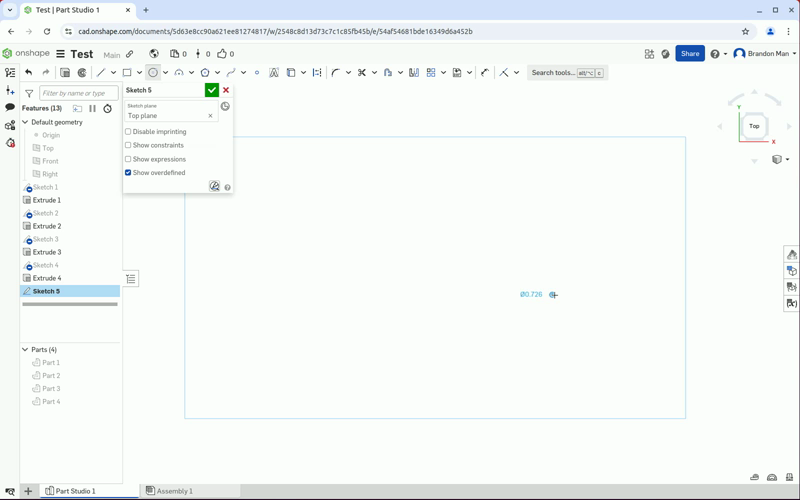
scroll(6)
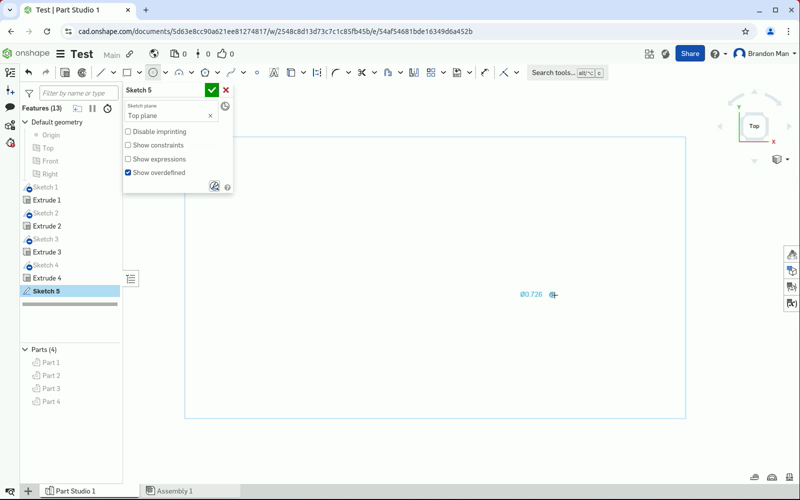
scroll(6)
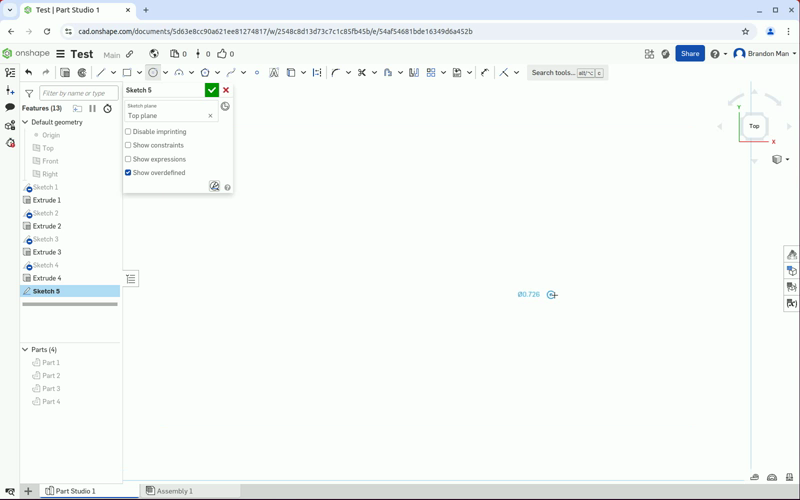
scroll(6)
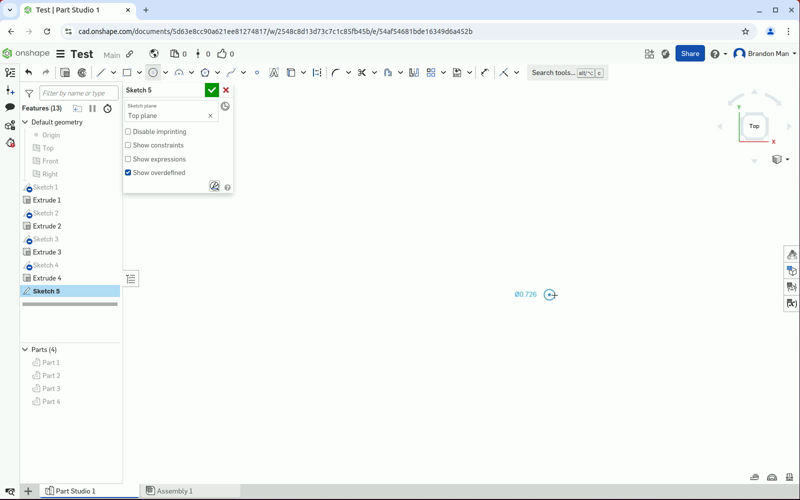
scroll(6)
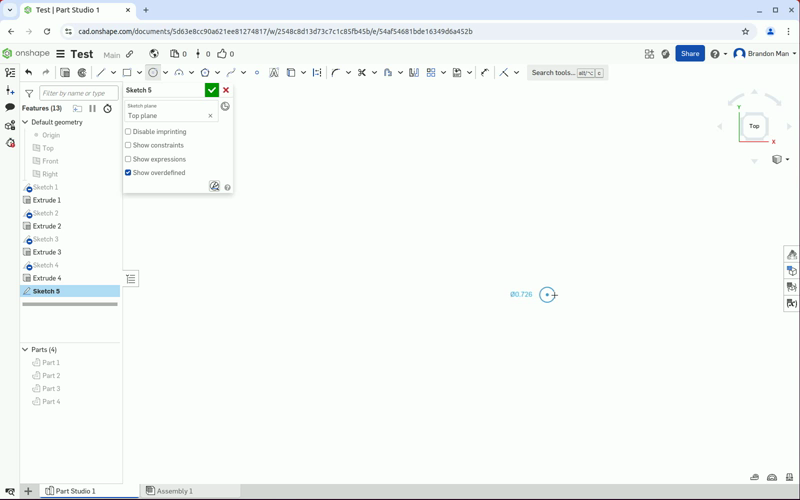
scroll(6)
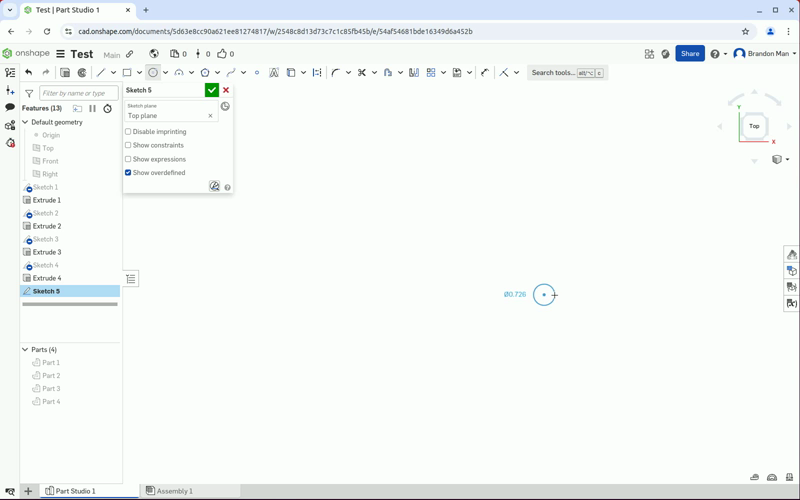
scroll(6)
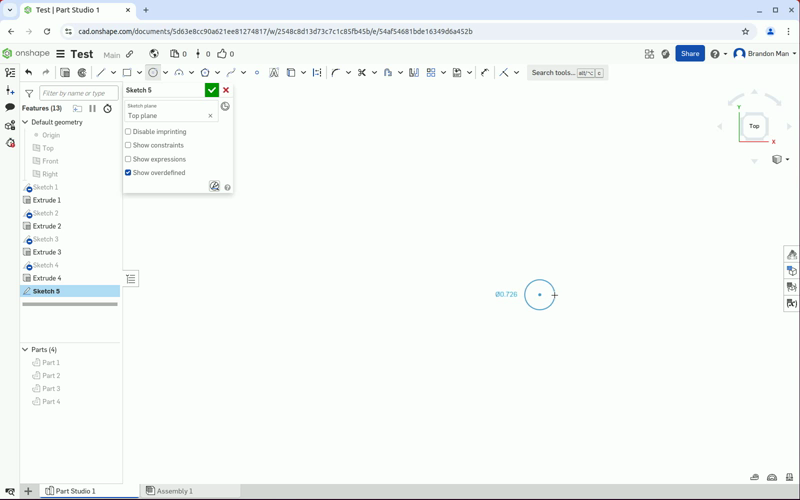
scroll(6)
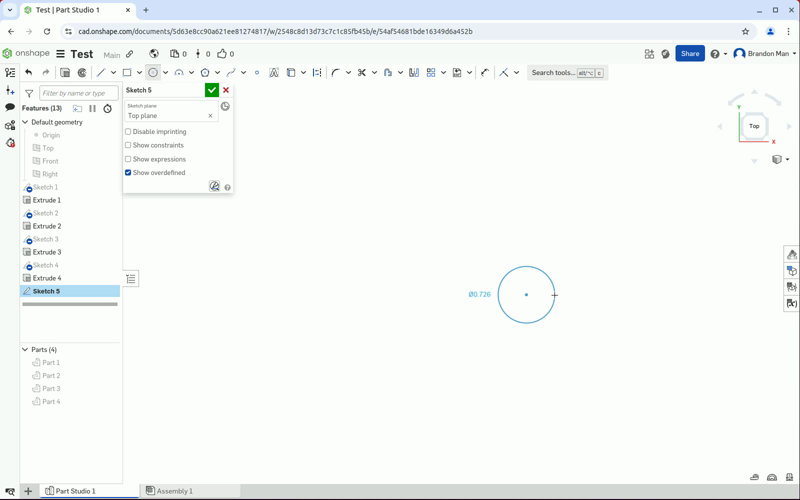
click(554, 294)
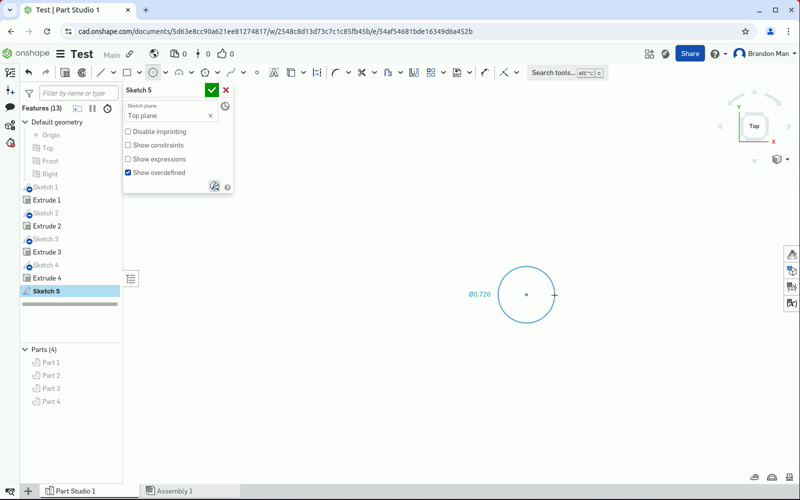
scroll(-6)
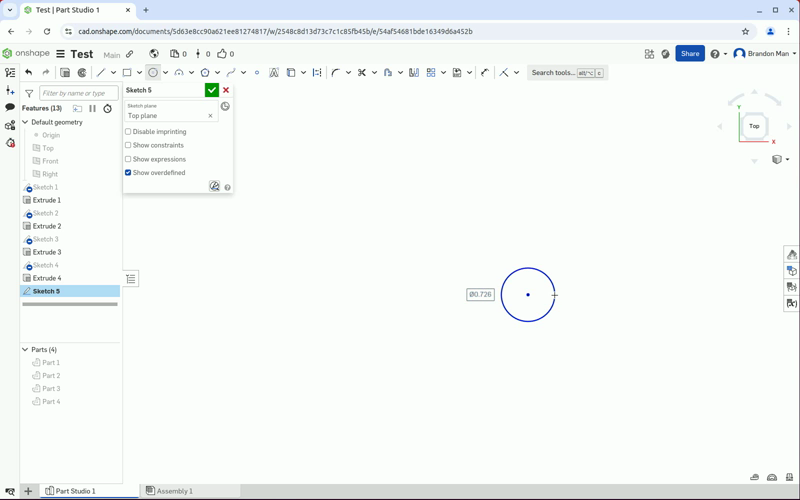
scroll(-6)
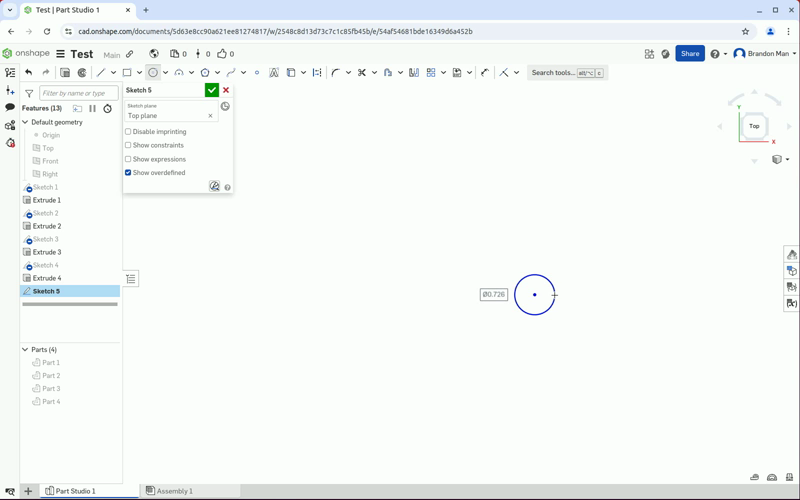
scroll(-6)
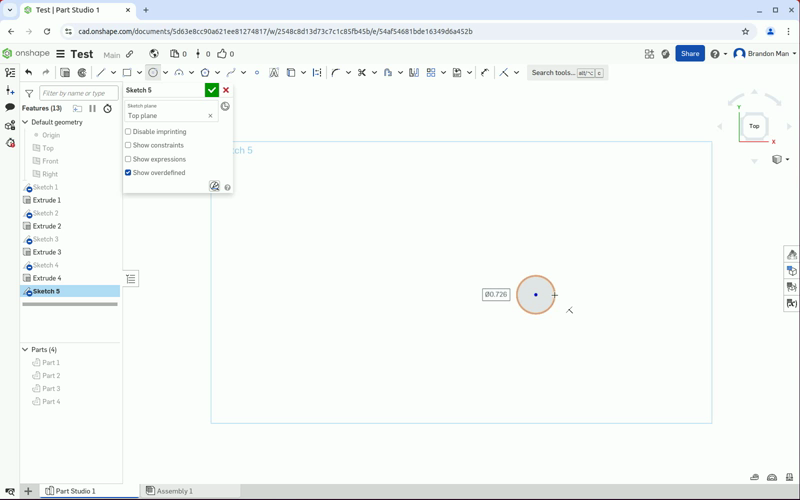
scroll(-6)
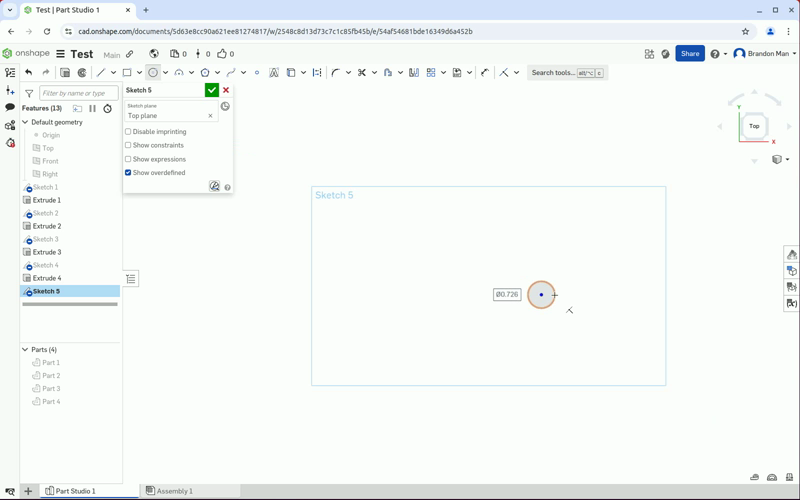
scroll(-6)
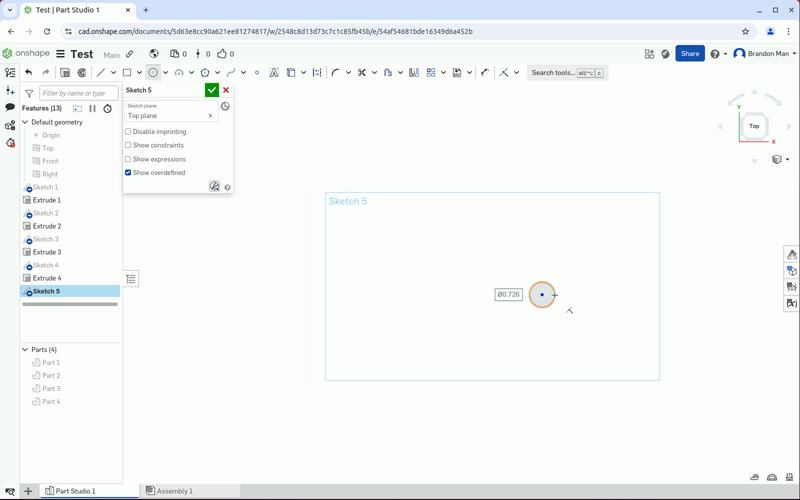
scroll(-6)
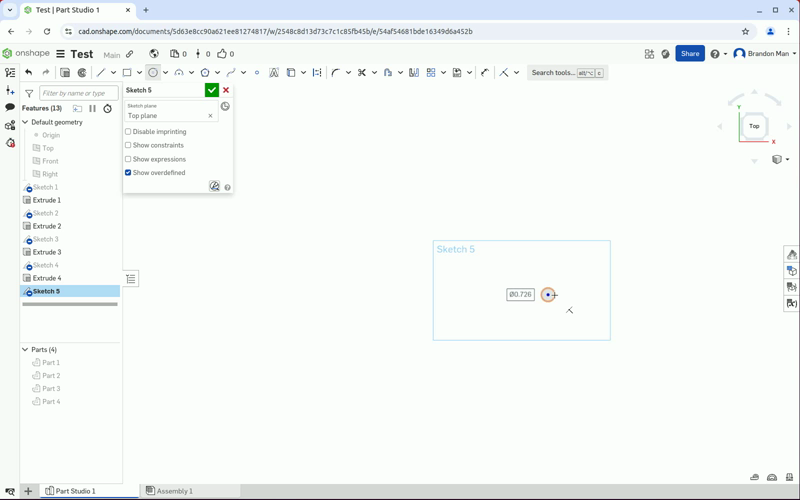
scroll(-6)
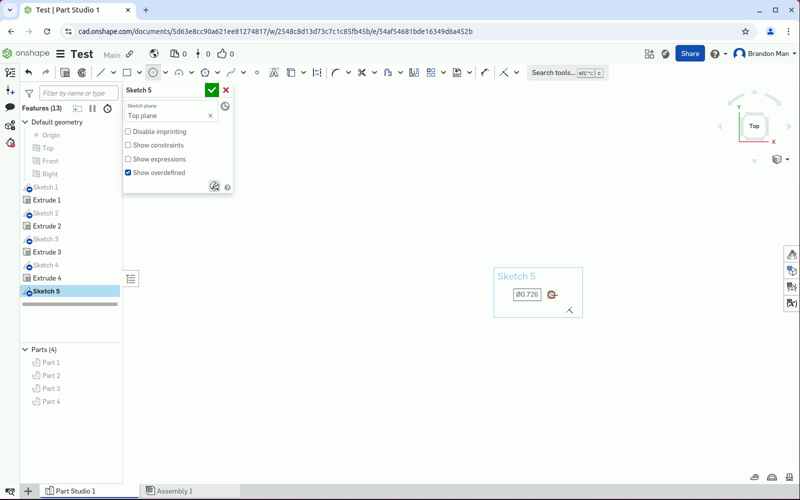
key(esc)
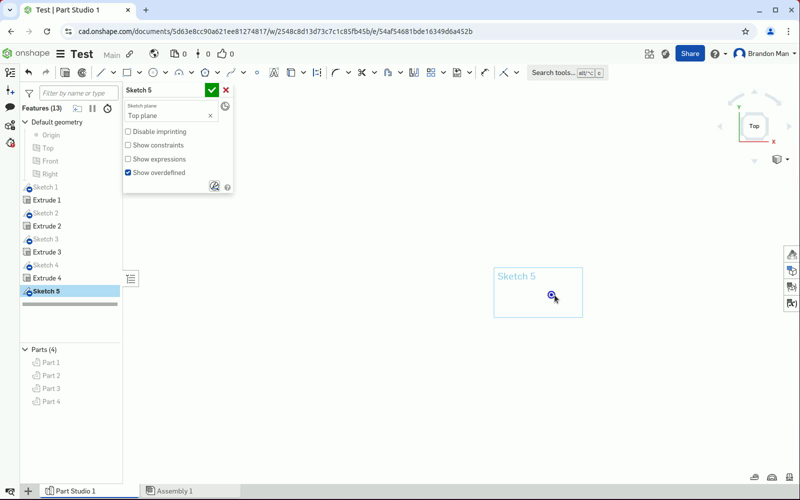
mouse_move(552, 296)
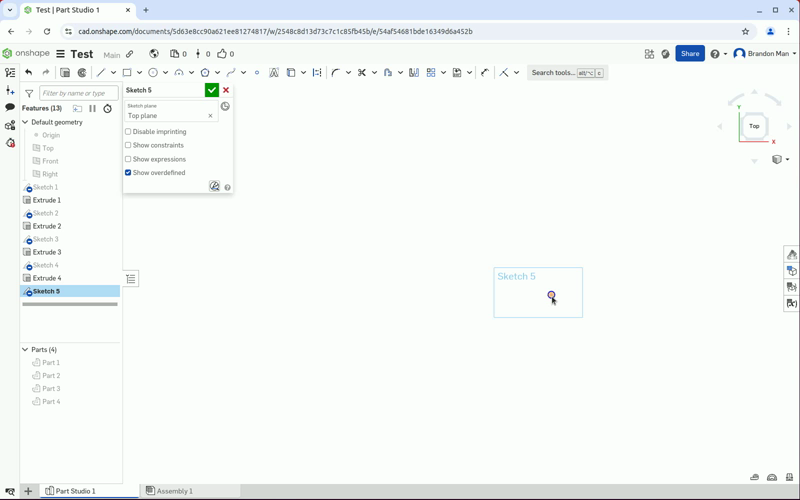
scroll(6)
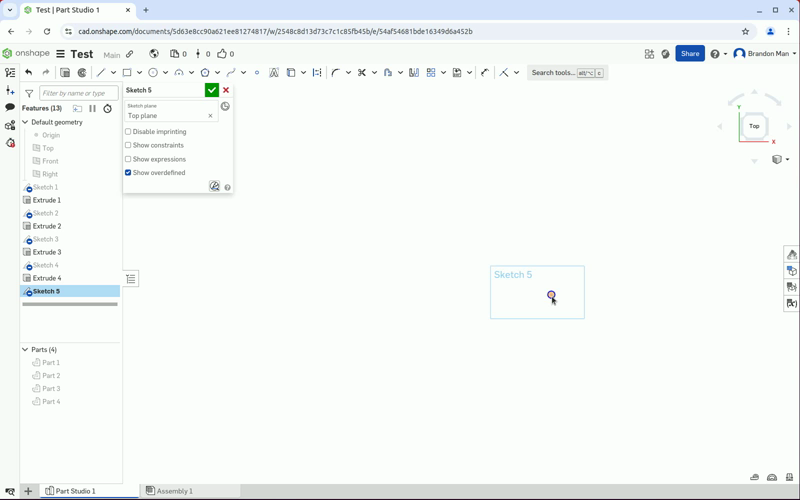
scroll(6)
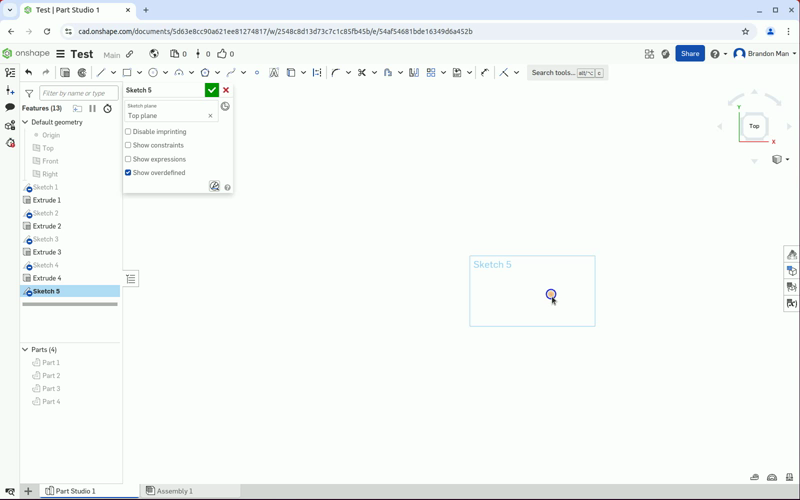
scroll(6)
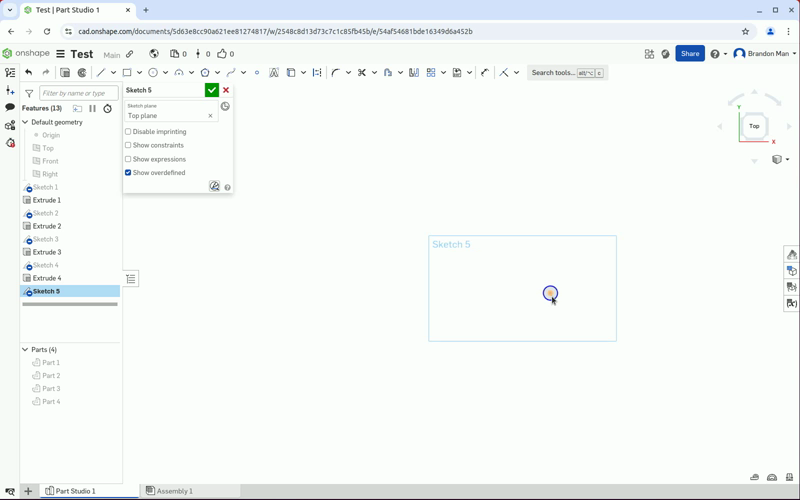
scroll(6)
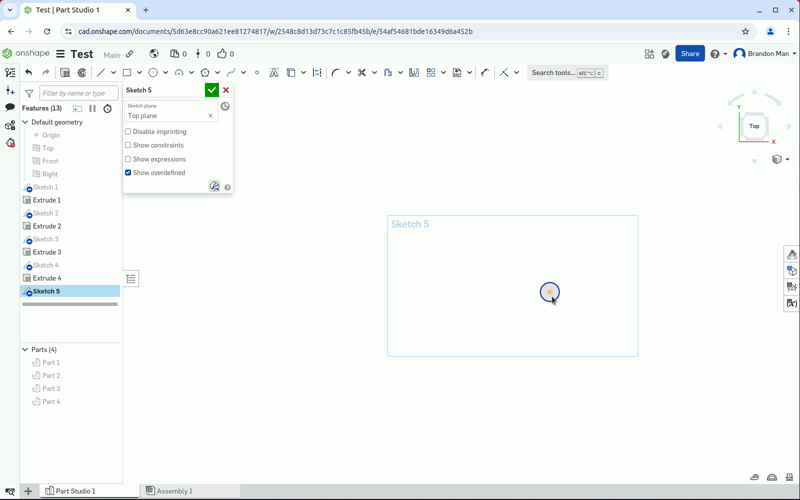
scroll(6)
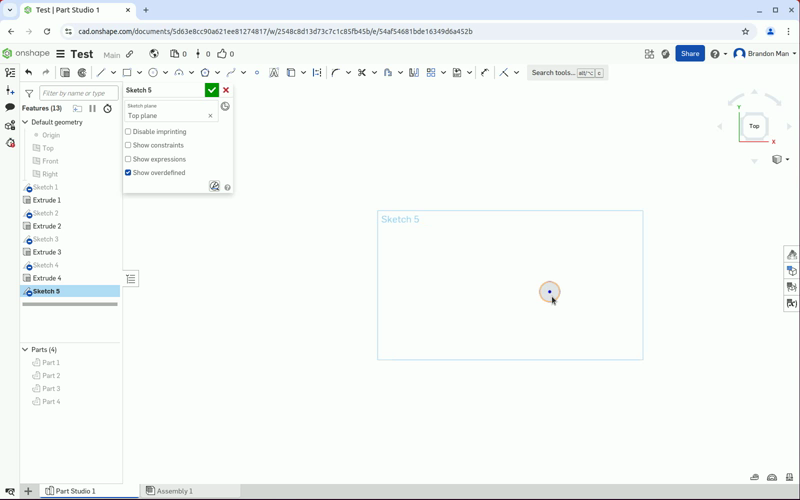
scroll(6)
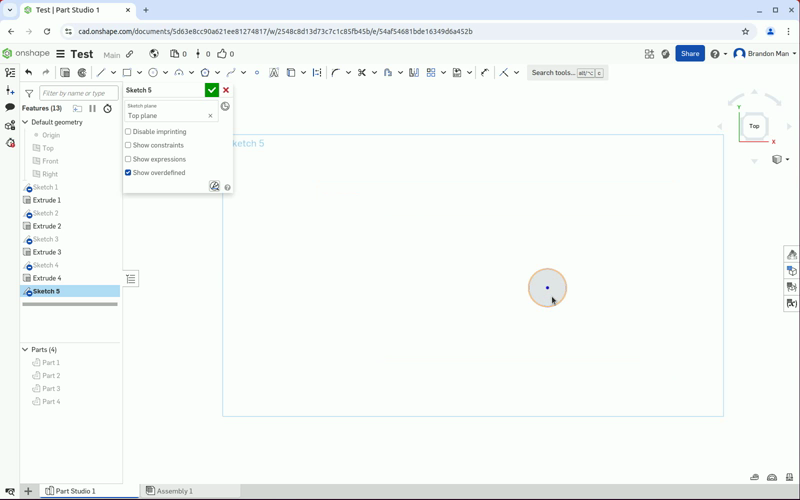
scroll(6)
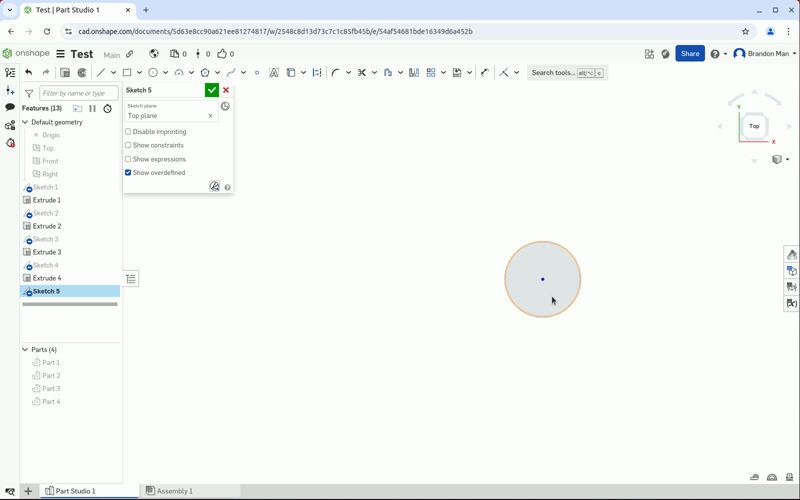
click(552, 296)
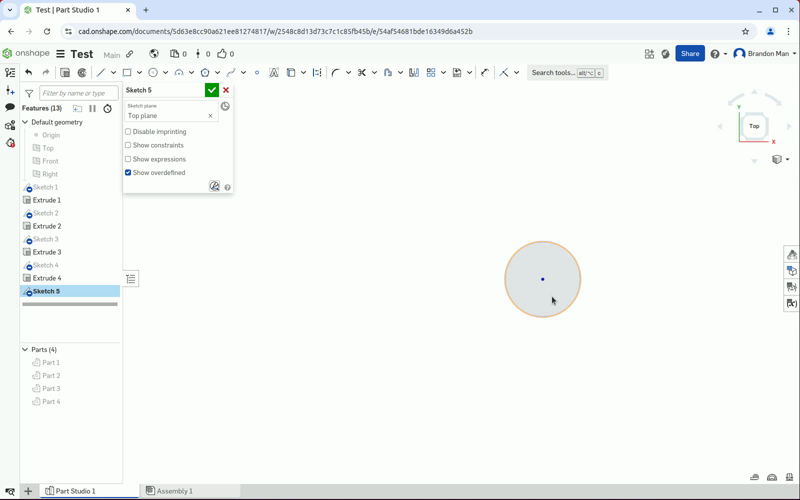
scroll(-6)
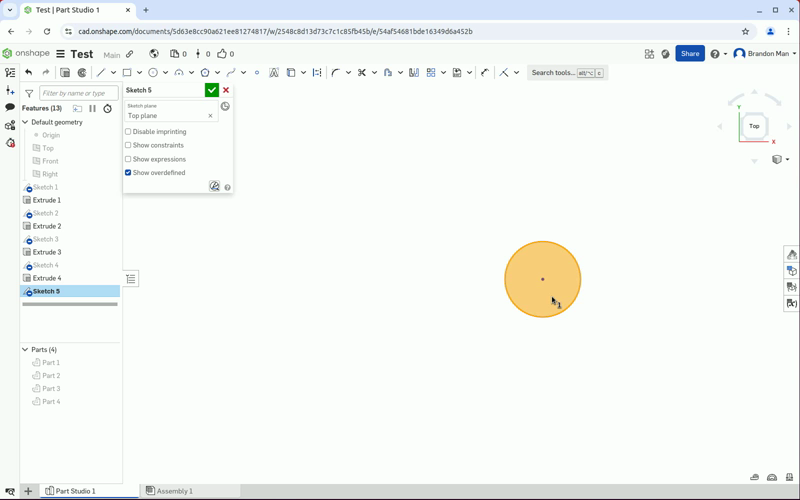
scroll(-6)
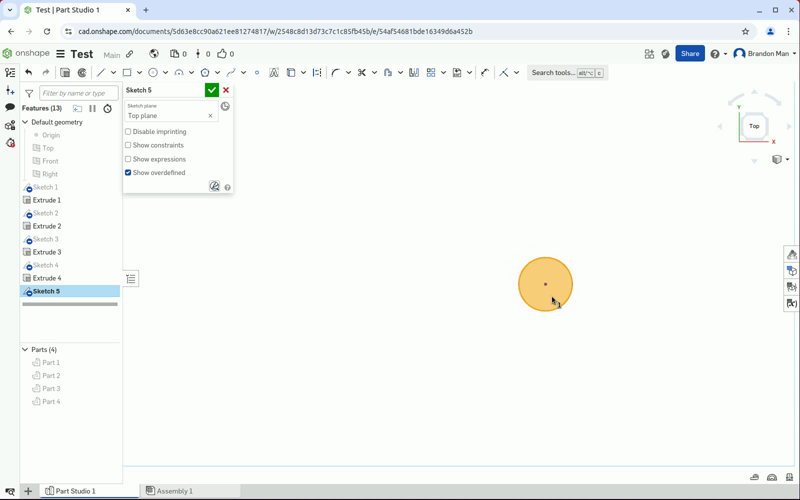
scroll(-6)
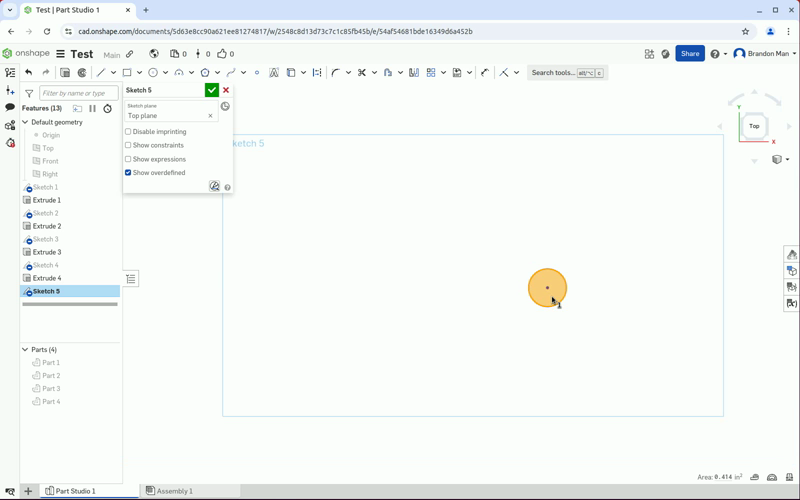
scroll(-6)
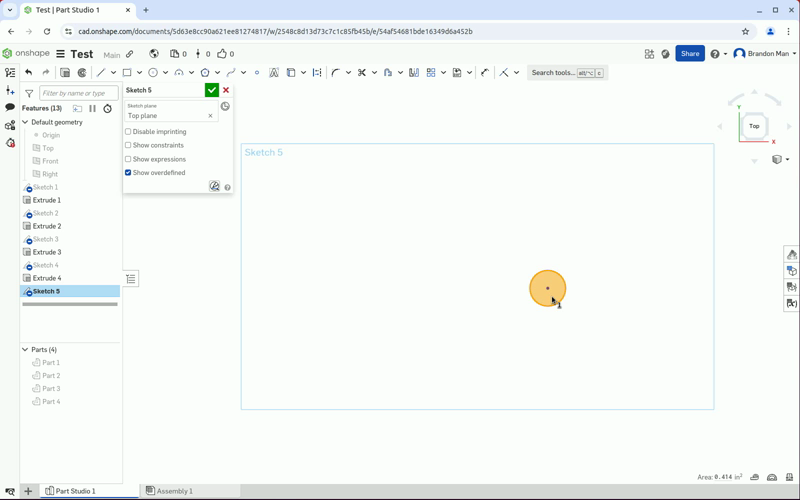
scroll(-6)
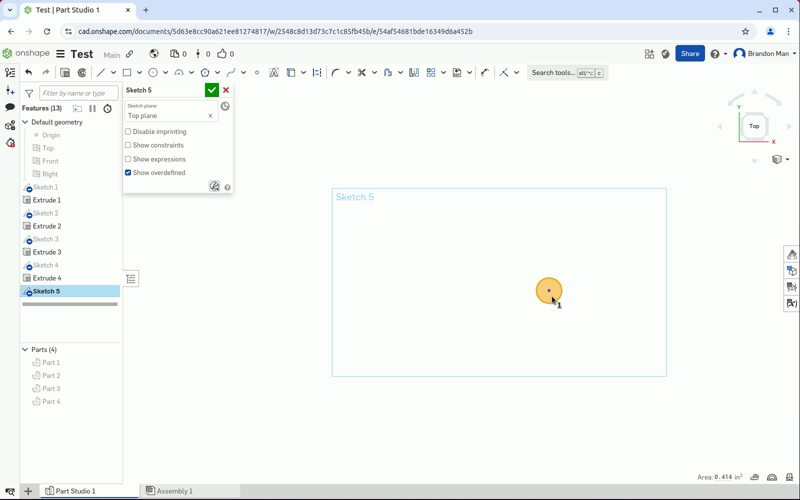
scroll(-6)
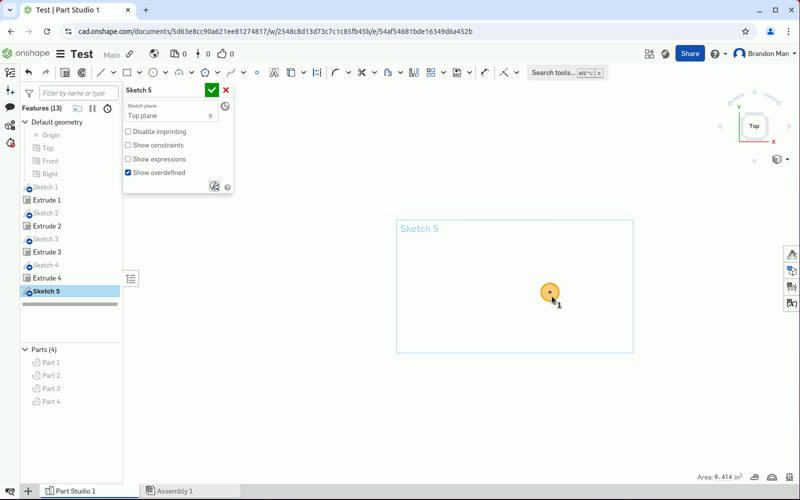
scroll(-6)
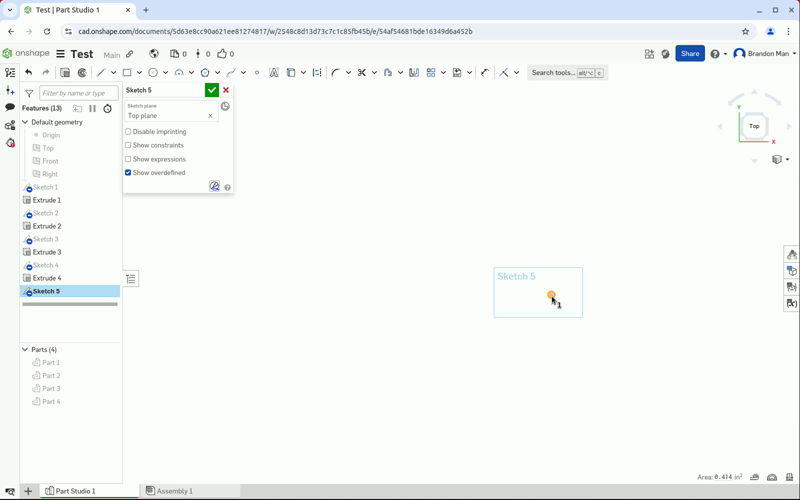
mouse_move(73, 352)
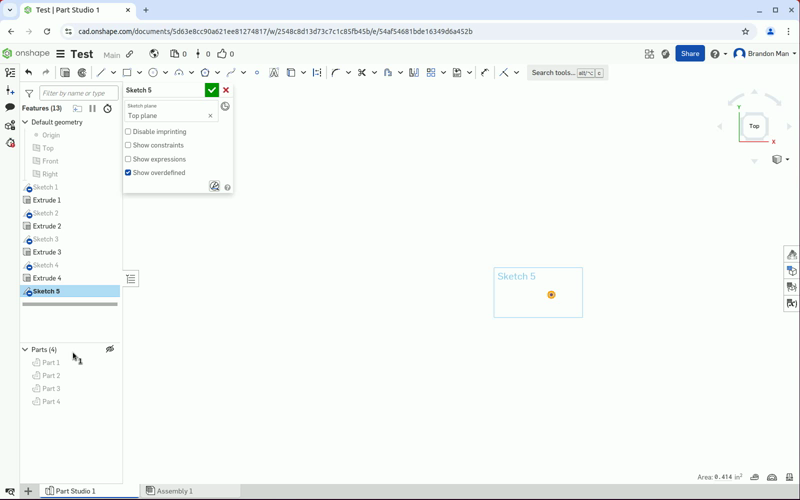
key(shift+y)
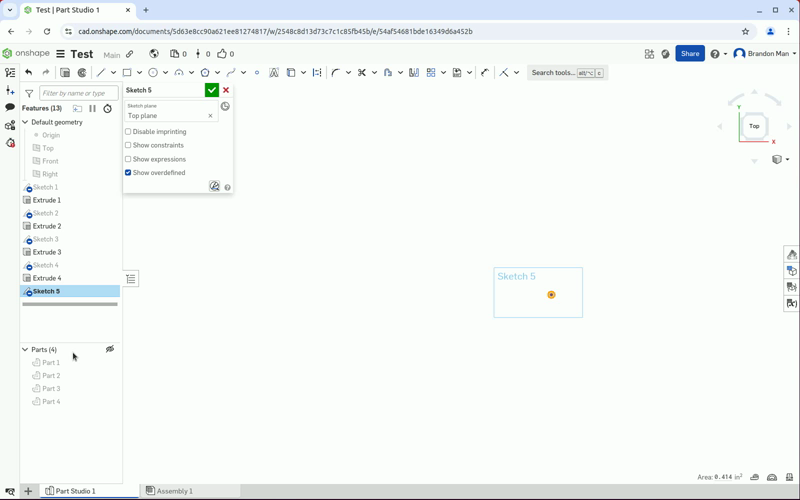
key(shift+e)
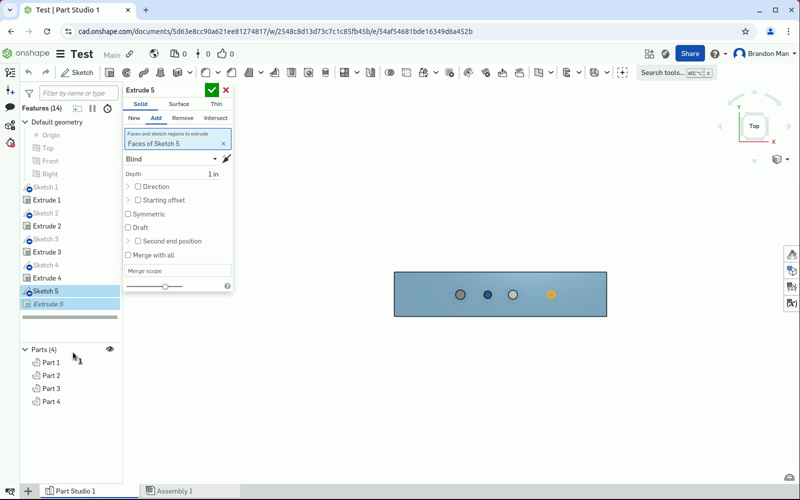
mouse_move(143, 106)
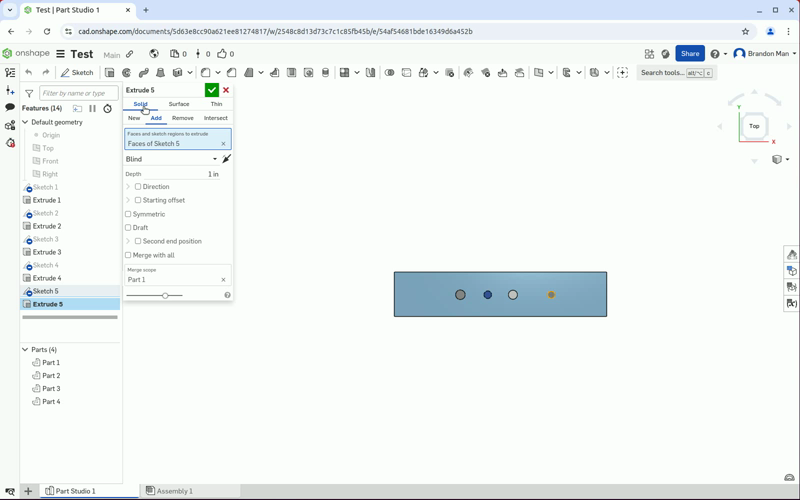
click(143, 106)
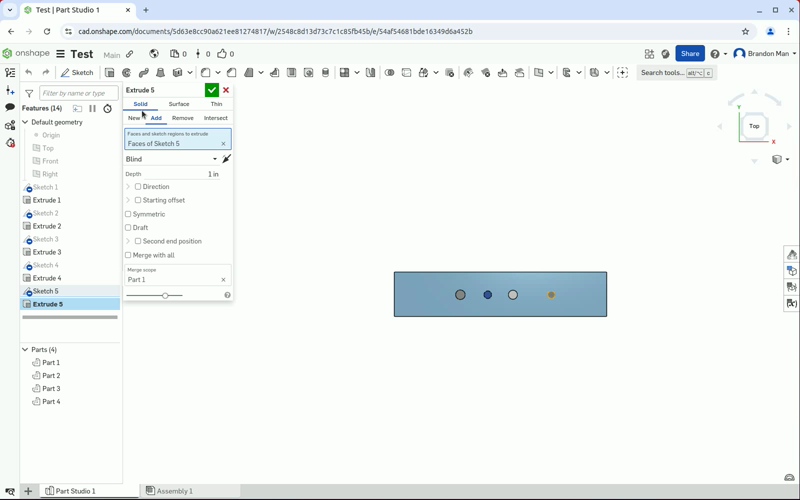
mouse_move(137, 120)
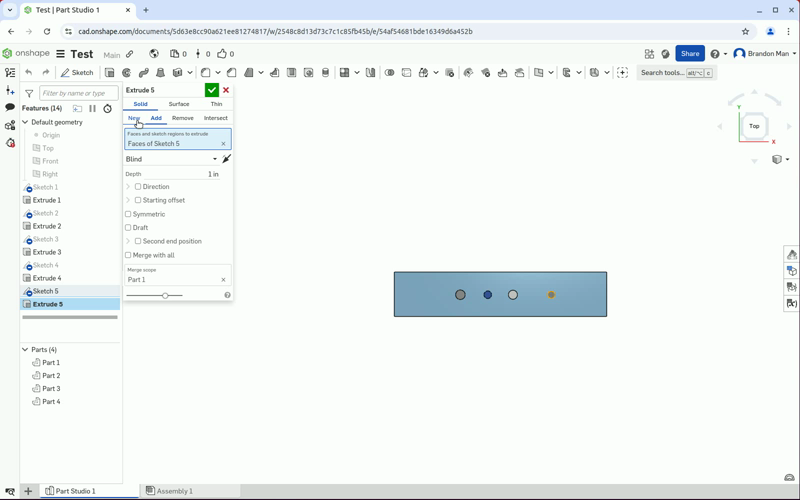
click(137, 120)
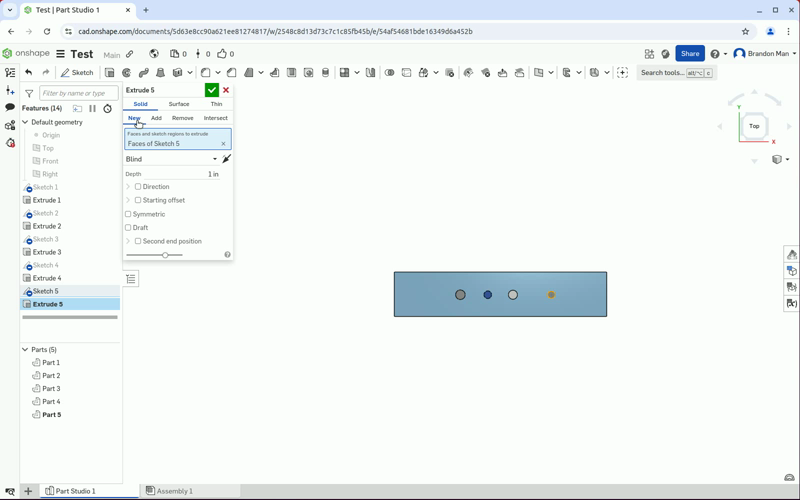
key(tab, 4)
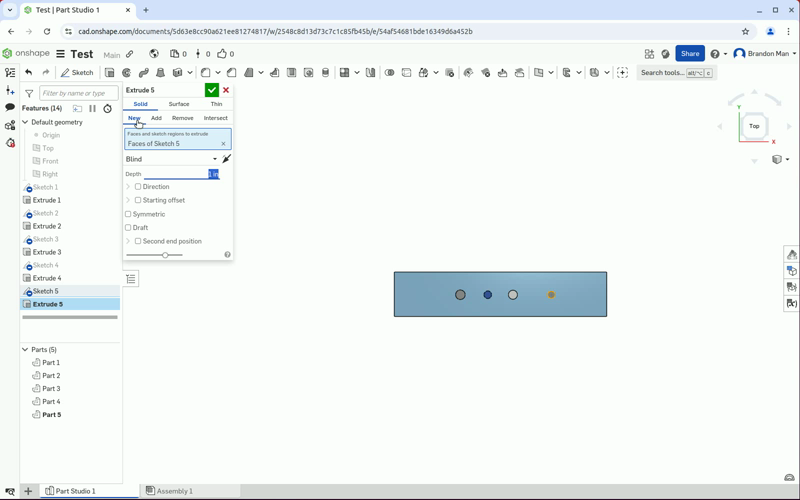
text(0.963)
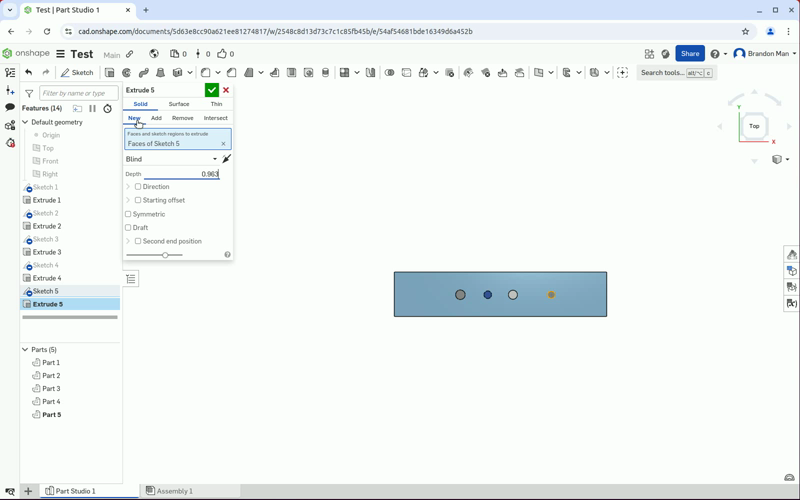
key(enter)
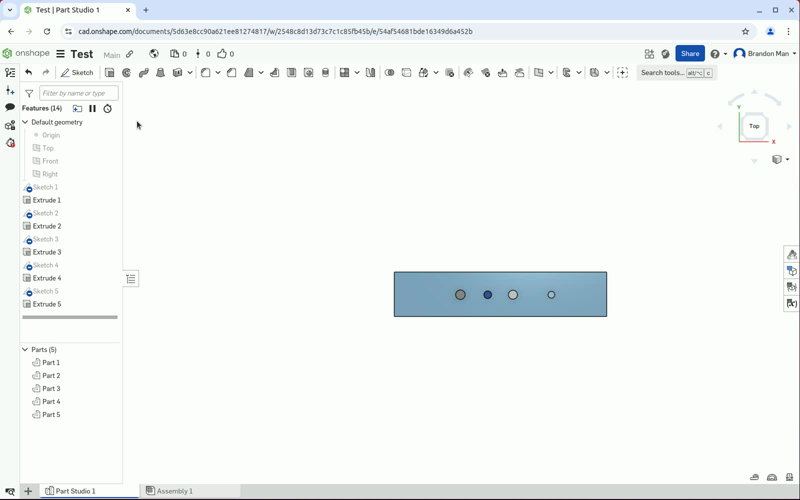
key(shift+h)
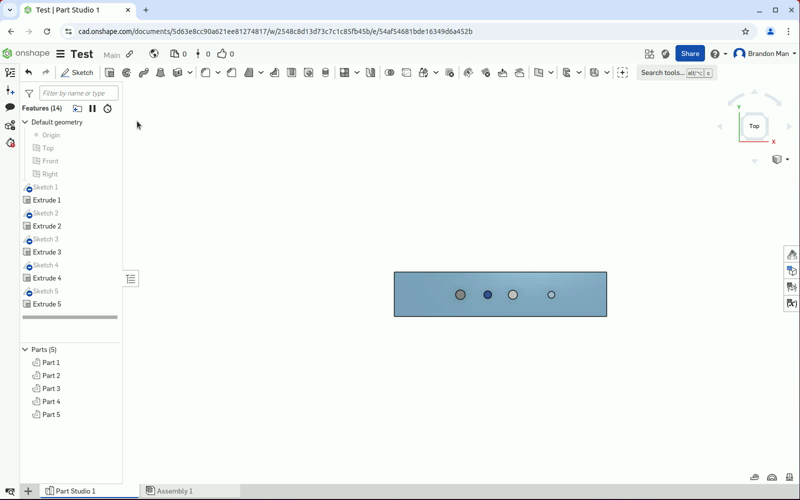
key(shift+h)
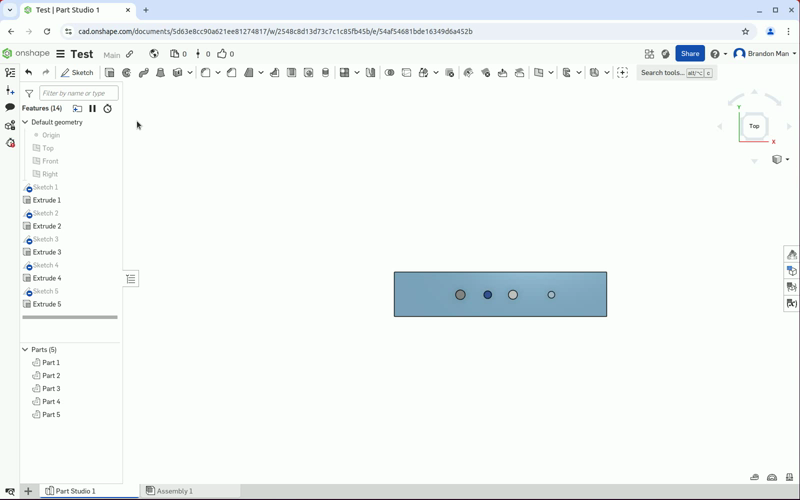
mouse_move(73, 189)
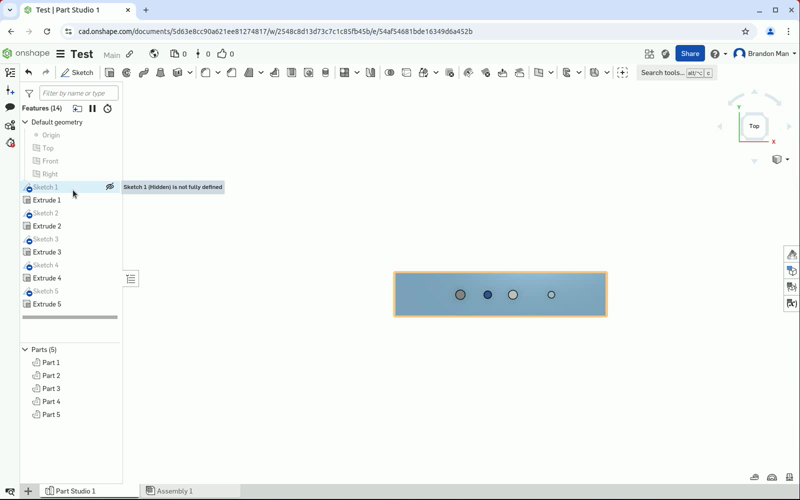
click(73, 189)
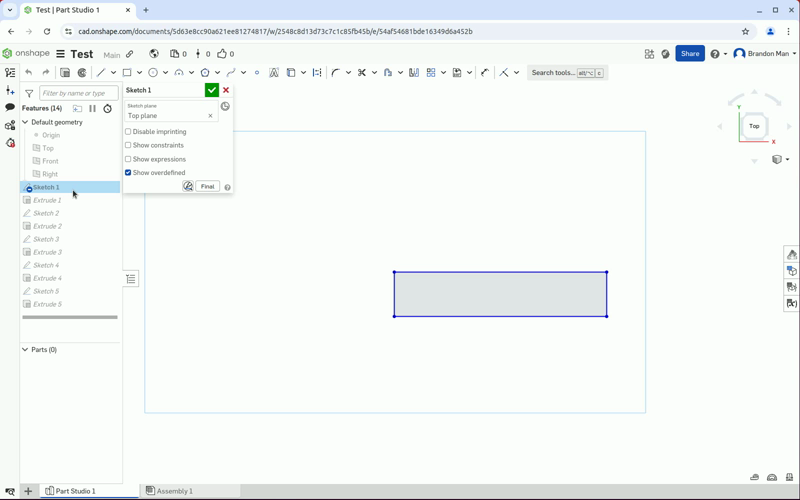
mouse_move(229, 92)
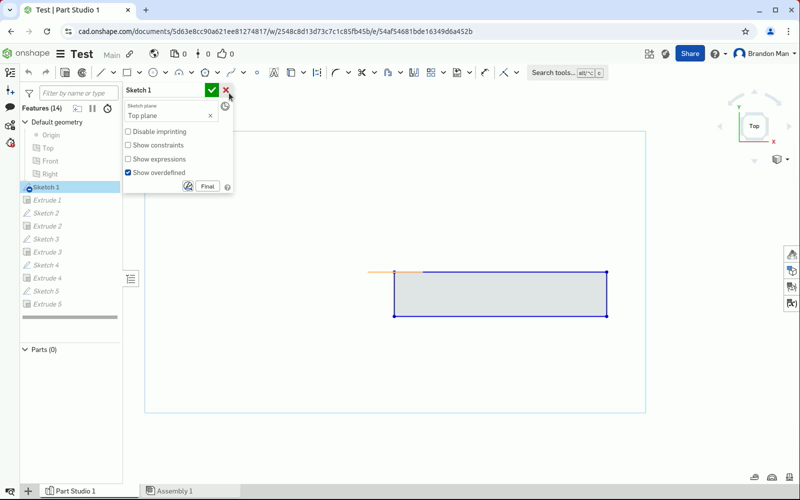
click(229, 92)
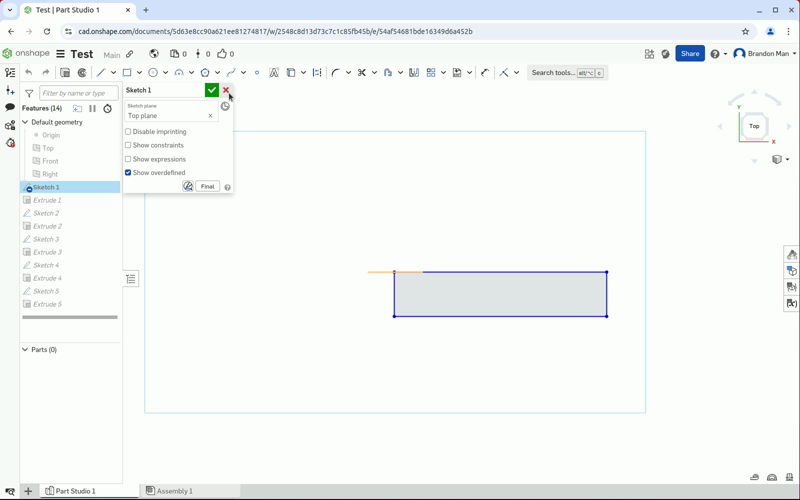
key(shift+s)
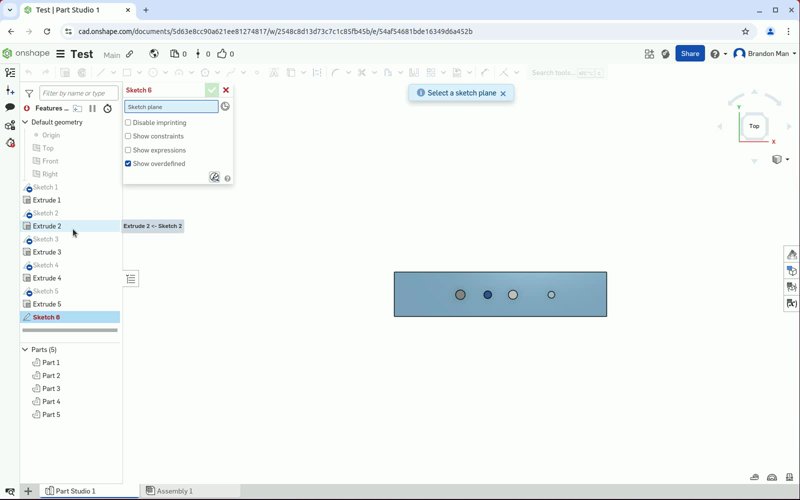
scroll(3)
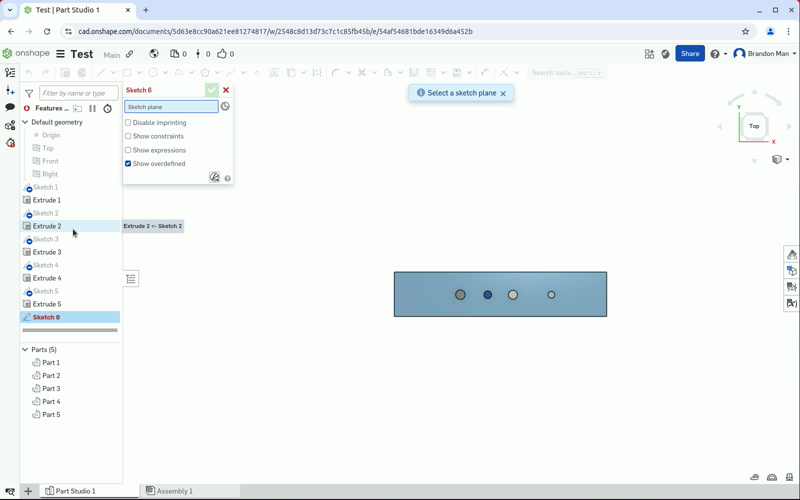
mouse_move(73, 150)
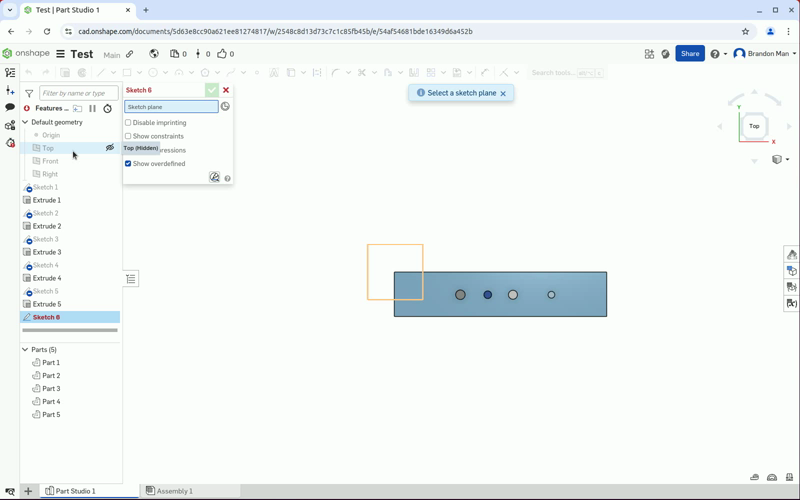
click(73, 150)
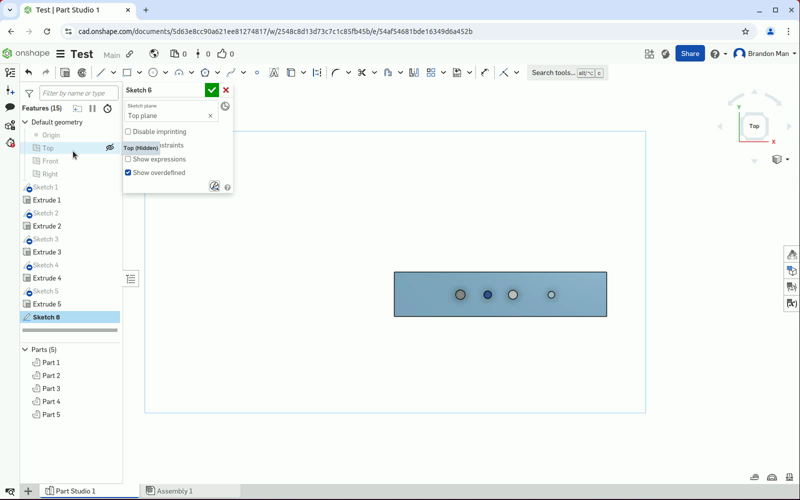
mouse_move(73, 352)
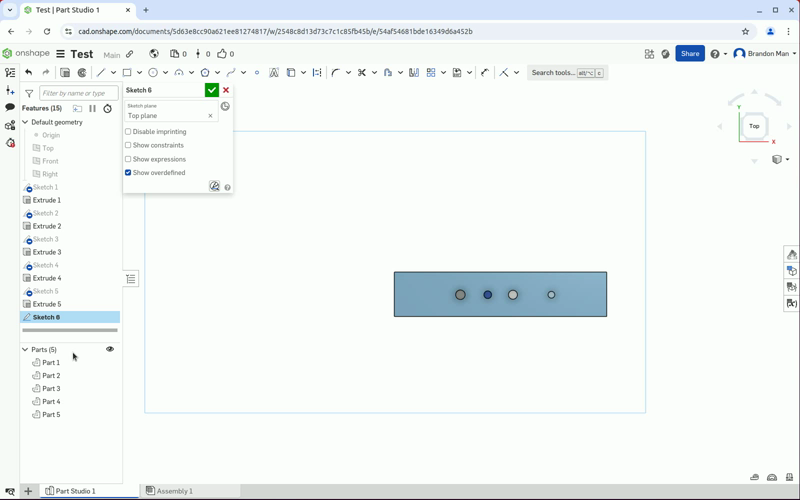
key(y)
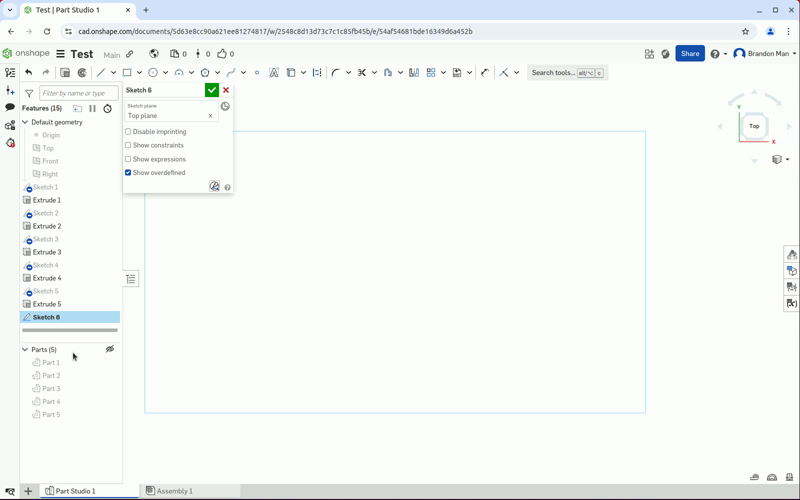
key(c)
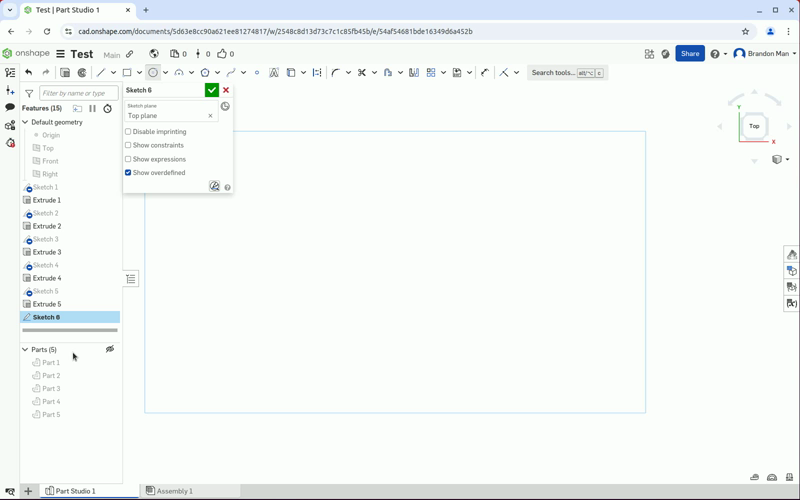
key_down(shift)
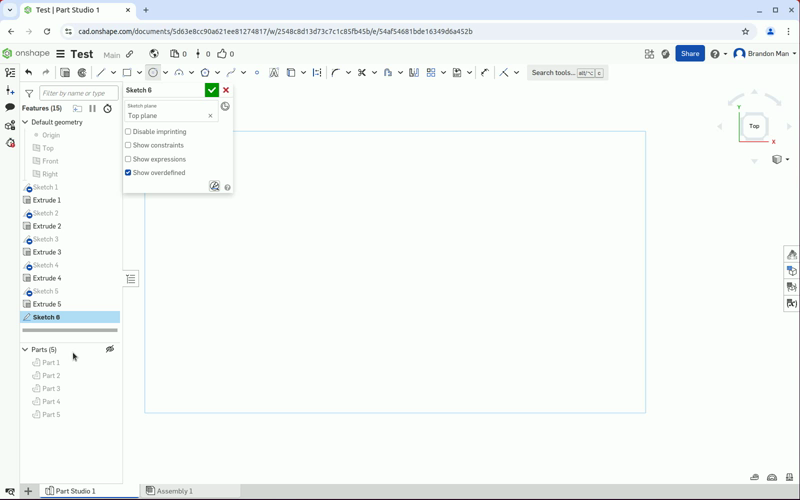
mouse_move(566, 294)
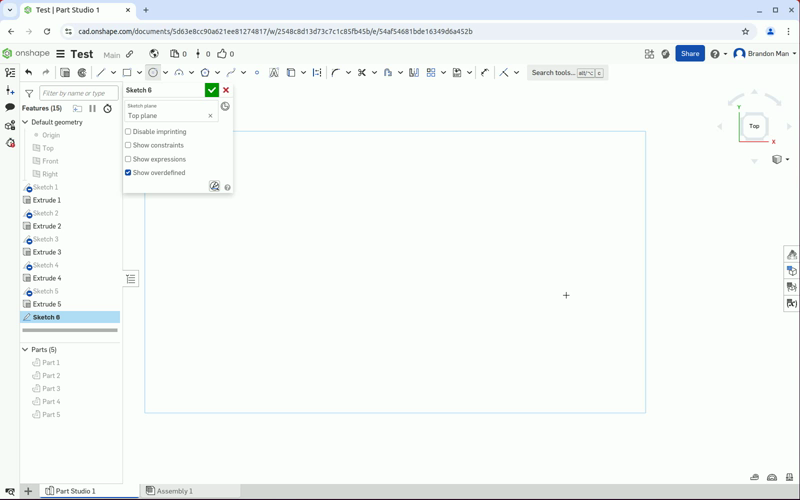
click(566, 294)
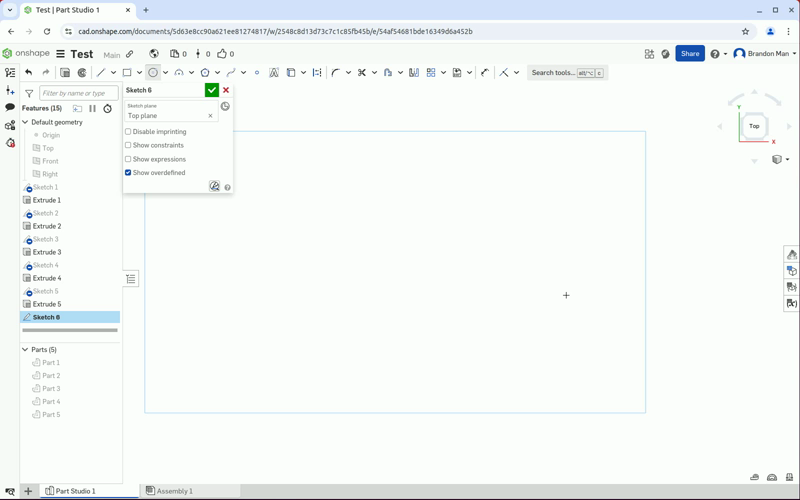
key_up(shift)
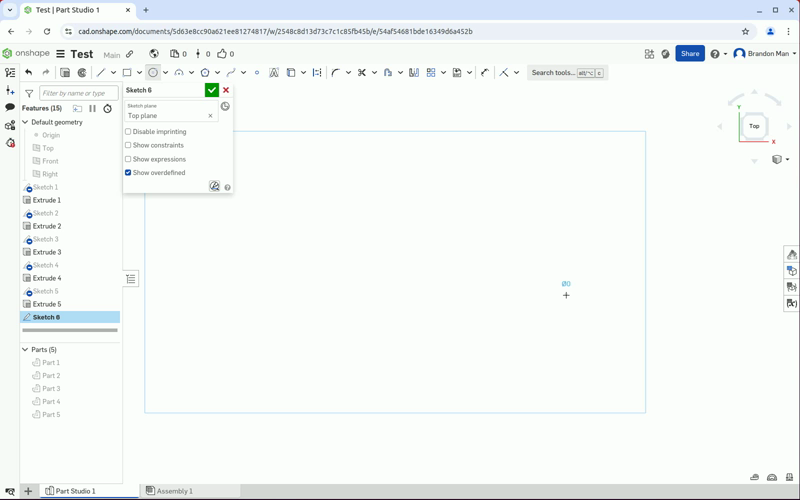
mouse_move(568, 294)
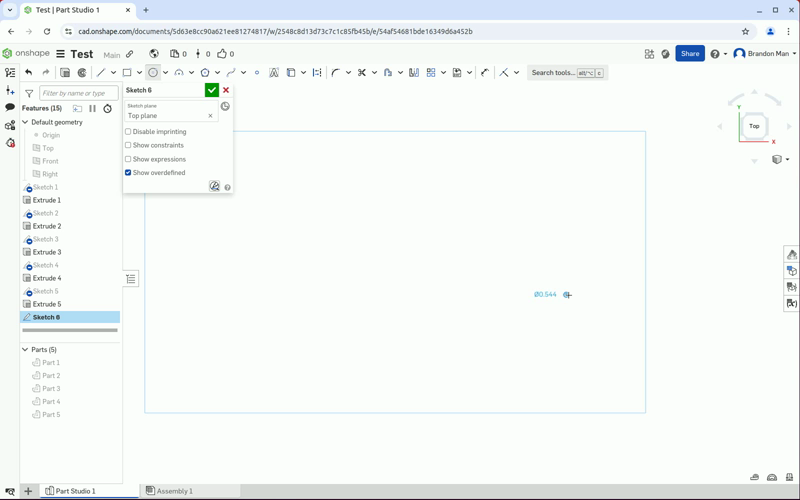
scroll(6)
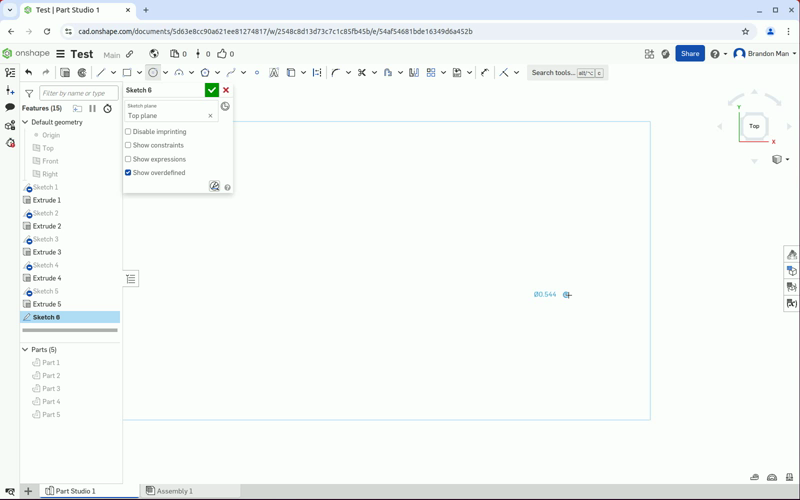
scroll(6)
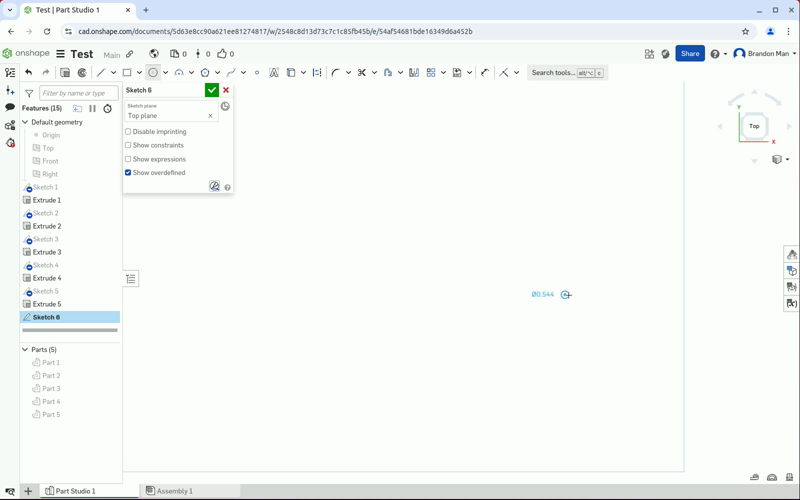
scroll(6)
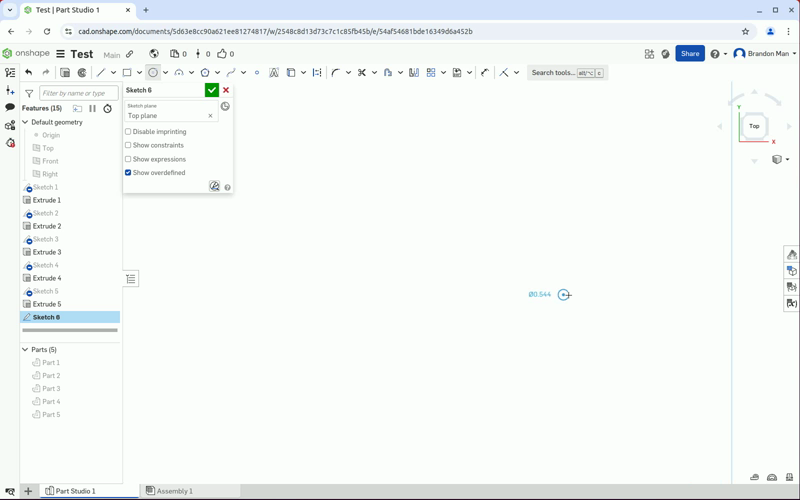
scroll(6)
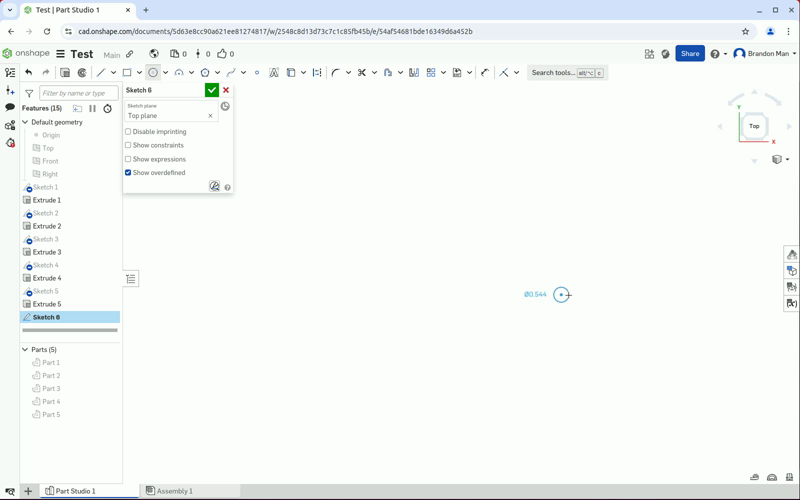
scroll(6)
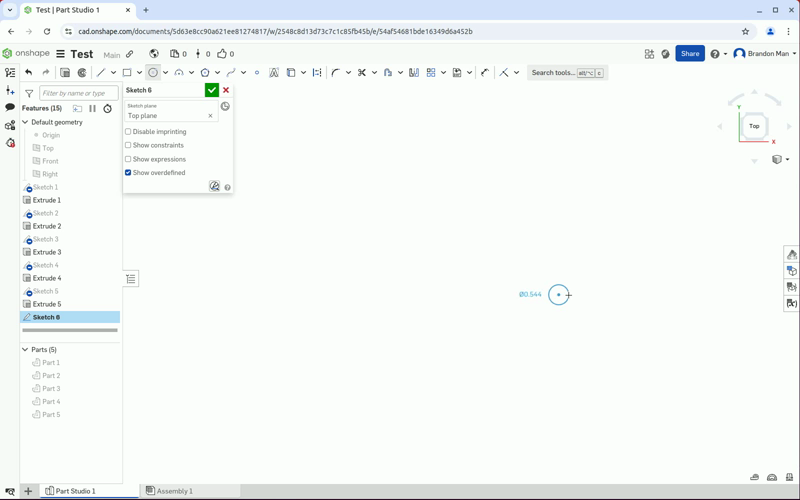
scroll(6)
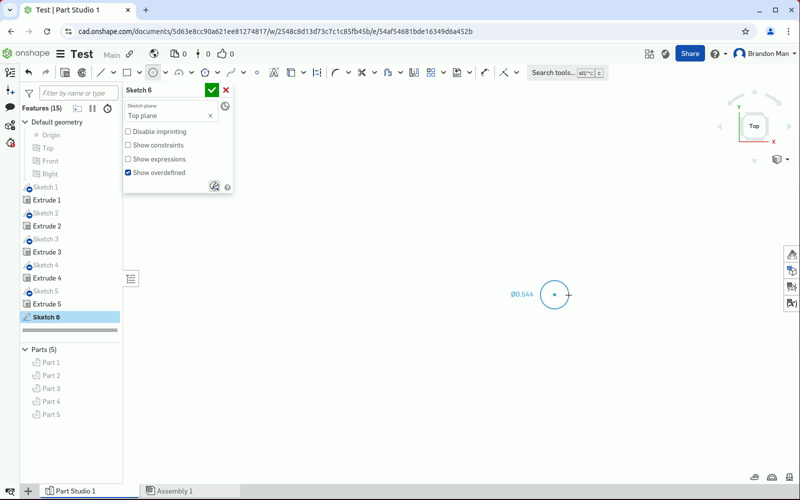
scroll(6)
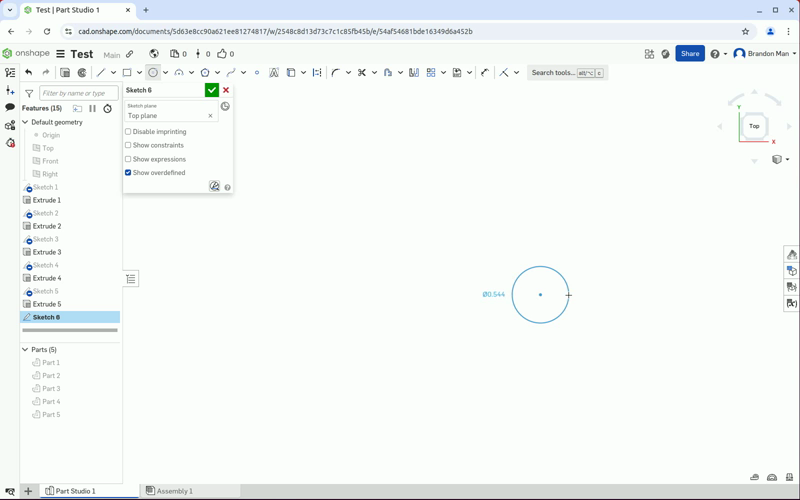
click(568, 294)
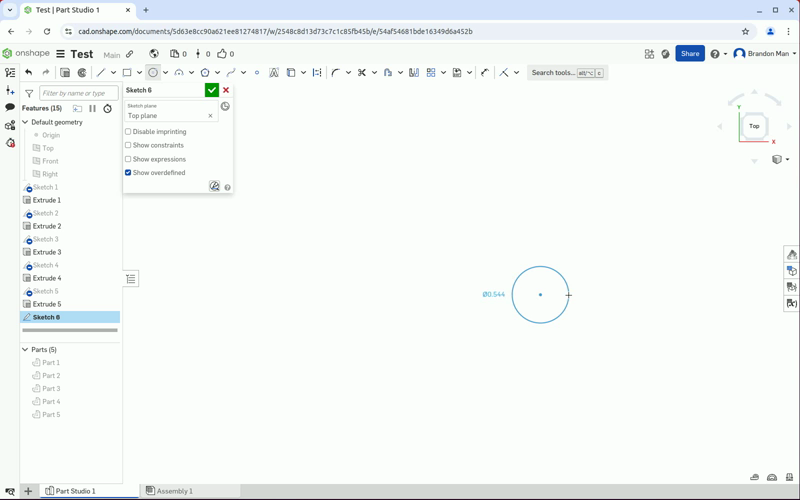
scroll(-6)
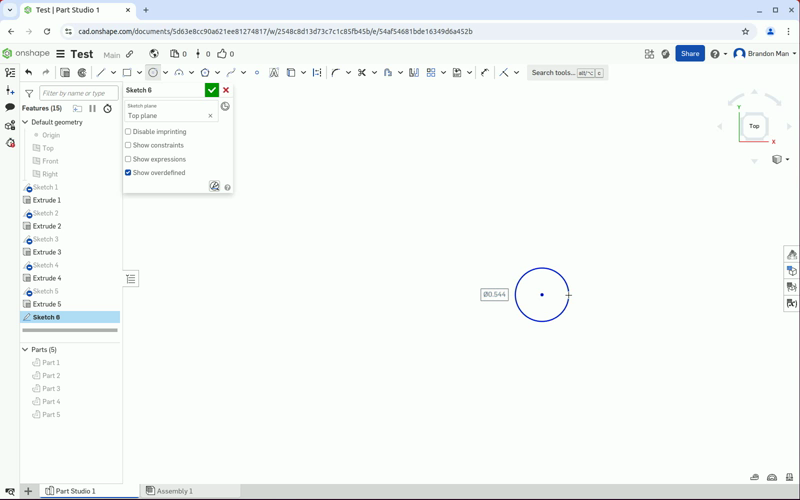
scroll(-6)
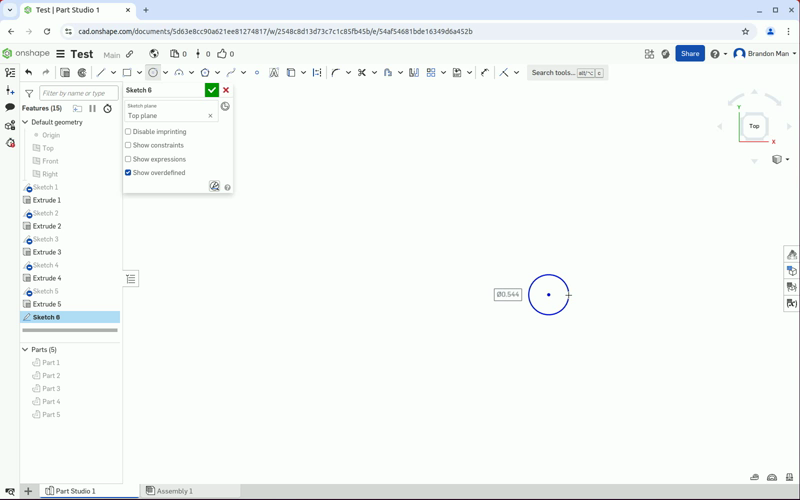
scroll(-6)
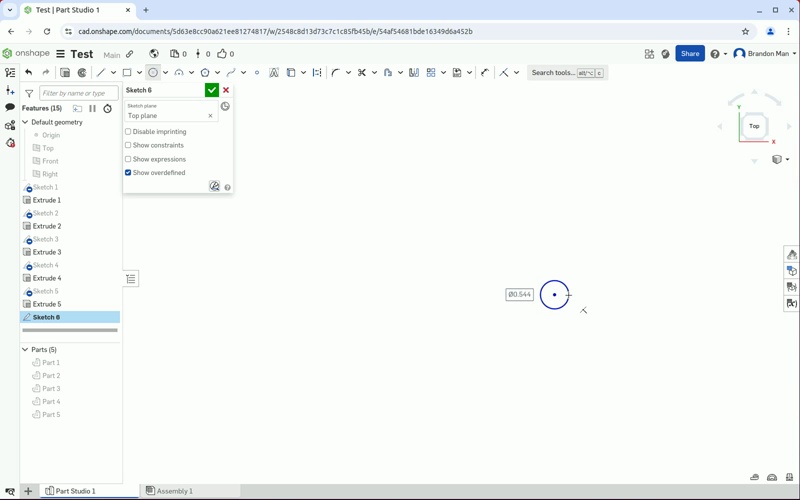
scroll(-6)
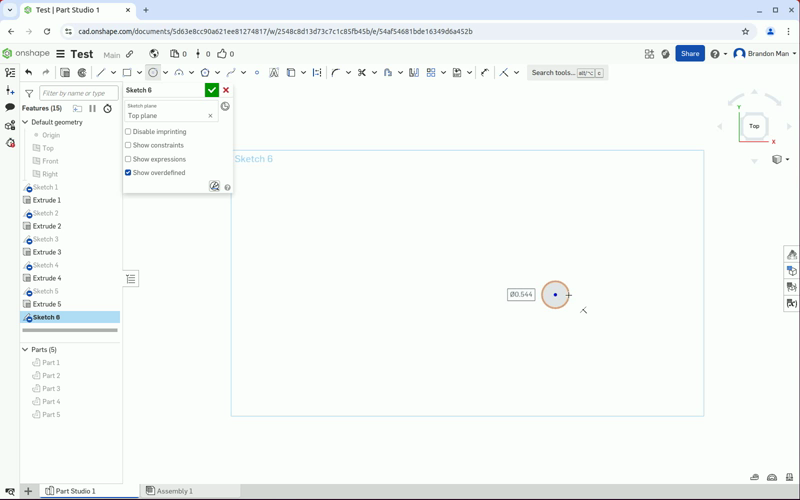
scroll(-6)
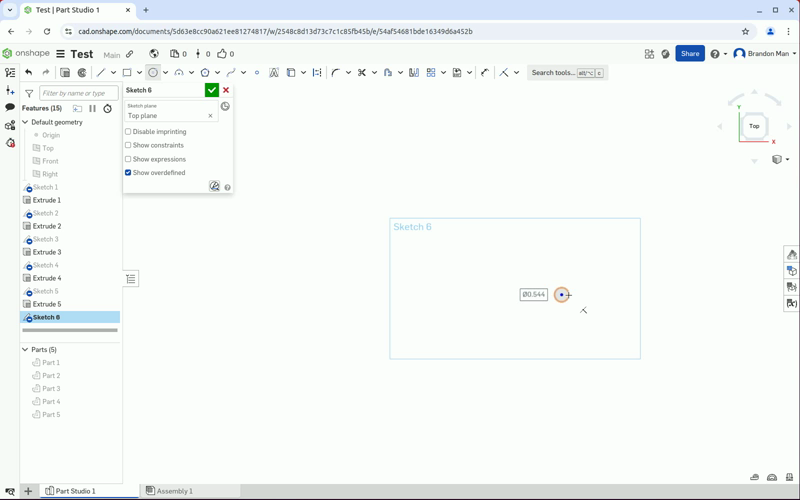
scroll(-6)
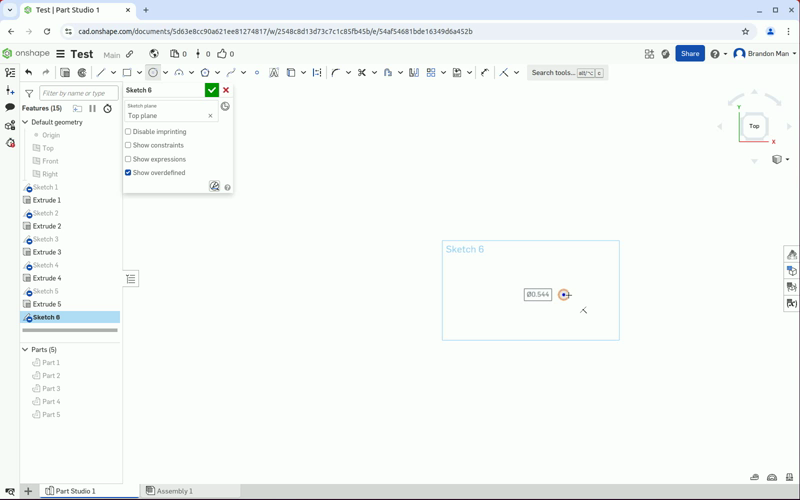
scroll(-6)
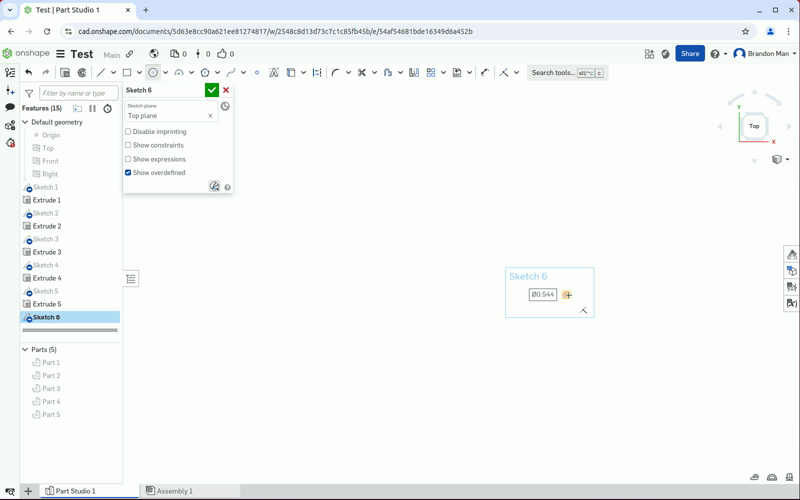
key(esc)
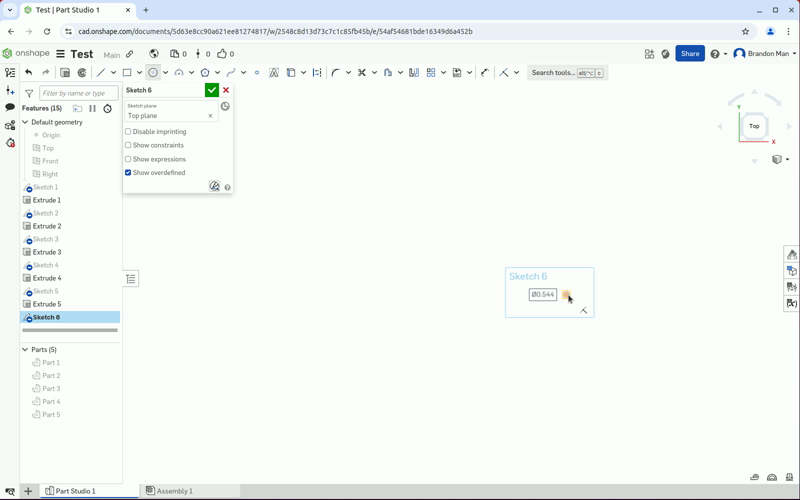
mouse_move(567, 296)
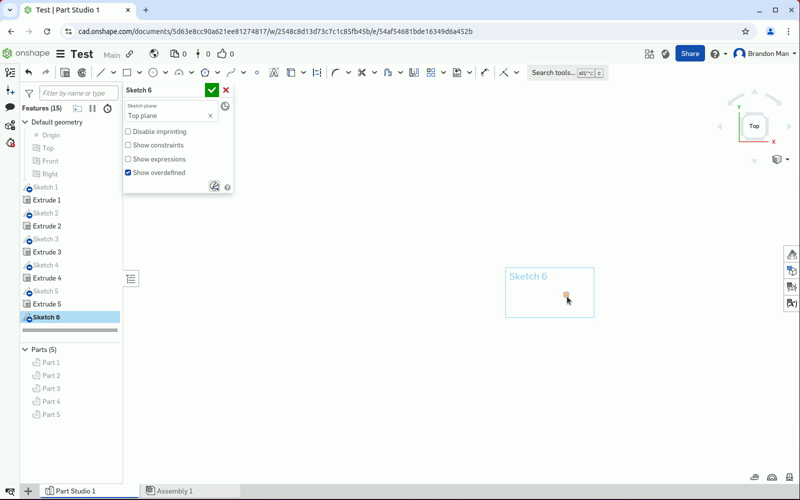
scroll(6)
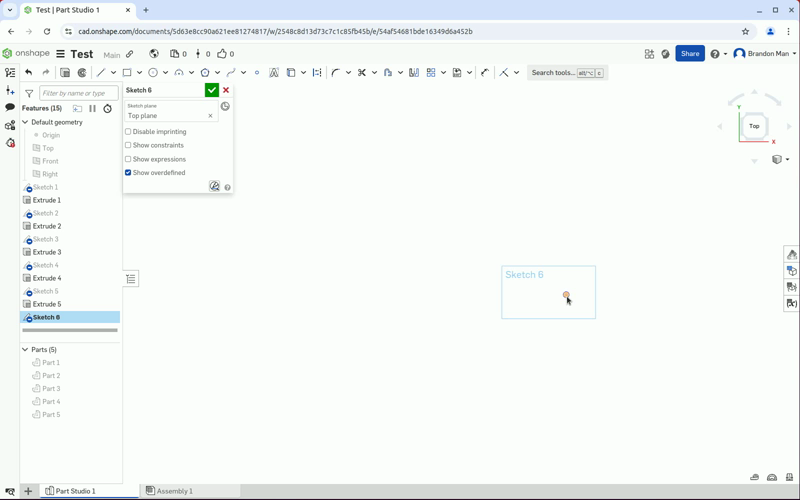
scroll(6)
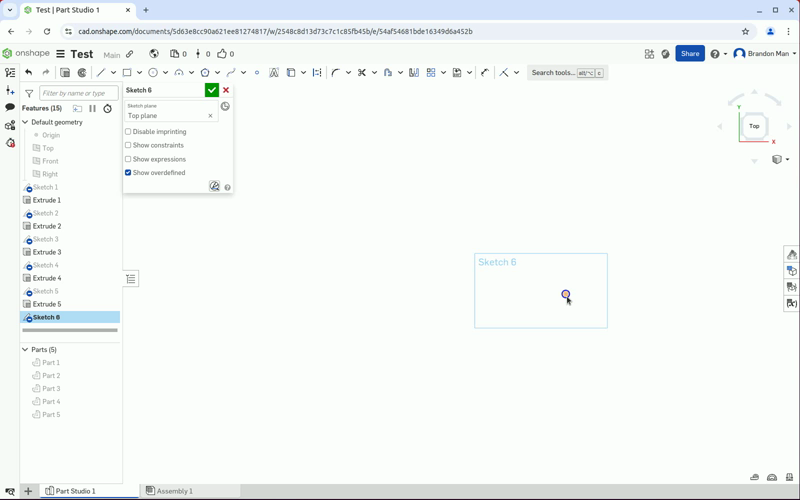
scroll(6)
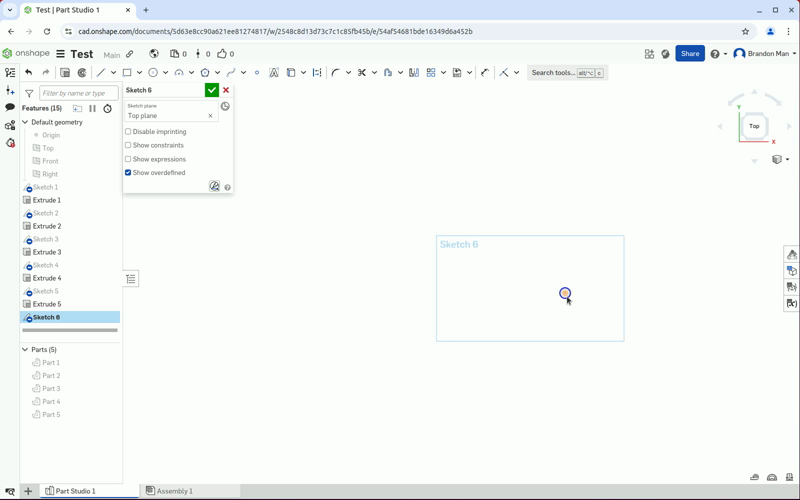
scroll(6)
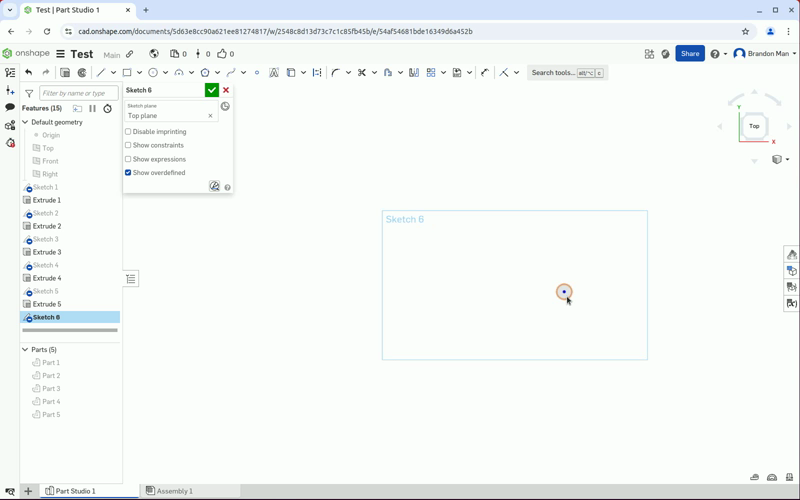
scroll(6)
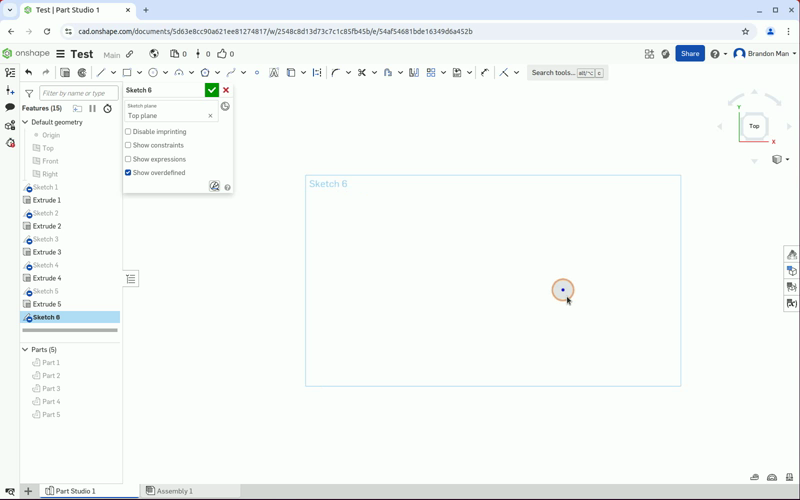
scroll(6)
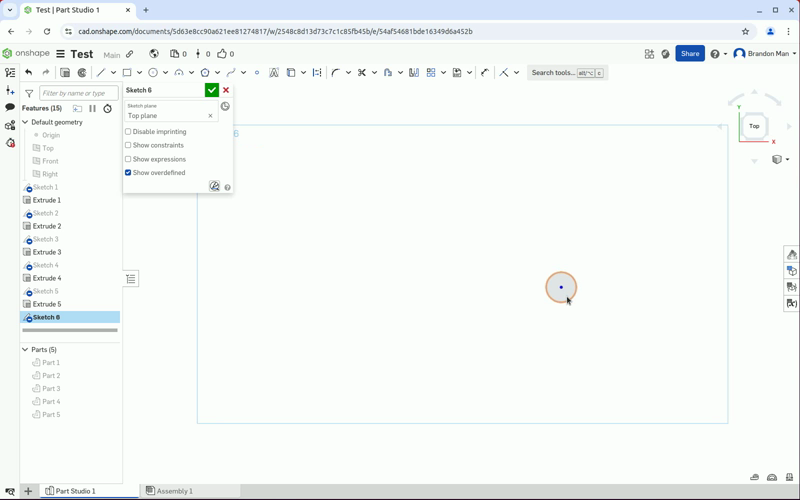
scroll(6)
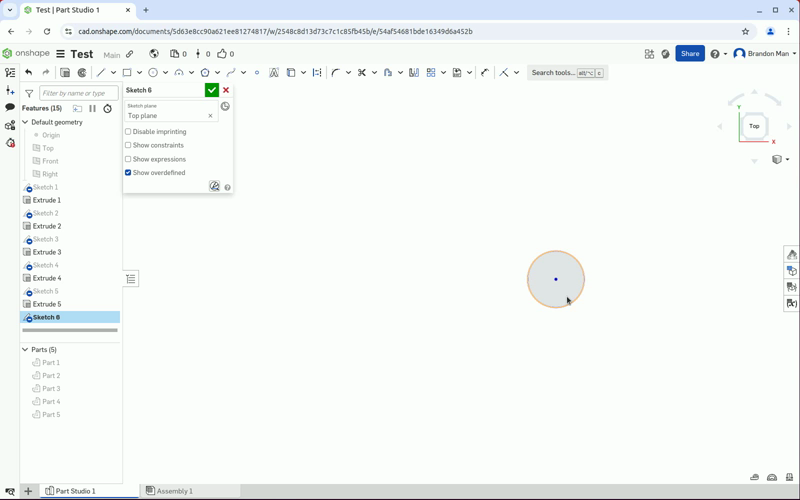
click(567, 296)
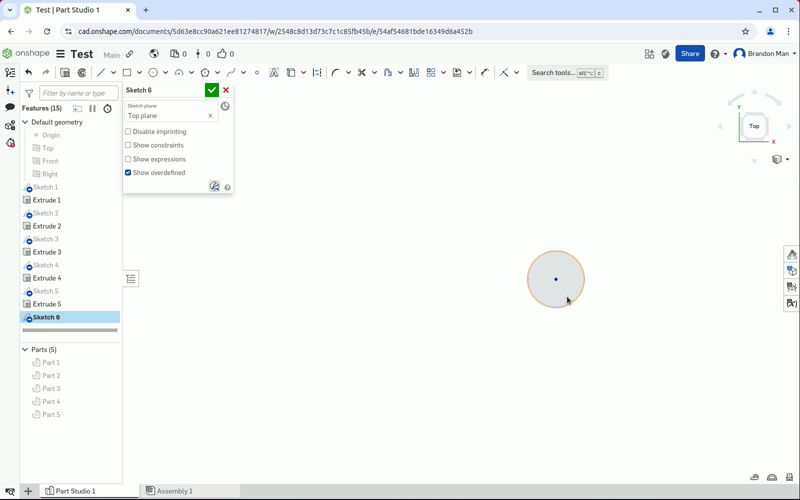
scroll(-6)
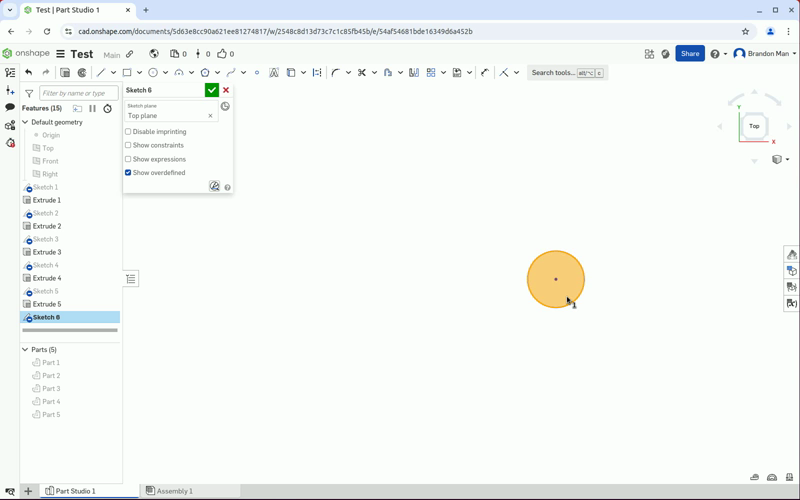
scroll(-6)
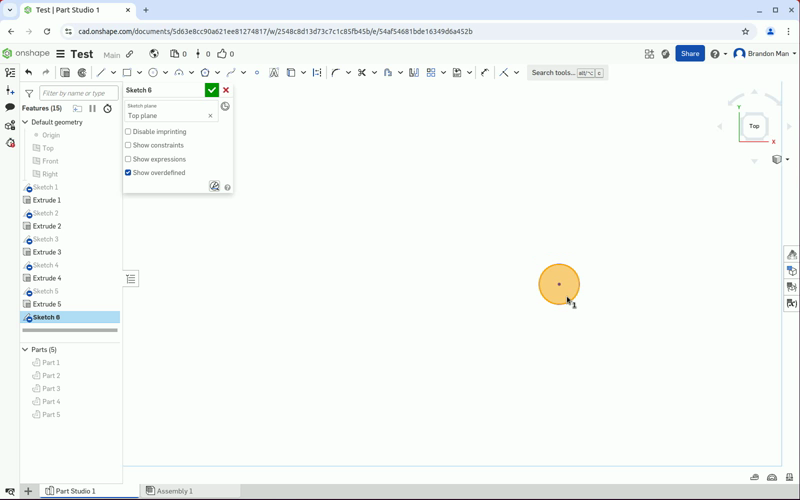
scroll(-6)
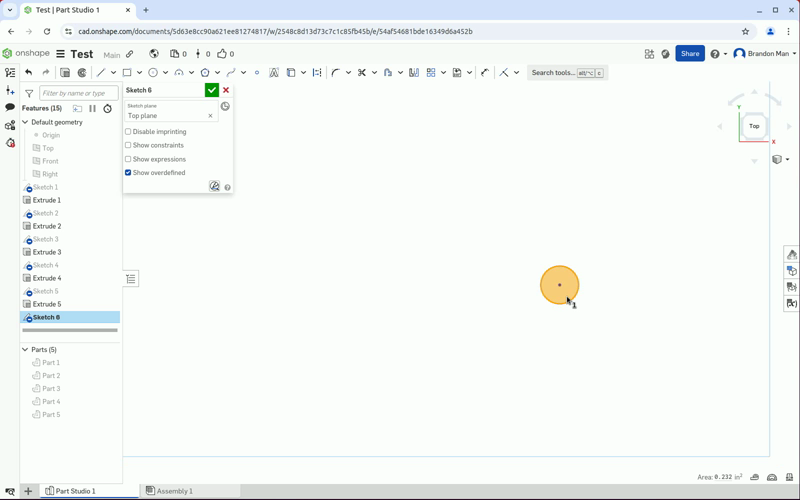
scroll(-6)
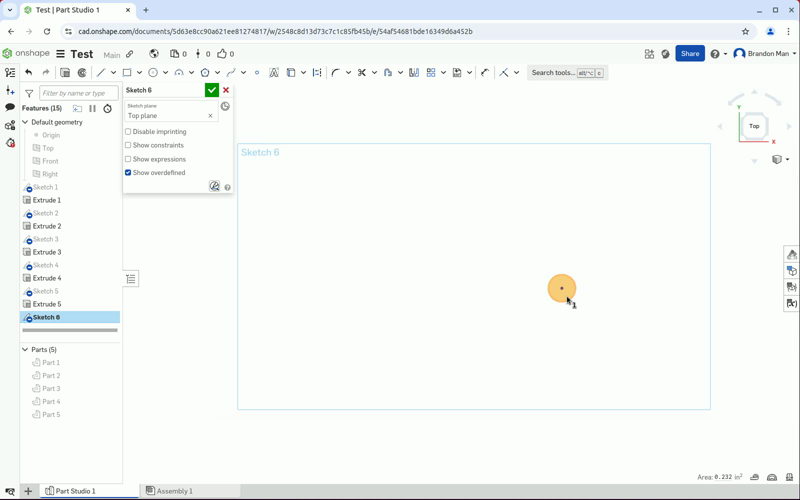
scroll(-6)
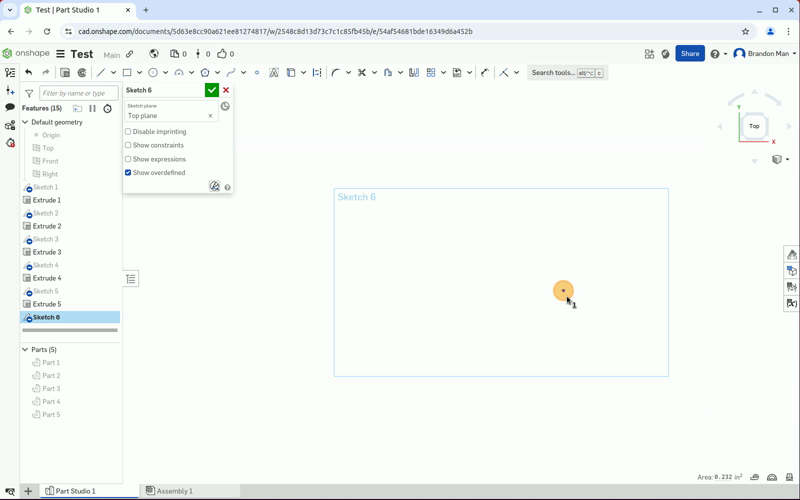
scroll(-6)
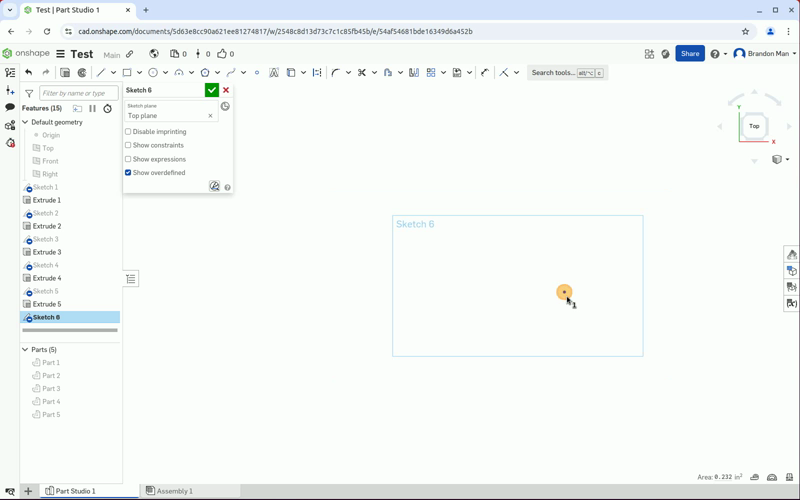
scroll(-6)
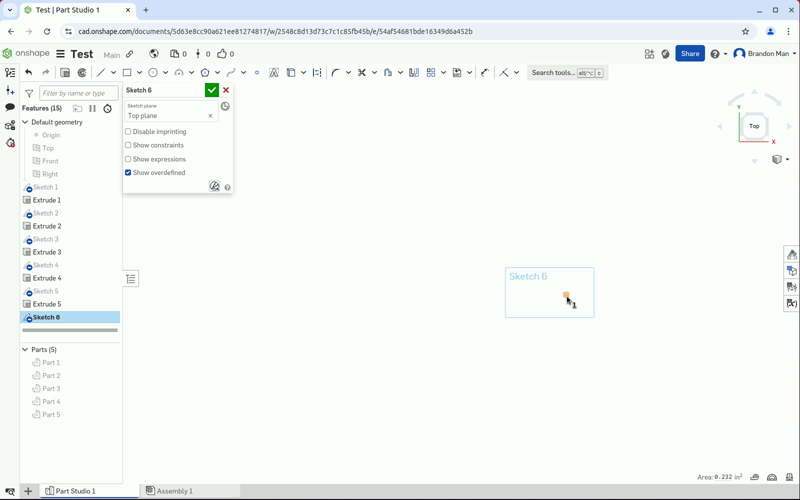
mouse_move(73, 352)
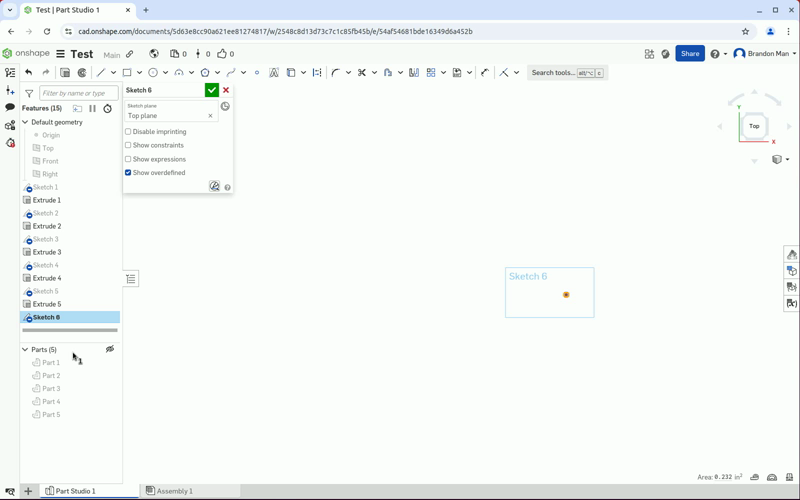
key(shift+y)
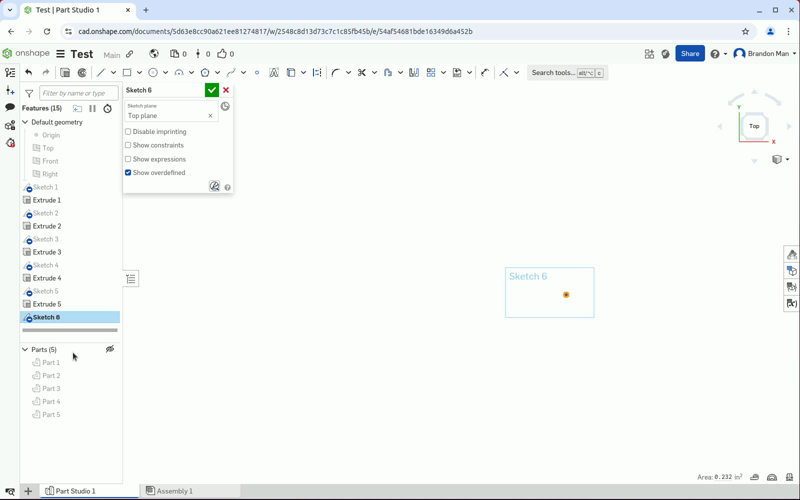
key(shift+e)
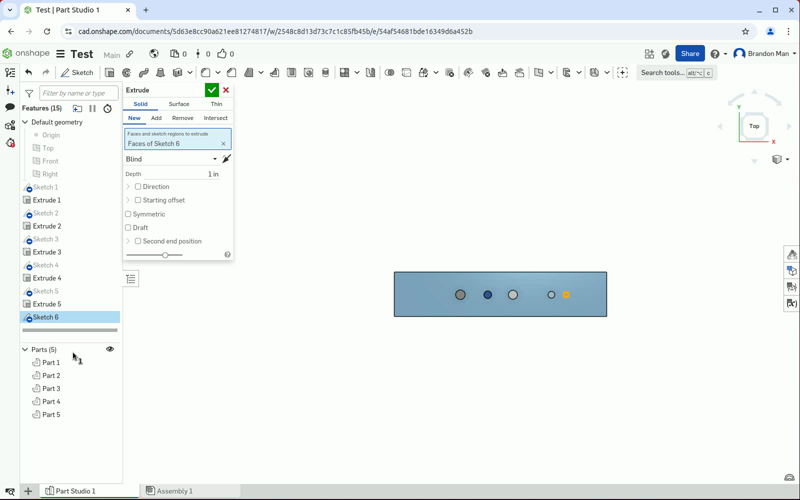
mouse_move(143, 106)
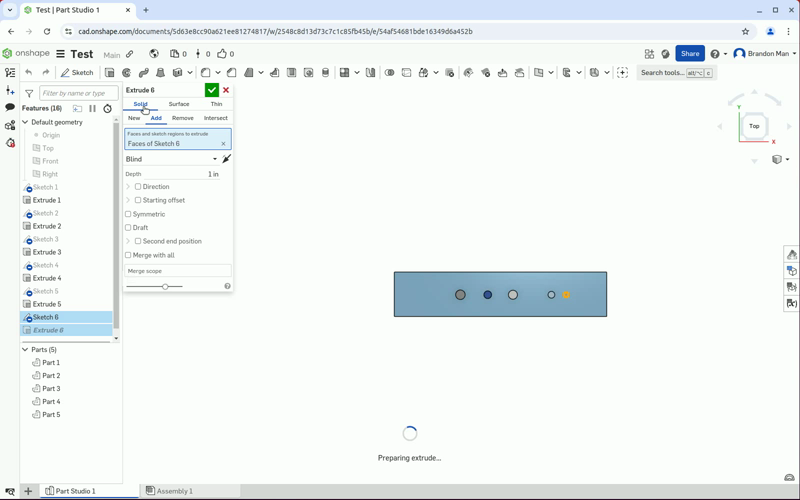
click(143, 106)
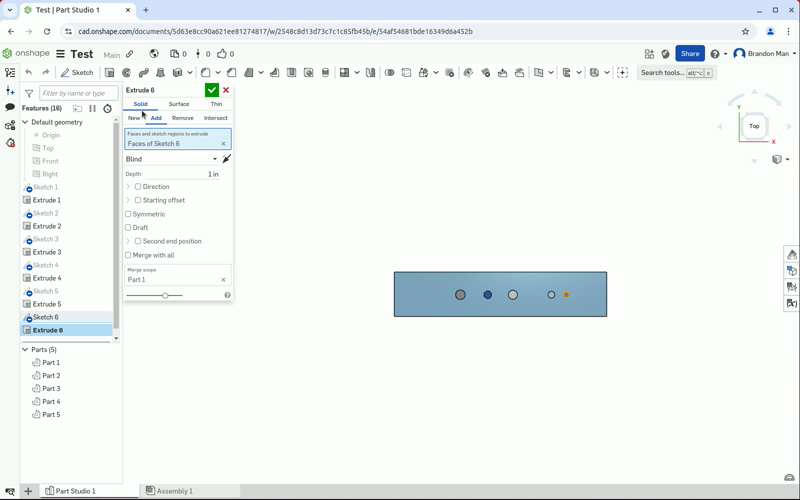
mouse_move(137, 120)
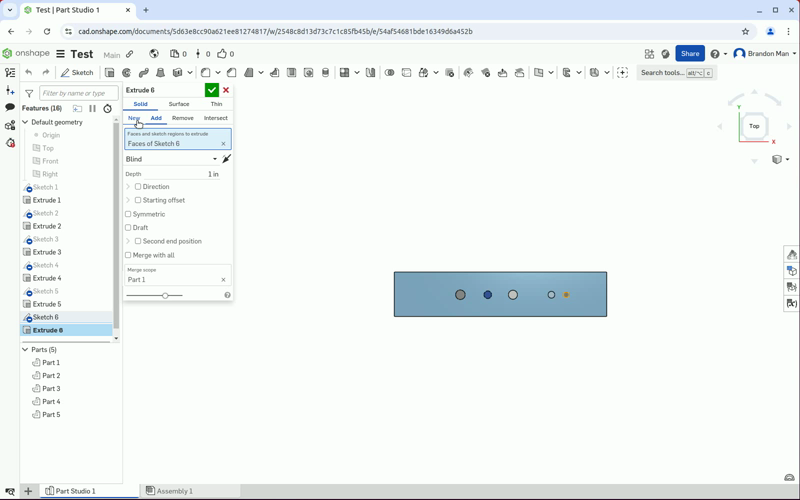
click(137, 120)
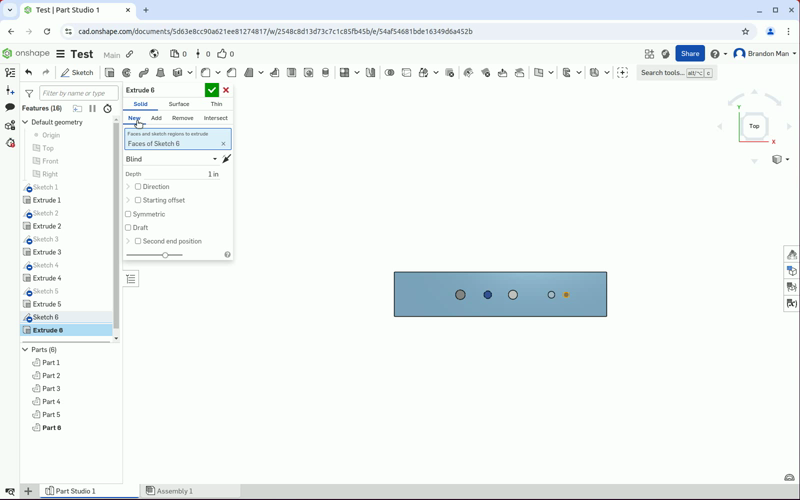
key(tab, 4)
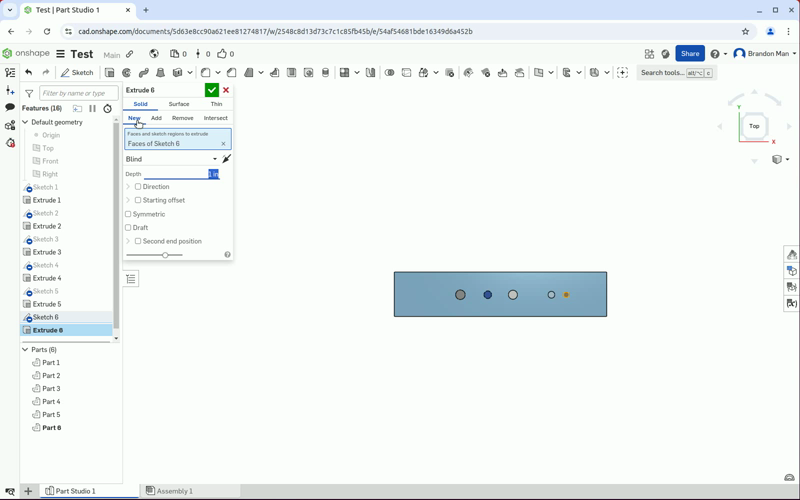
text(0.963)
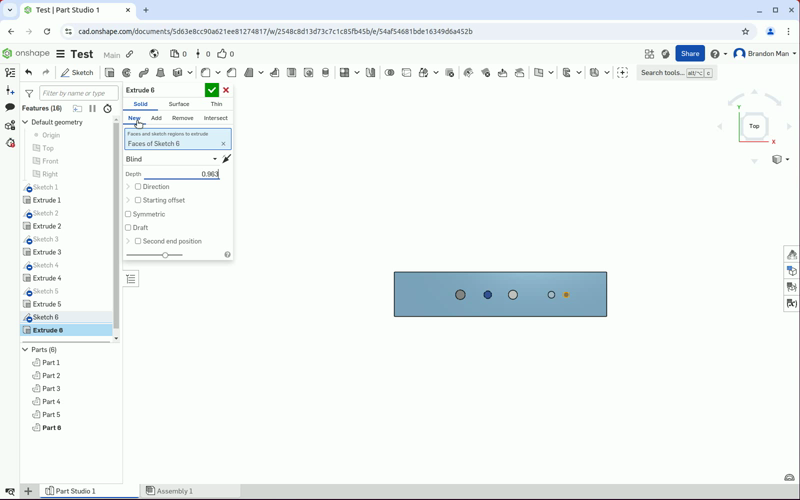
key(enter)
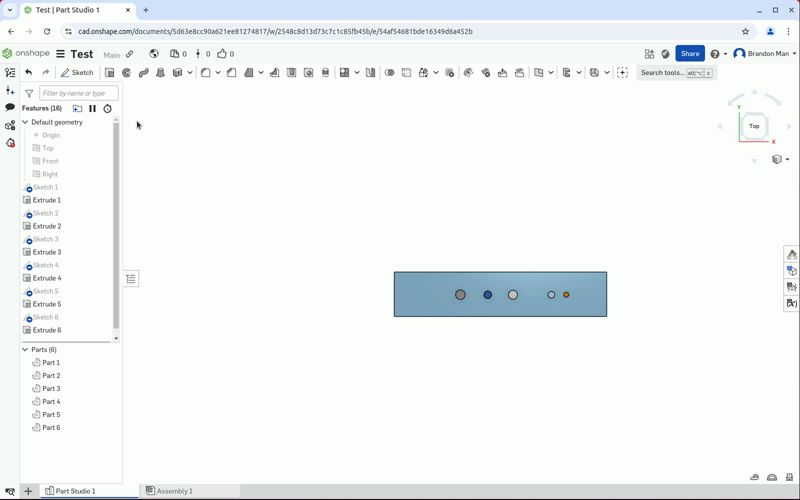
key(shift+h)
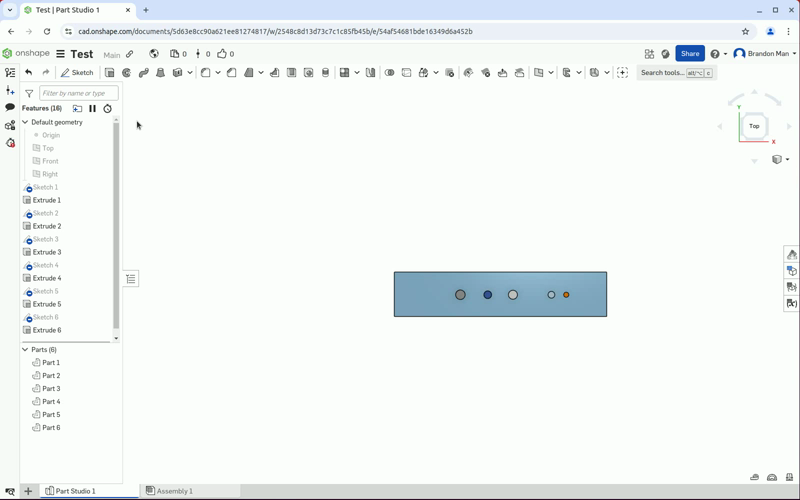
key(shift+h)
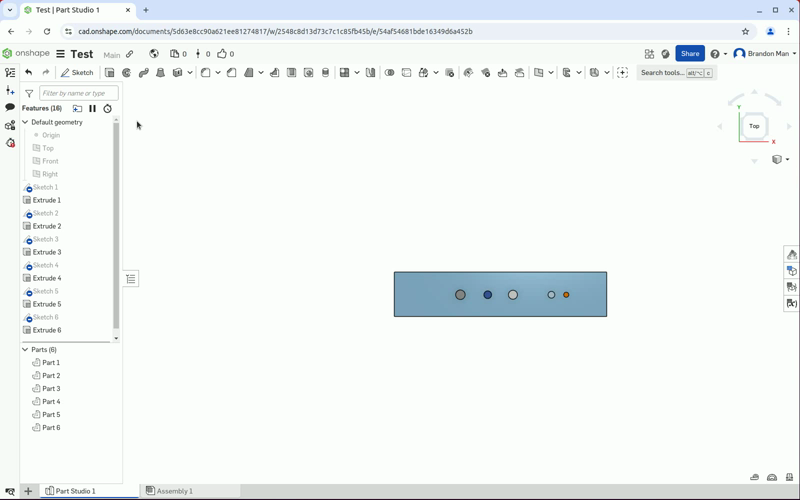
mouse_move(69, 189)
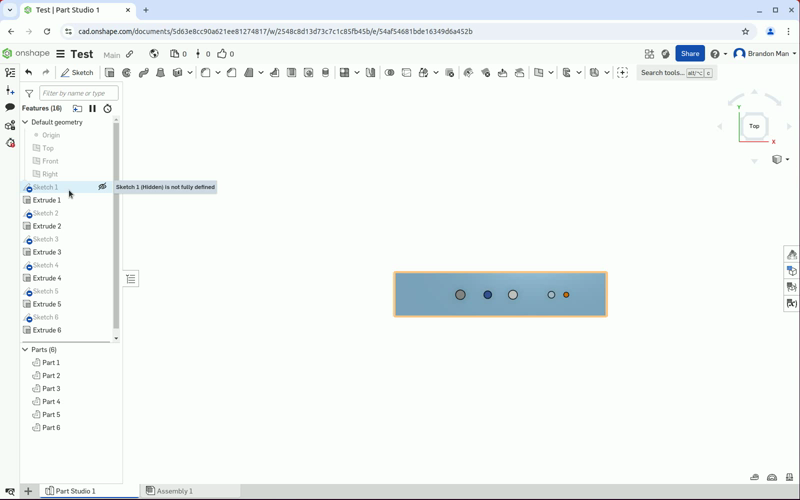
click(69, 189)
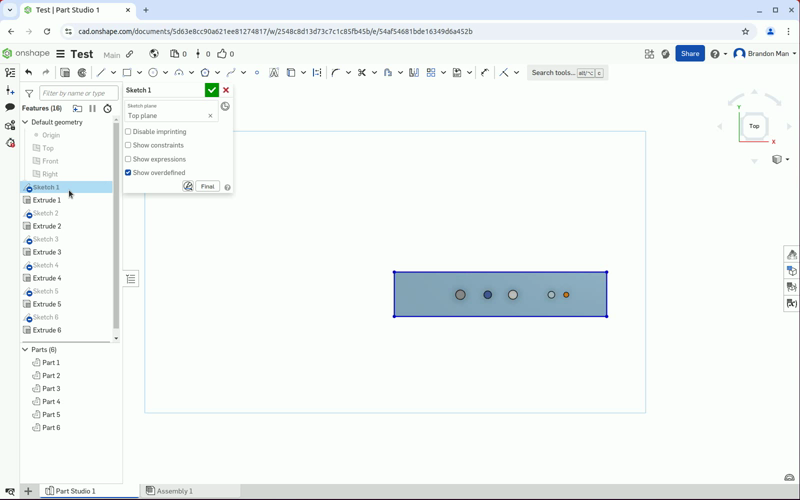
mouse_move(229, 92)
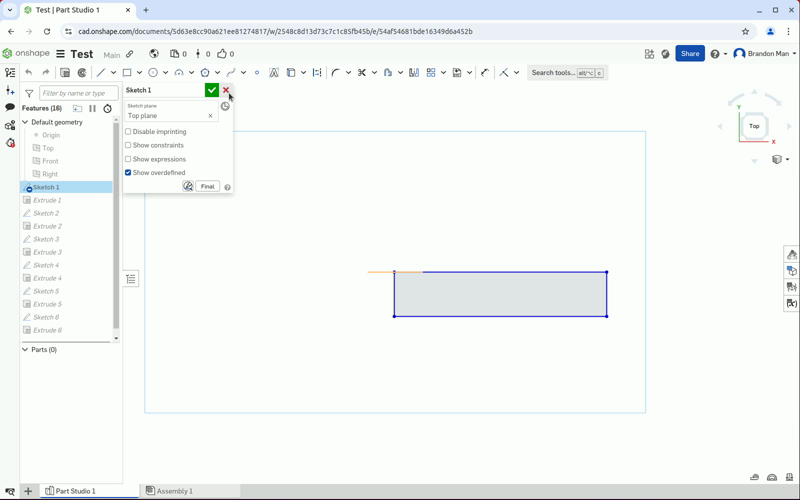
click(229, 92)
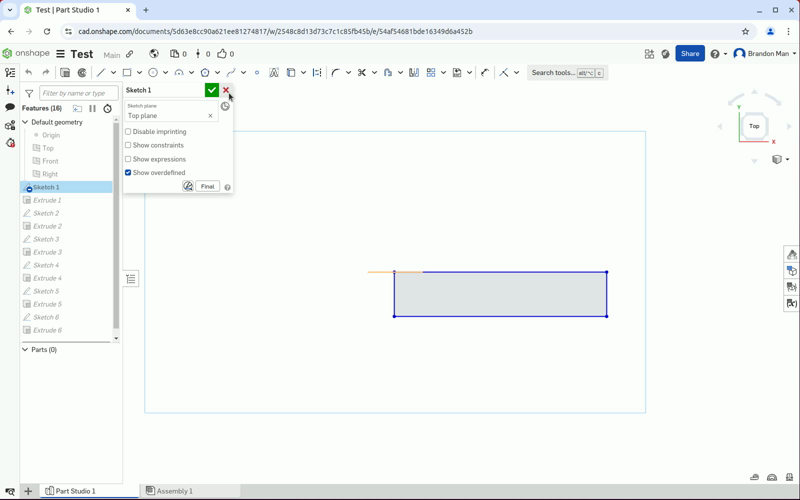
key(shift+s)
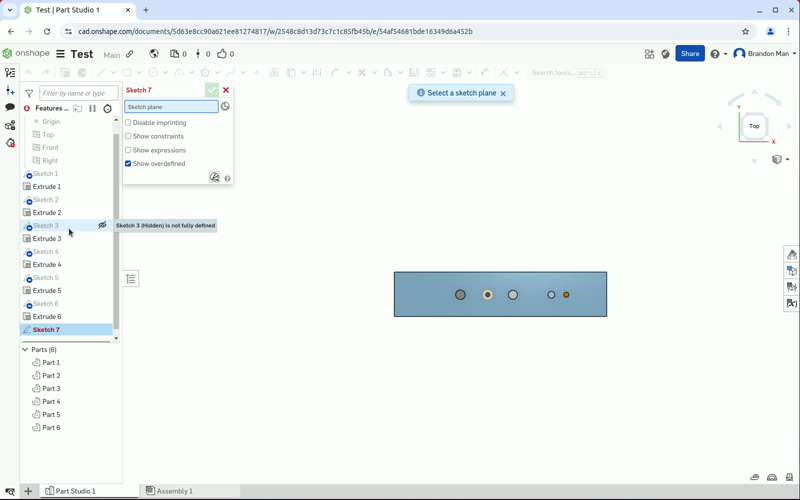
scroll(3)
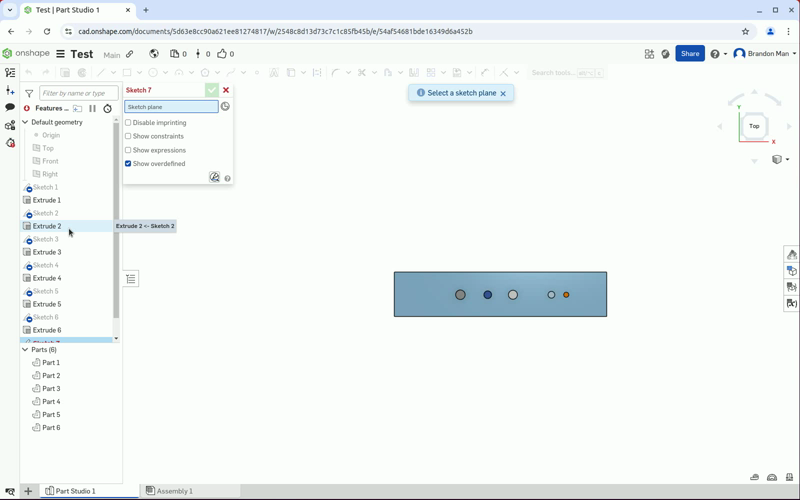
mouse_move(69, 150)
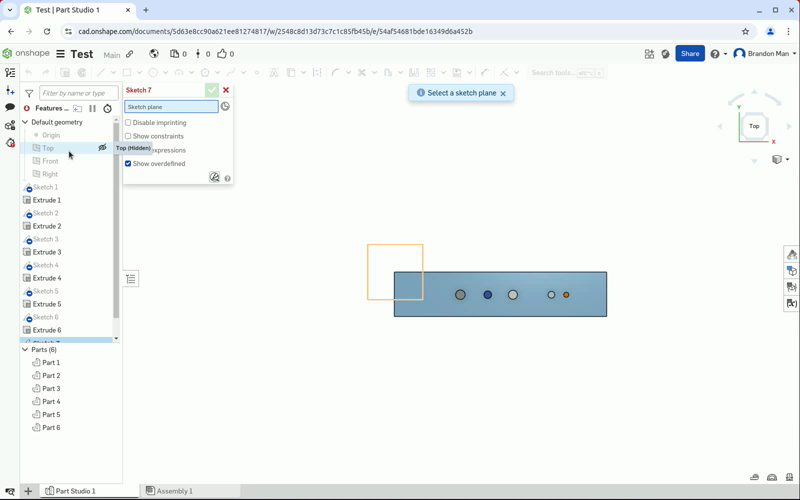
click(69, 150)
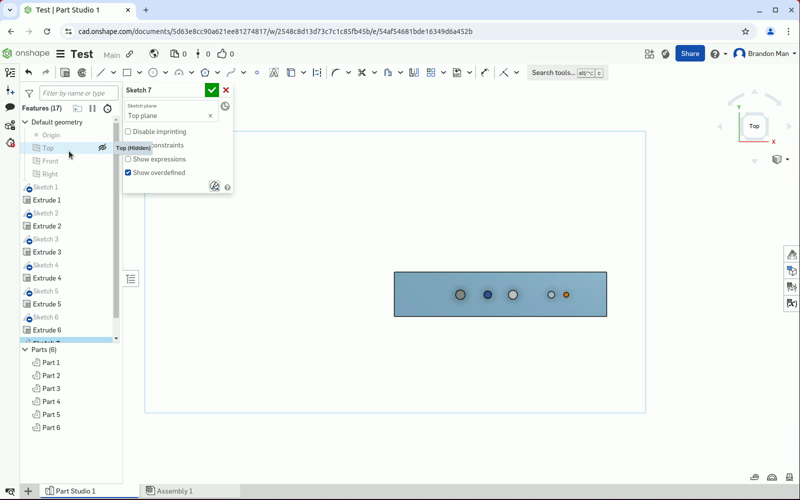
mouse_move(73, 352)
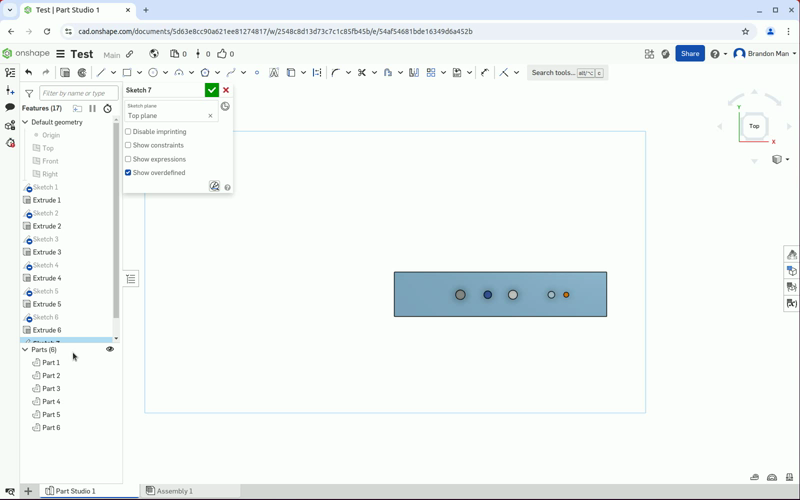
key(y)
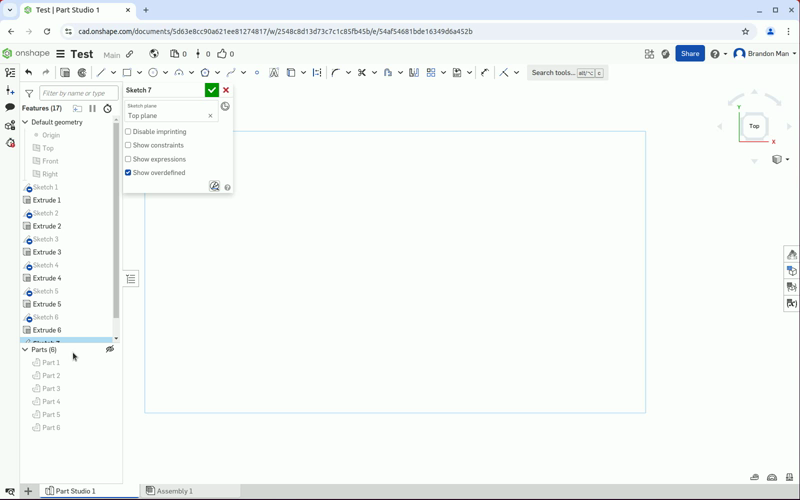
key(c)
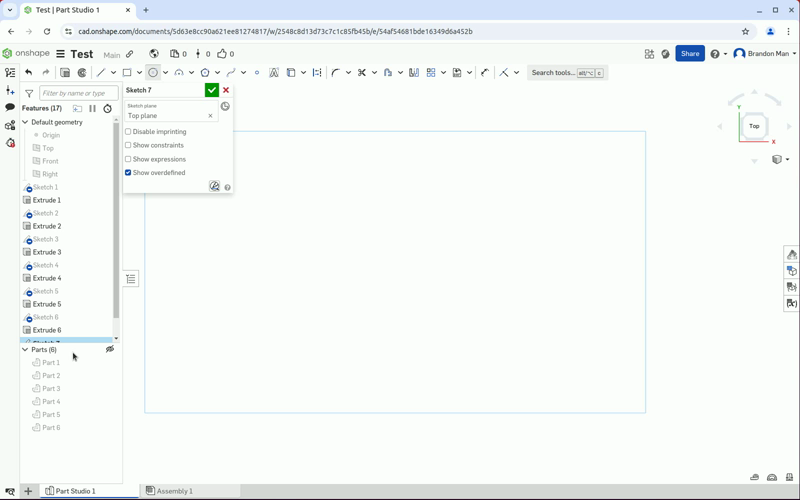
key_down(shift)
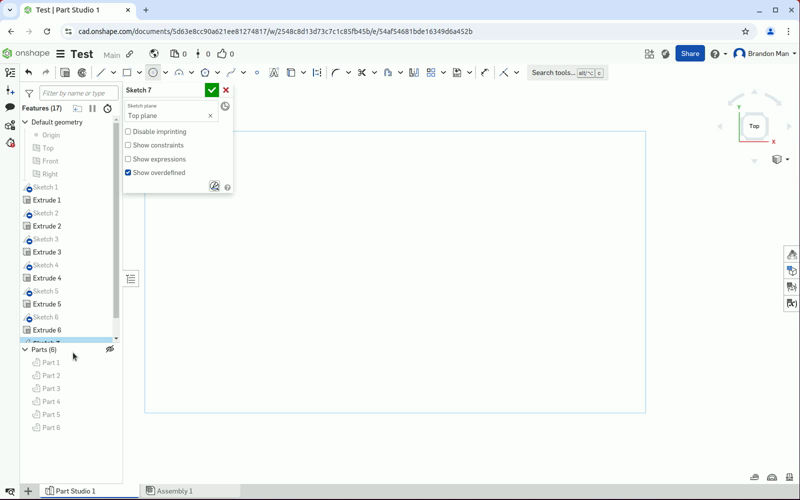
mouse_move(466, 294)
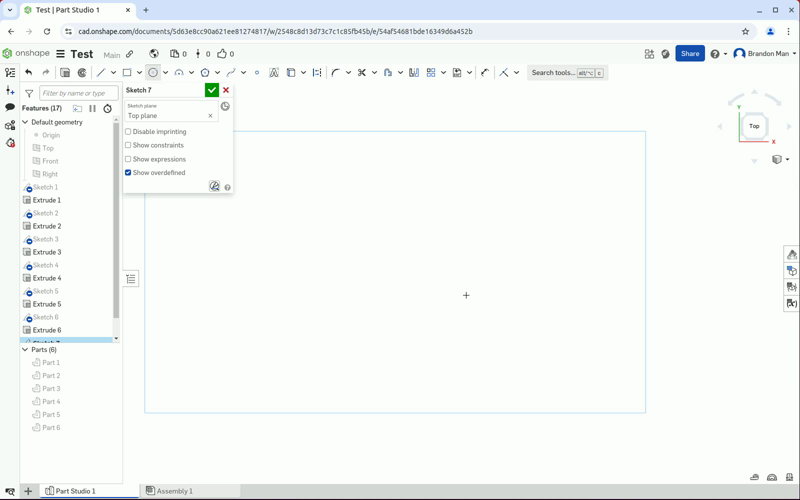
click(466, 294)
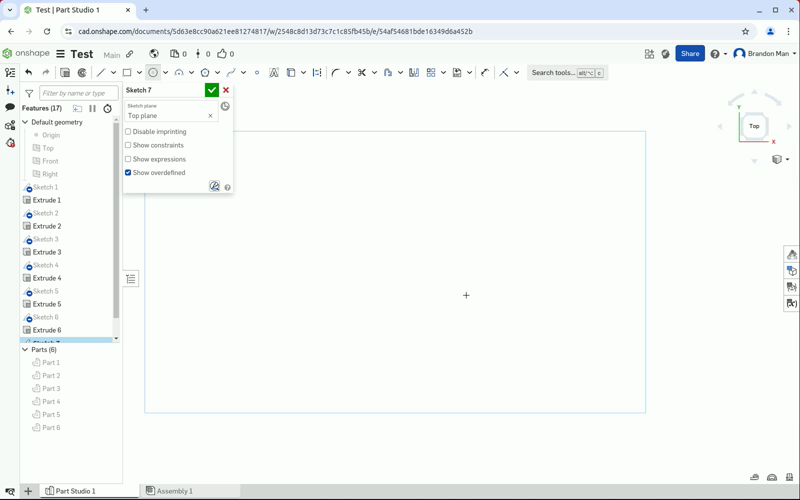
key_up(shift)
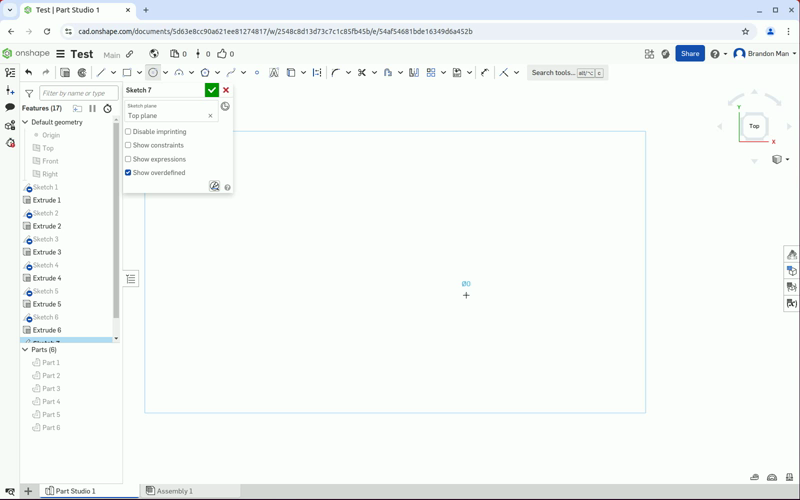
mouse_move(468, 294)
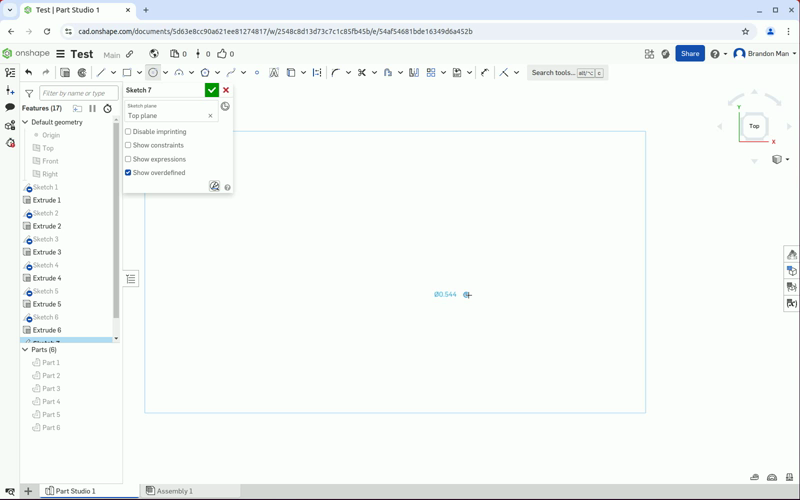
scroll(6)
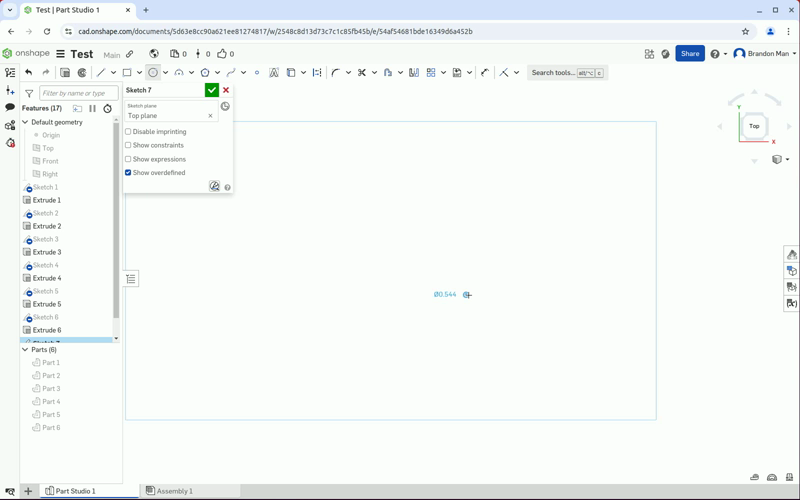
scroll(6)
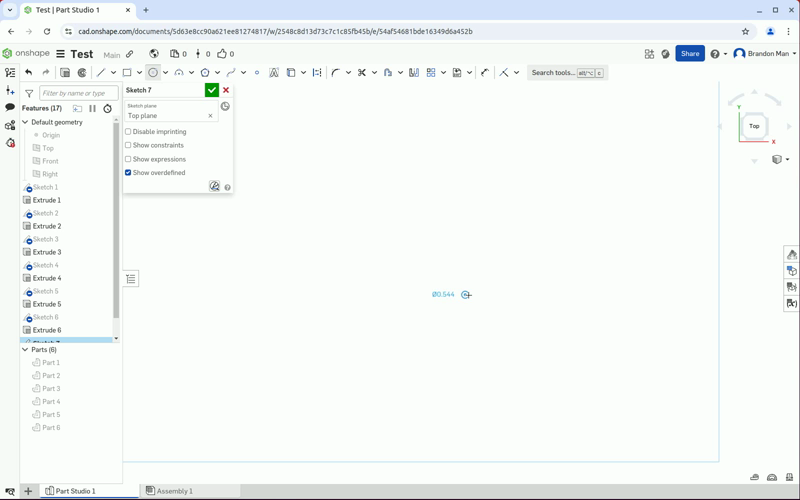
scroll(6)
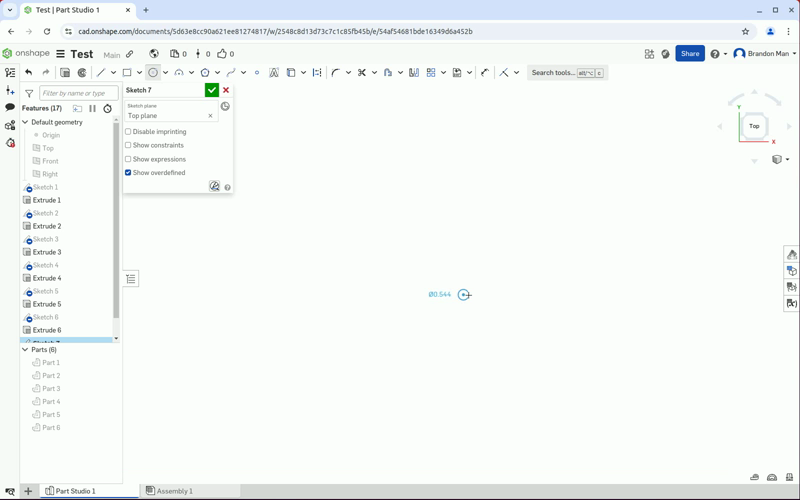
scroll(6)
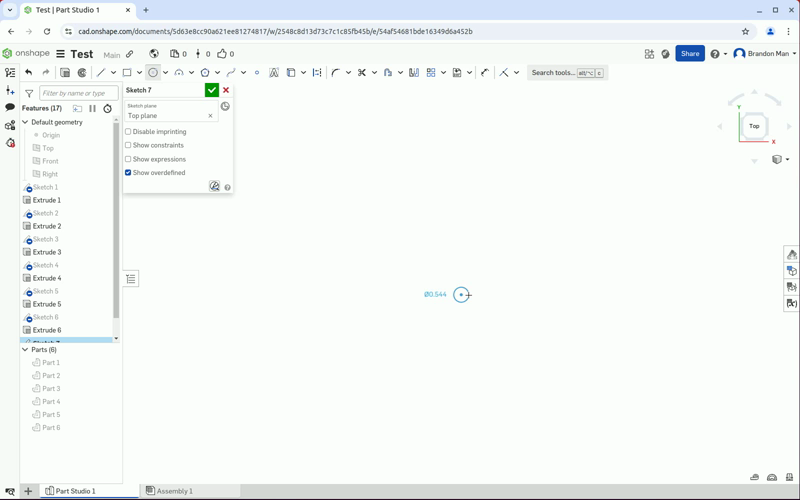
scroll(6)
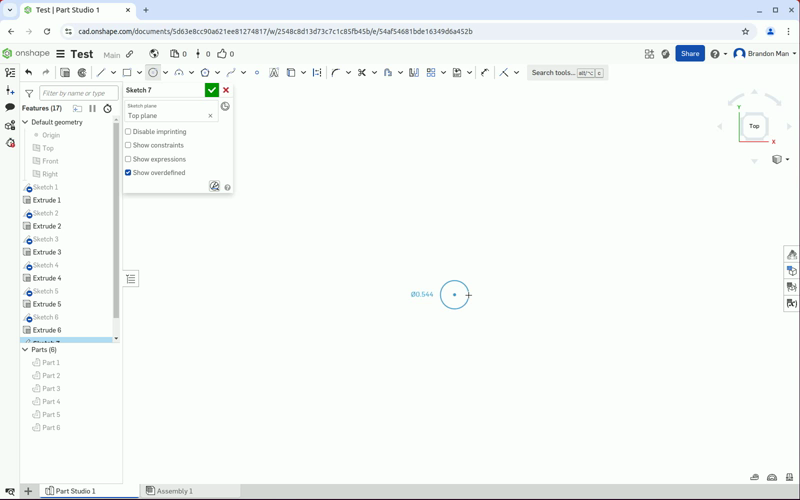
scroll(6)
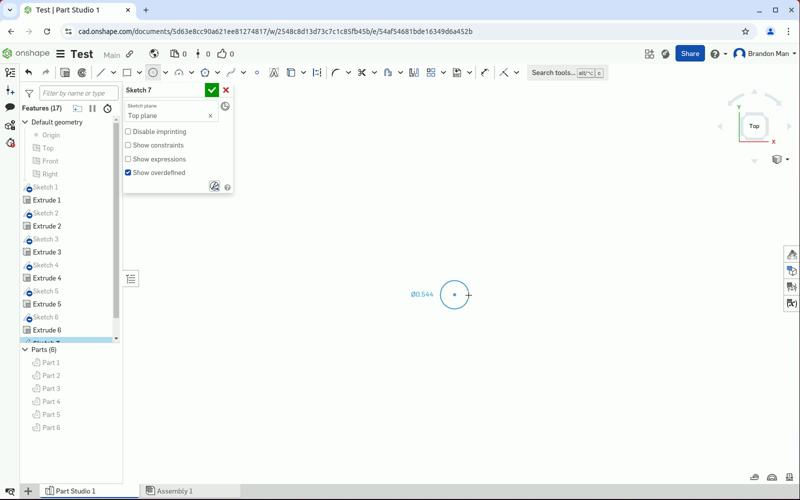
scroll(6)
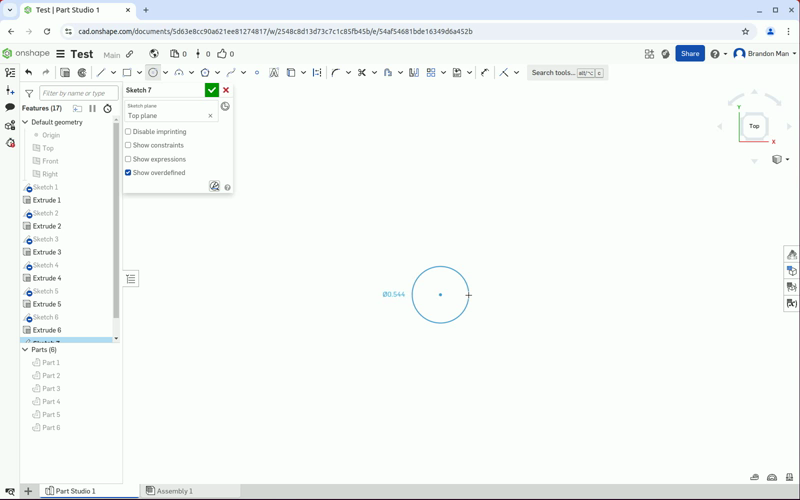
click(468, 294)
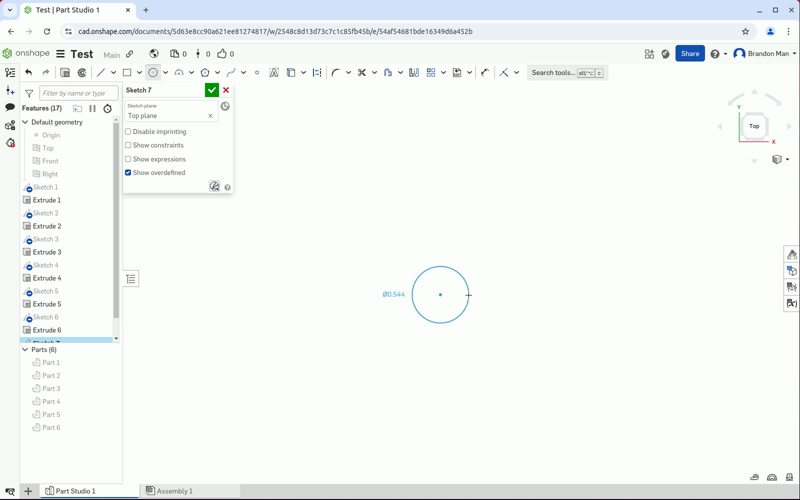
scroll(-6)
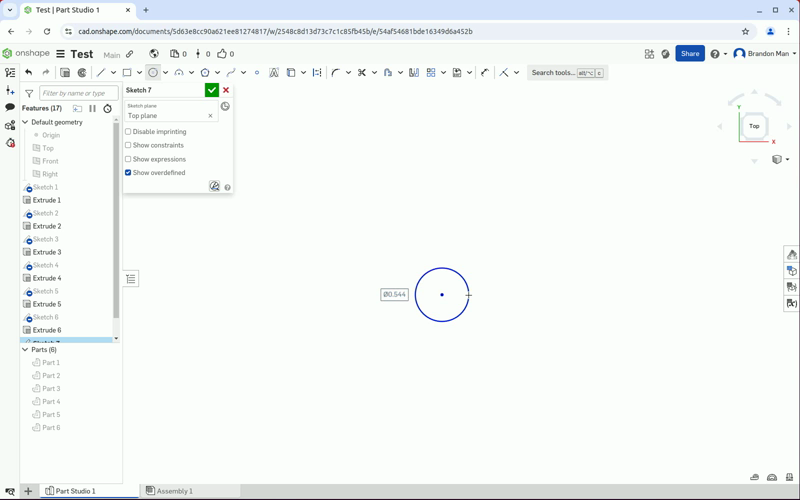
scroll(-6)
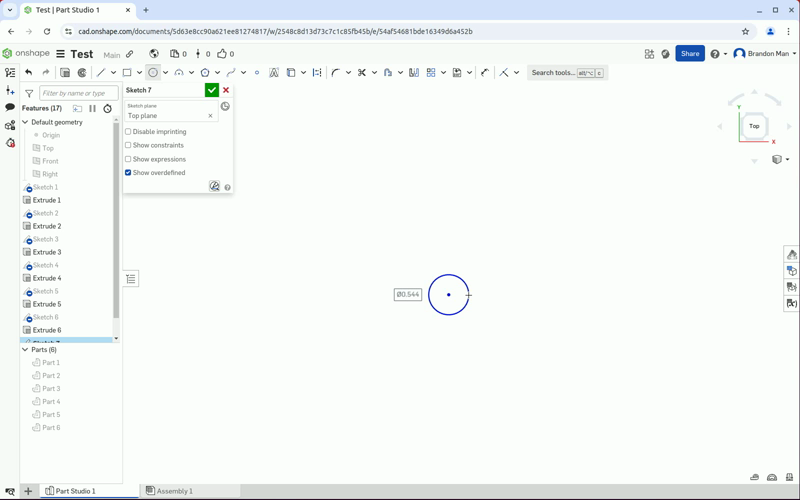
scroll(-6)
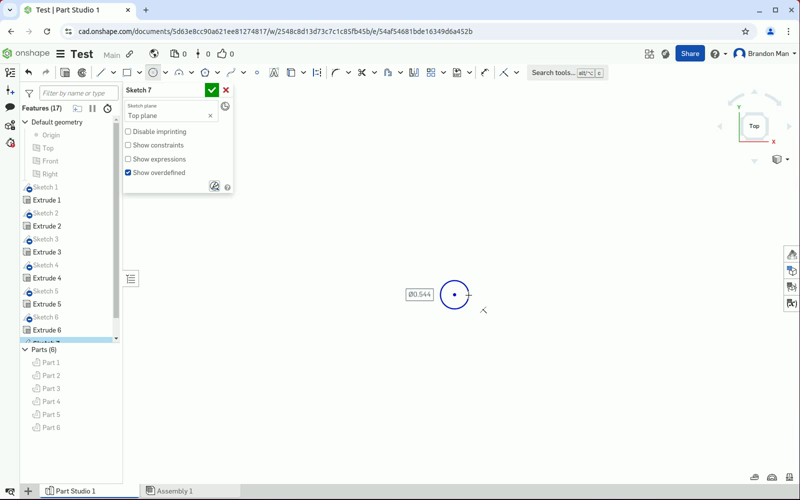
scroll(-6)
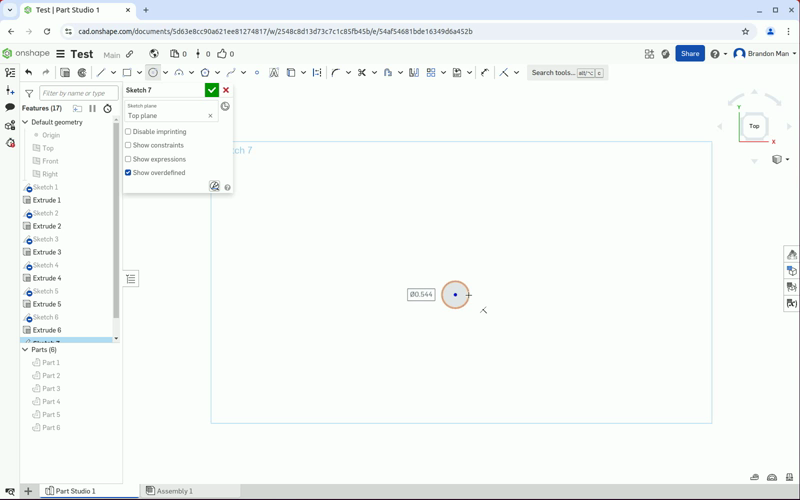
scroll(-6)
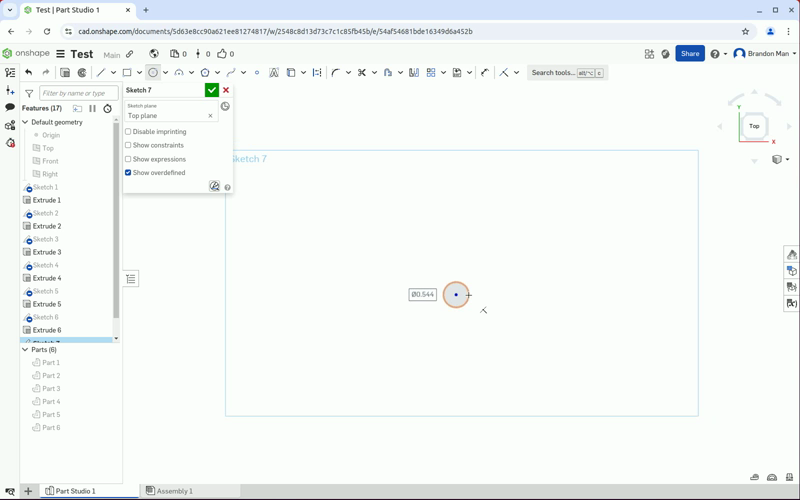
scroll(-6)
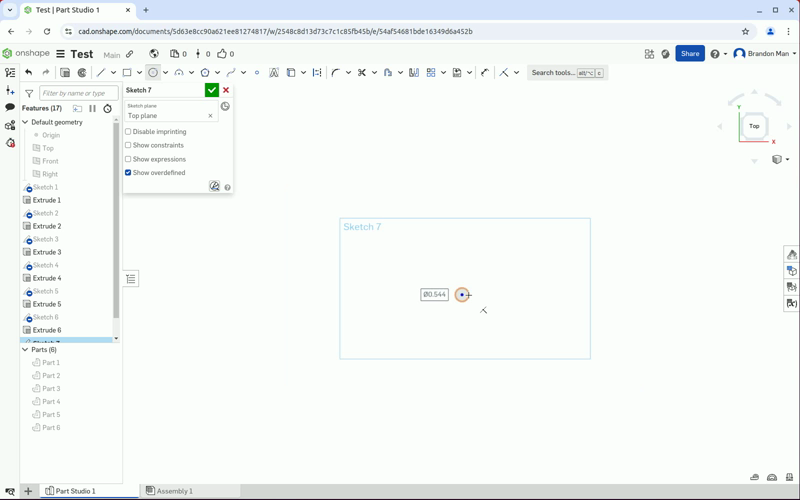
scroll(-6)
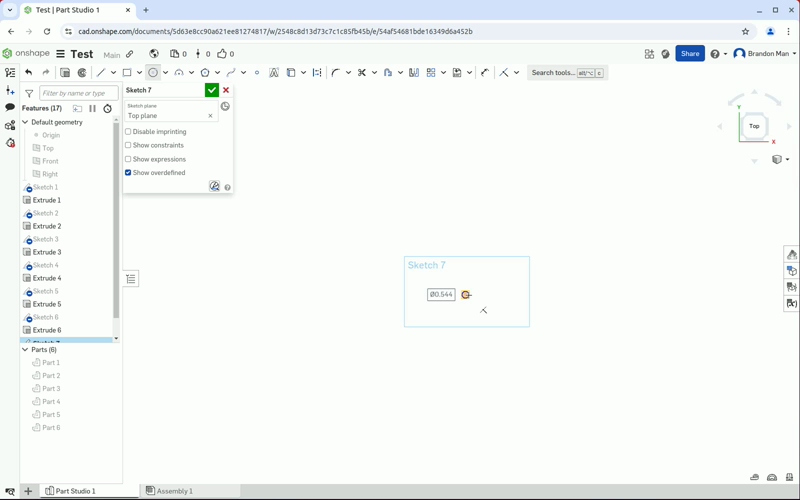
key(esc)
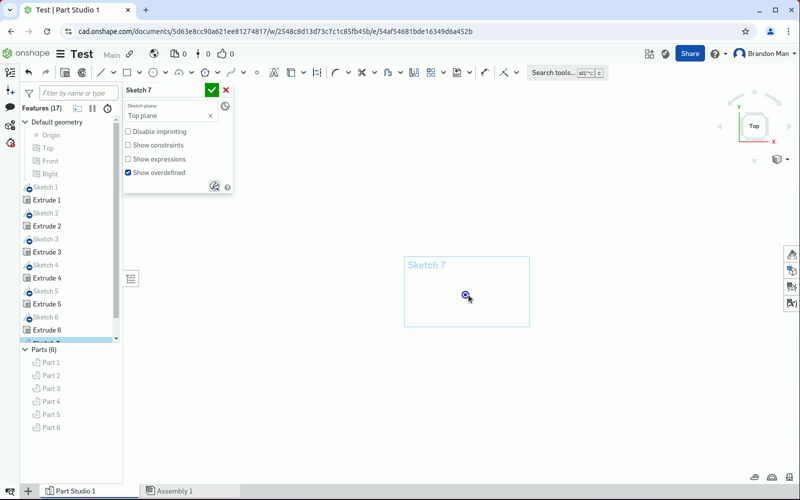
mouse_move(468, 293)
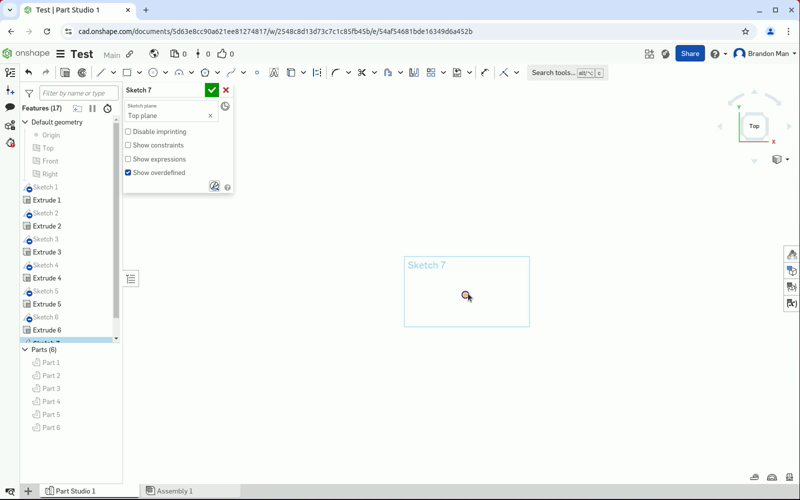
scroll(6)
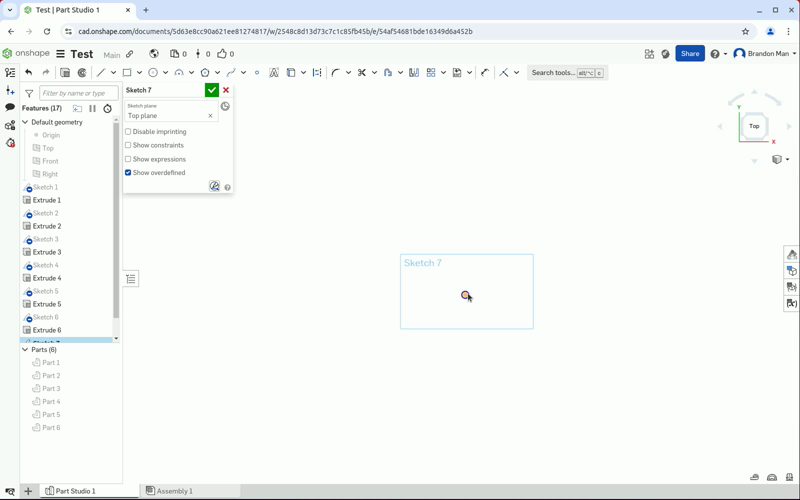
scroll(6)
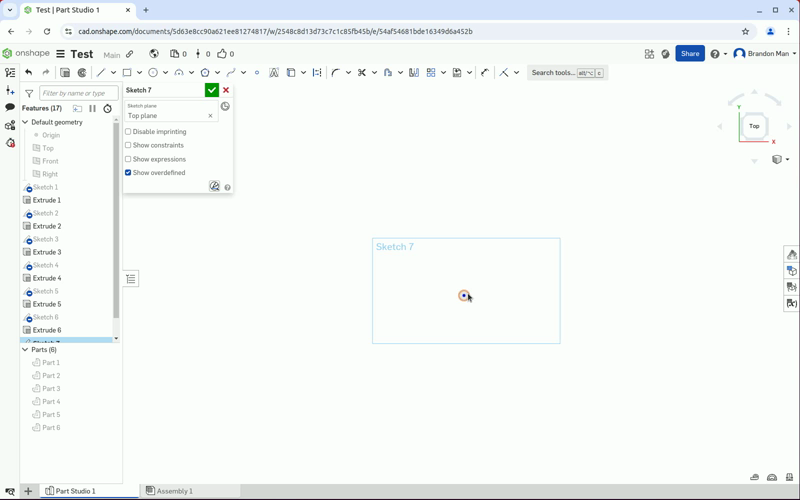
scroll(6)
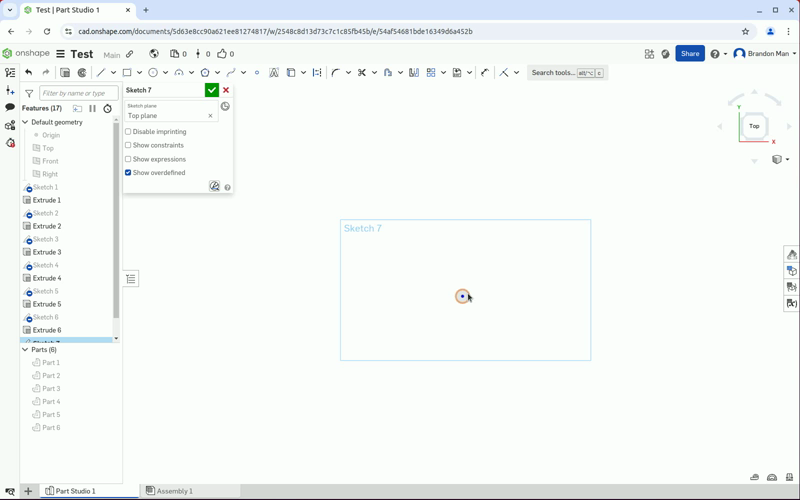
scroll(6)
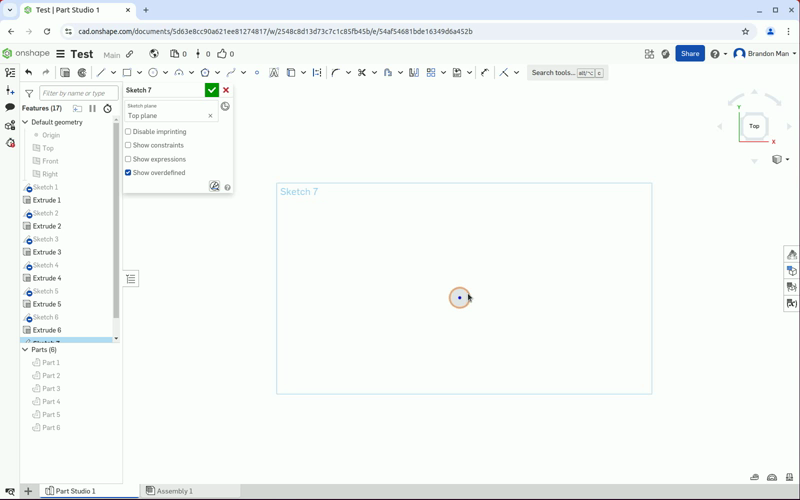
scroll(6)
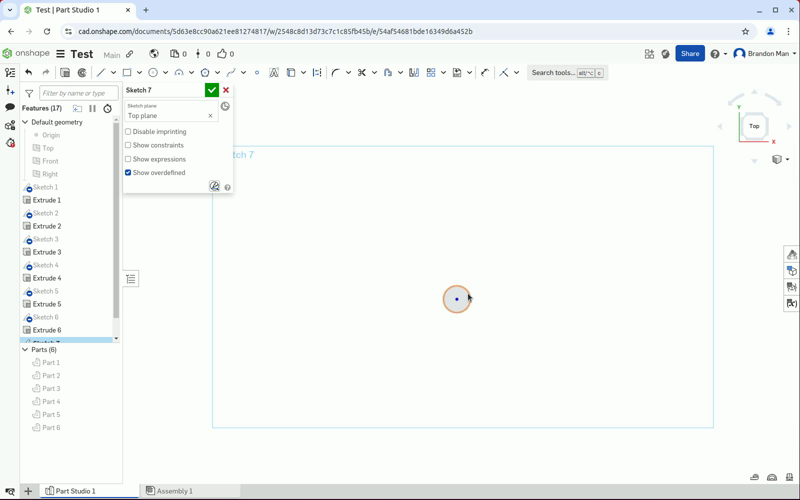
scroll(6)
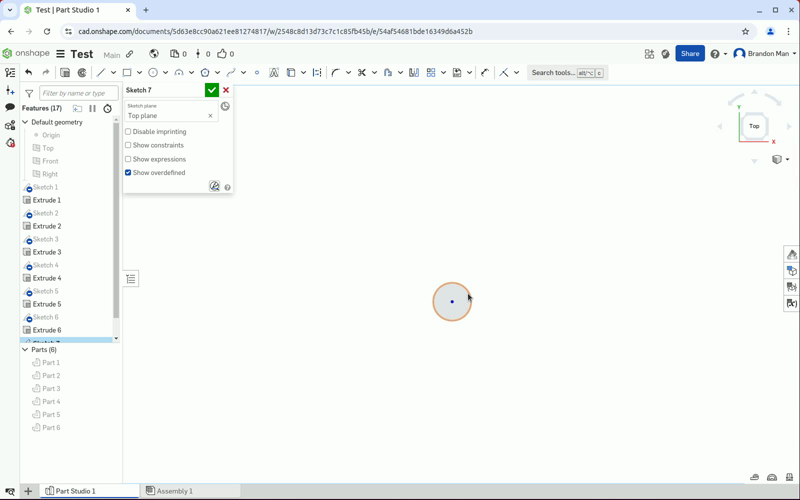
scroll(6)
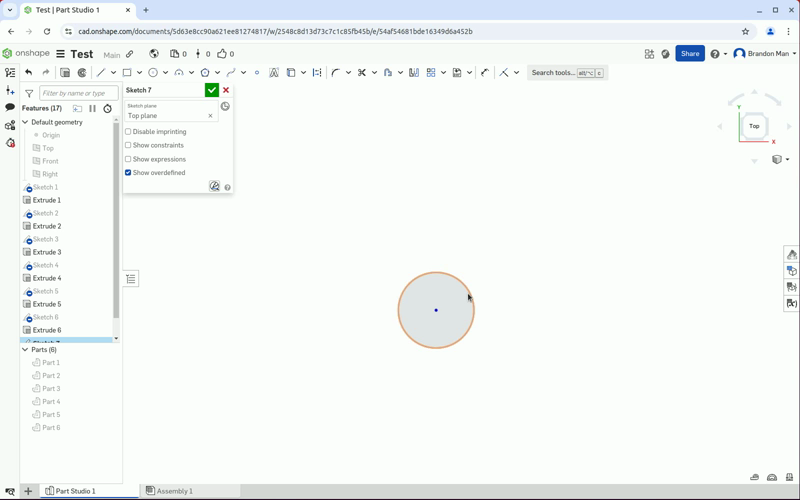
click(468, 293)
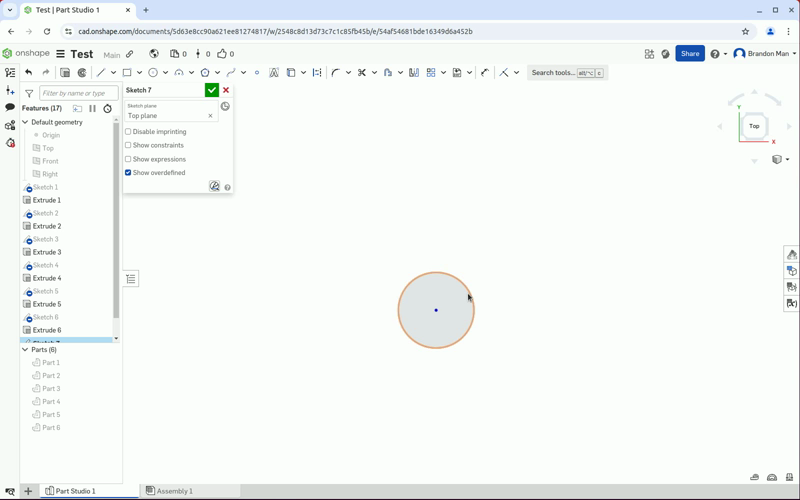
scroll(-6)
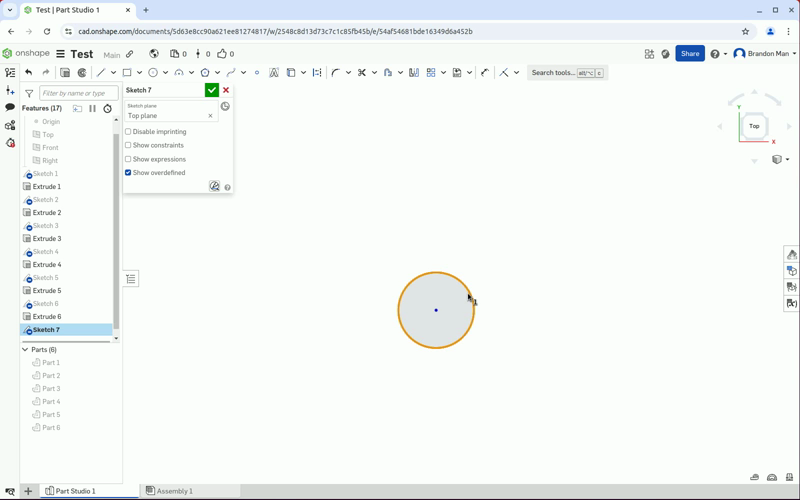
scroll(-6)
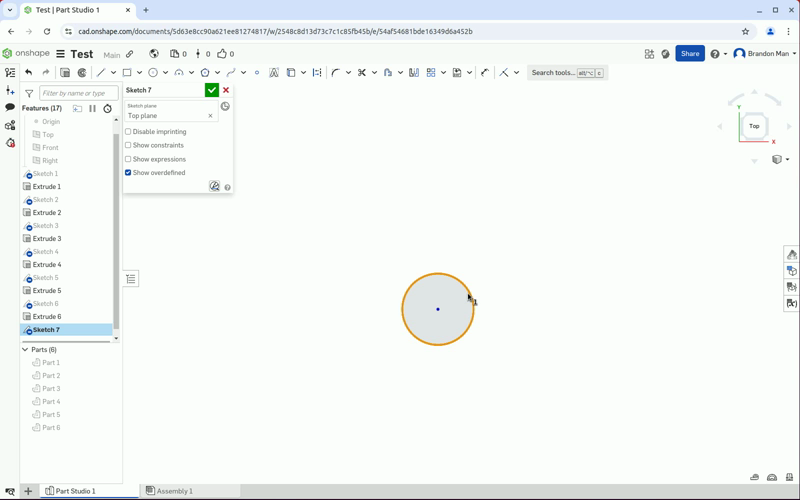
scroll(-6)
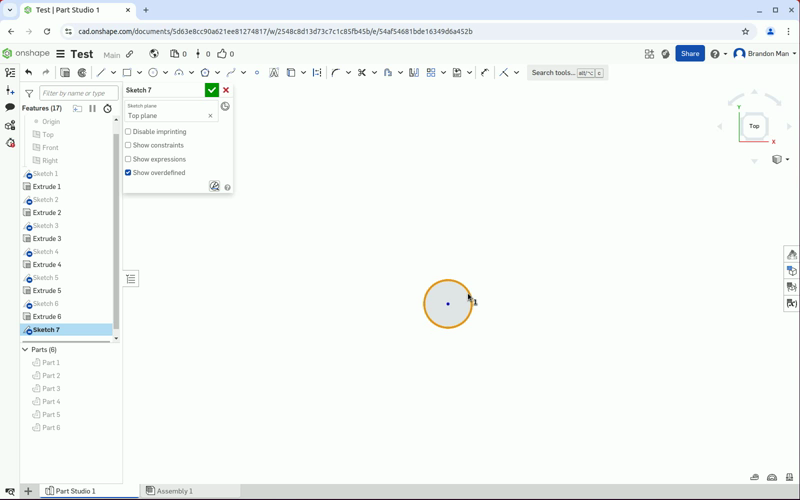
scroll(-6)
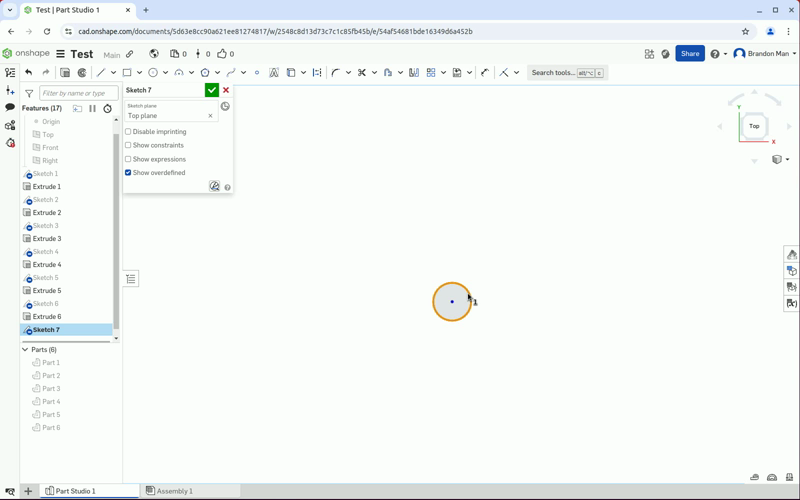
scroll(-6)
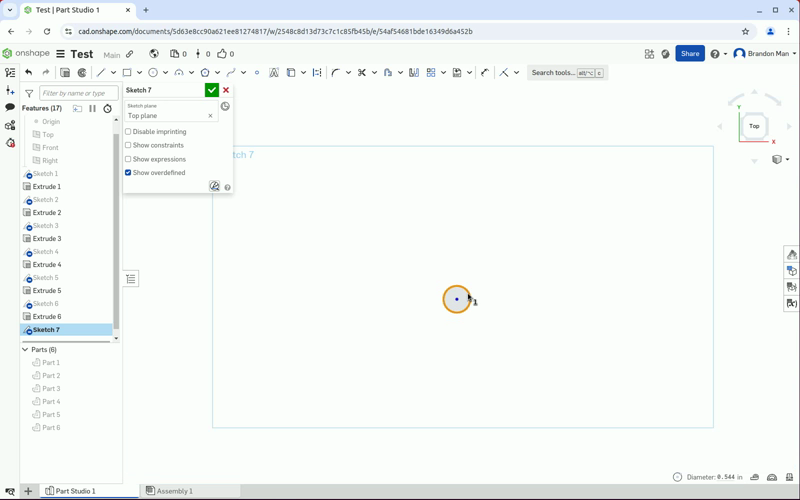
scroll(-6)
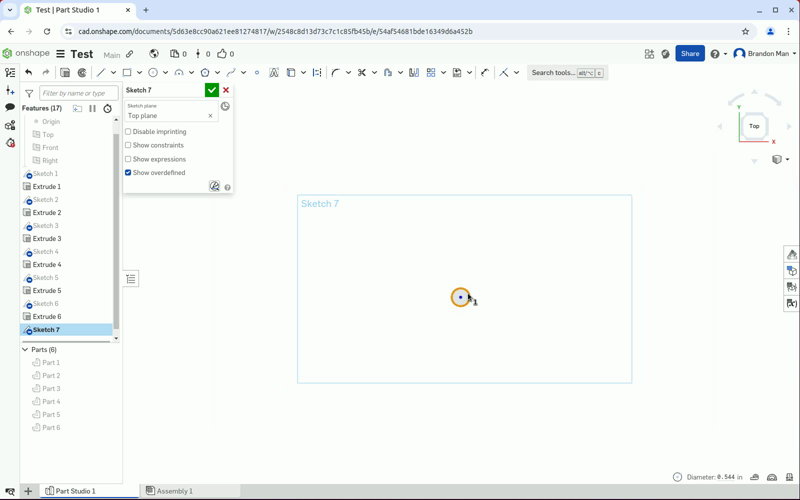
scroll(-6)
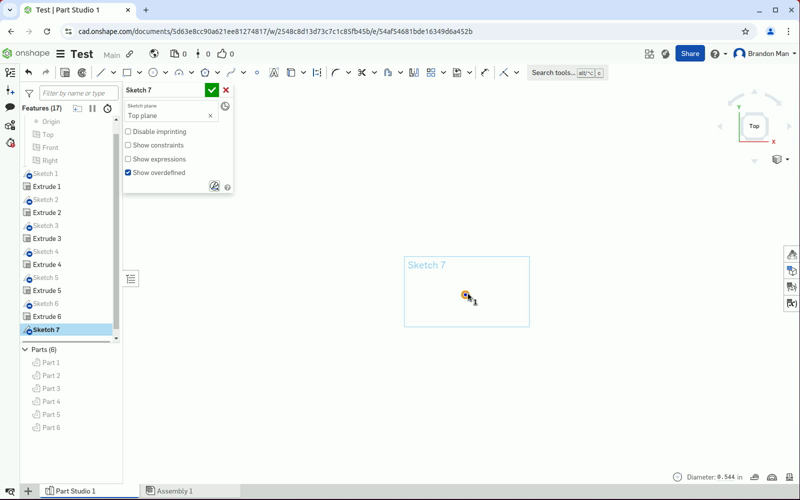
mouse_move(73, 352)
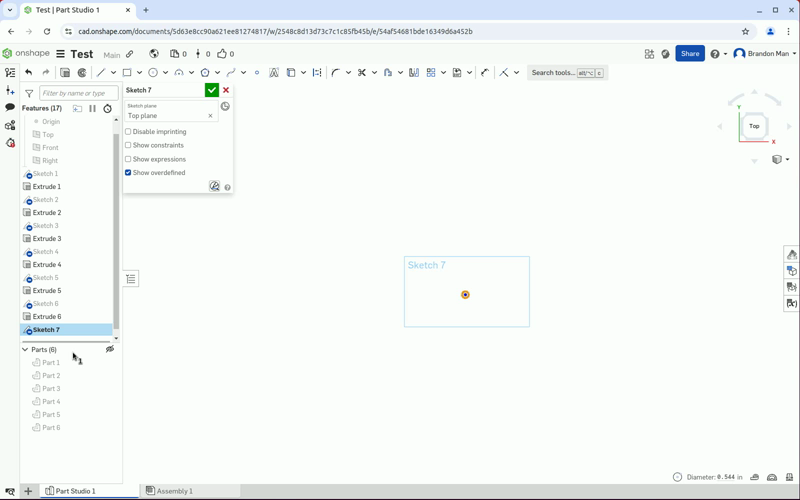
key(shift+y)
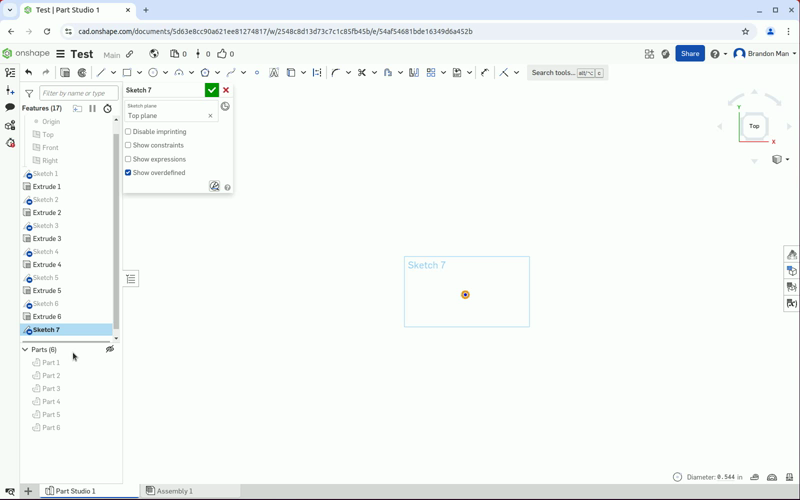
key(shift+e)
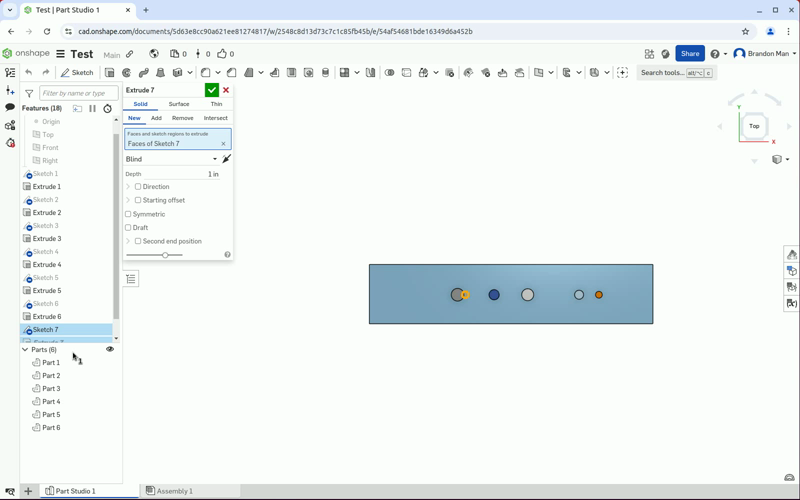
mouse_move(143, 106)
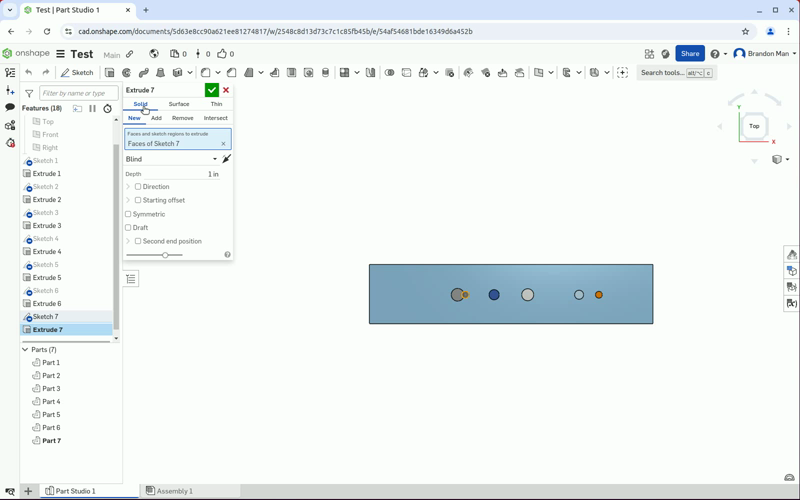
click(143, 106)
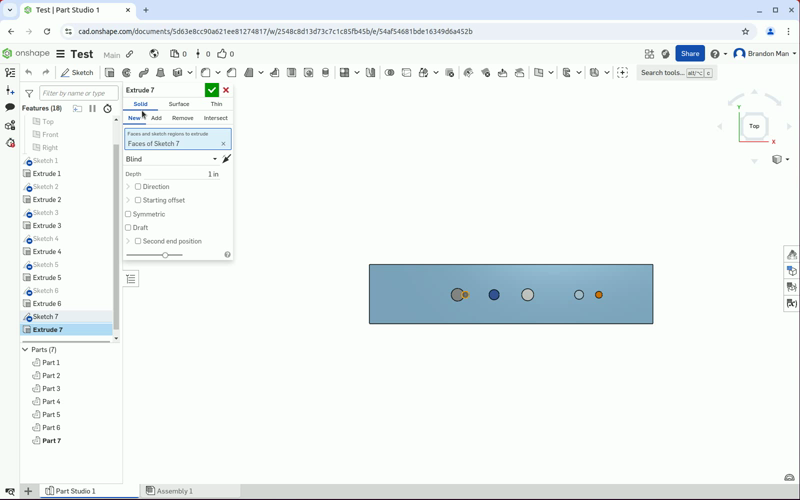
mouse_move(137, 120)
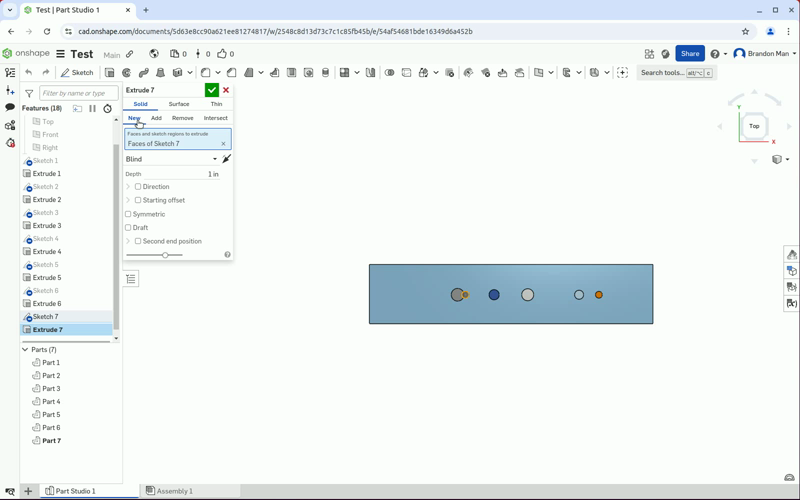
click(137, 120)
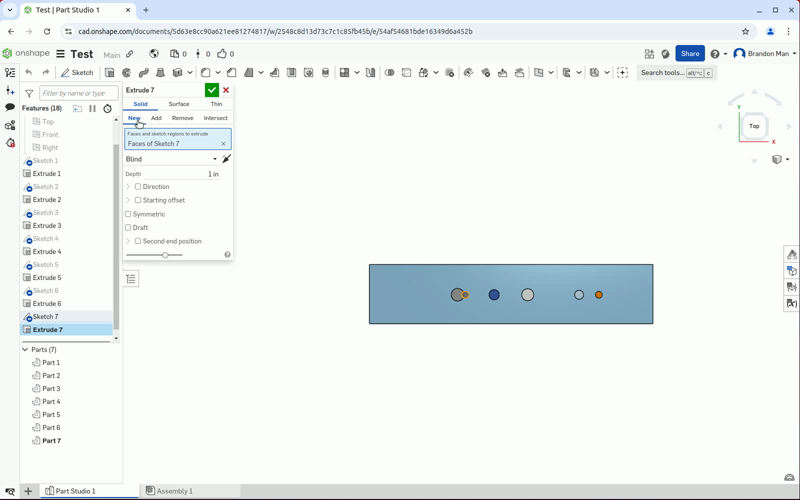
key(tab, 4)
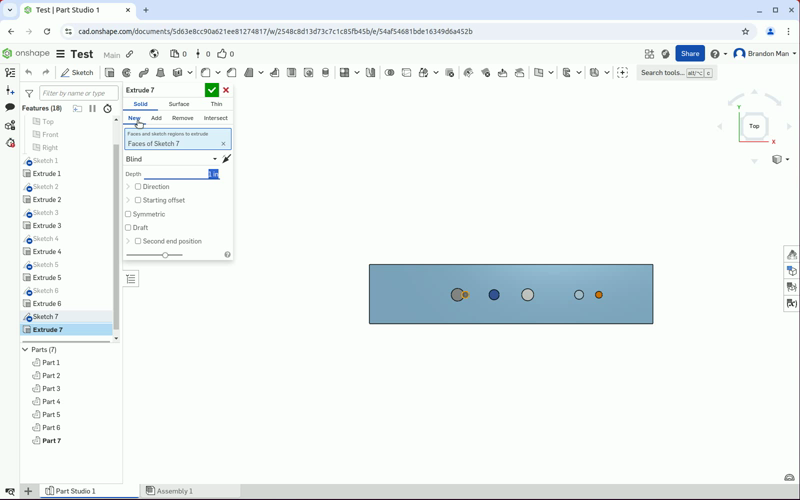
text(0.963)
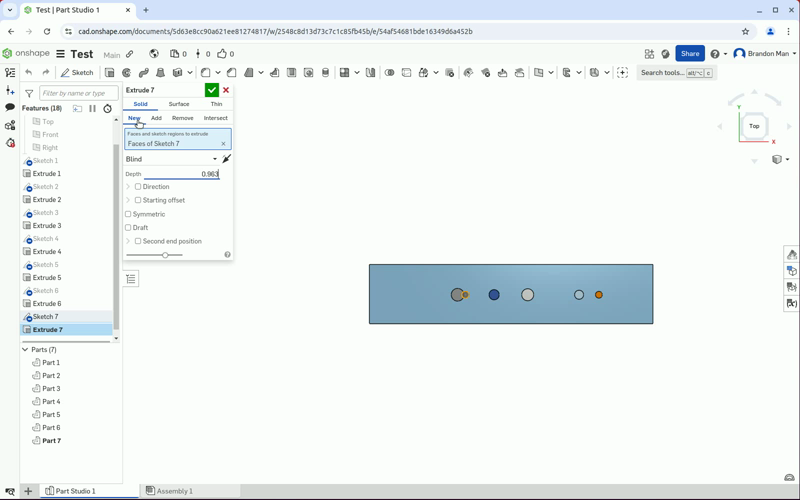
key(enter)
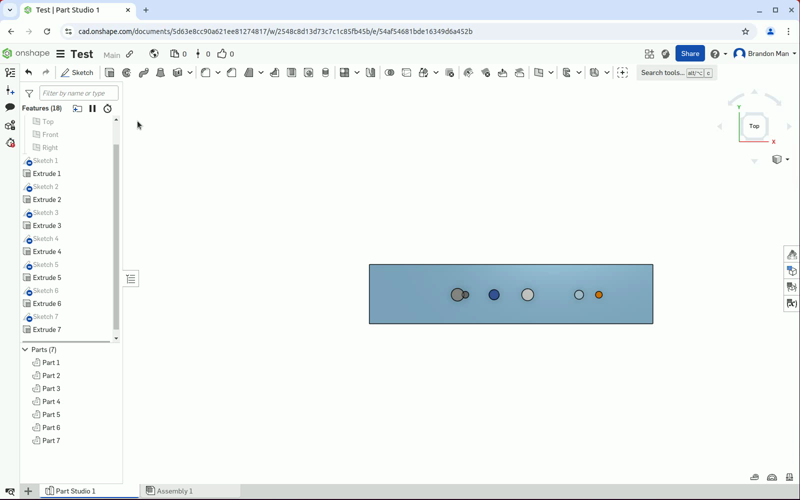
key(shift+h)
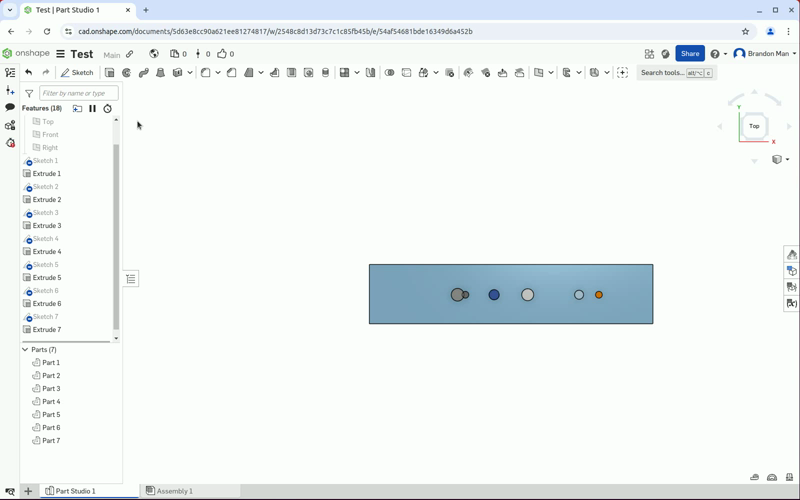
key(shift+h)
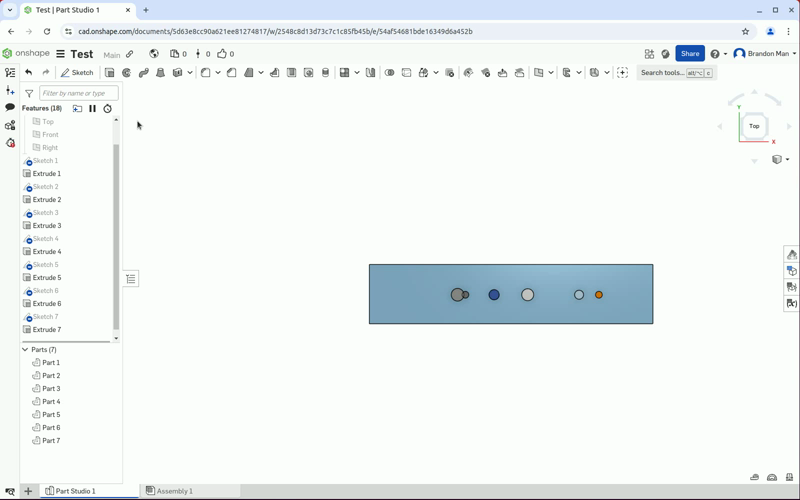
mouse_move(69, 163)
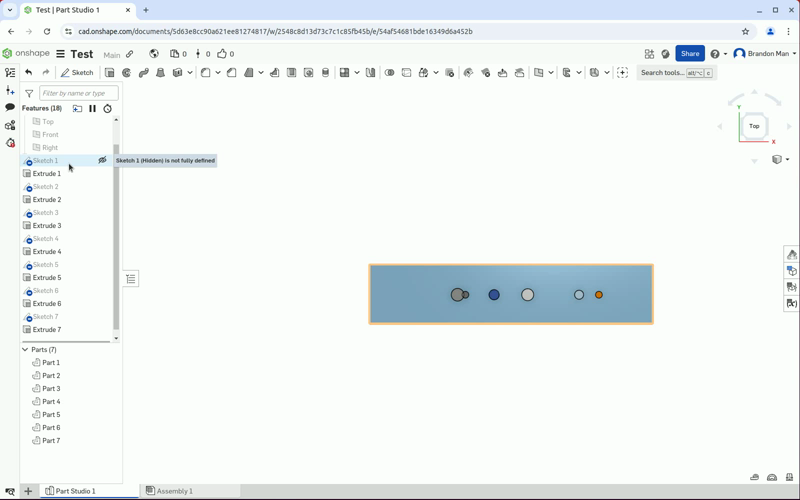
click(69, 163)
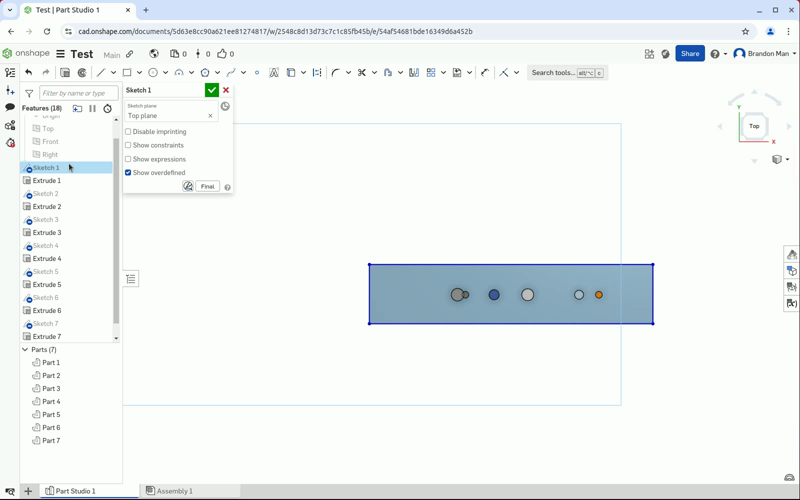
mouse_move(229, 92)
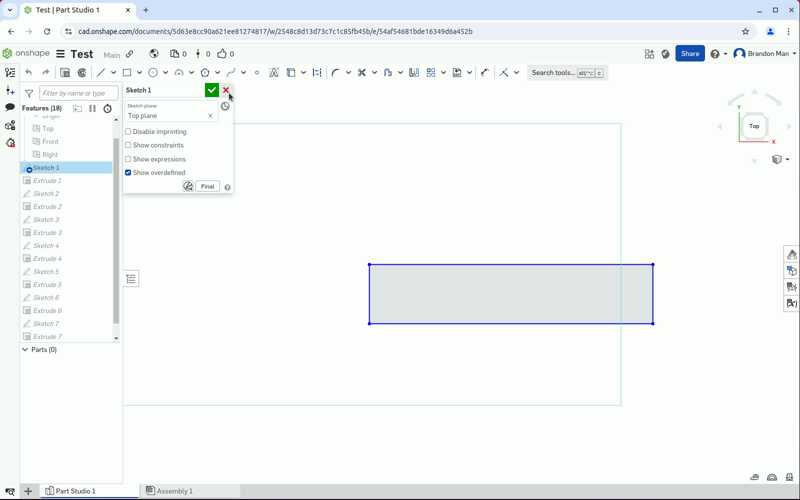
click(229, 92)
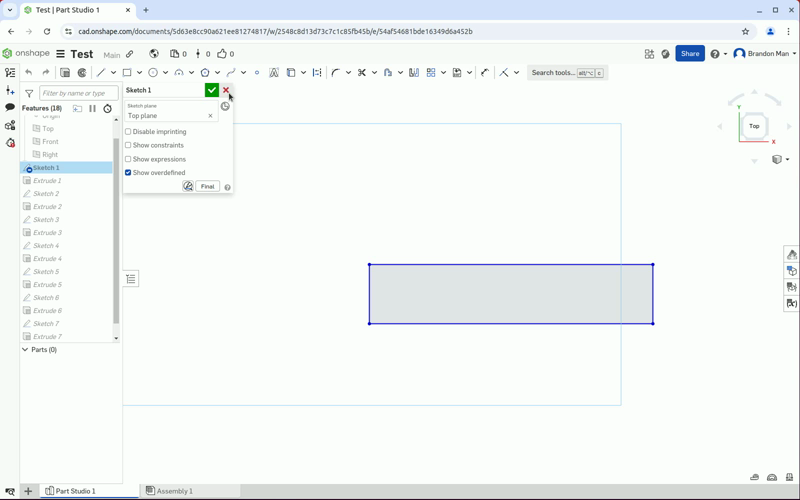
key(shift+s)
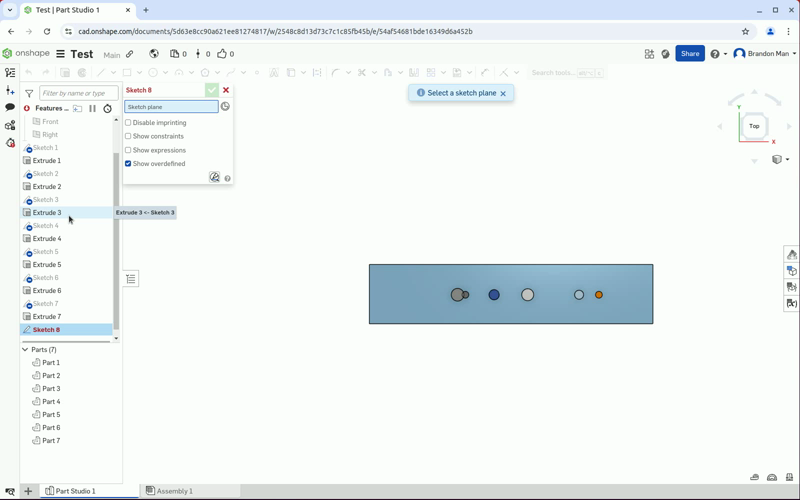
scroll(3)
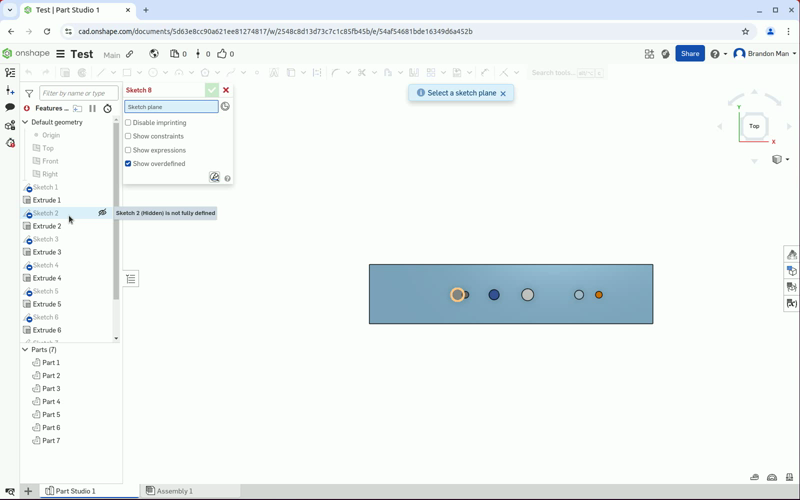
mouse_move(69, 150)
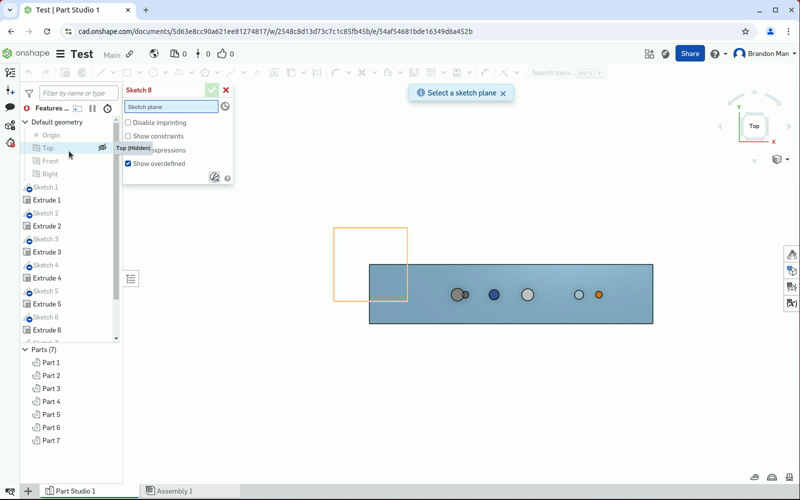
click(69, 150)
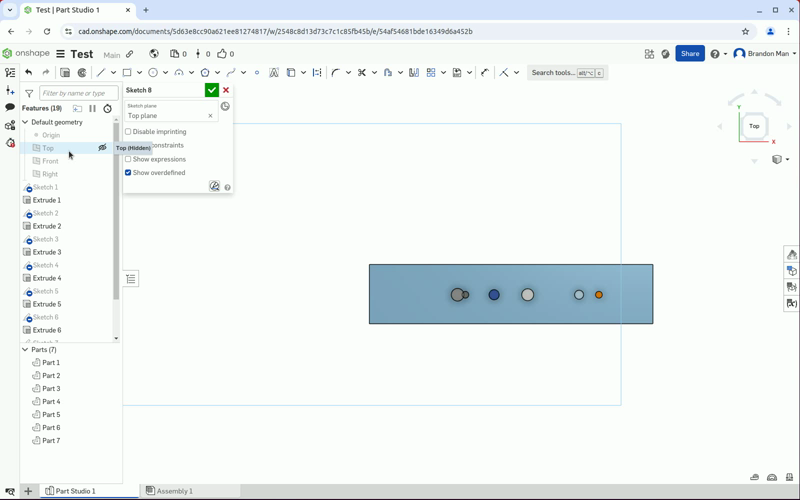
mouse_move(73, 352)
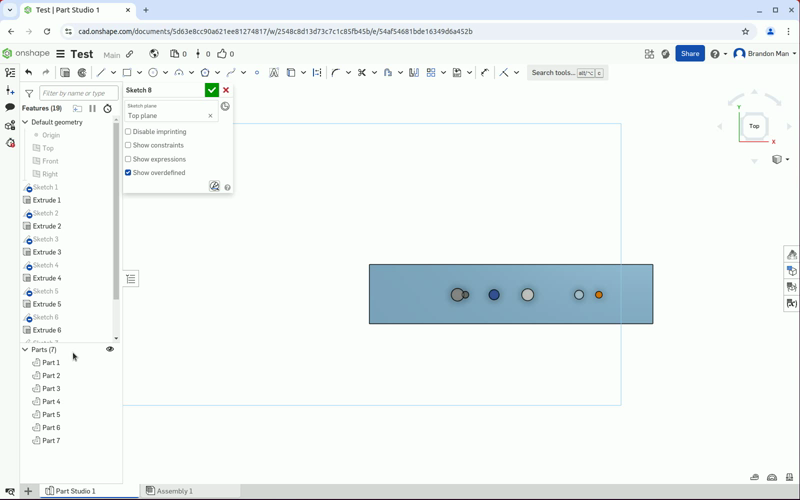
key(y)
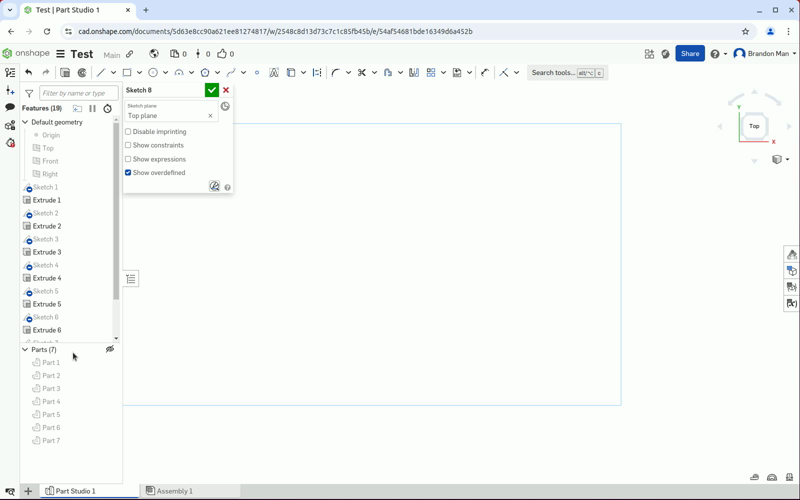
key(c)
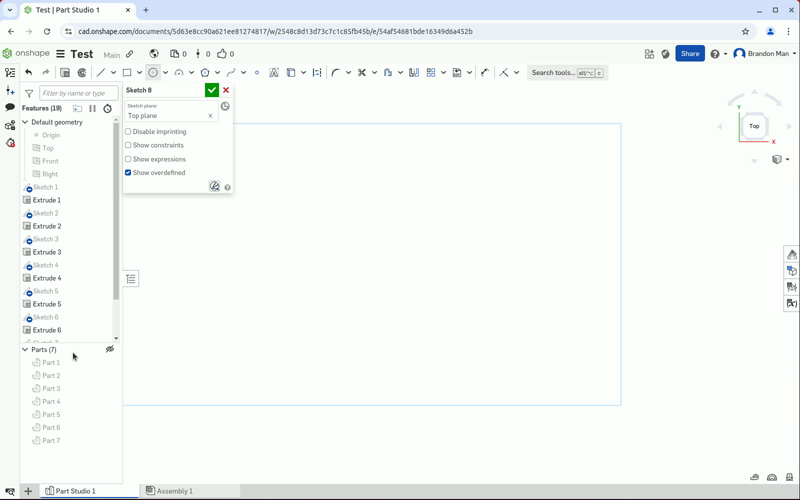
key_down(shift)
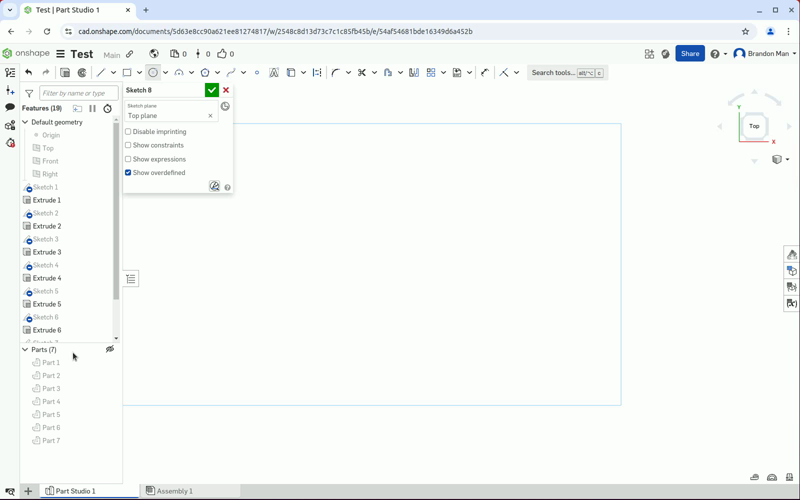
mouse_move(480, 294)
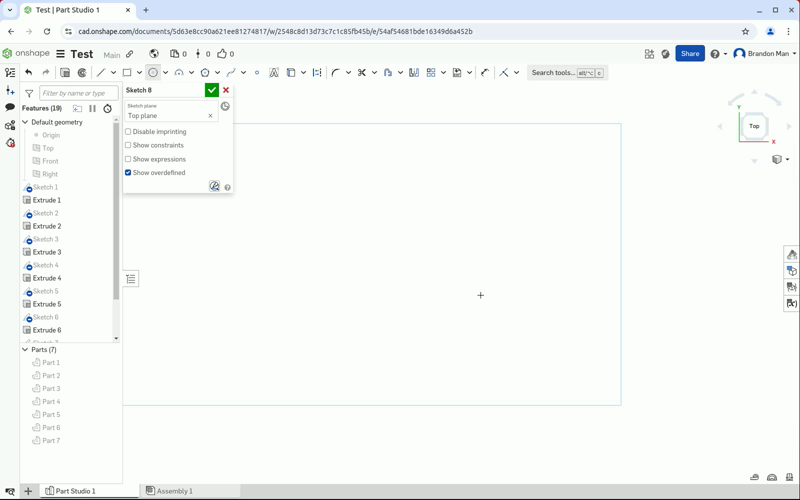
click(480, 294)
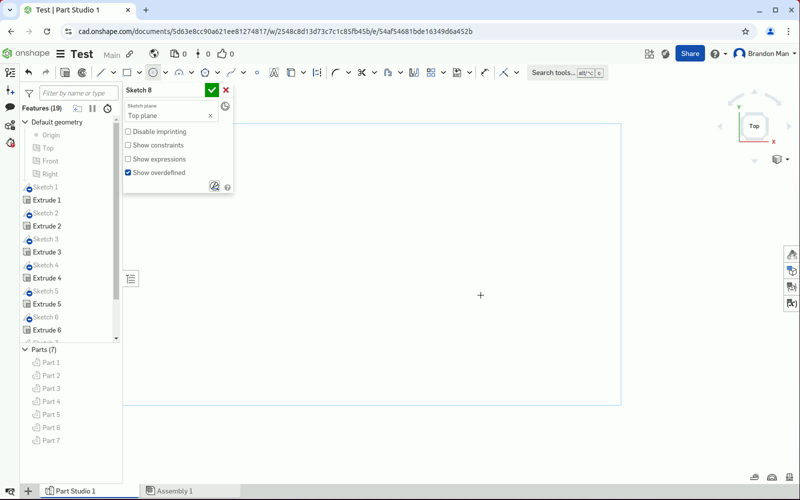
key_up(shift)
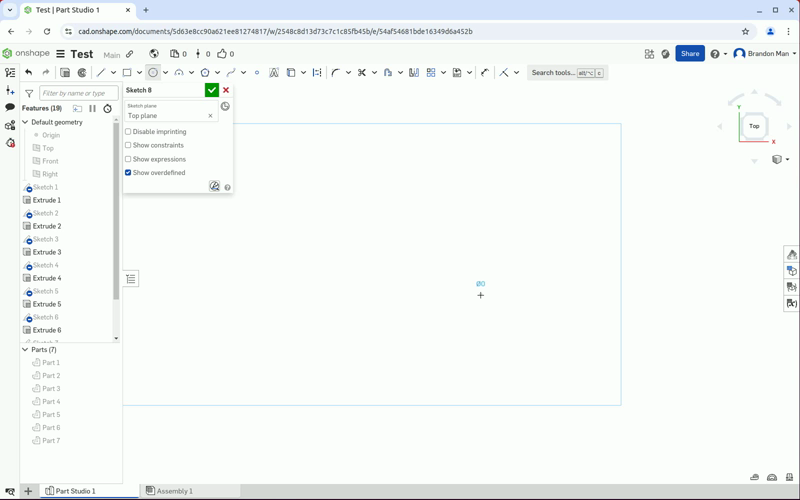
mouse_move(483, 294)
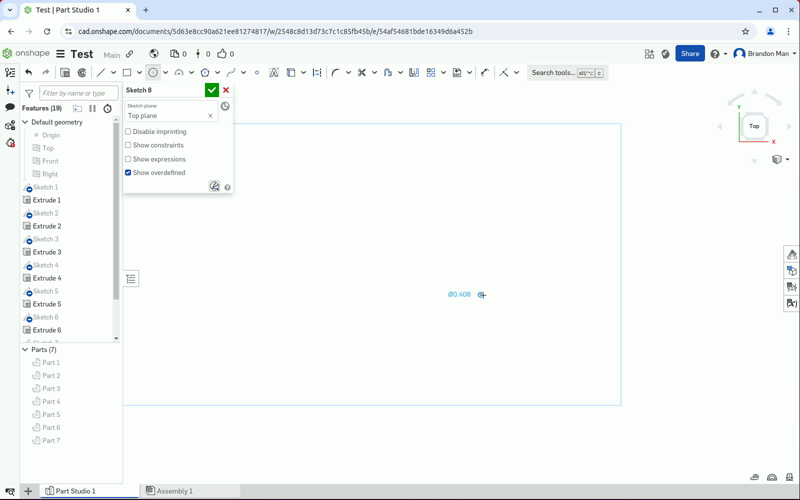
scroll(6)
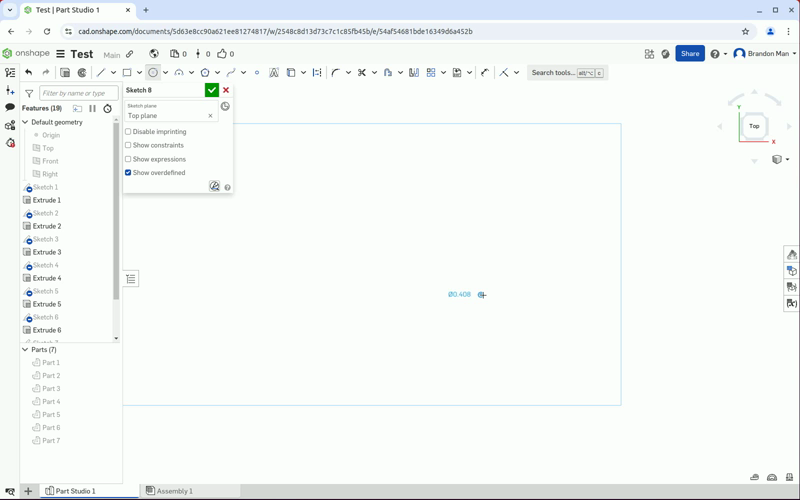
scroll(6)
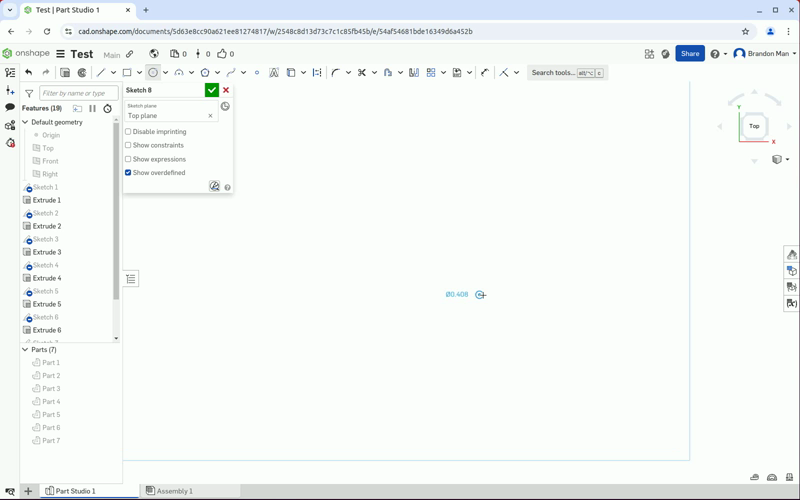
scroll(6)
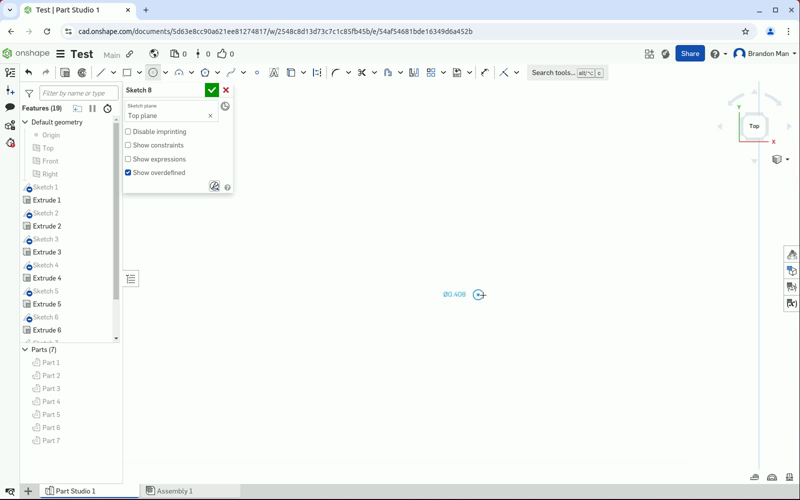
scroll(6)
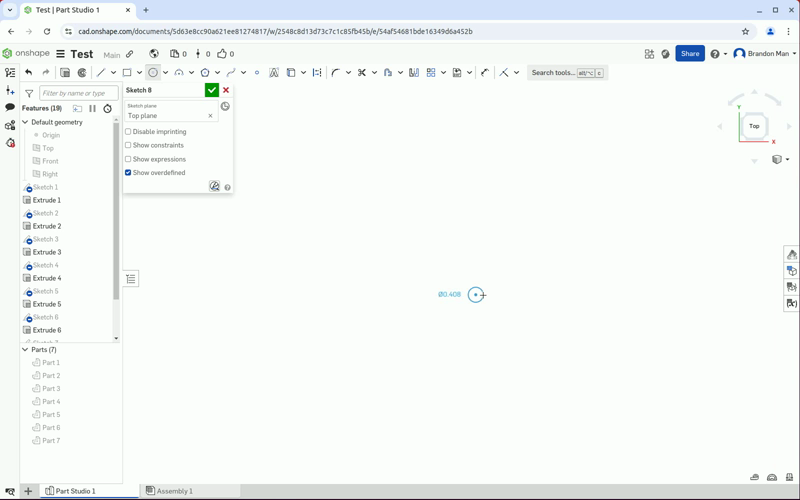
scroll(6)
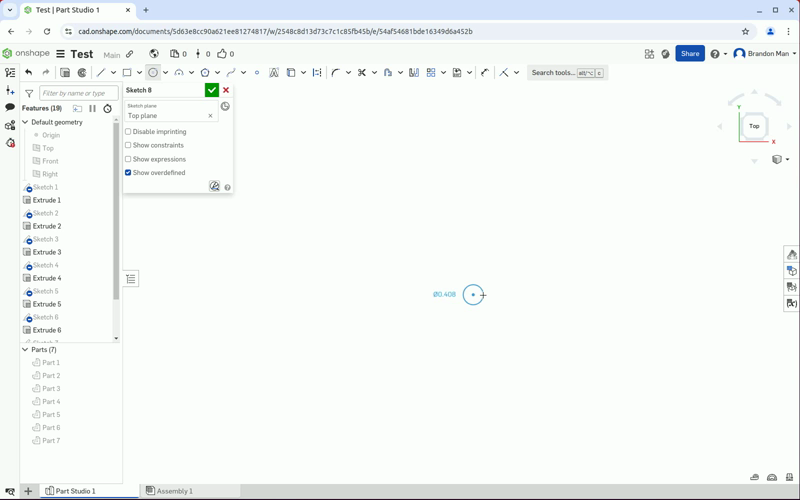
scroll(6)
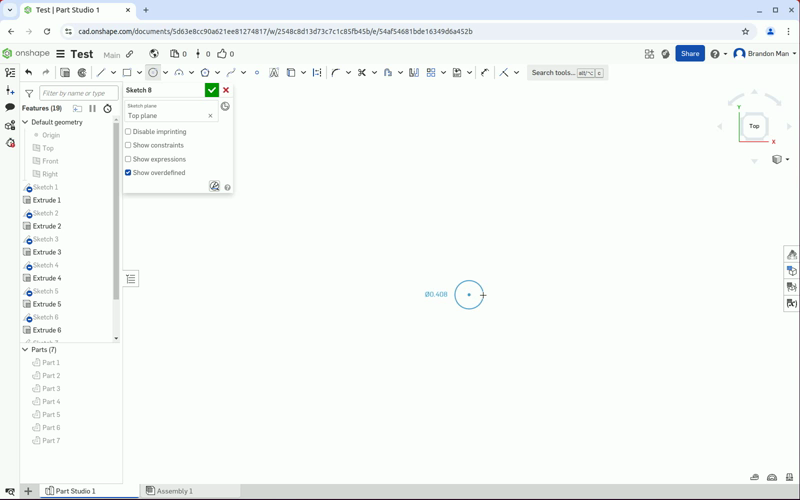
scroll(6)
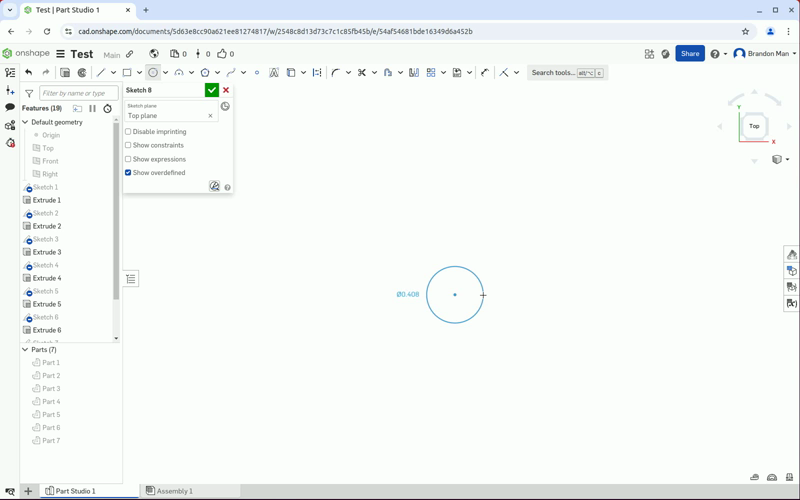
click(483, 294)
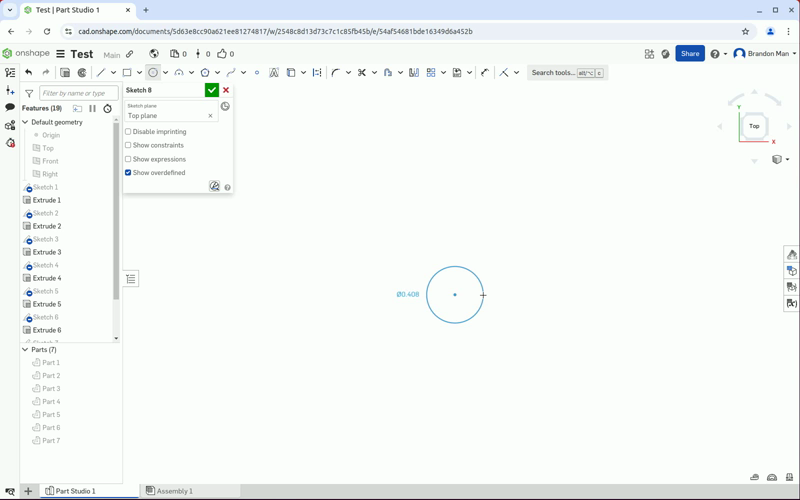
scroll(-6)
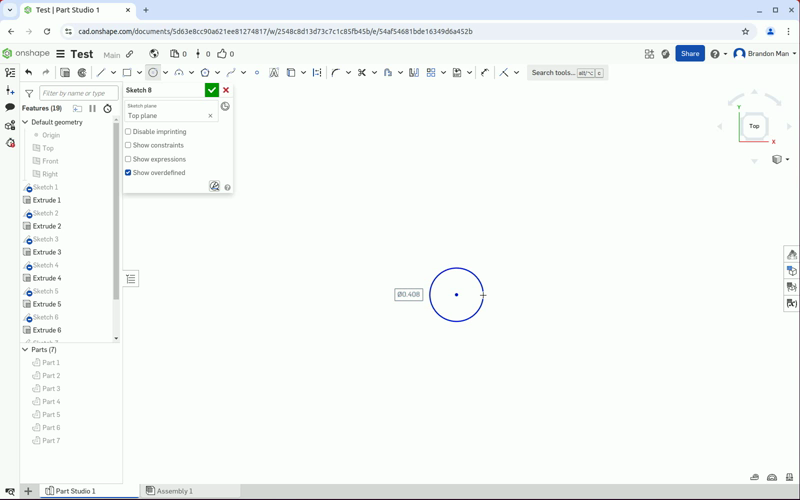
scroll(-6)
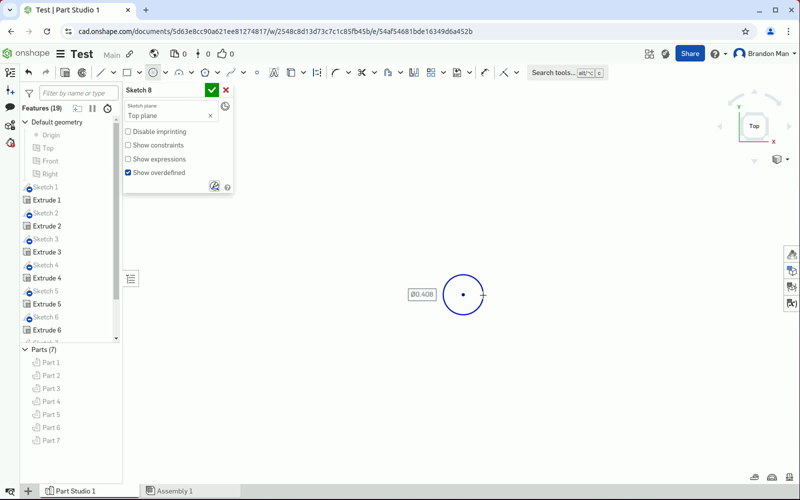
scroll(-6)
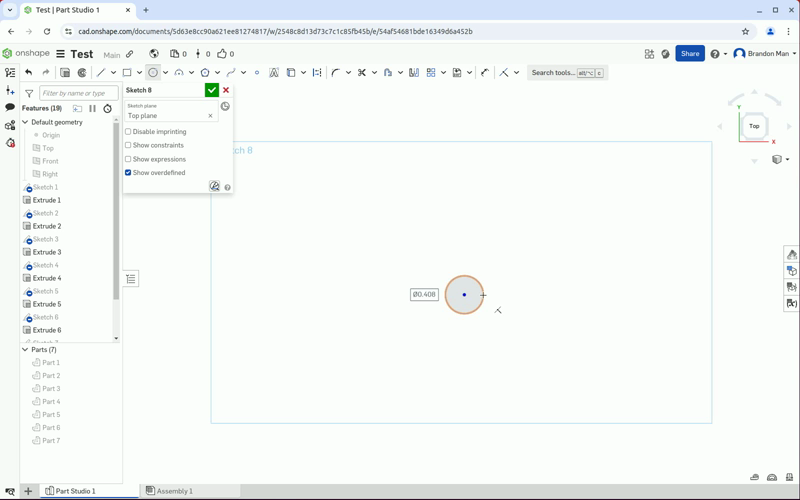
scroll(-6)
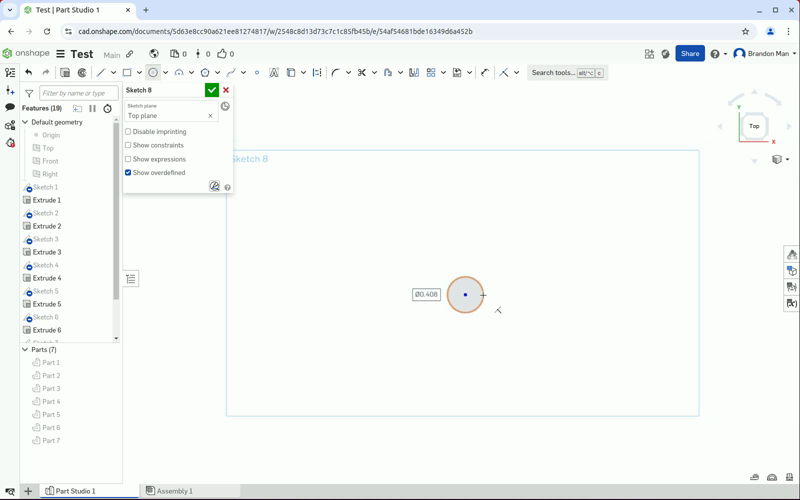
scroll(-6)
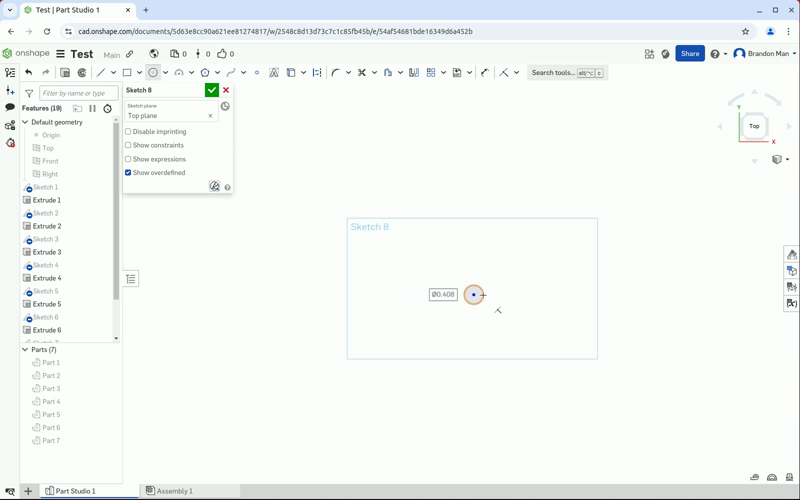
scroll(-6)
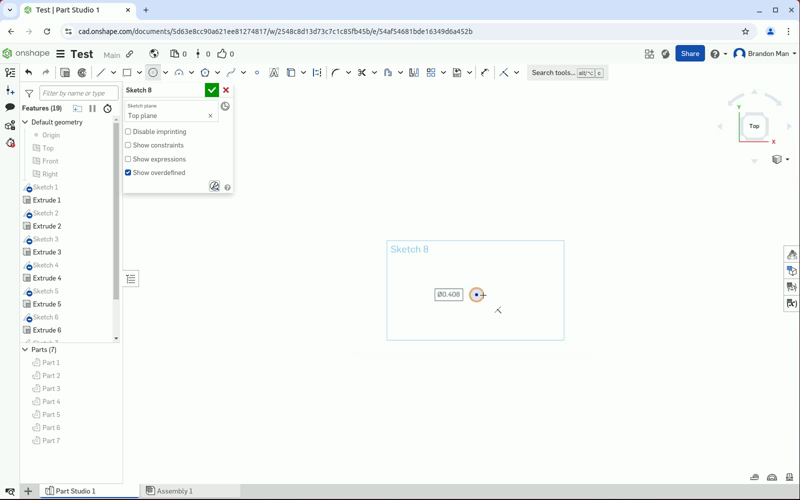
scroll(-6)
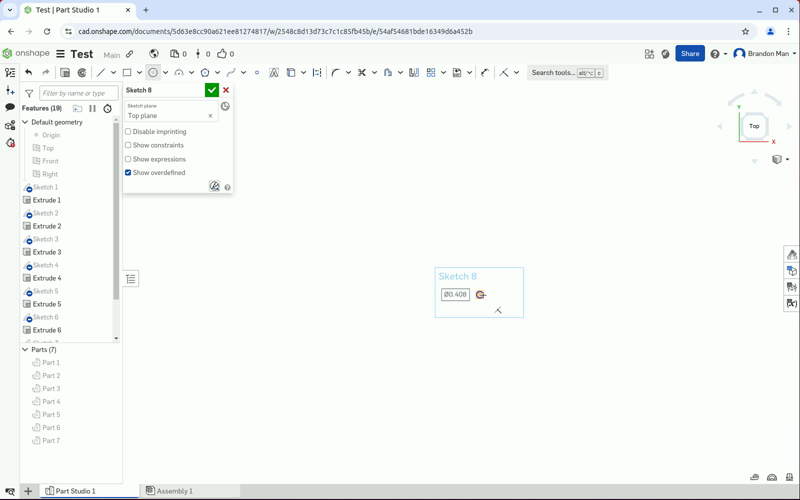
key(esc)
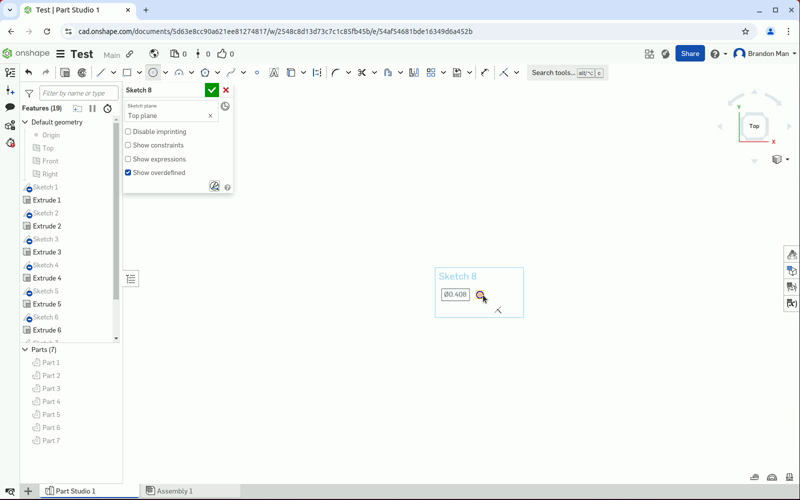
mouse_move(479, 293)
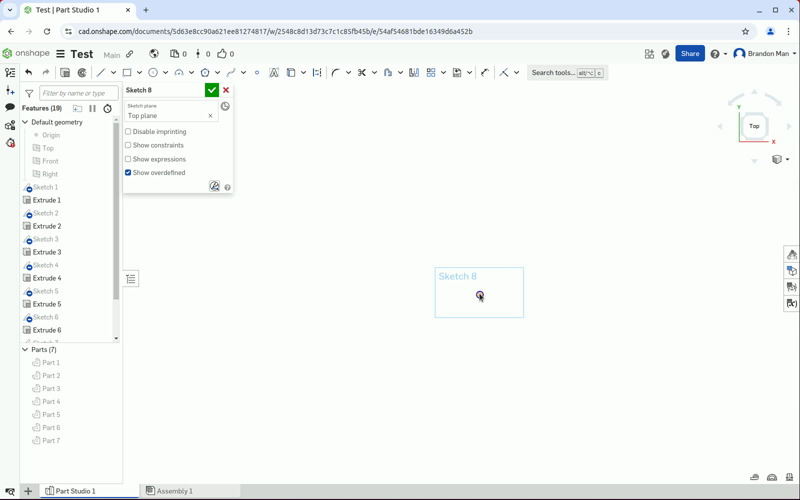
scroll(6)
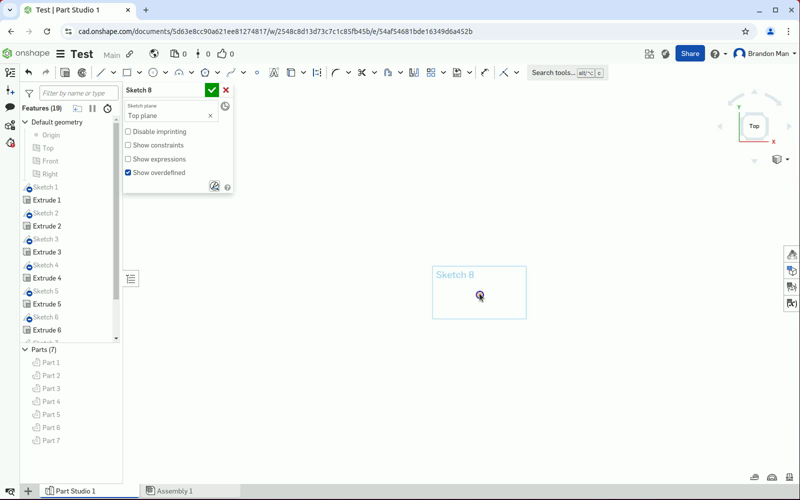
scroll(6)
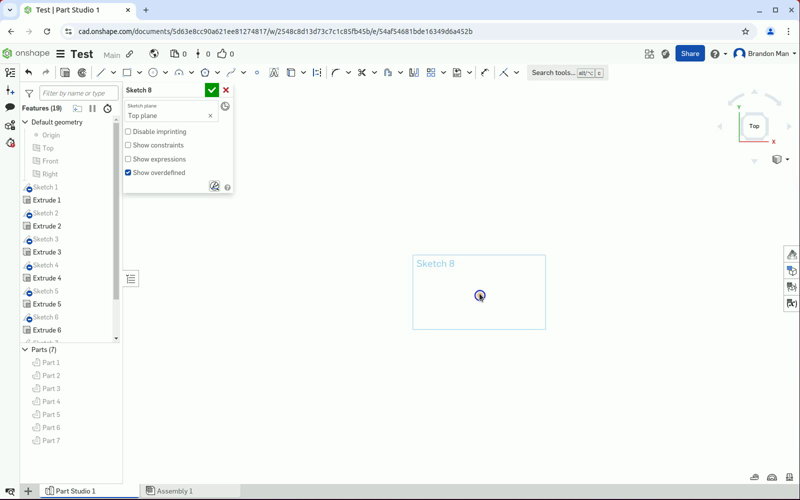
scroll(6)
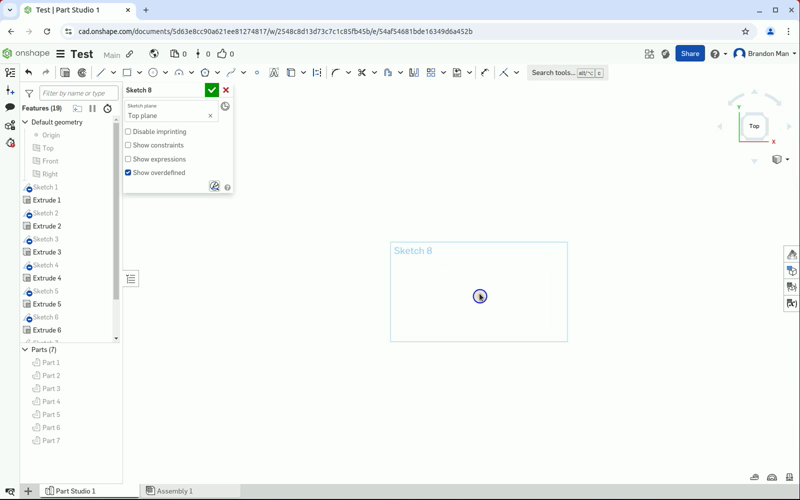
scroll(6)
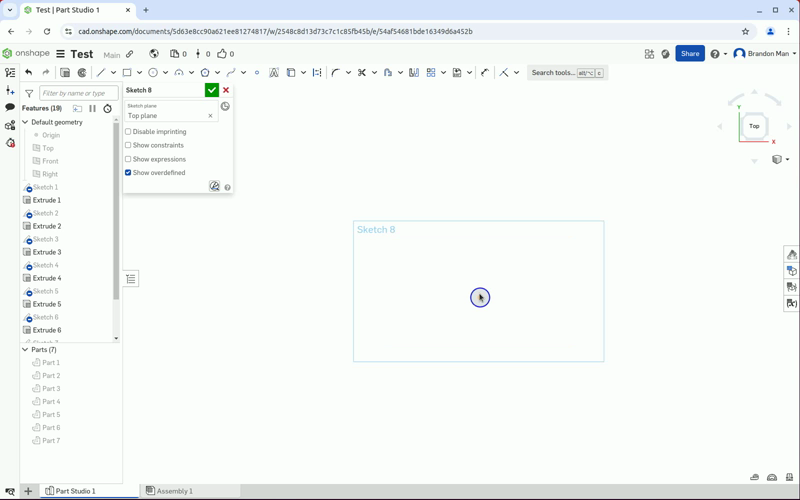
scroll(6)
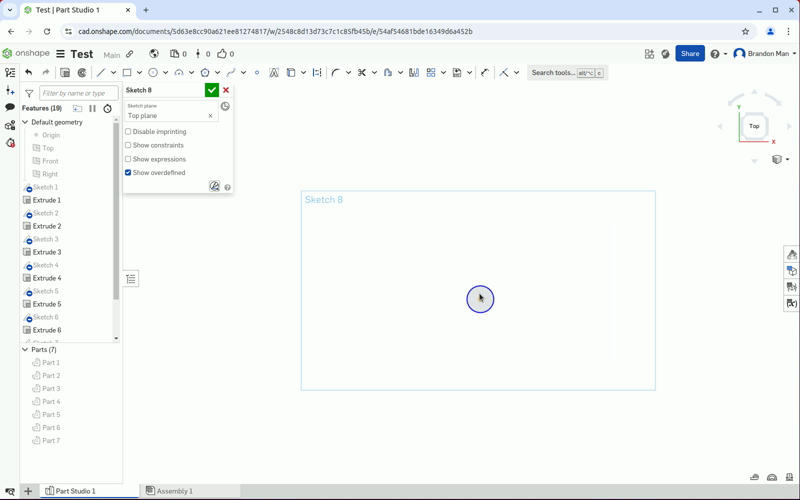
scroll(6)
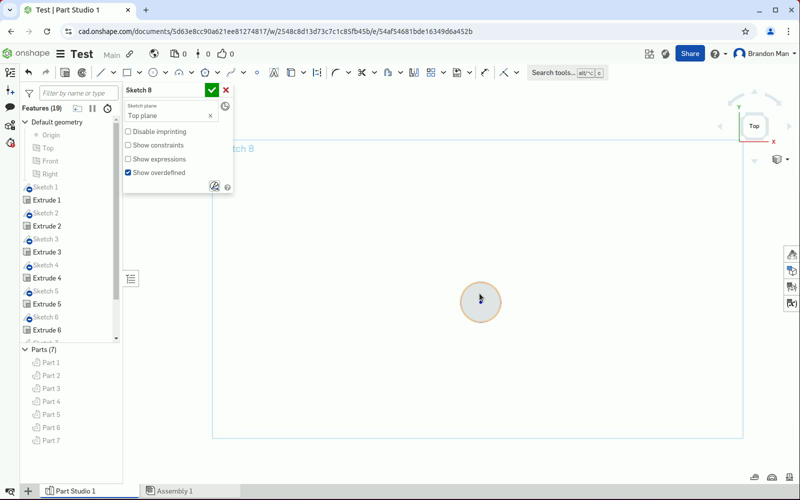
scroll(6)
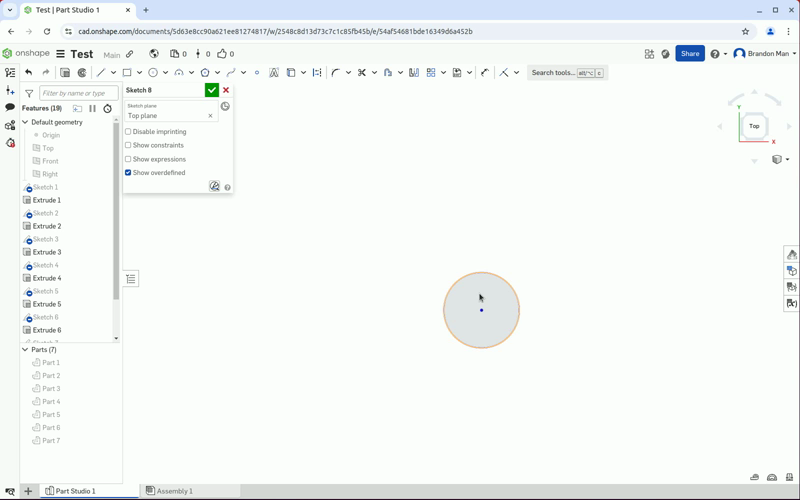
click(479, 293)
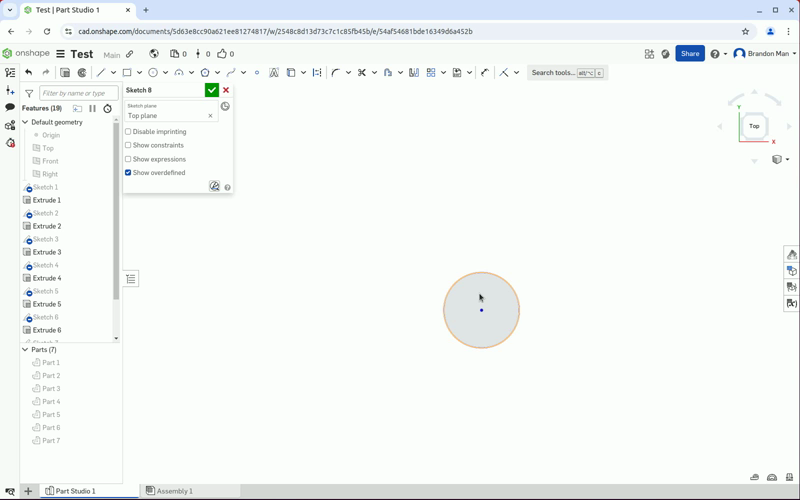
scroll(-6)
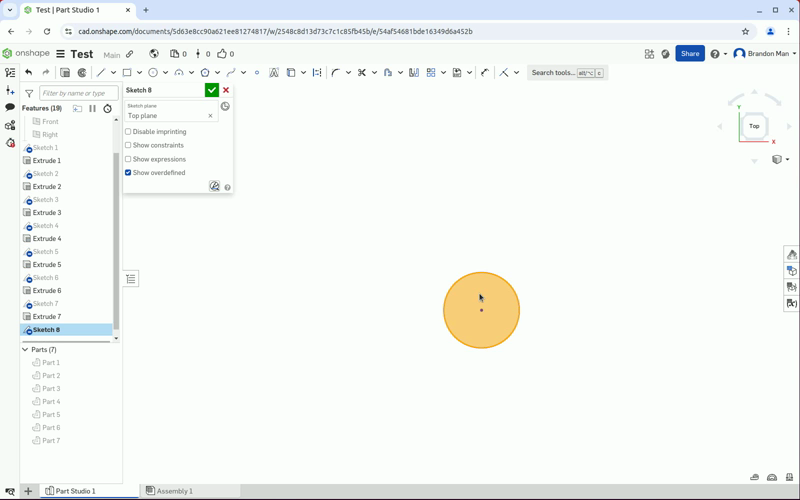
scroll(-6)
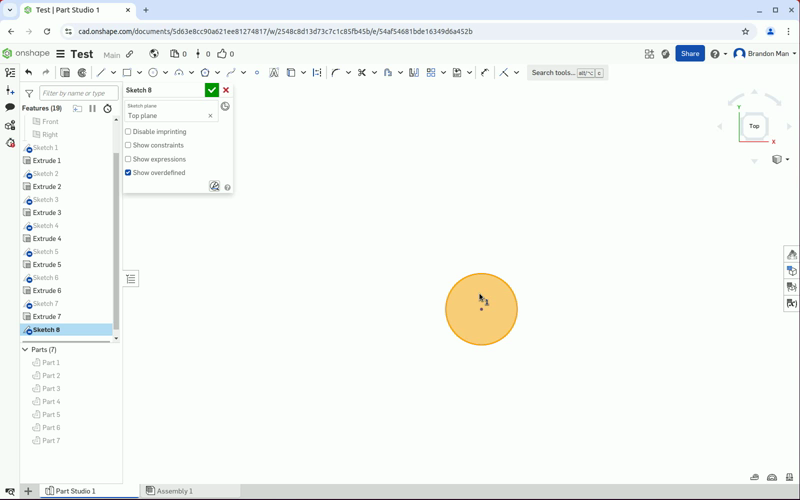
scroll(-6)
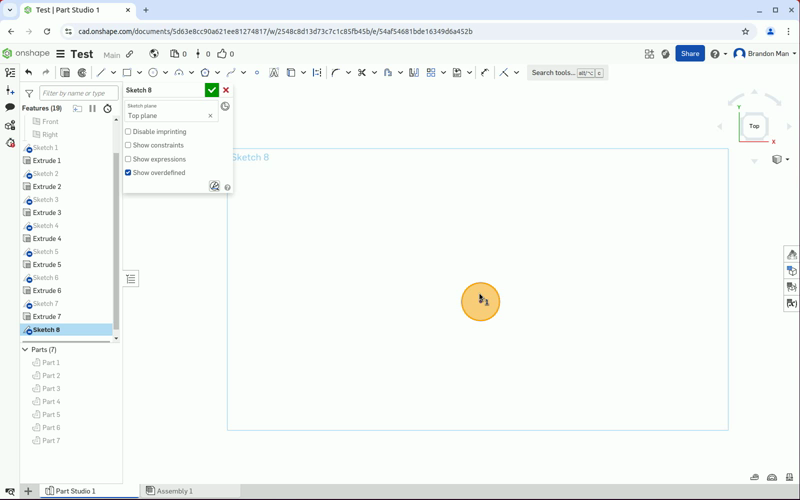
scroll(-6)
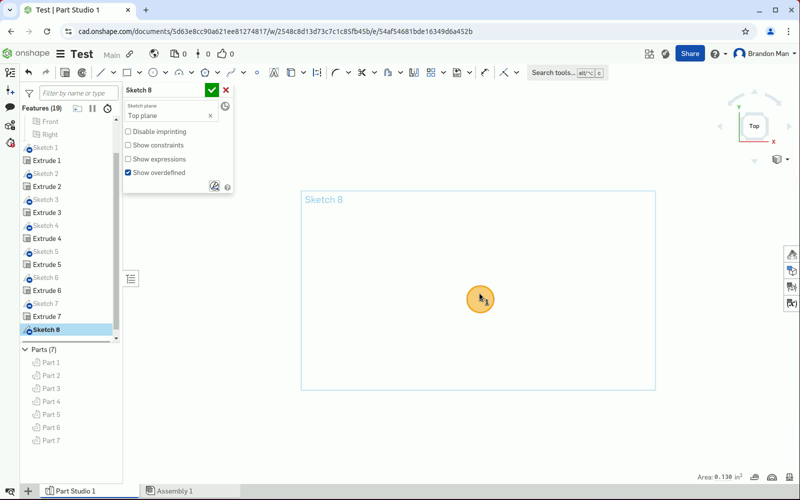
scroll(-6)
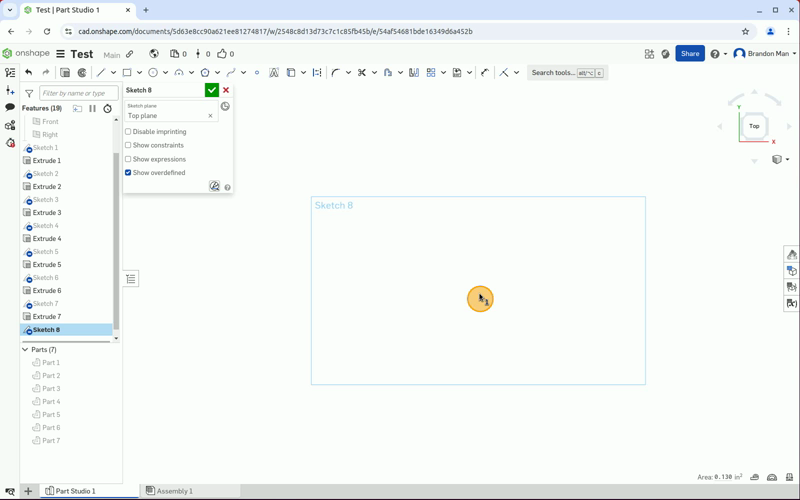
scroll(-6)
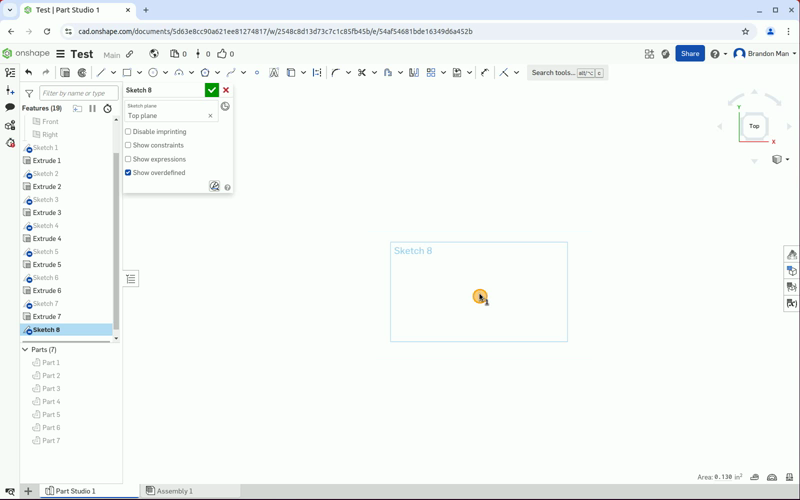
scroll(-6)
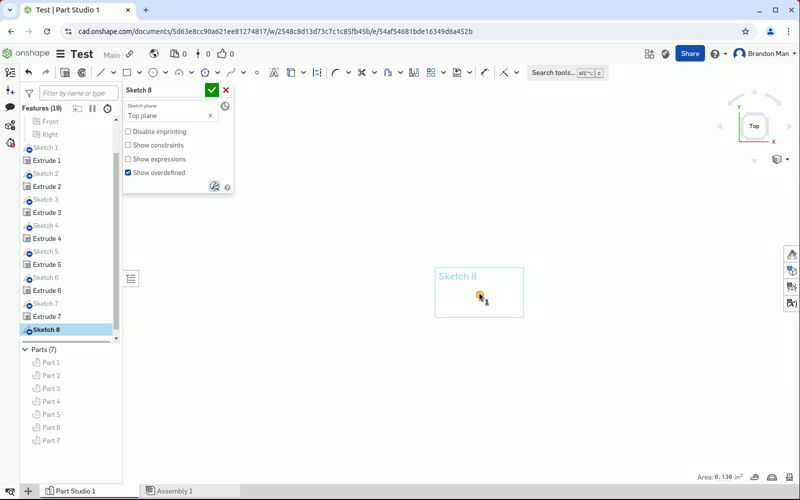
mouse_move(73, 352)
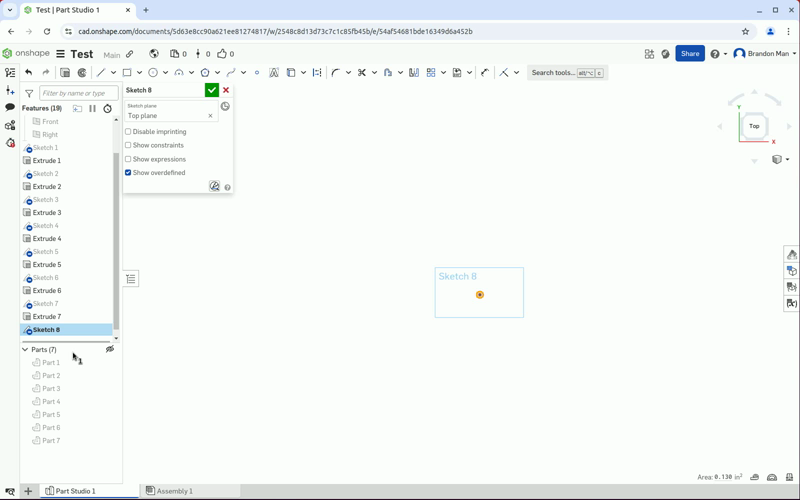
key(shift+y)
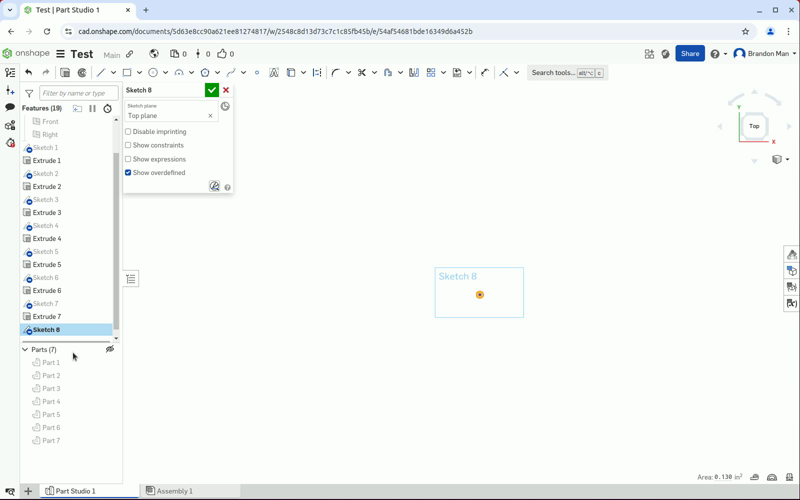
key(shift+e)
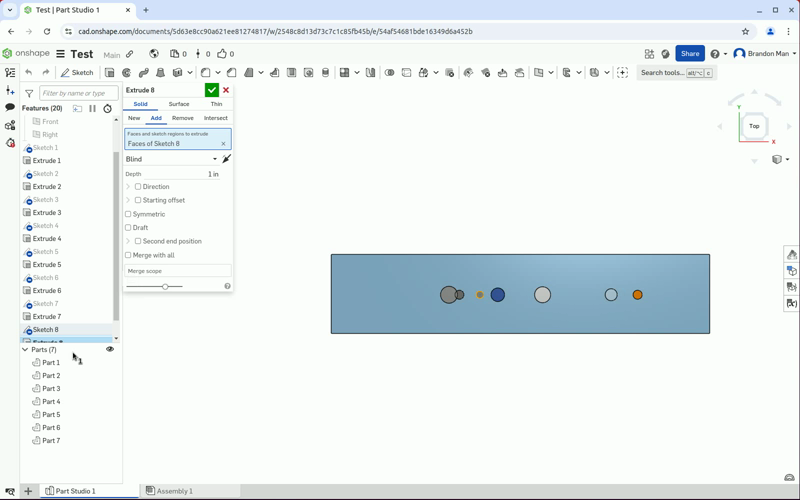
mouse_move(143, 106)
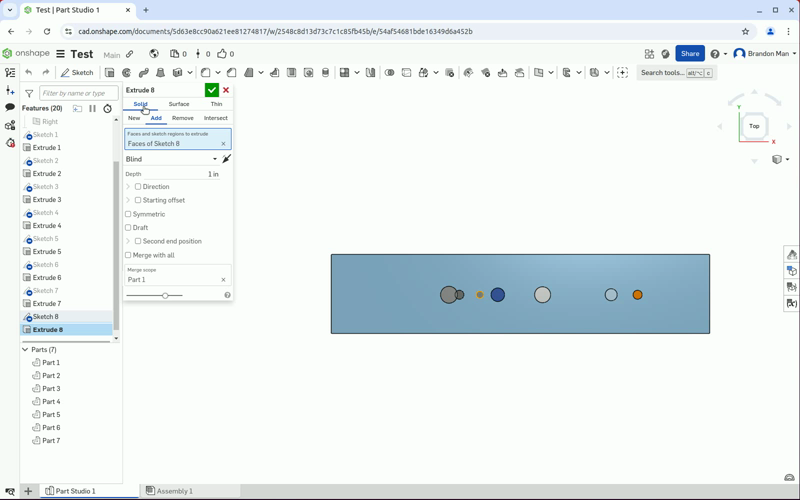
click(143, 106)
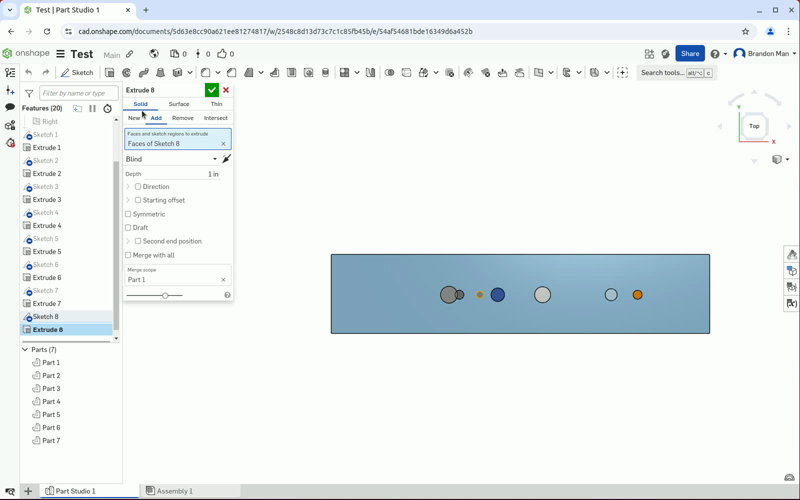
mouse_move(137, 120)
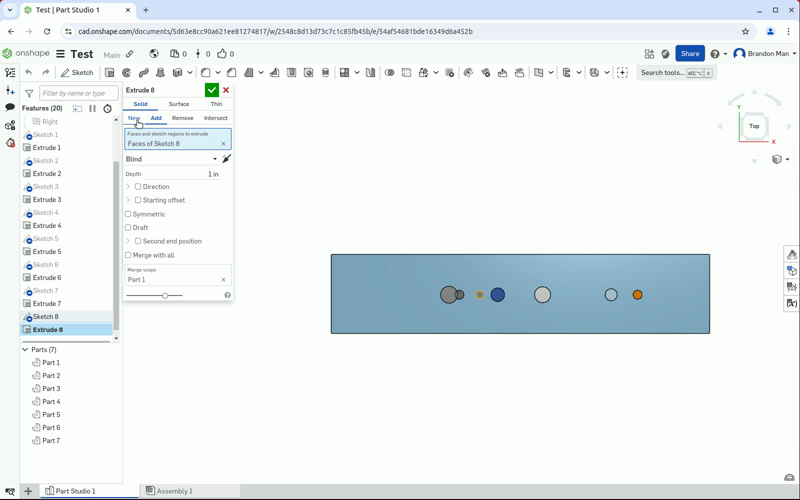
click(137, 120)
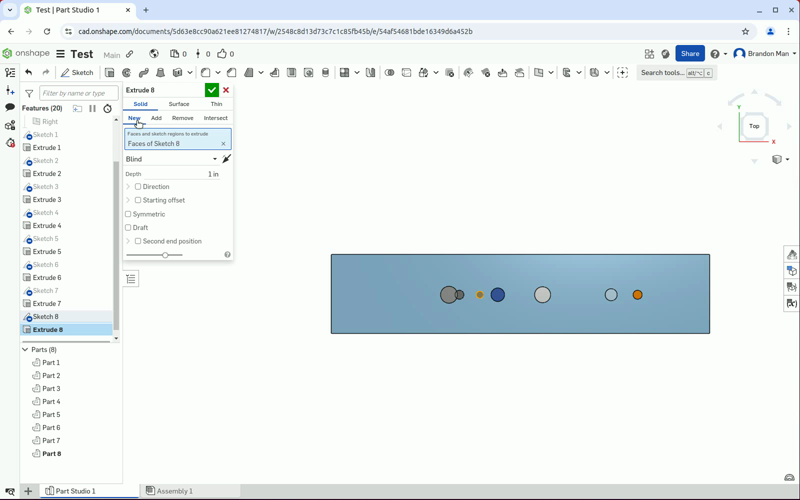
key(tab, 4)
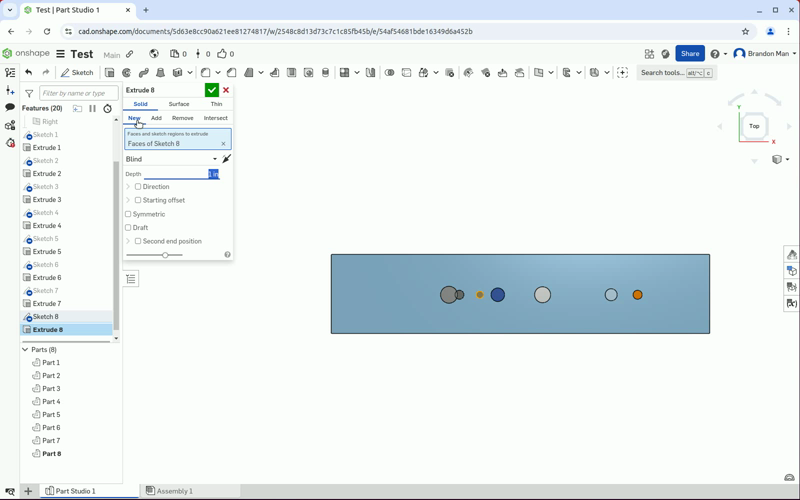
text(0.963)
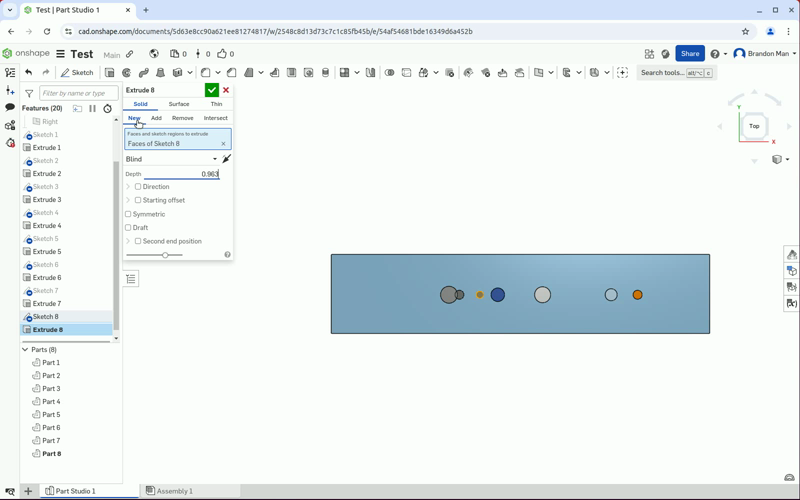
key(enter)
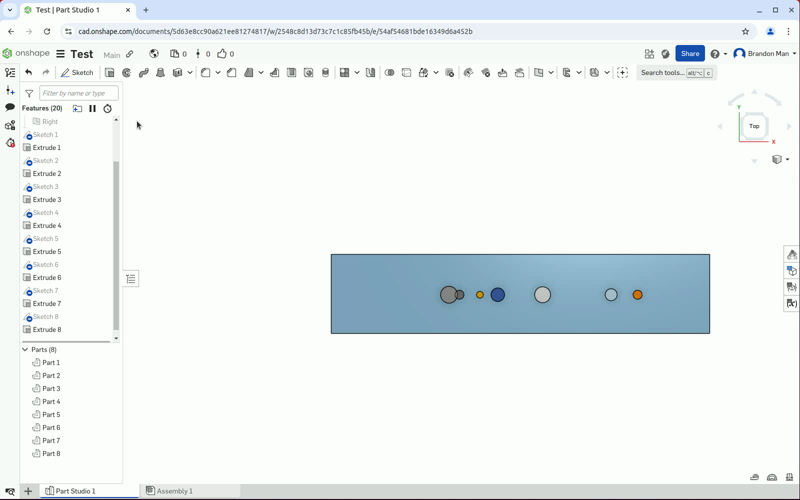
key(shift+h)
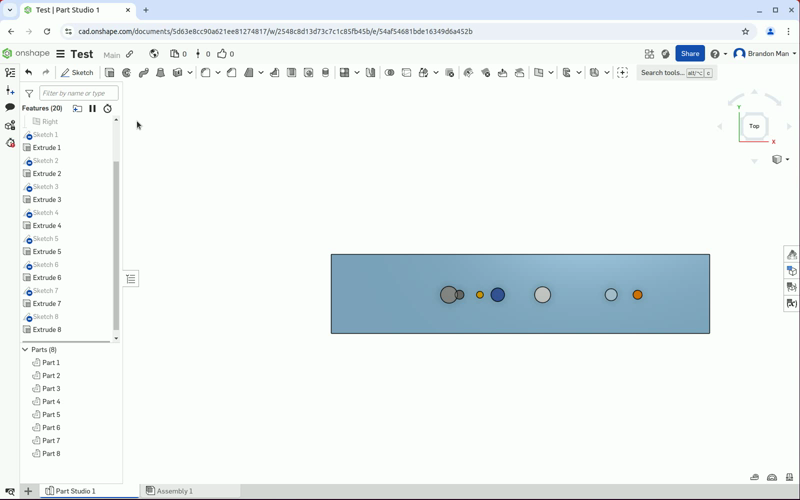
key(shift+h)
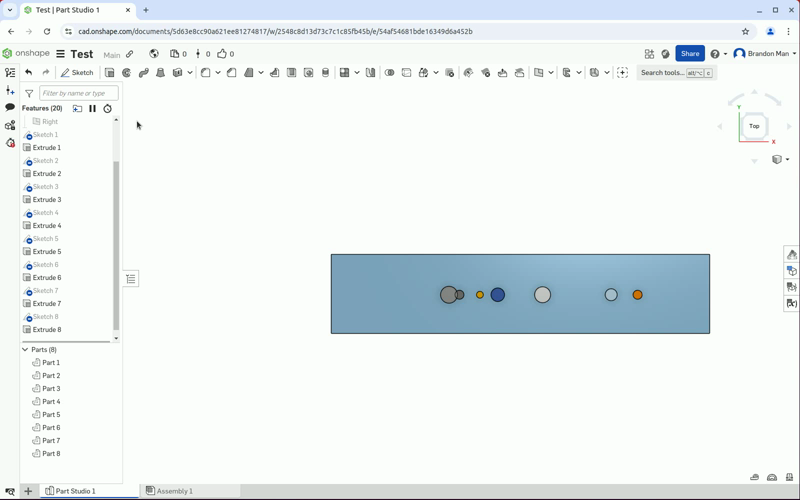
mouse_move(69, 137)
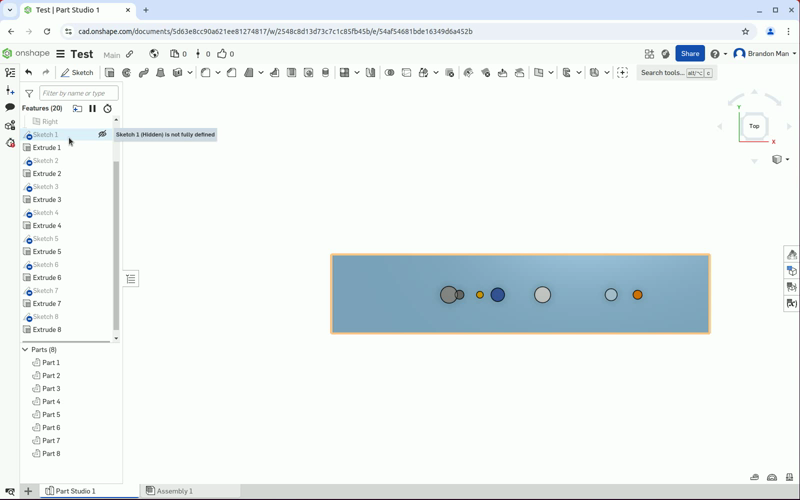
click(69, 137)
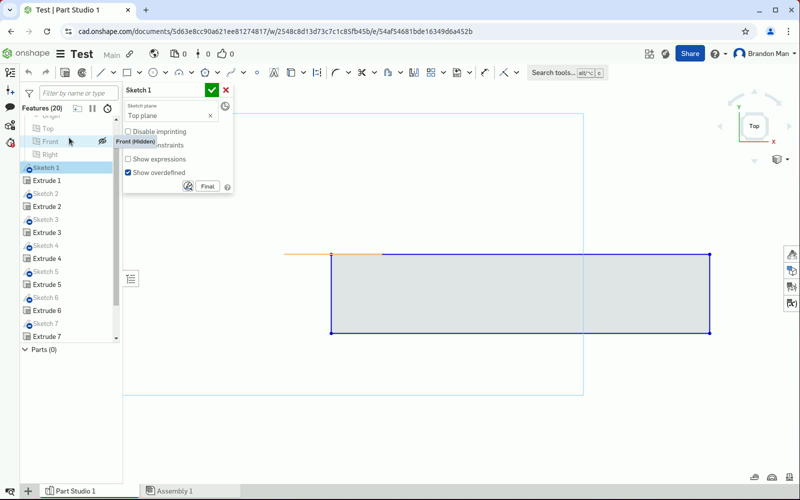
mouse_move(229, 92)
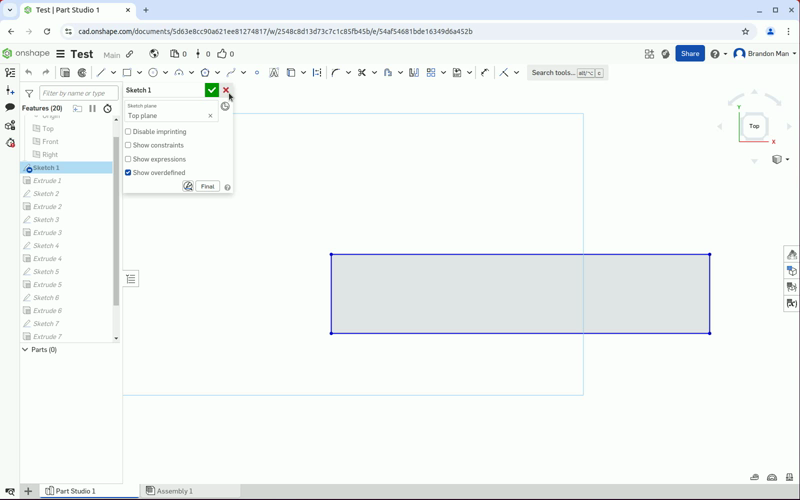
click(229, 92)
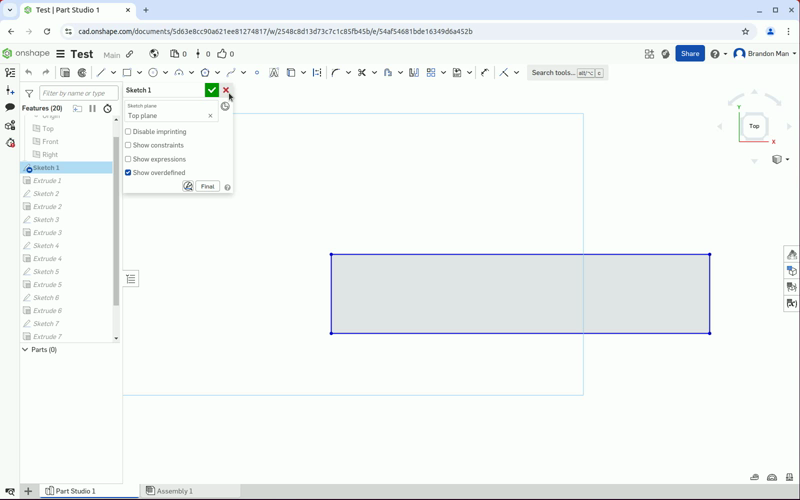
key(shift+s)
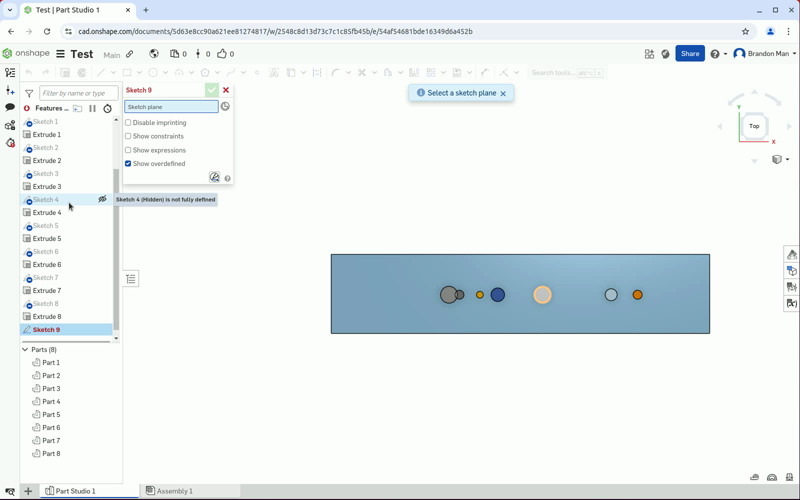
scroll(3)
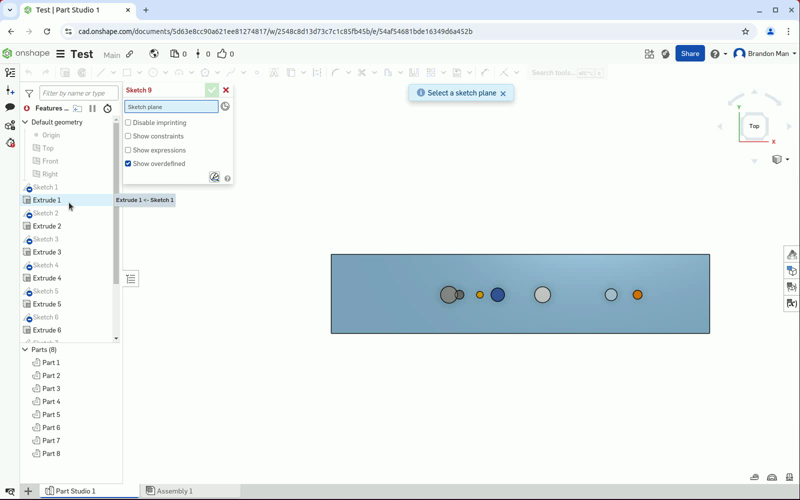
mouse_move(69, 150)
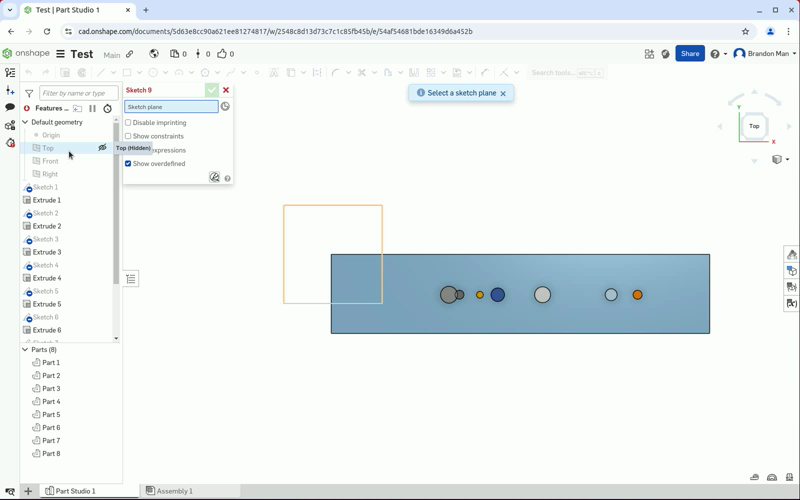
click(69, 150)
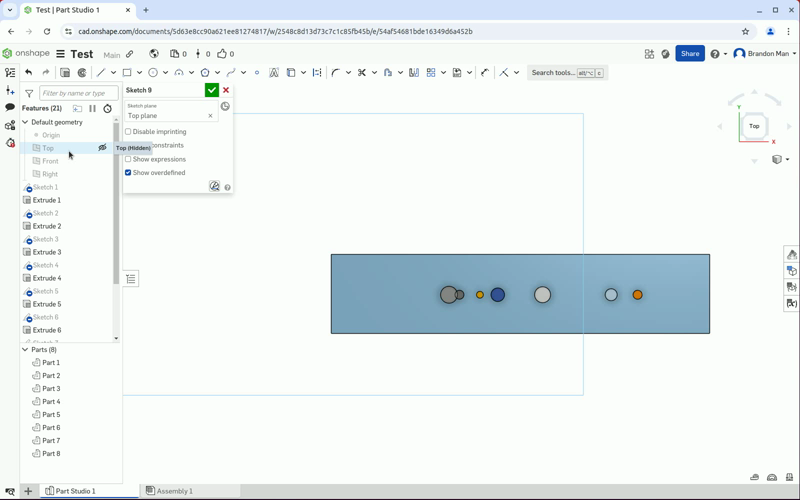
mouse_move(73, 352)
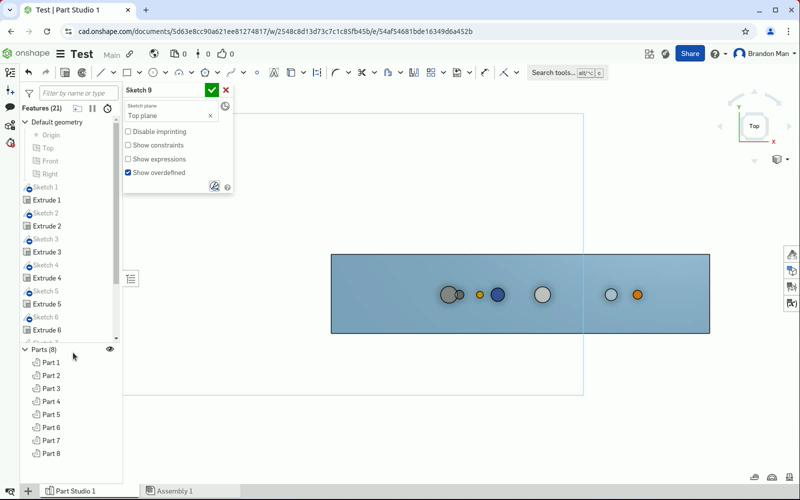
key(y)
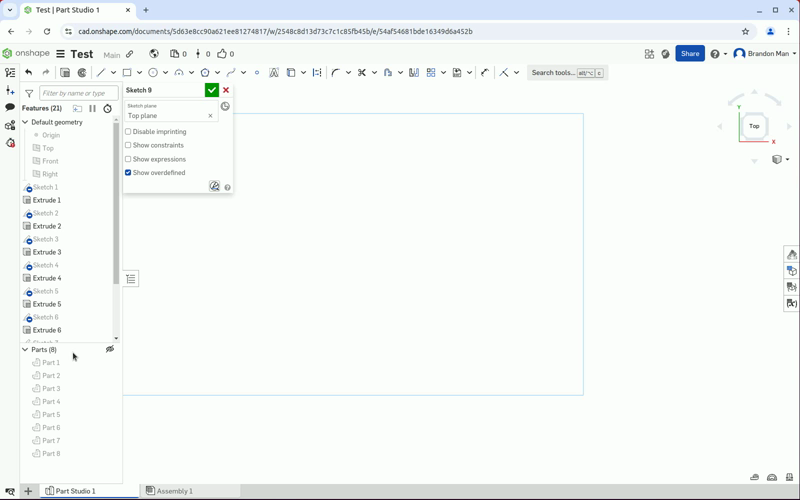
key(c)
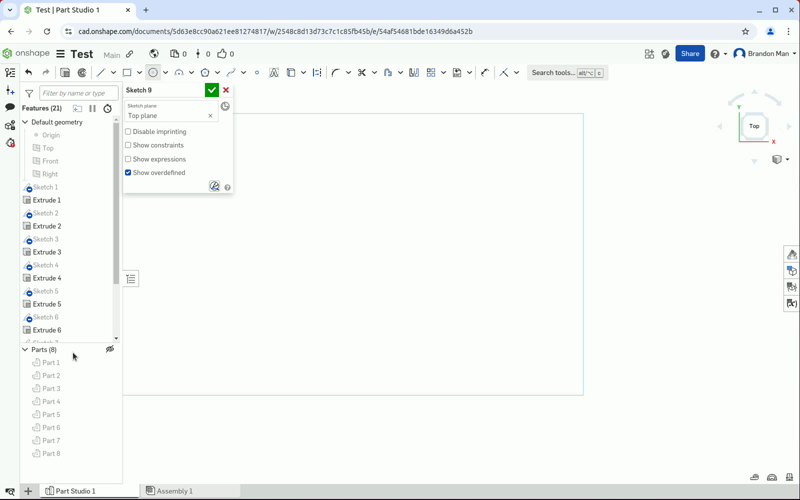
key_down(shift)
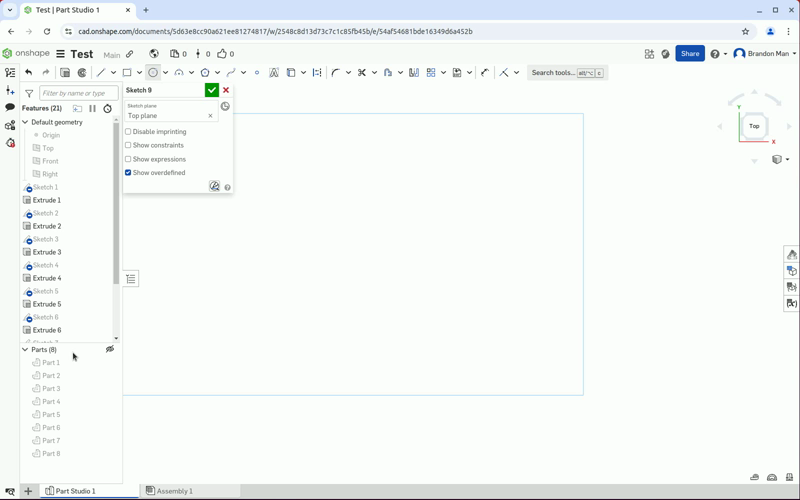
mouse_move(537, 294)
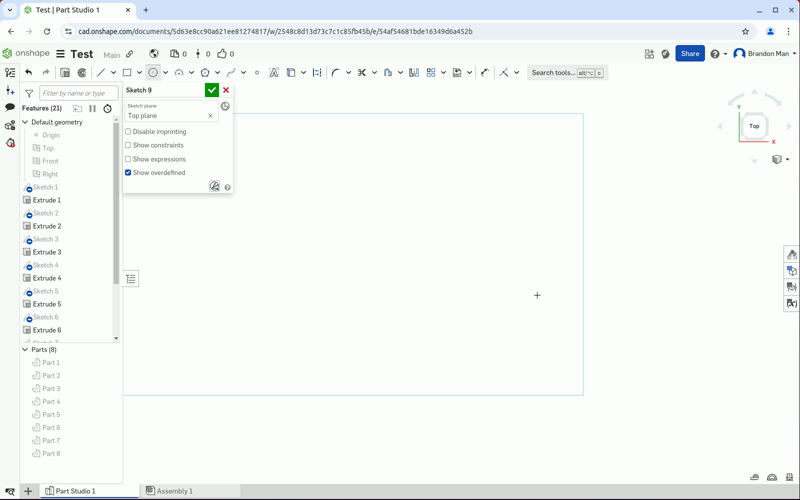
click(537, 294)
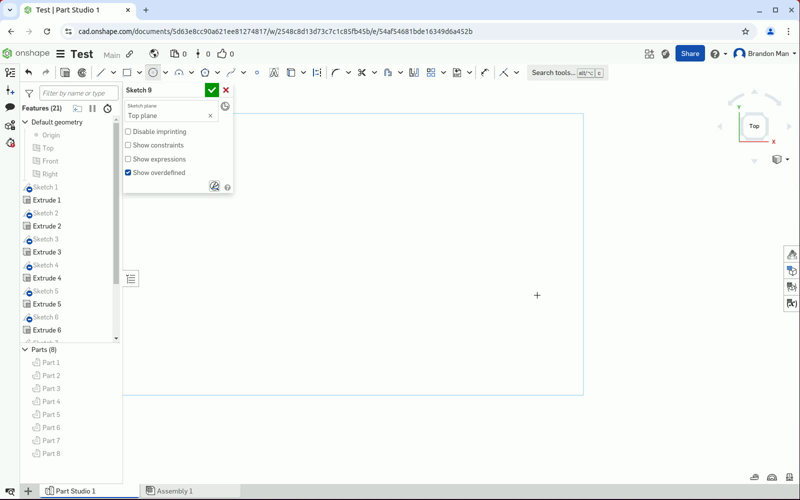
key_up(shift)
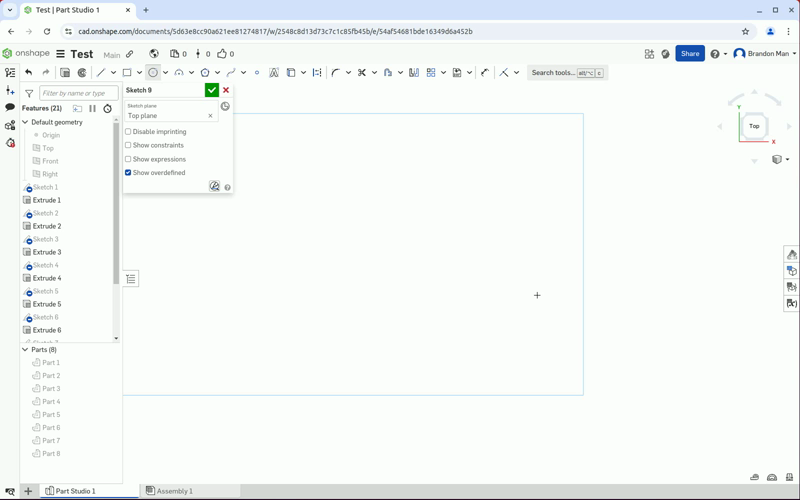
mouse_move(539, 294)
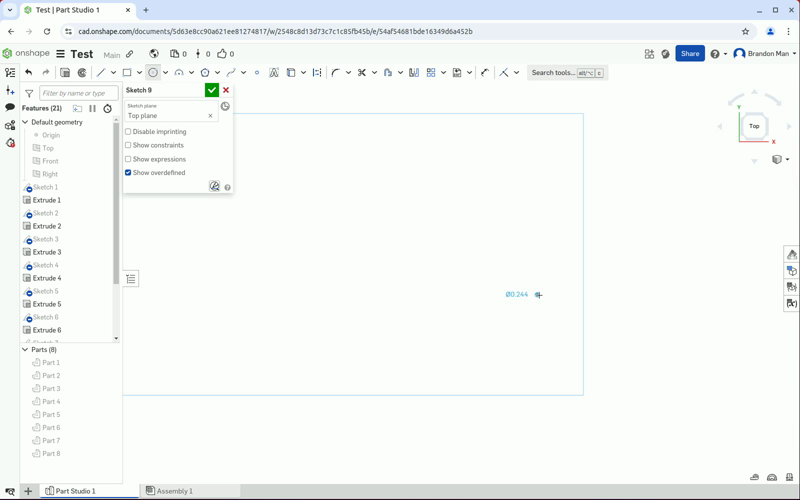
scroll(6)
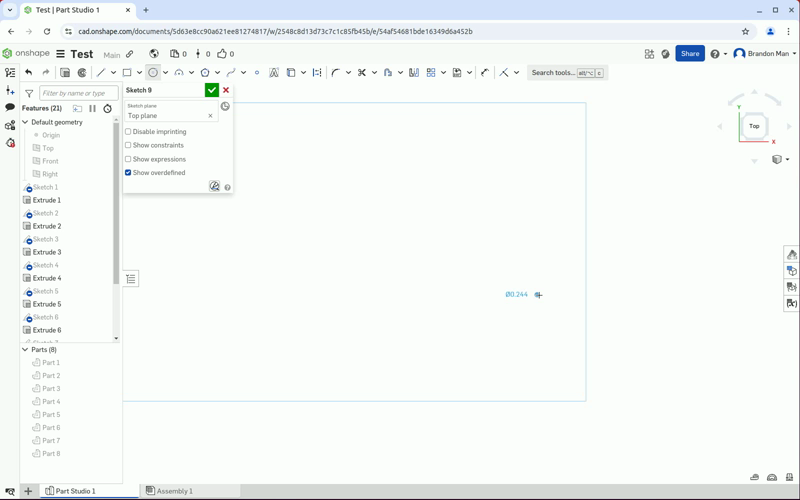
scroll(6)
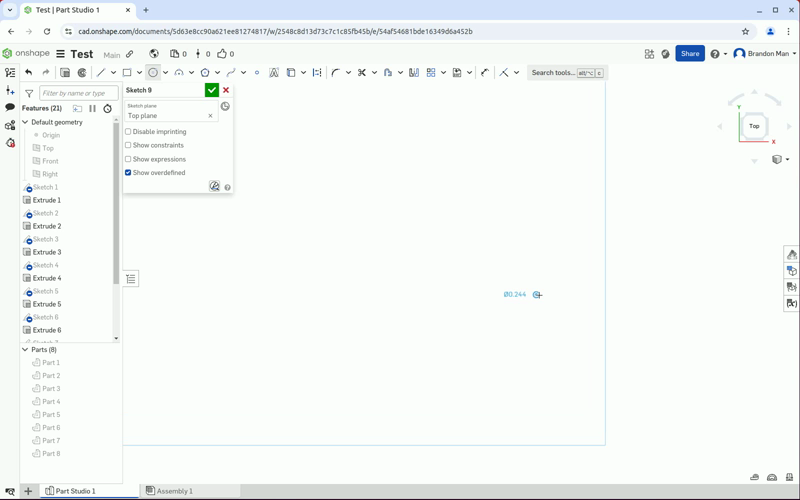
scroll(6)
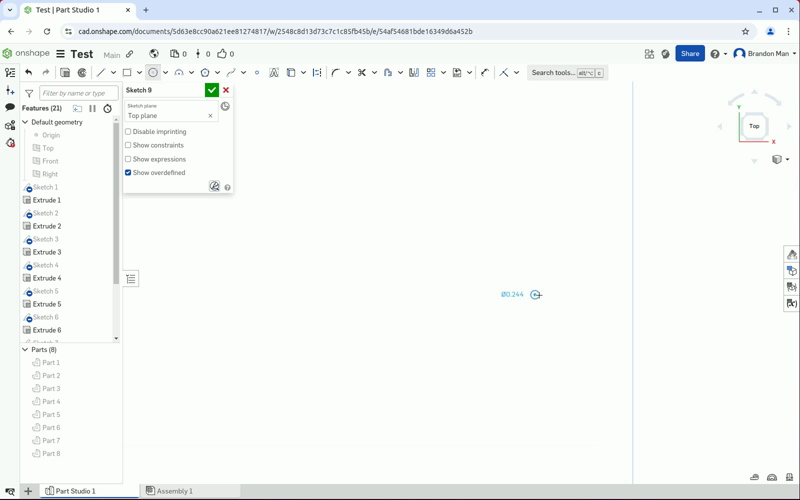
scroll(6)
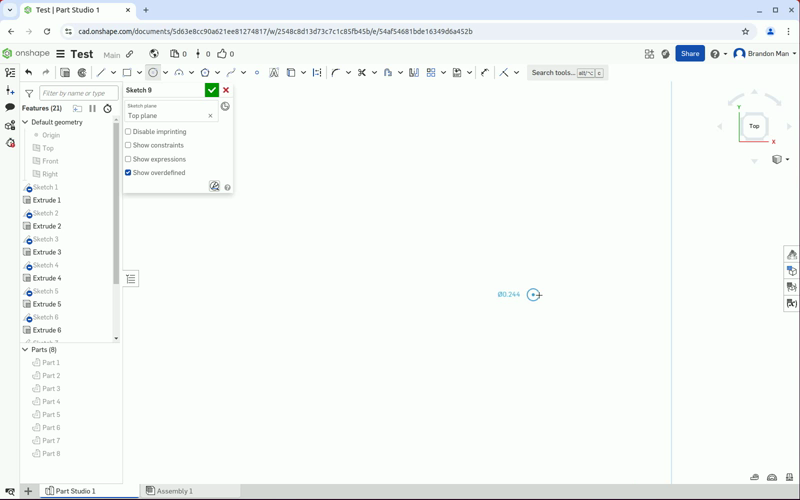
scroll(6)
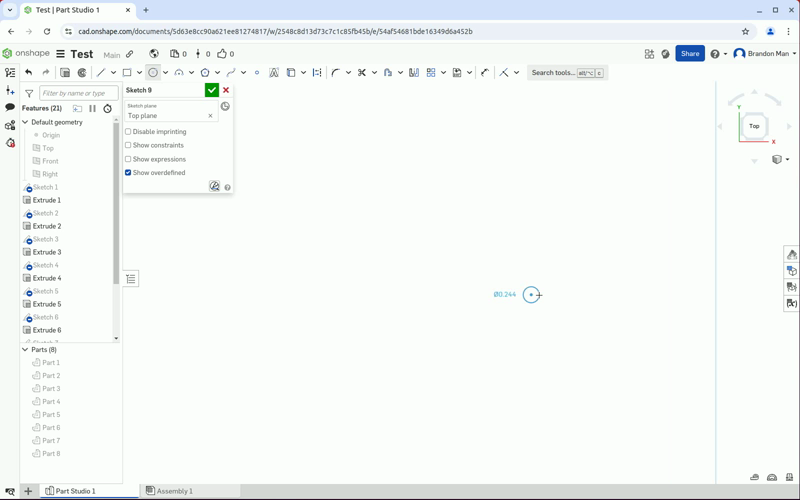
scroll(6)
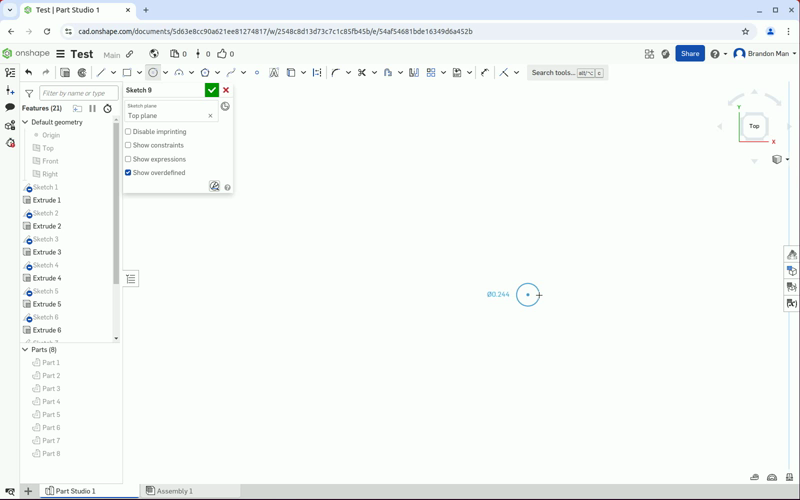
scroll(6)
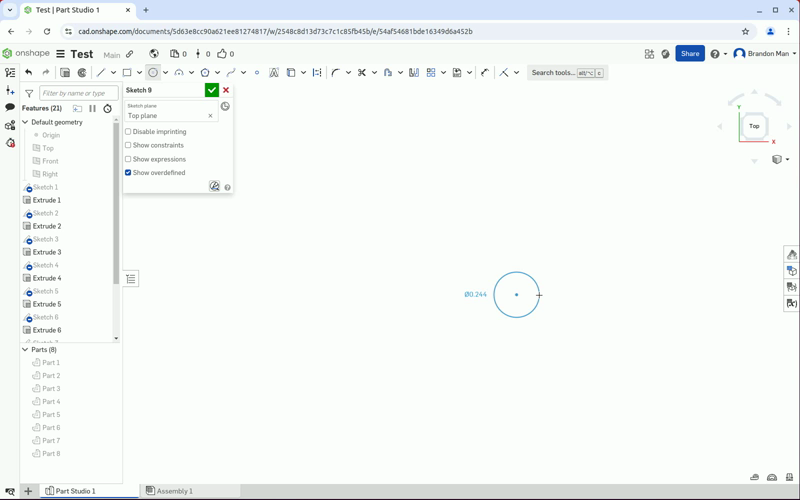
click(539, 294)
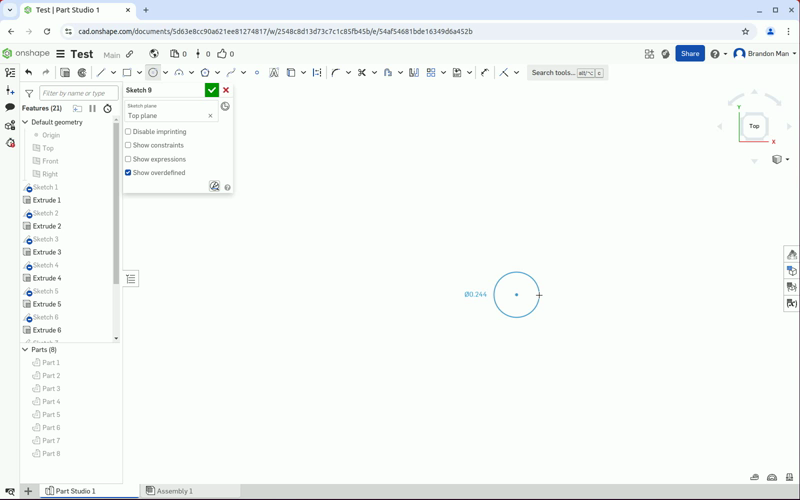
scroll(-6)
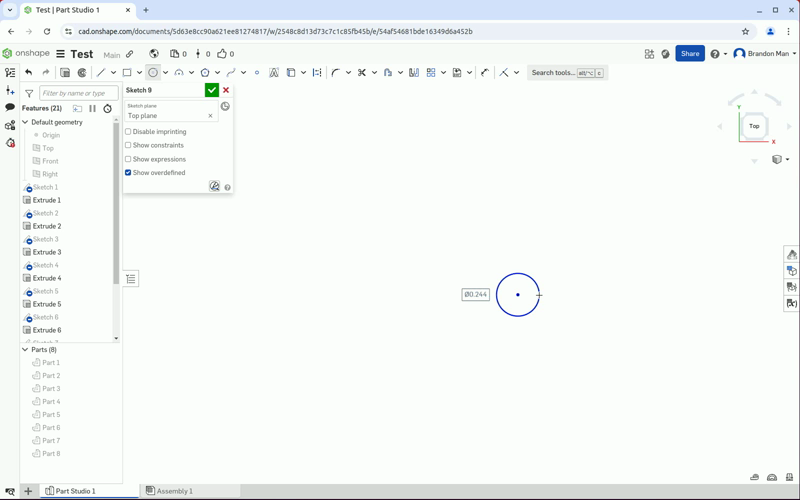
scroll(-6)
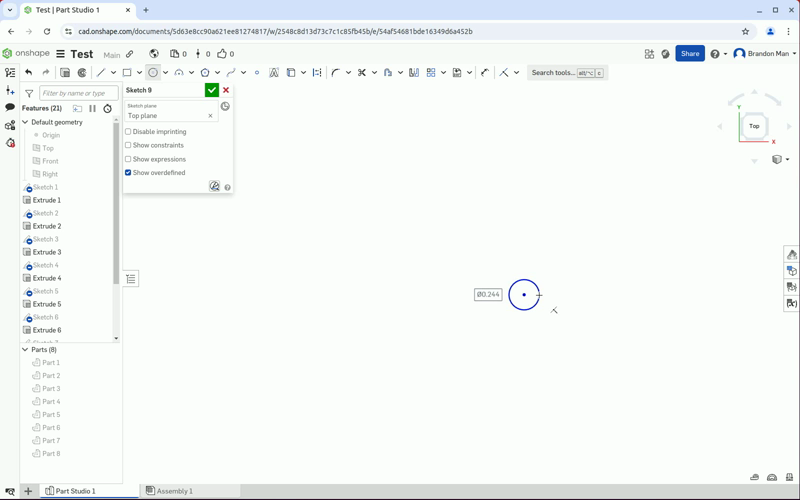
scroll(-6)
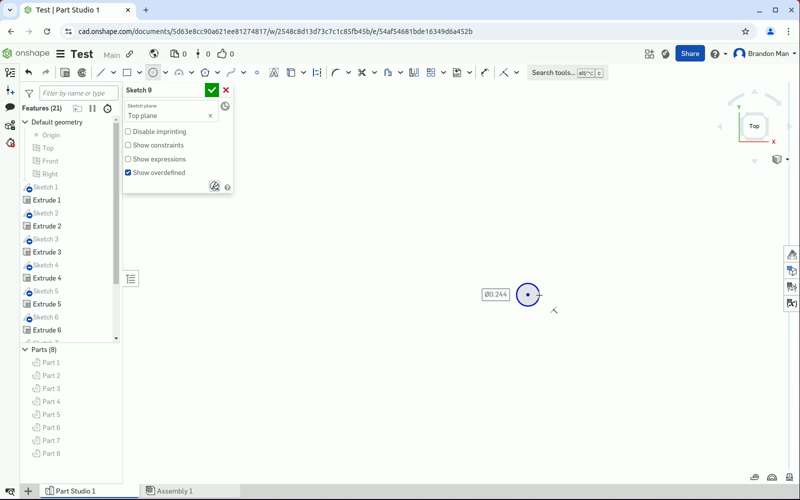
scroll(-6)
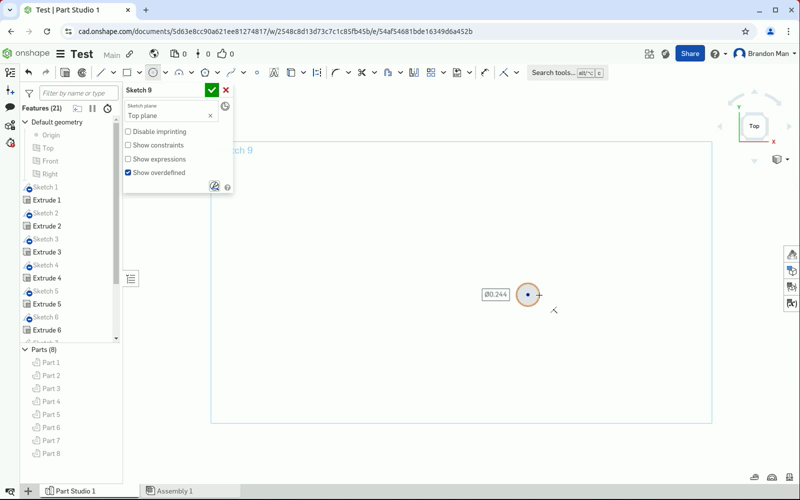
scroll(-6)
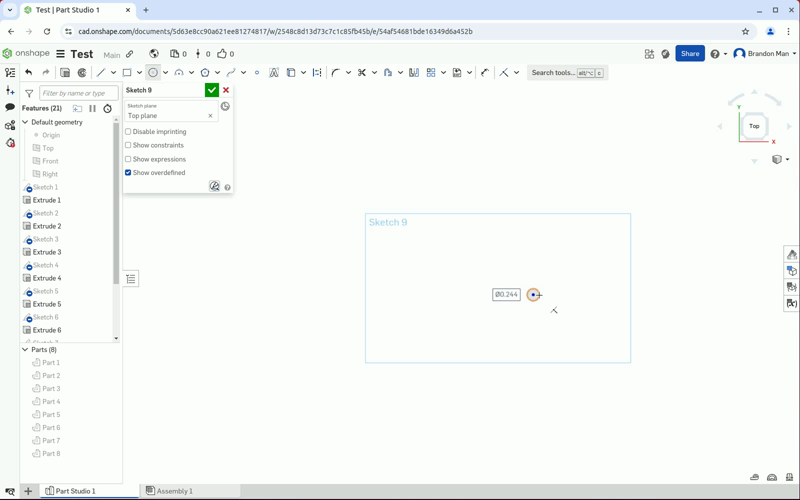
scroll(-6)
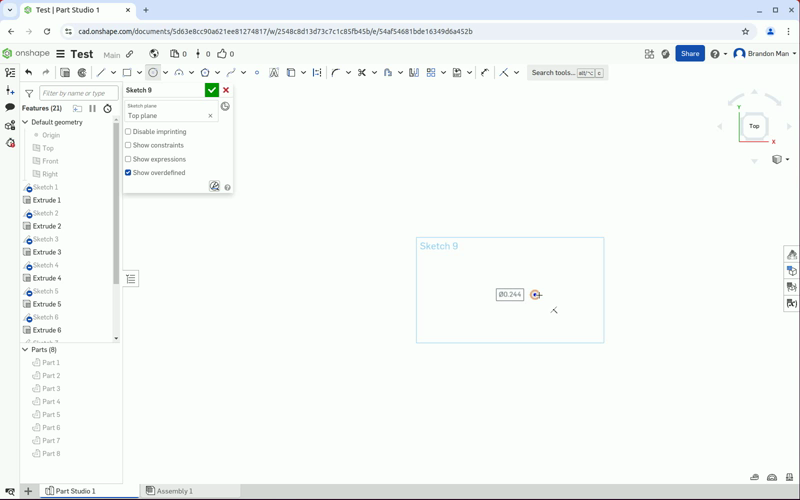
scroll(-6)
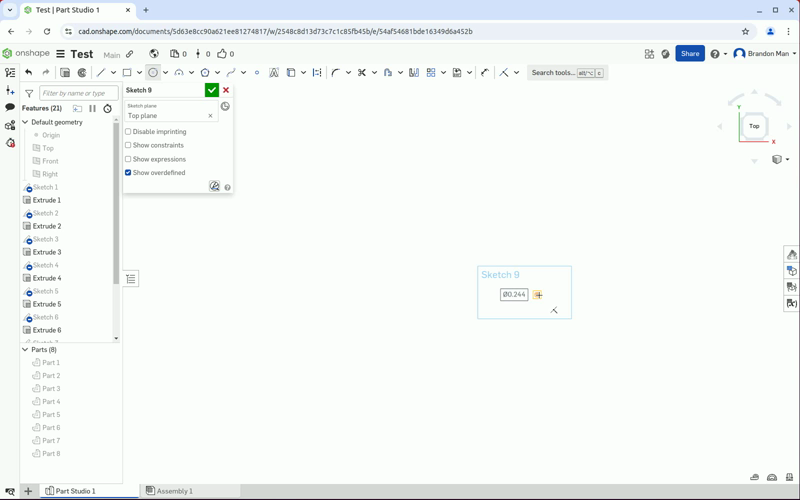
key(esc)
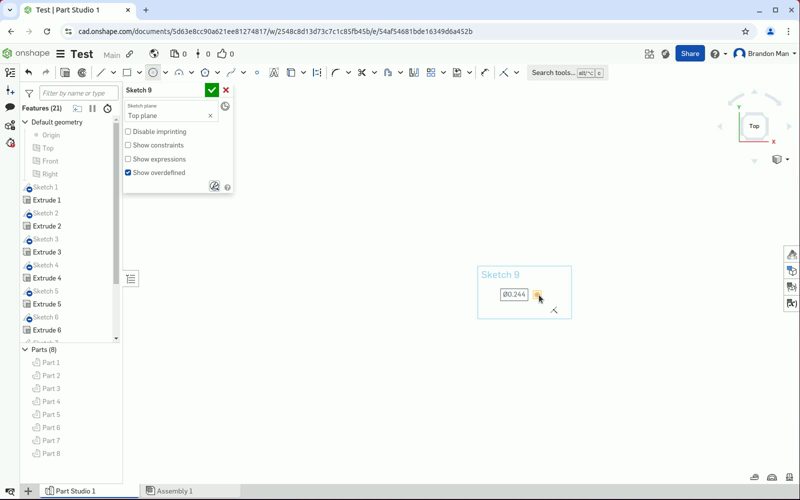
mouse_move(539, 294)
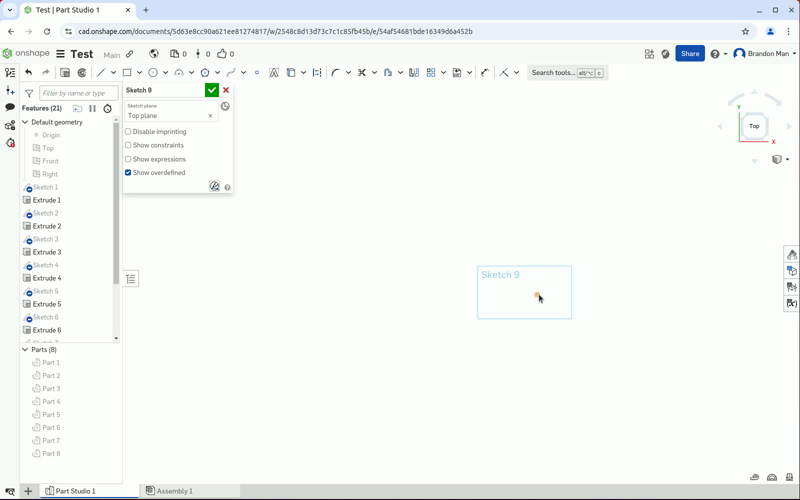
scroll(6)
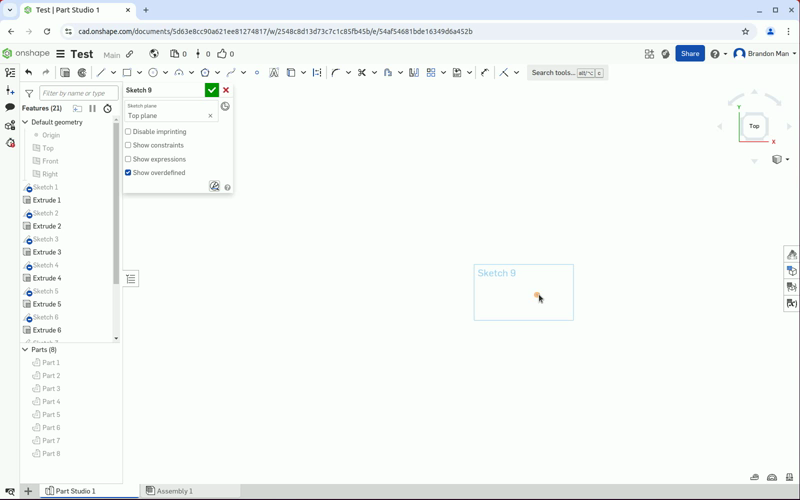
scroll(6)
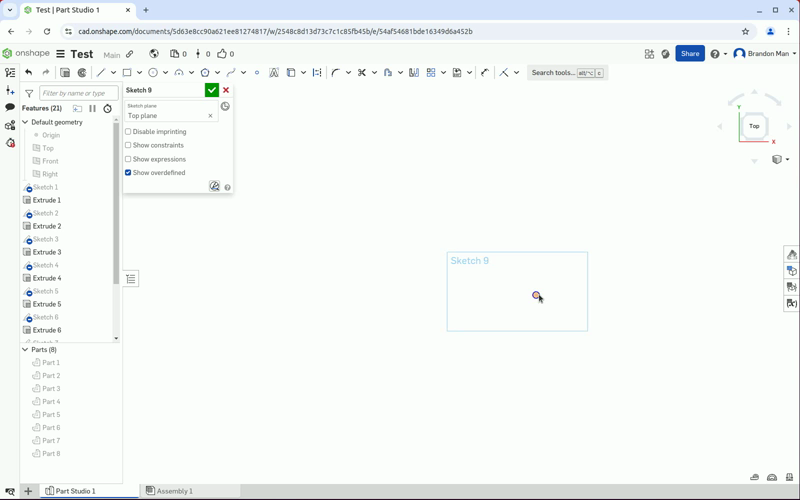
scroll(6)
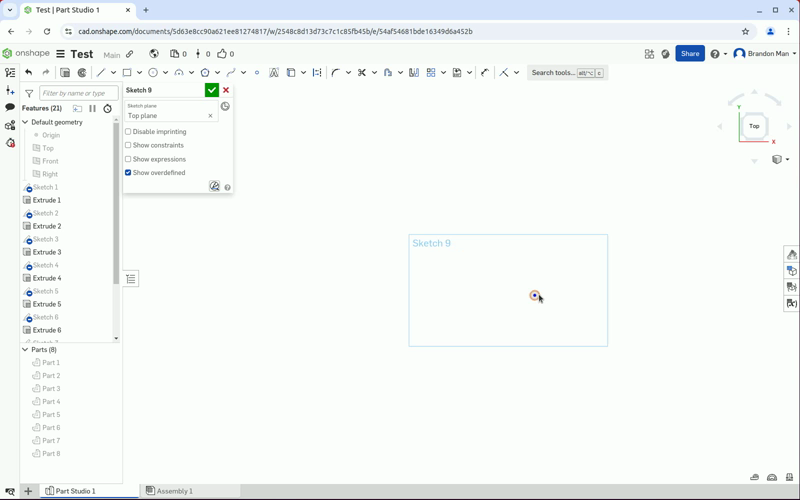
scroll(6)
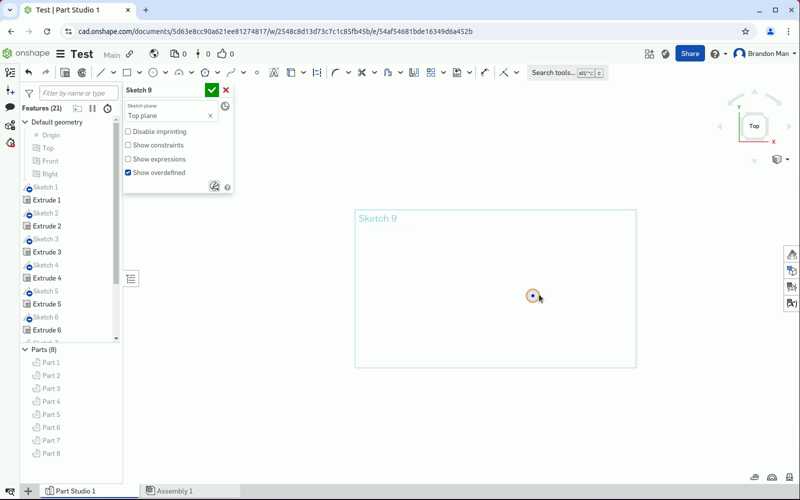
scroll(6)
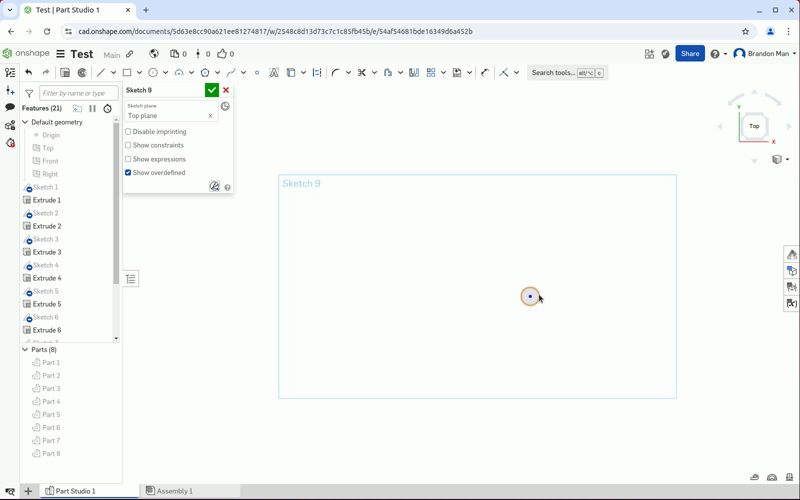
scroll(6)
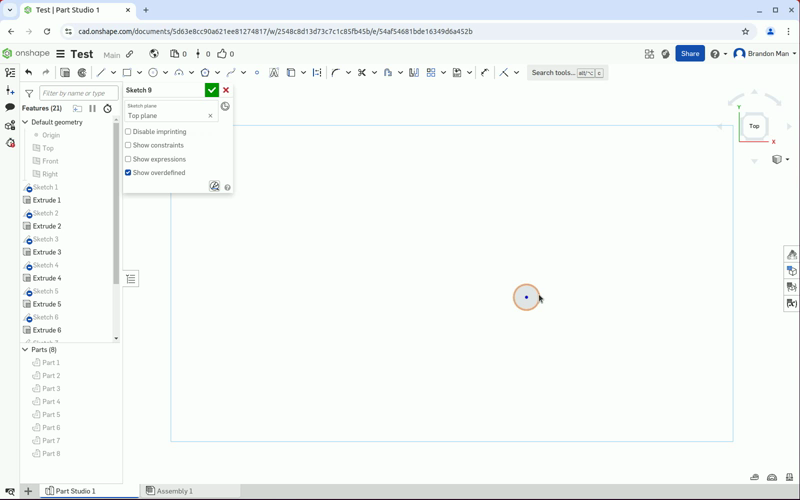
scroll(6)
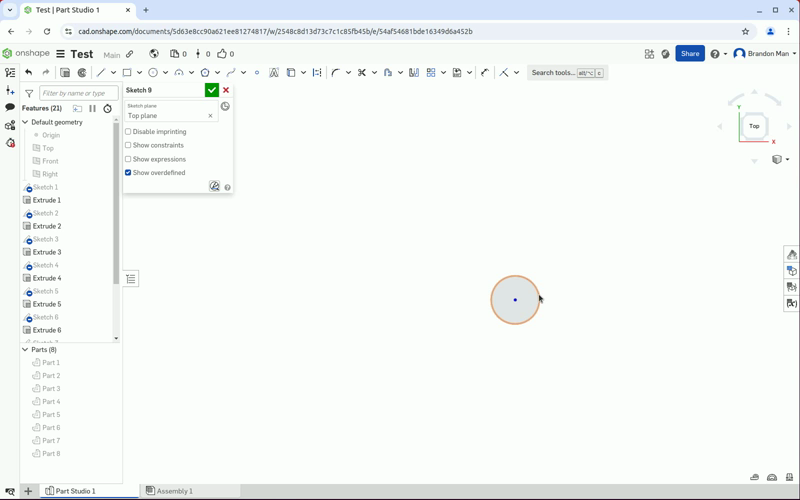
click(539, 294)
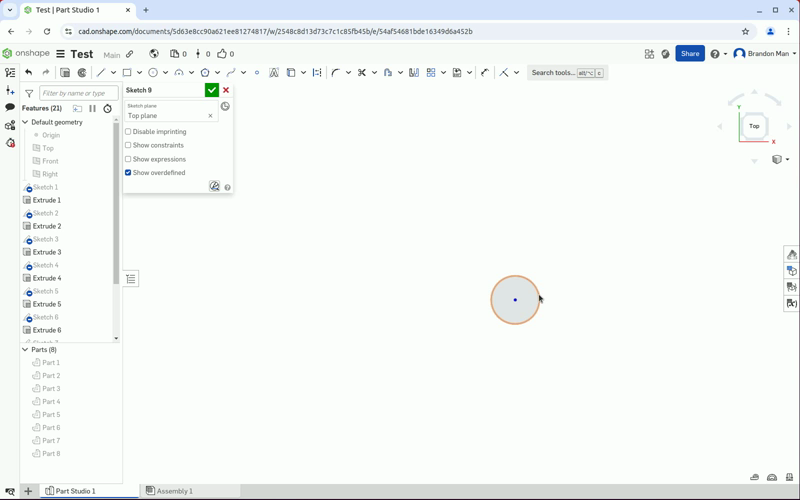
scroll(-6)
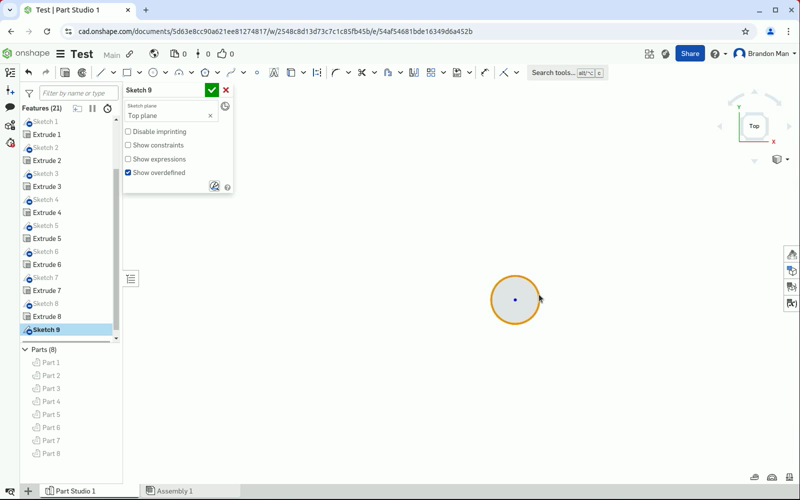
scroll(-6)
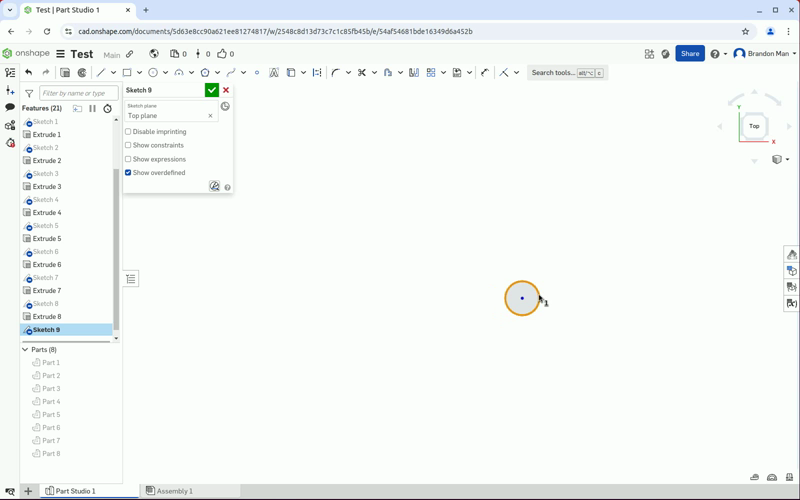
scroll(-6)
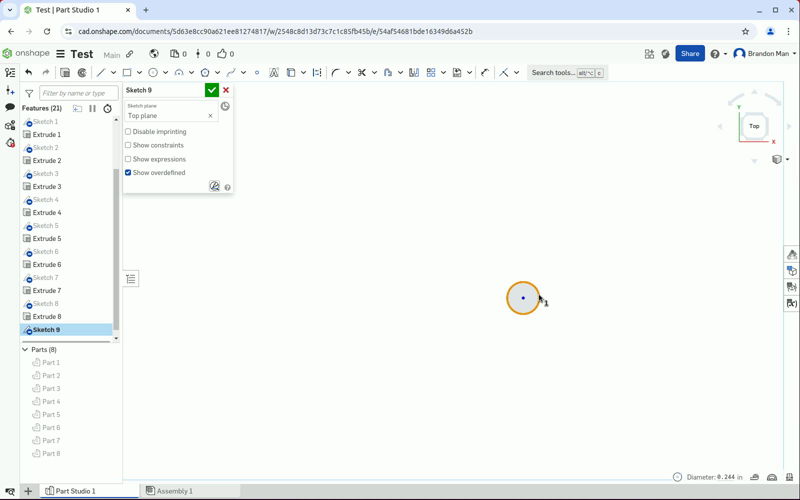
scroll(-6)
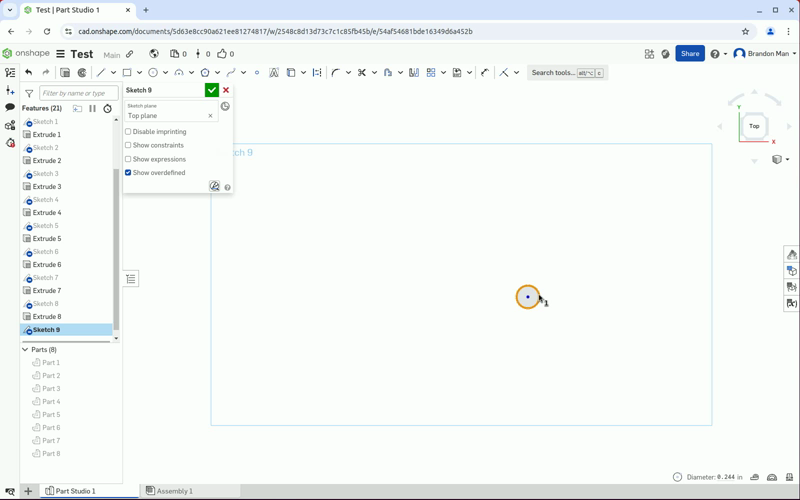
scroll(-6)
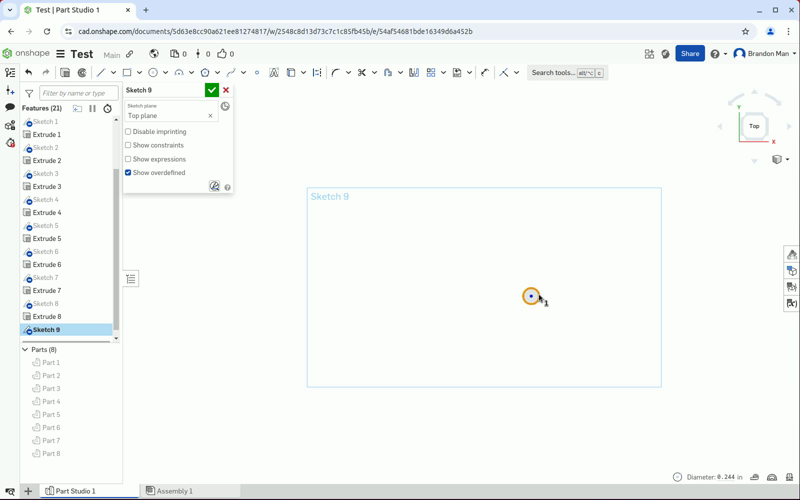
scroll(-6)
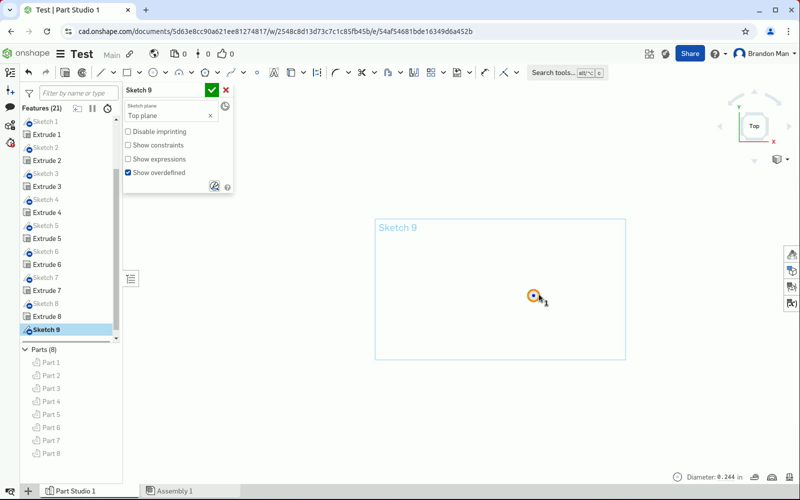
scroll(-6)
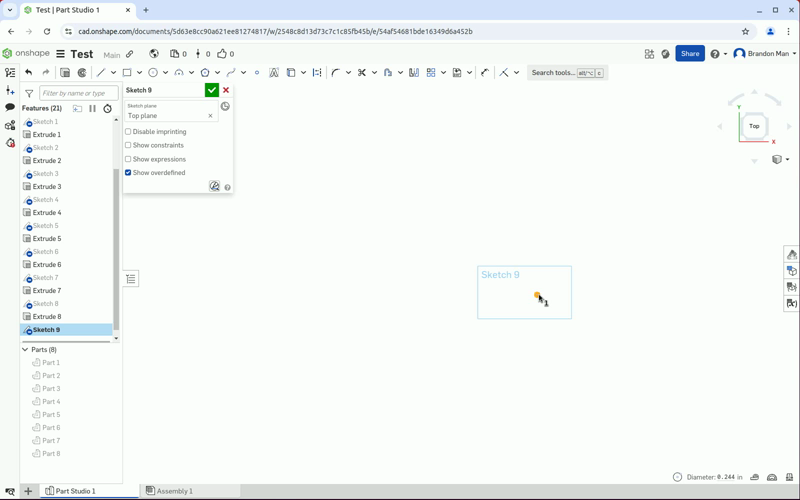
mouse_move(73, 352)
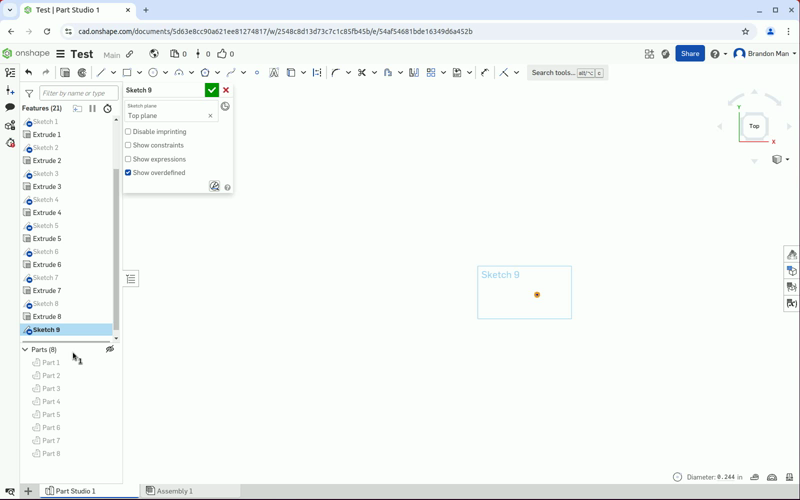
key(shift+y)
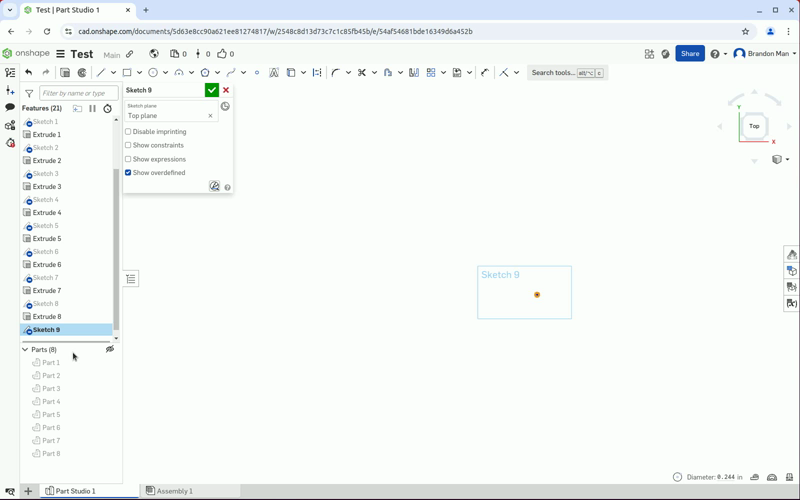
key(shift+e)
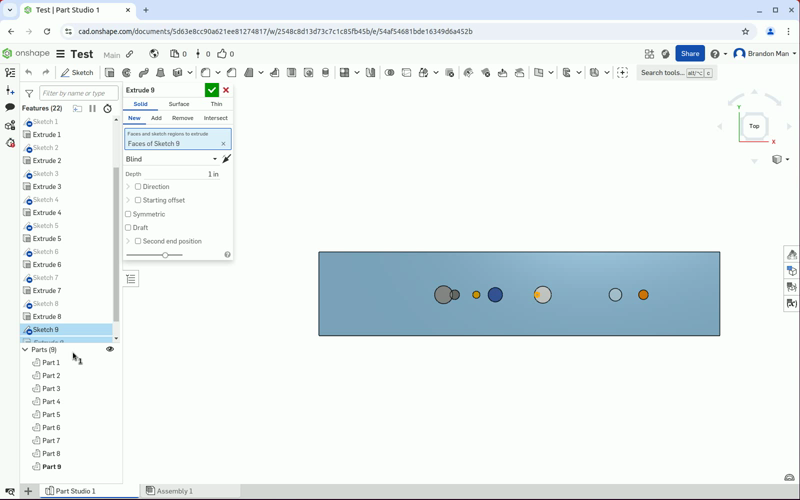
mouse_move(143, 106)
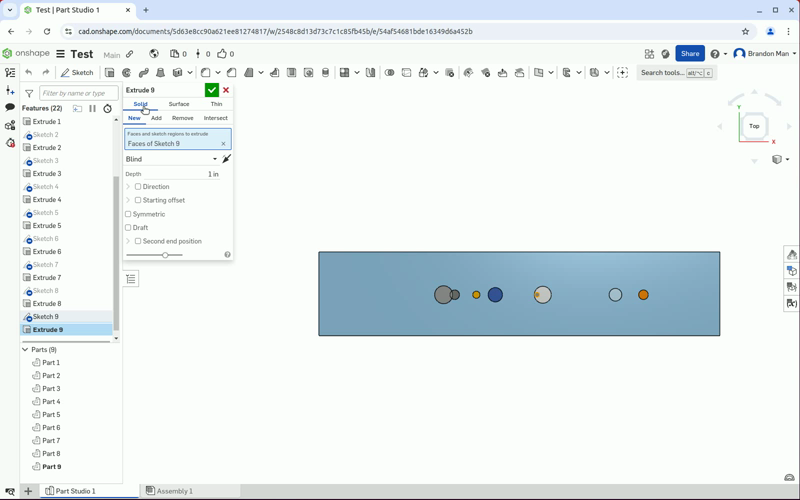
click(143, 106)
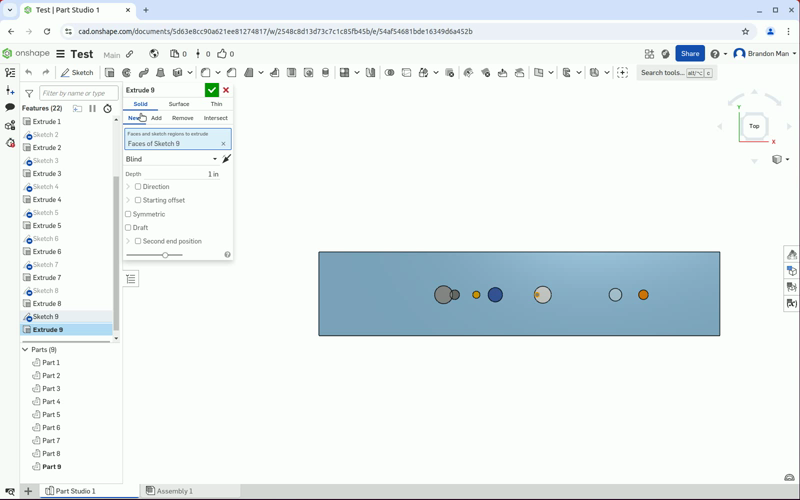
mouse_move(137, 120)
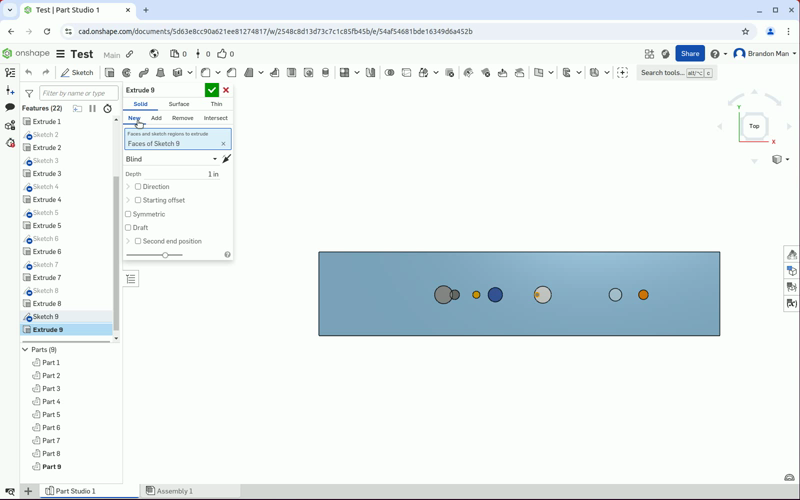
click(137, 120)
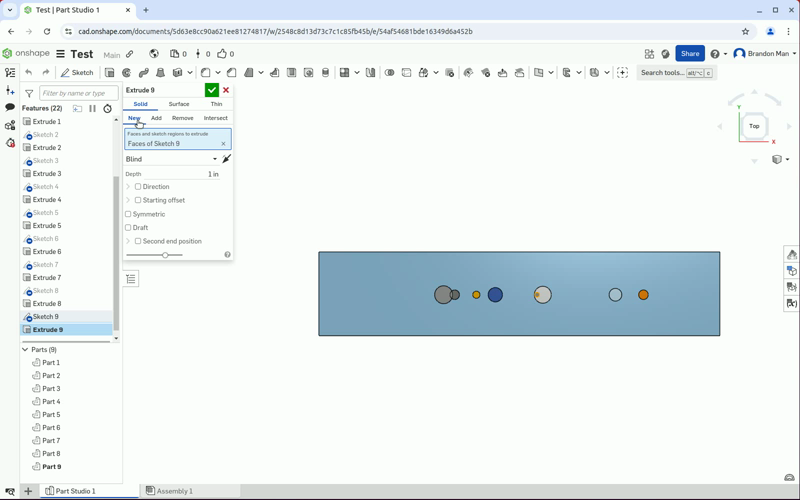
key(tab, 4)
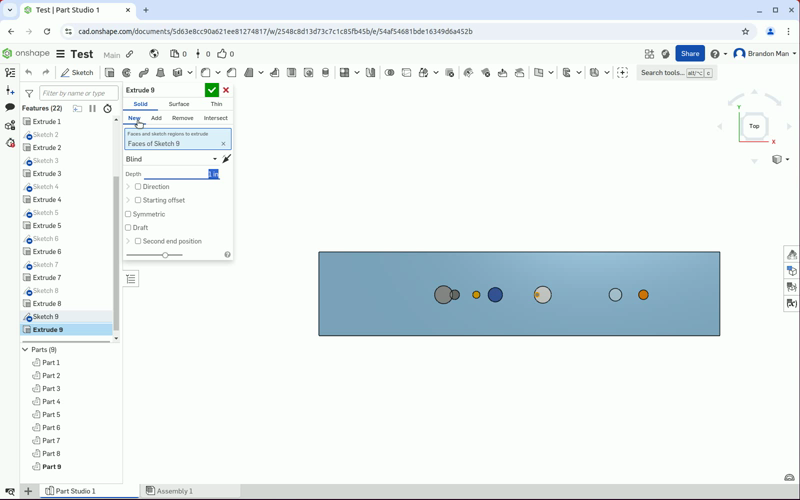
text(0.963)
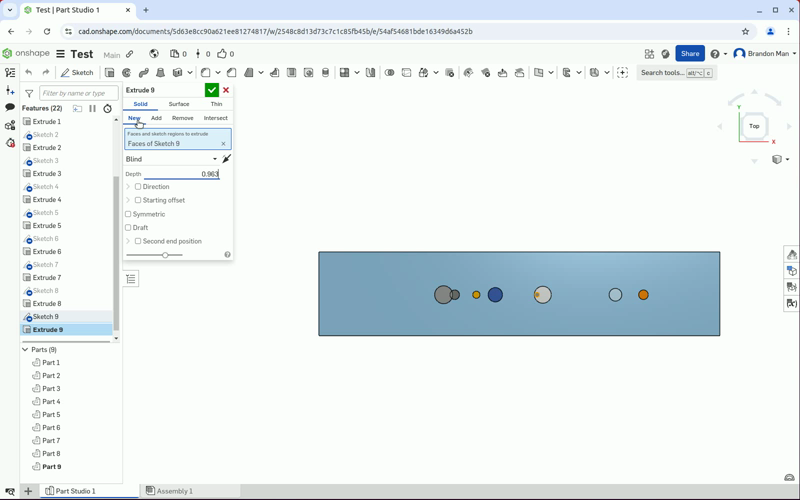
key(enter)
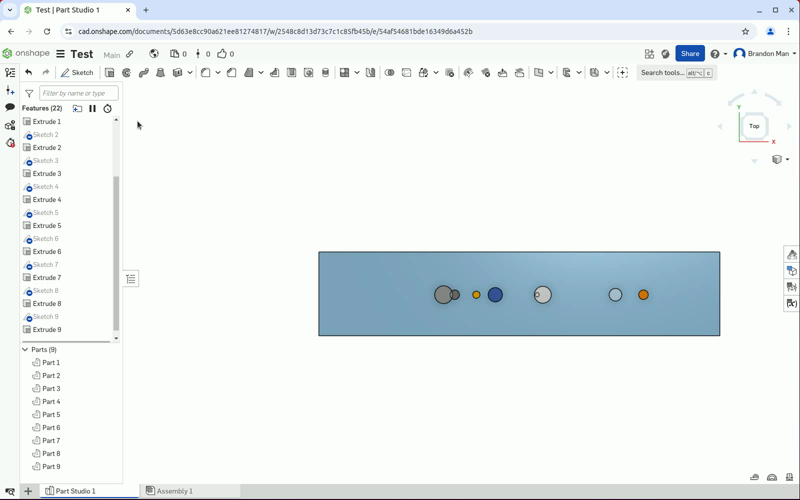
key(shift+h)
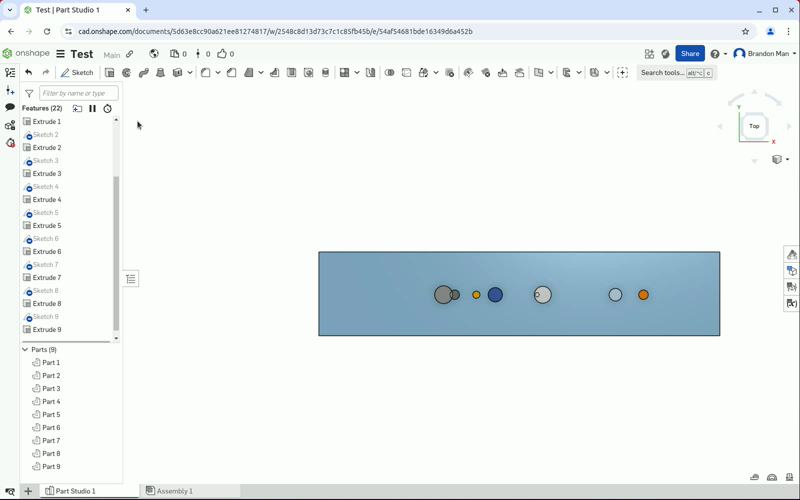
key(shift+h)
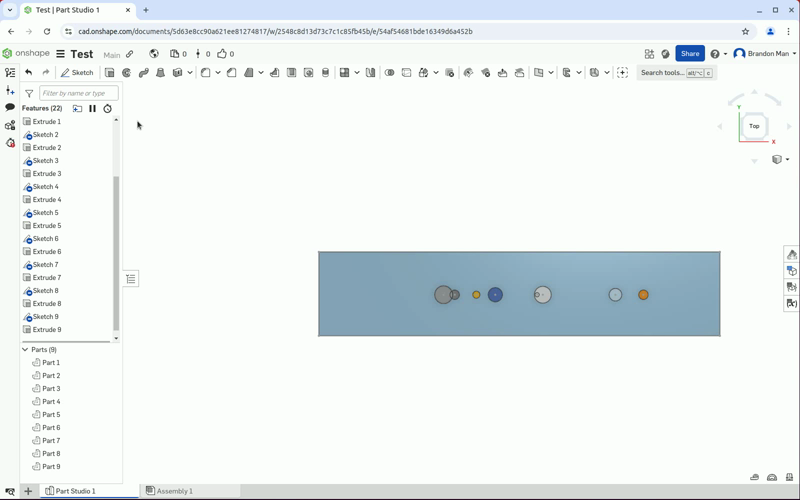
key(shift+7)
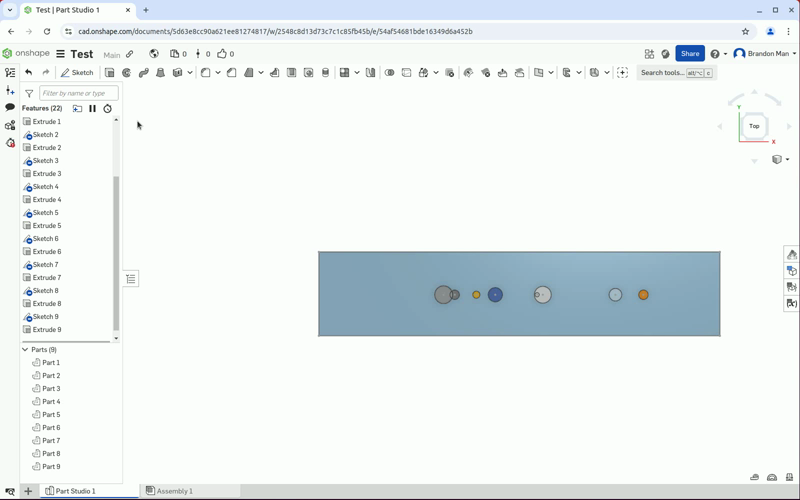
key(up, 3)
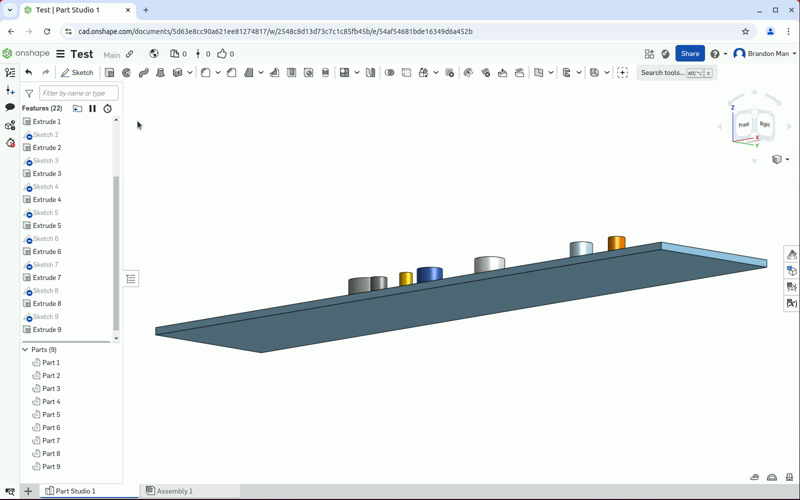
key(left, 3)
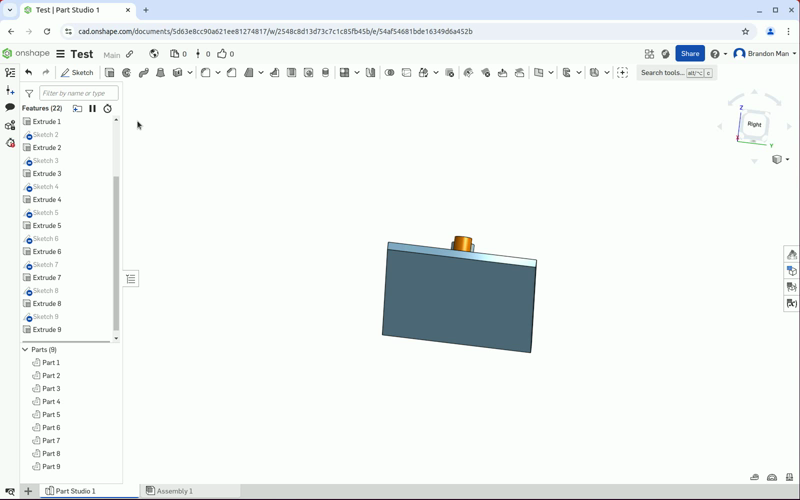
key(right, 3)
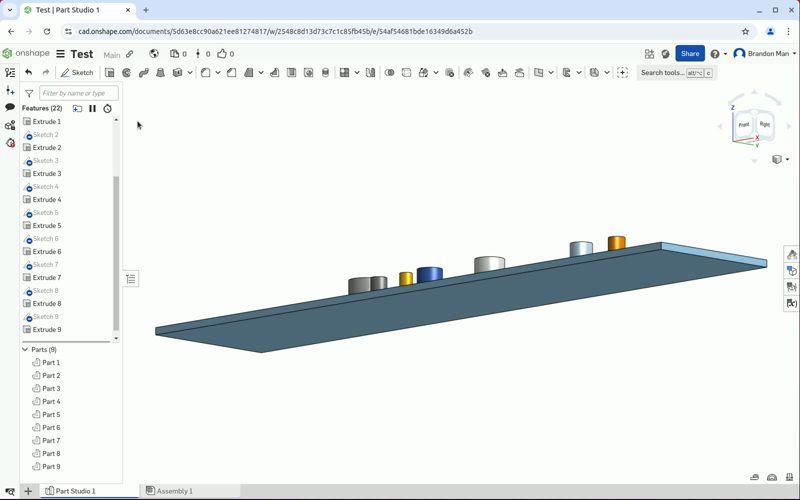
key(down, 3)
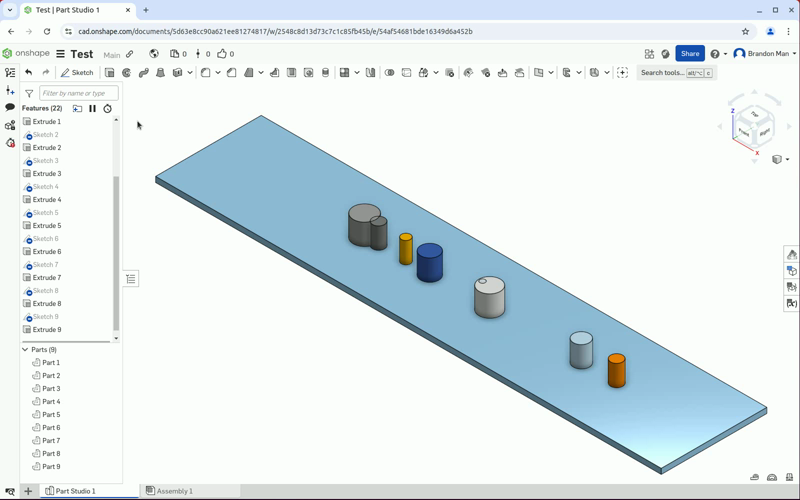
mouse_move(69, 111)
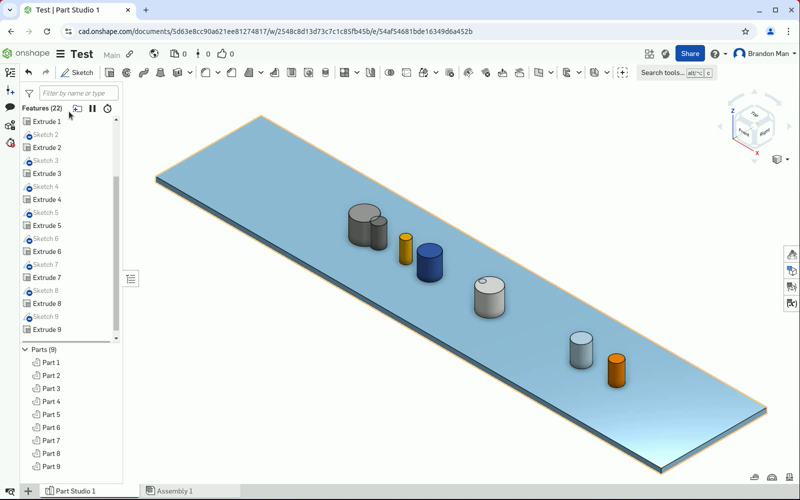
click(69, 111)